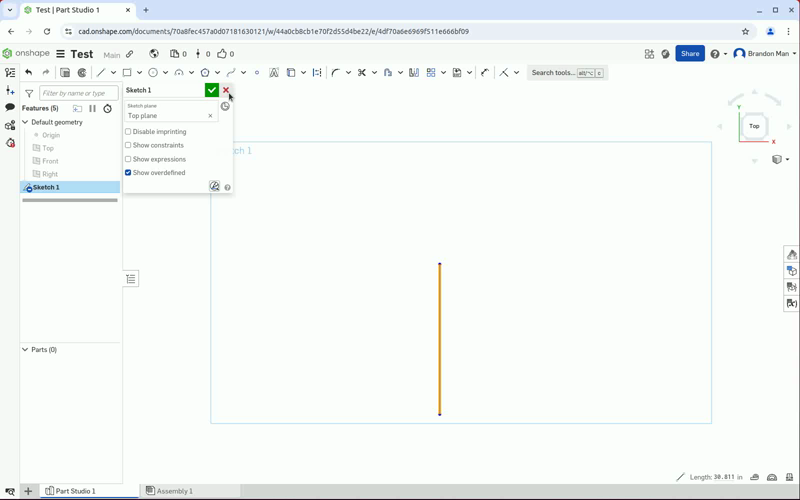
key(shift+h)
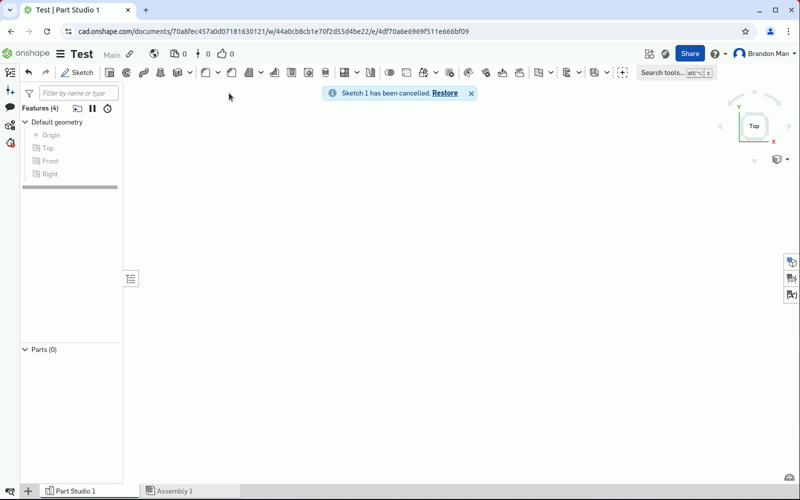
mouse_move(73, 352)
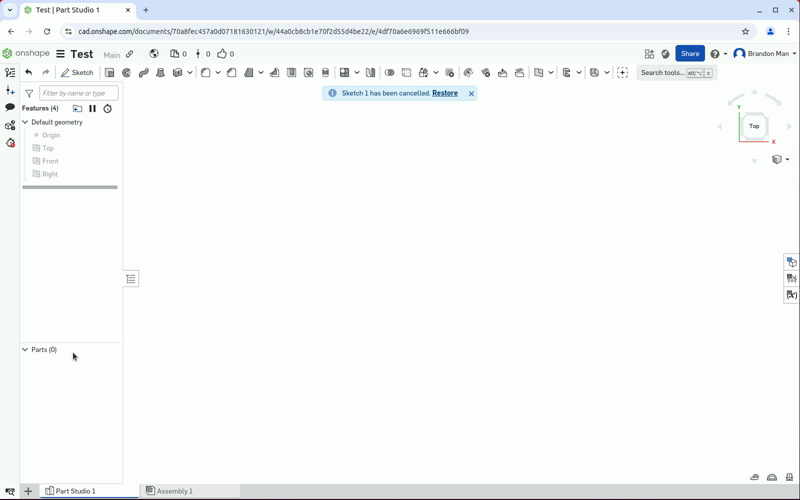
key(y)
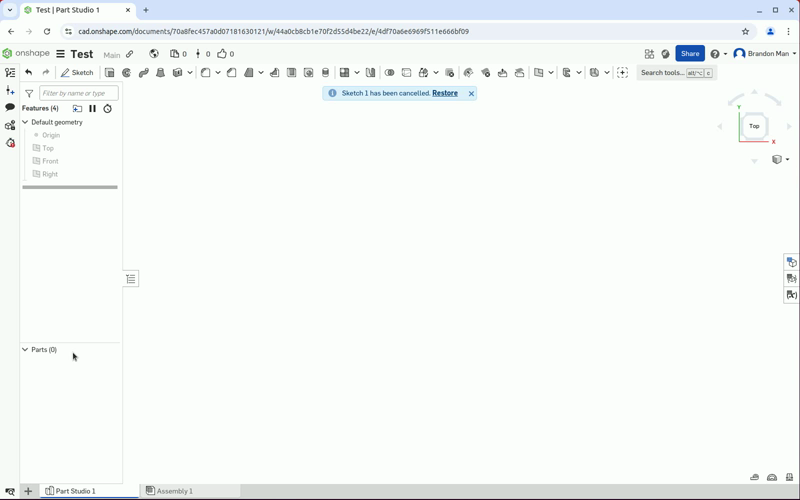
key(shift+p)
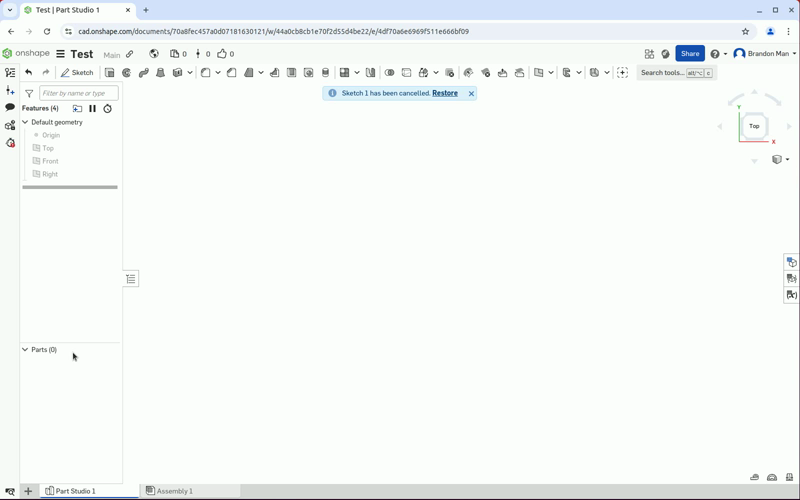
key(space)
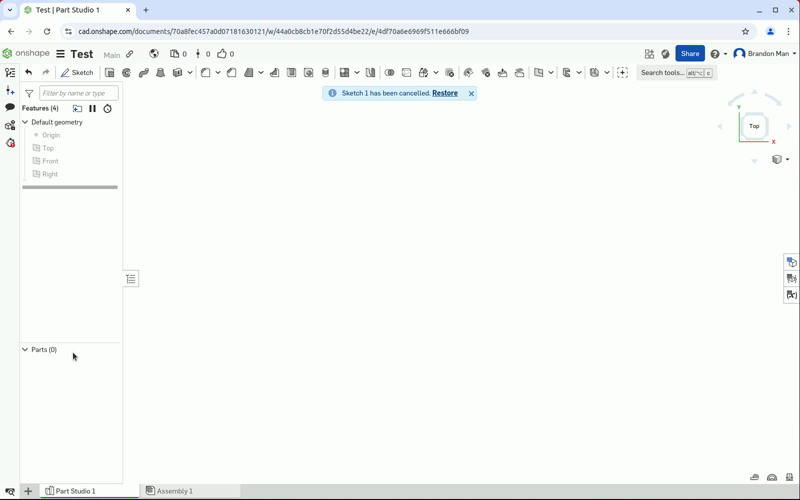
key_down(shift)
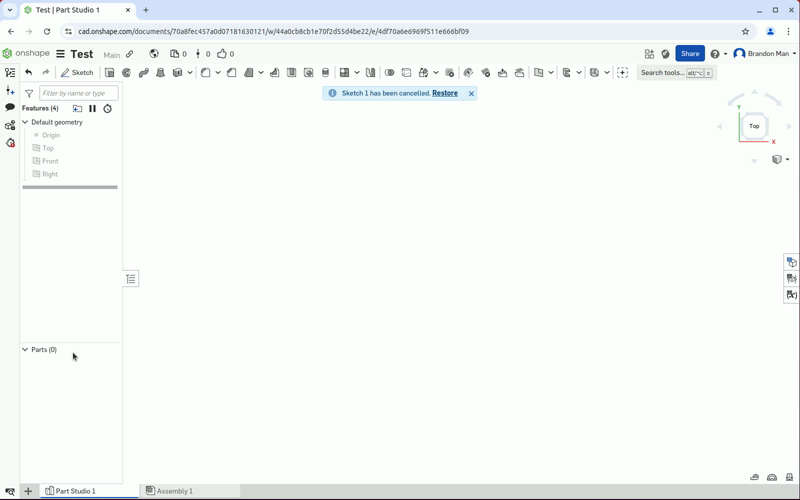
key(up)
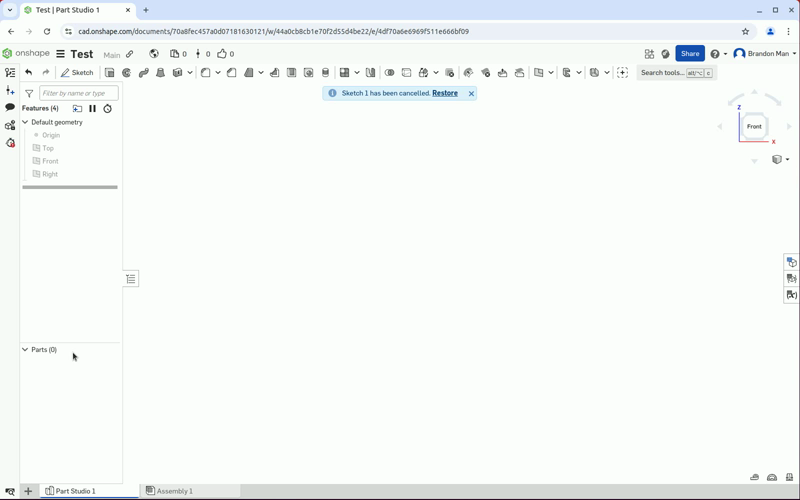
key_up(shift)
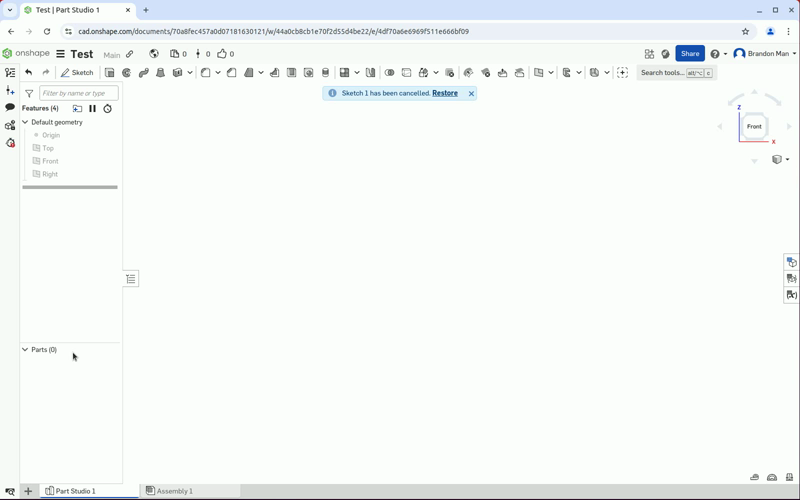
mouse_move(73, 352)
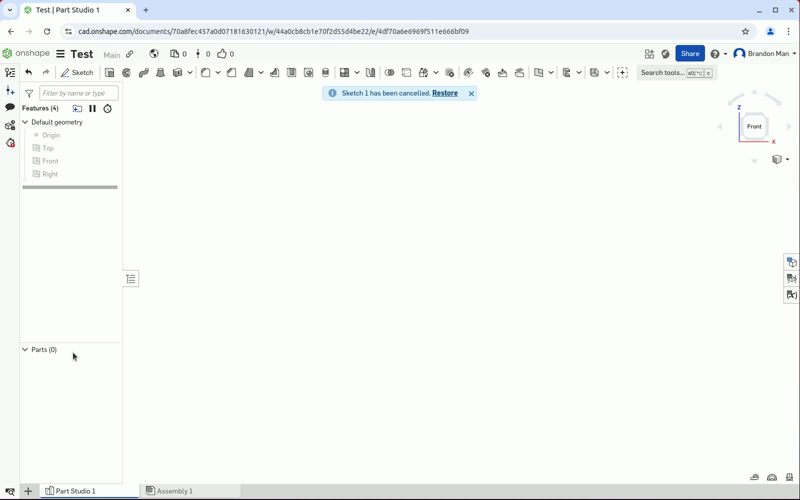
key(shift+y)
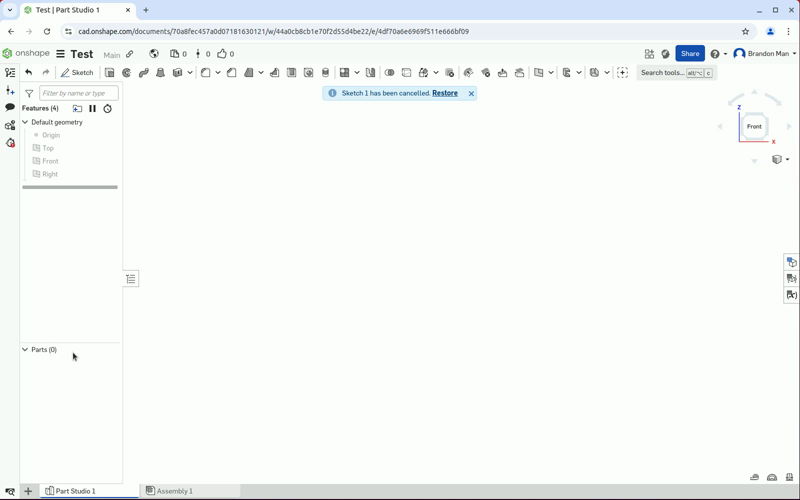
key(shift+s)
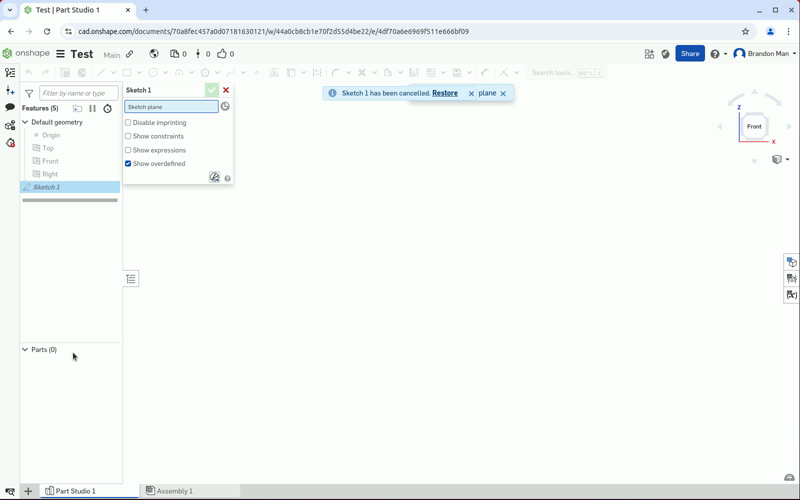
mouse_move(73, 163)
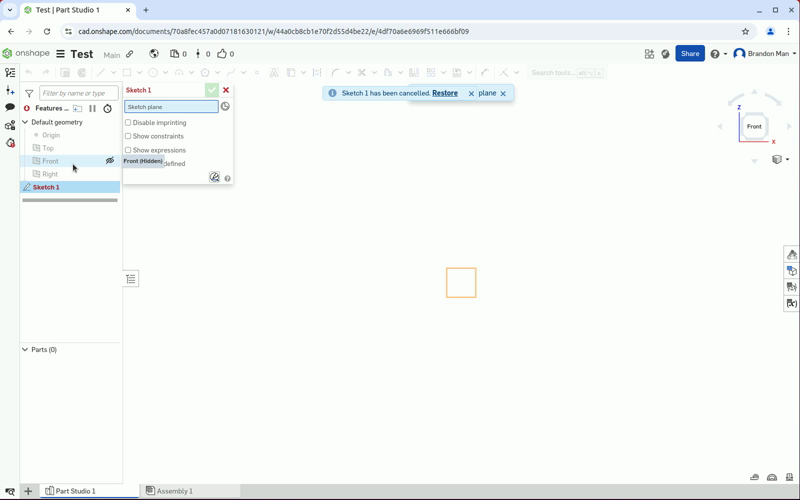
click(73, 163)
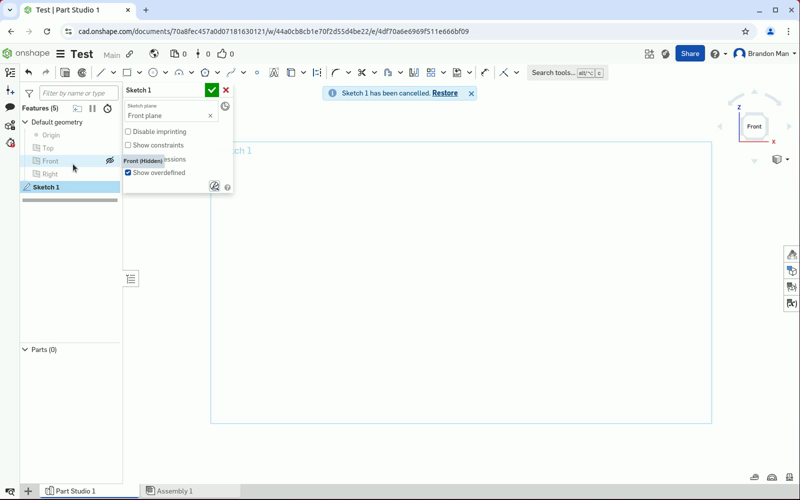
mouse_move(73, 352)
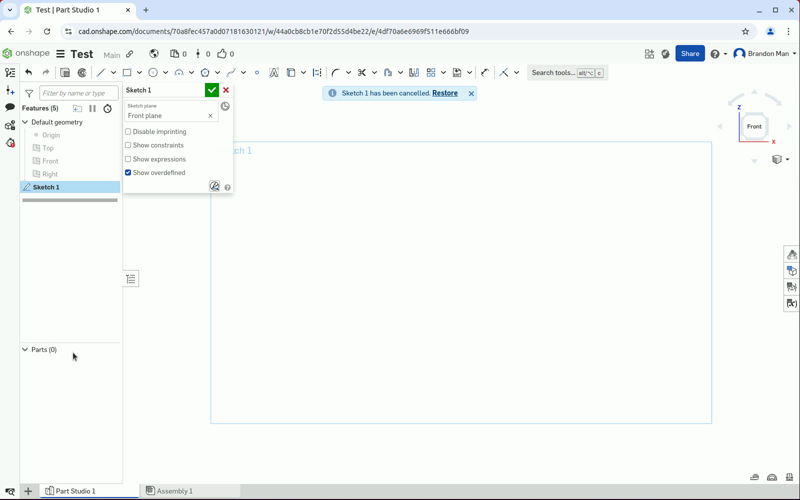
key(y)
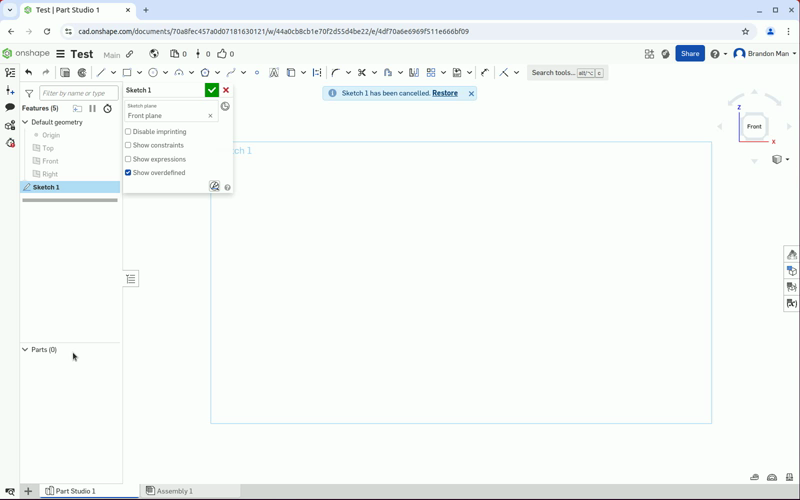
key(l)
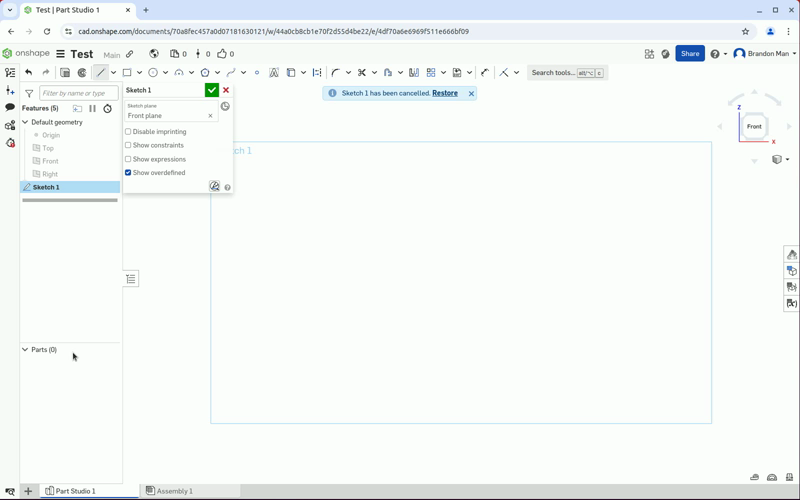
key_down(shift)
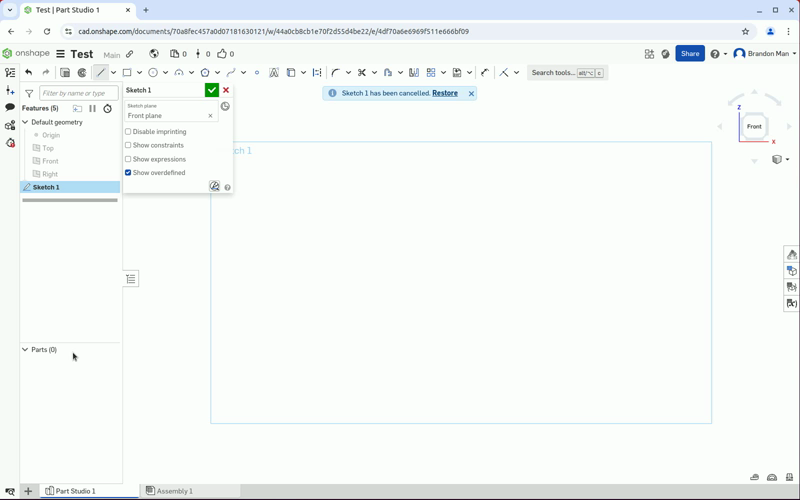
mouse_move(374, 172)
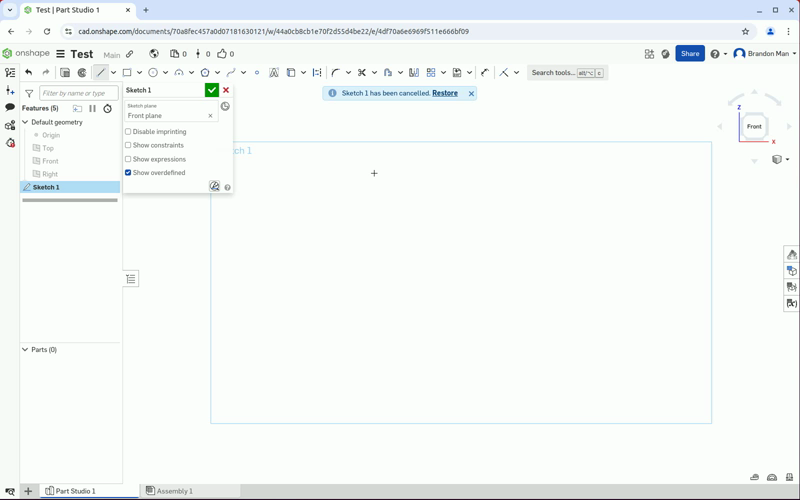
click(374, 172)
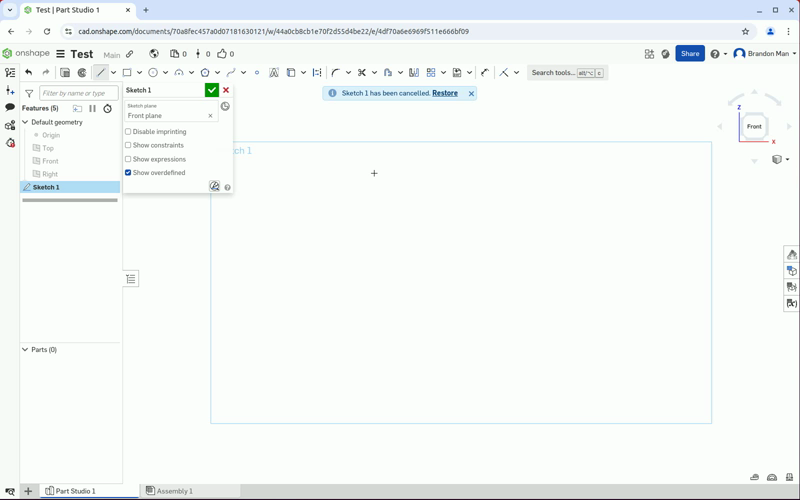
key_up(shift)
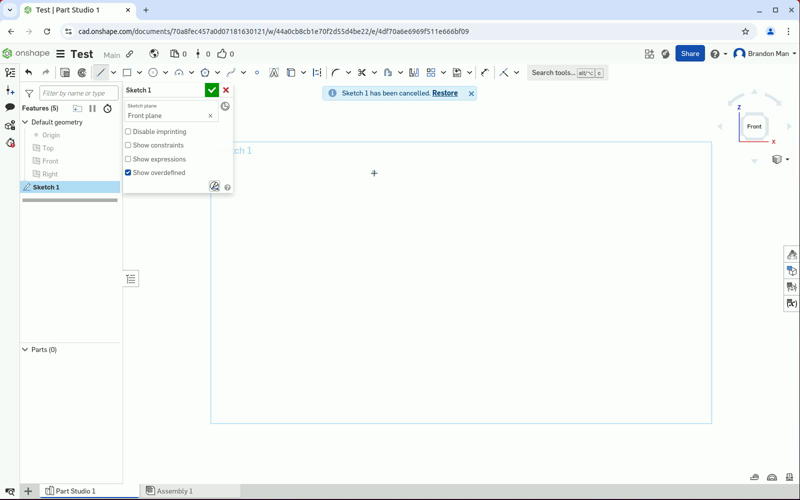
key_down(shift)
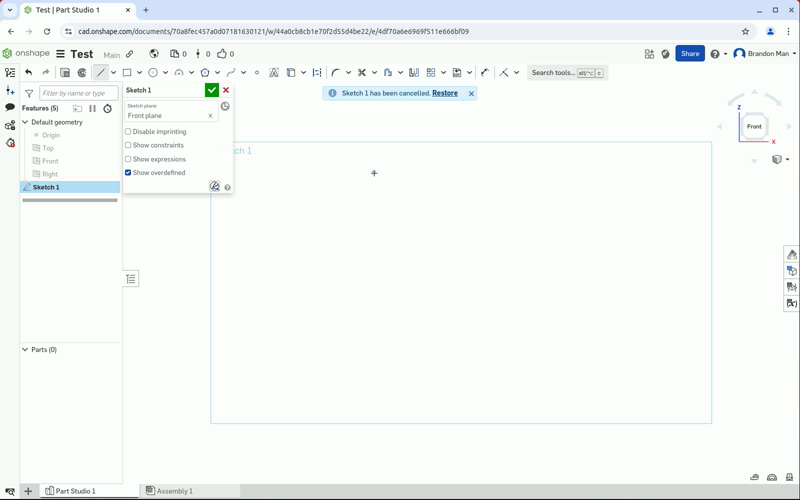
mouse_move(404, 172)
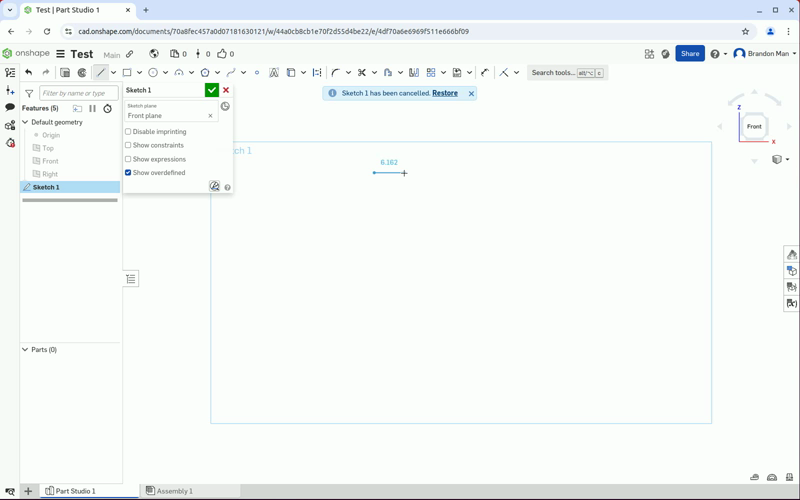
mouse_move(374, 211)
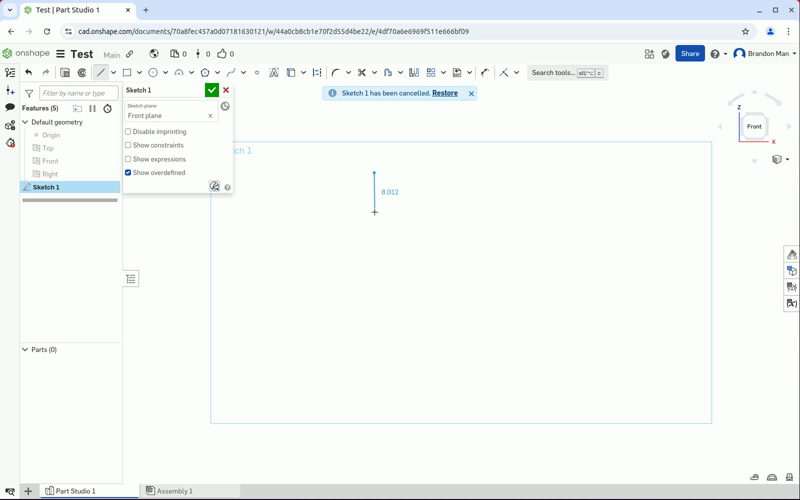
click(374, 211)
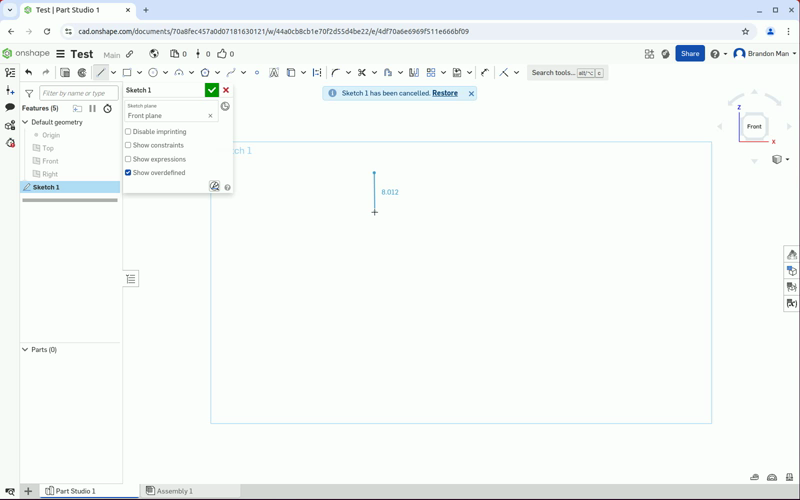
key_up(shift)
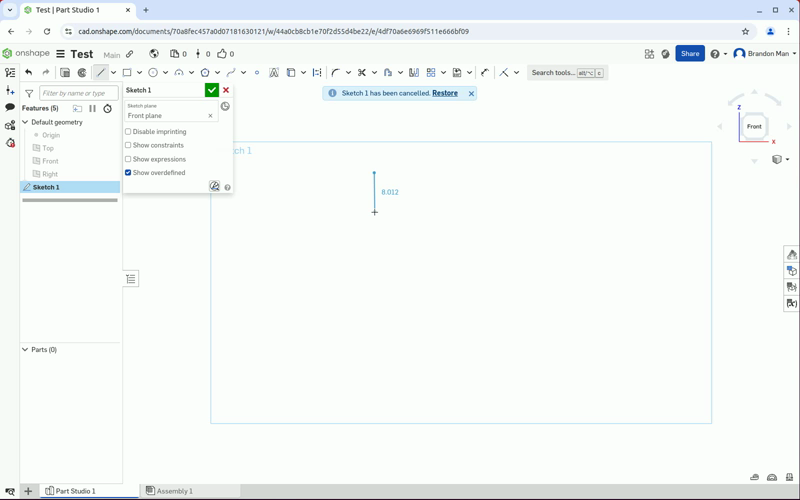
key_down(shift)
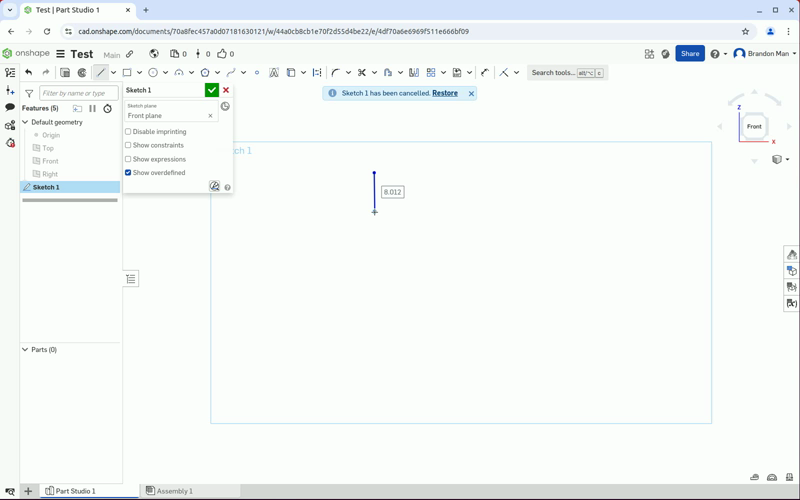
mouse_move(404, 211)
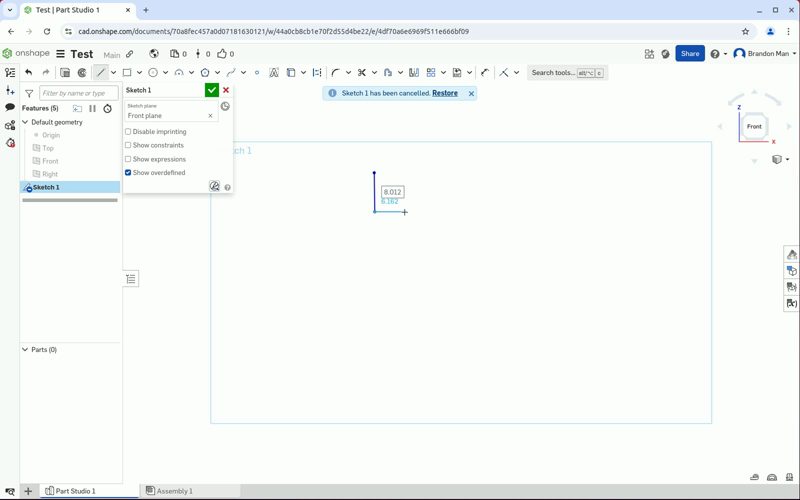
mouse_move(383, 249)
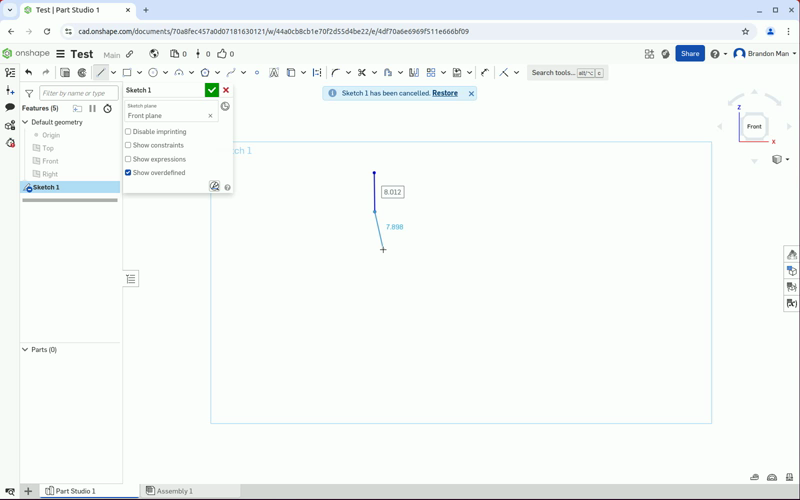
click(383, 249)
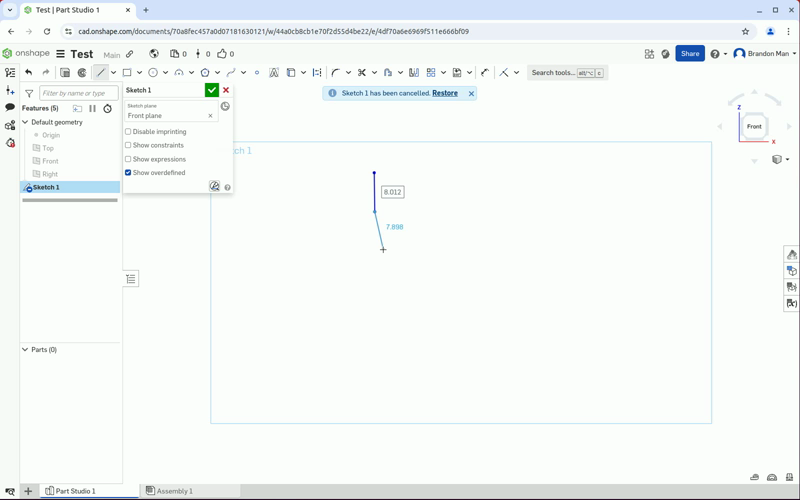
key_up(shift)
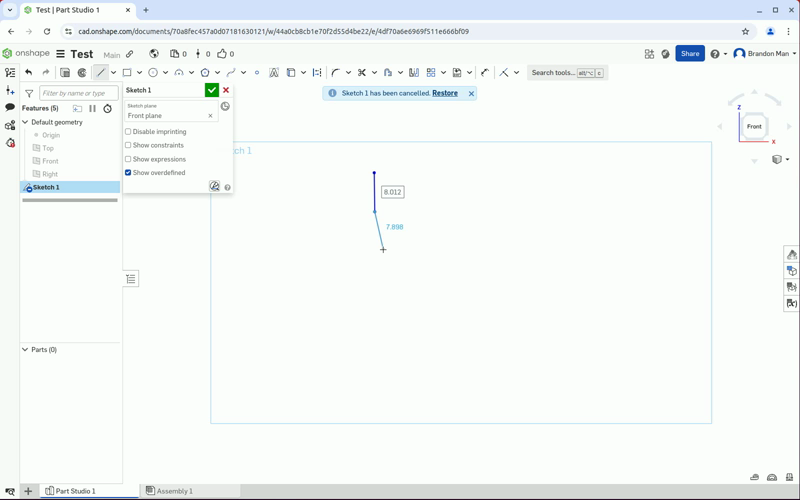
key(esc)
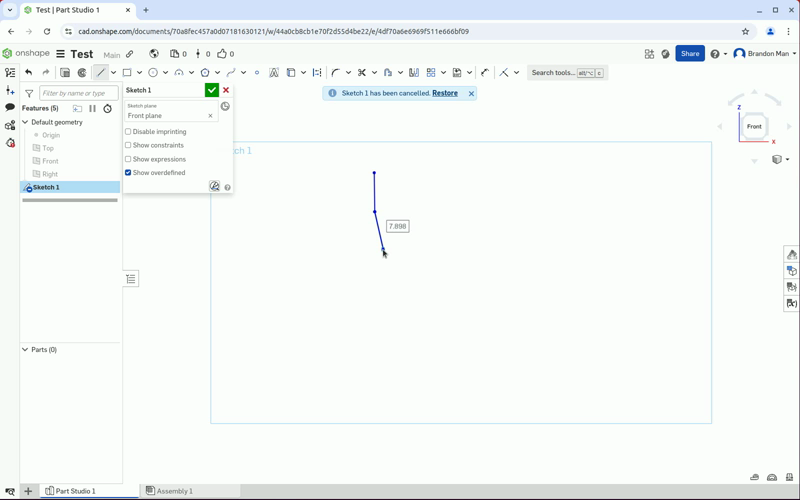
key(a)
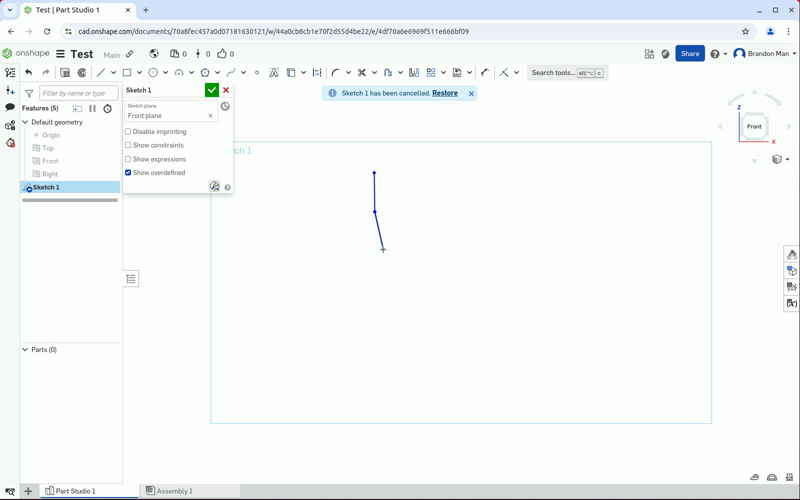
mouse_move(383, 249)
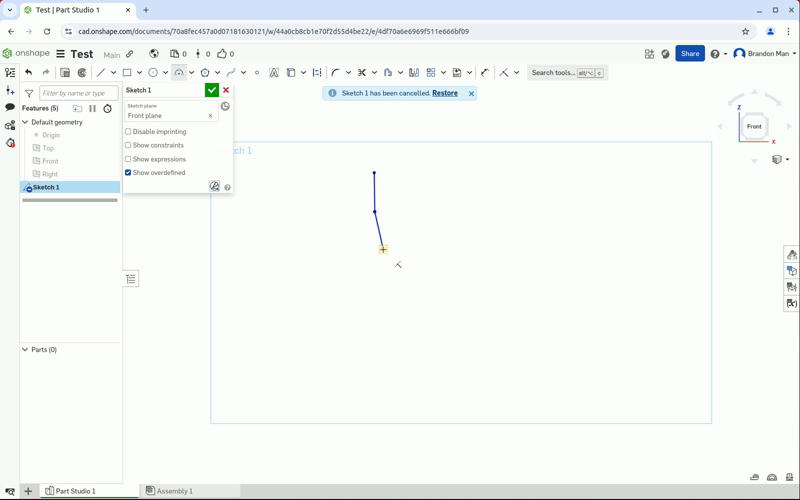
click(383, 249)
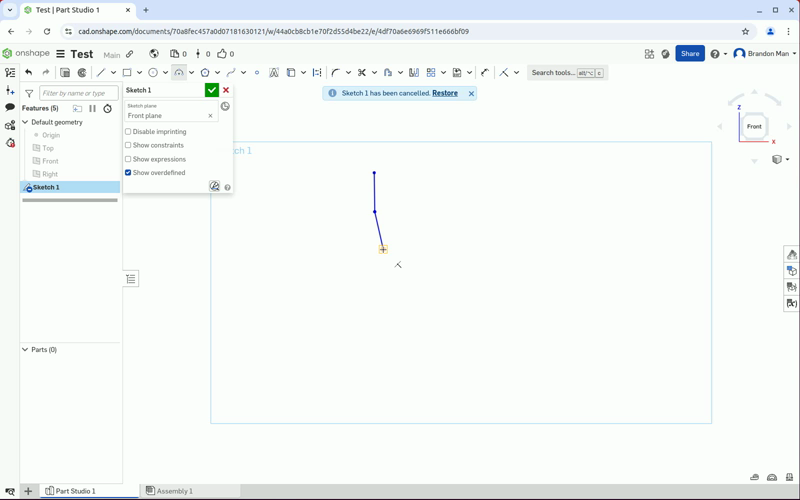
key_down(shift)
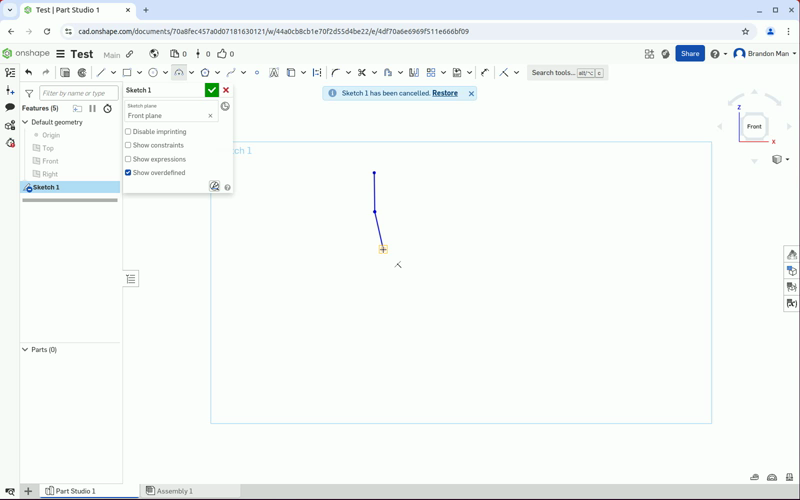
mouse_move(416, 211)
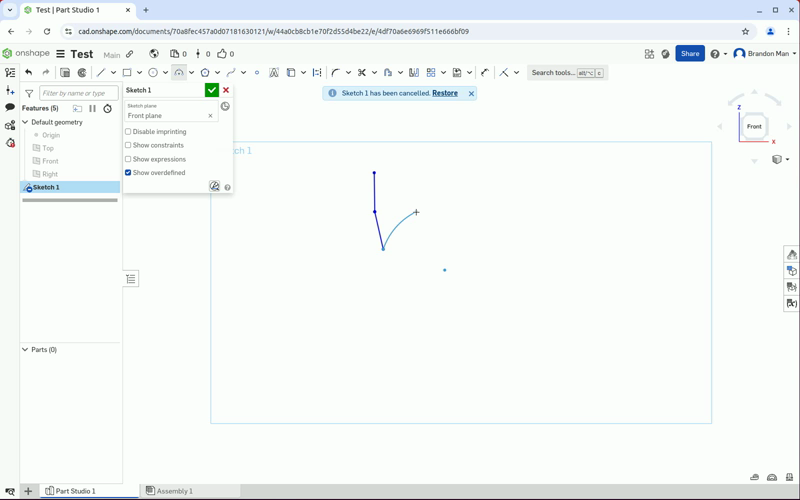
click(416, 211)
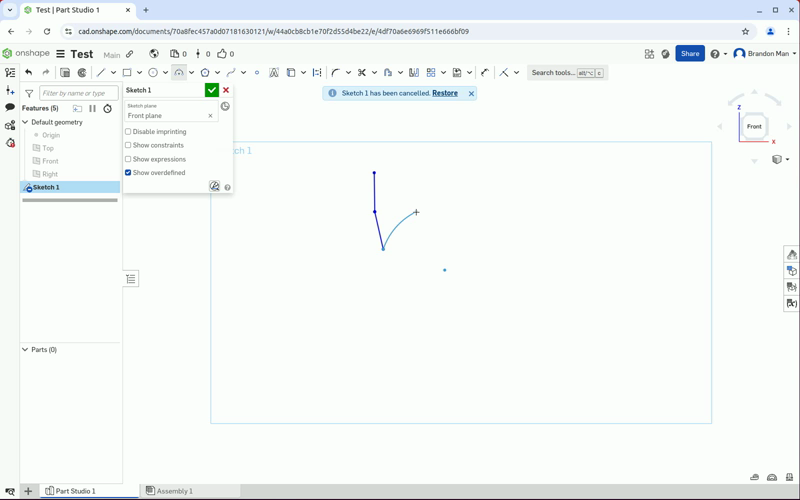
mouse_move(396, 228)
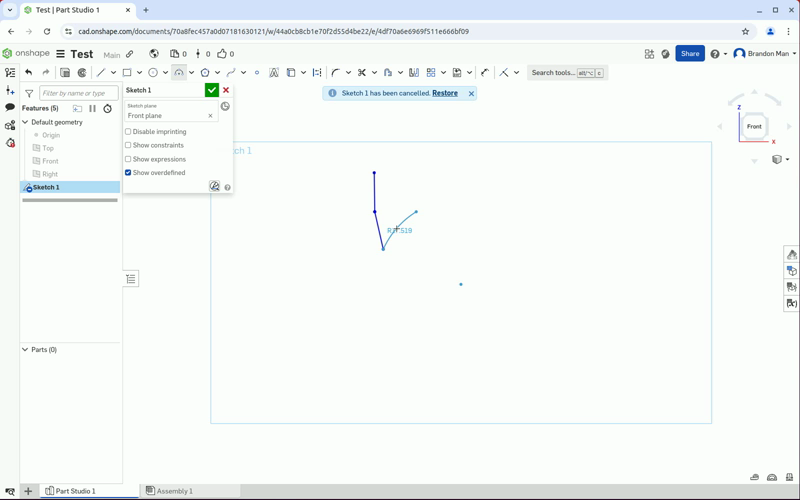
click(396, 228)
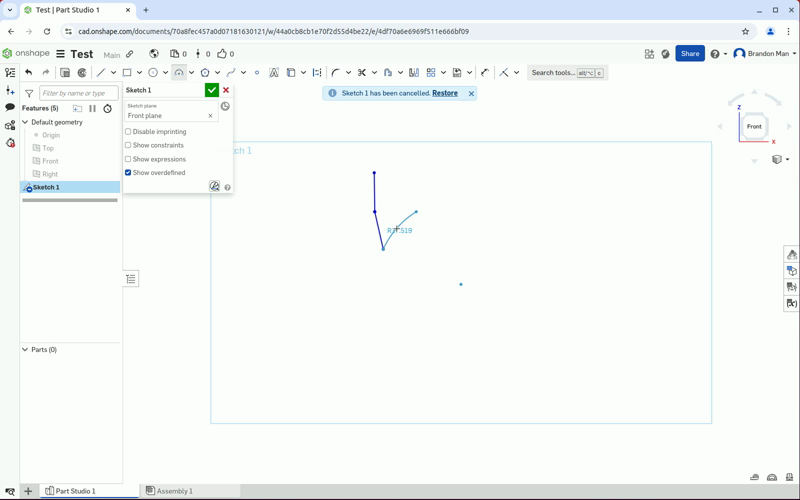
key_up(shift)
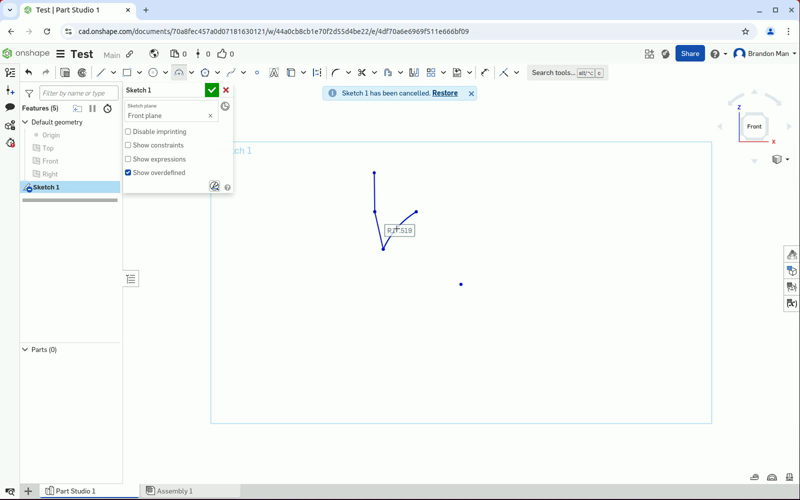
key(esc)
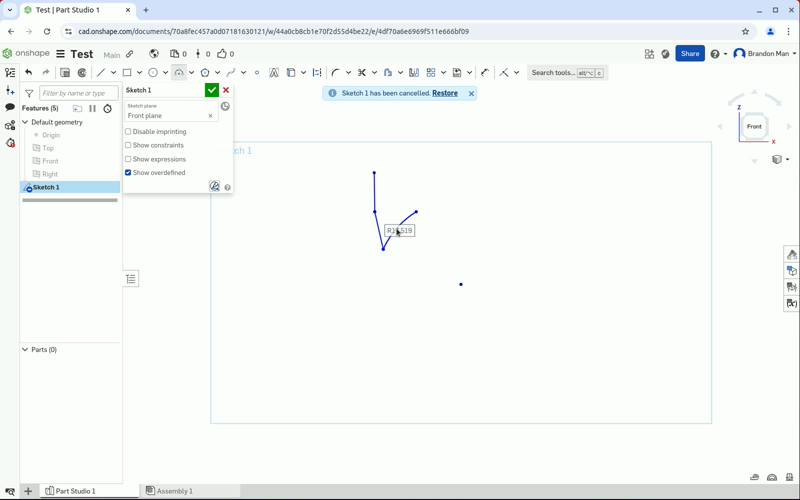
key(l)
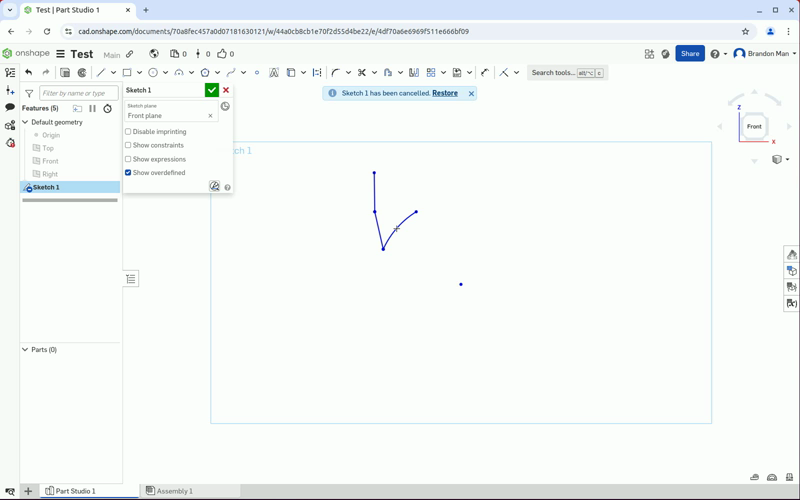
mouse_move(416, 211)
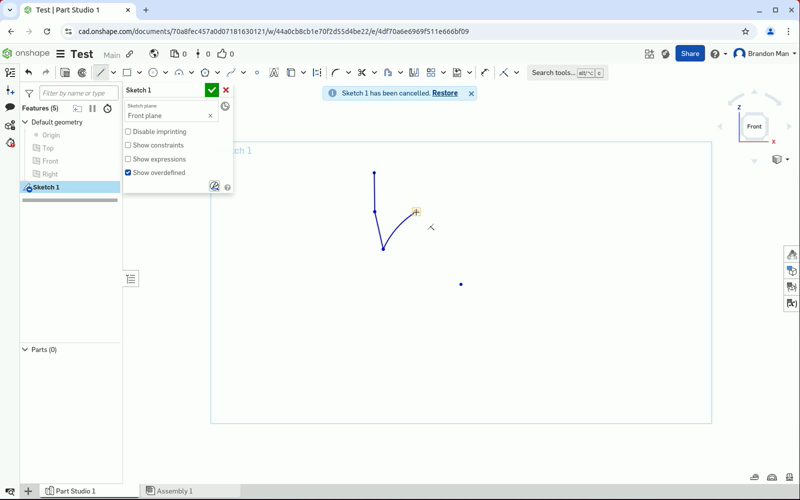
click(416, 211)
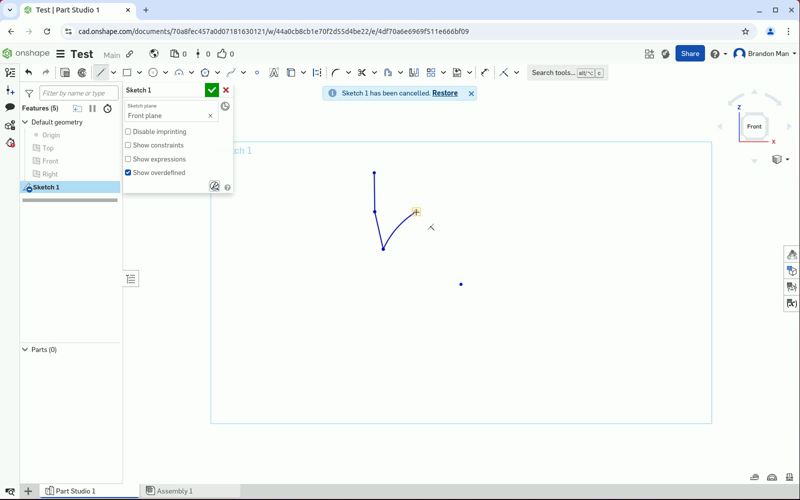
key_down(shift)
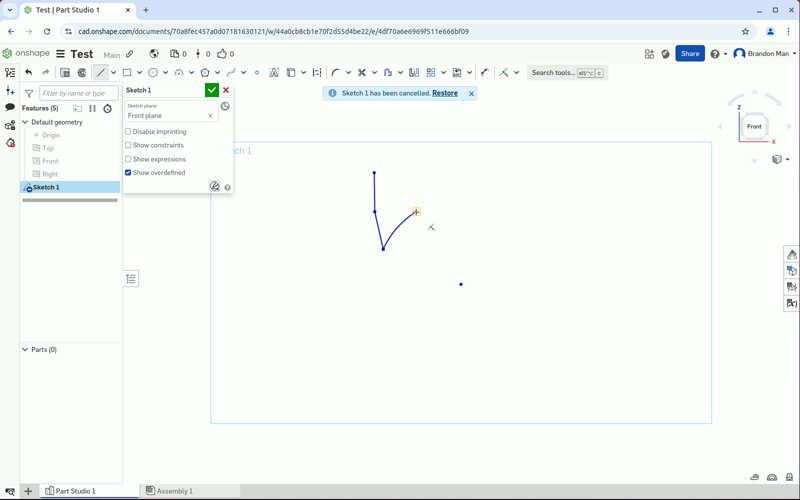
mouse_move(446, 211)
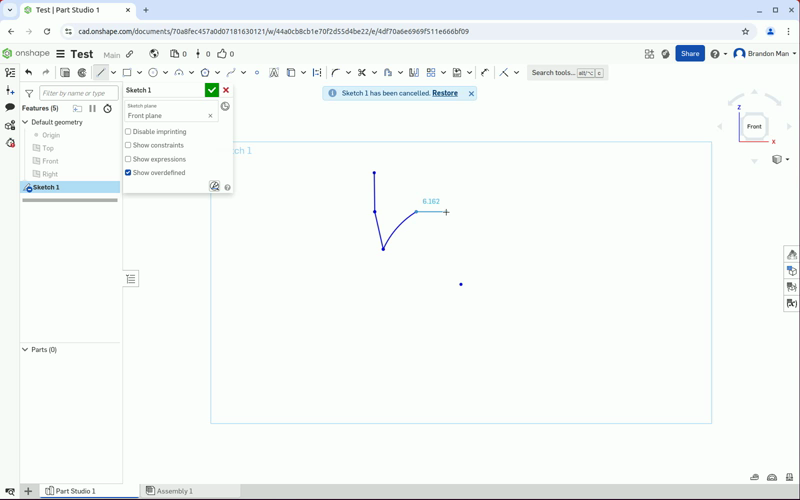
mouse_move(390, 211)
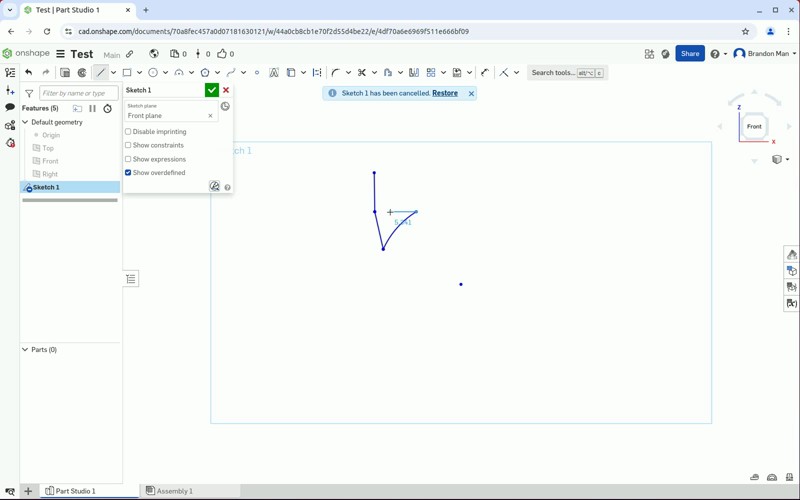
click(390, 211)
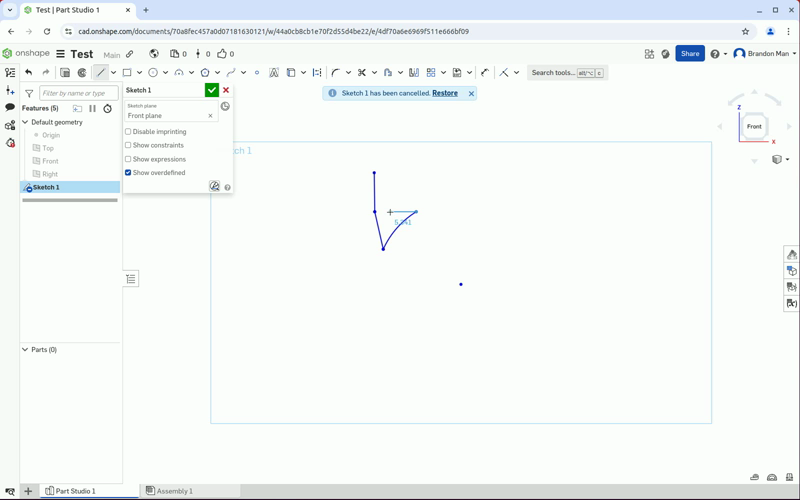
key_up(shift)
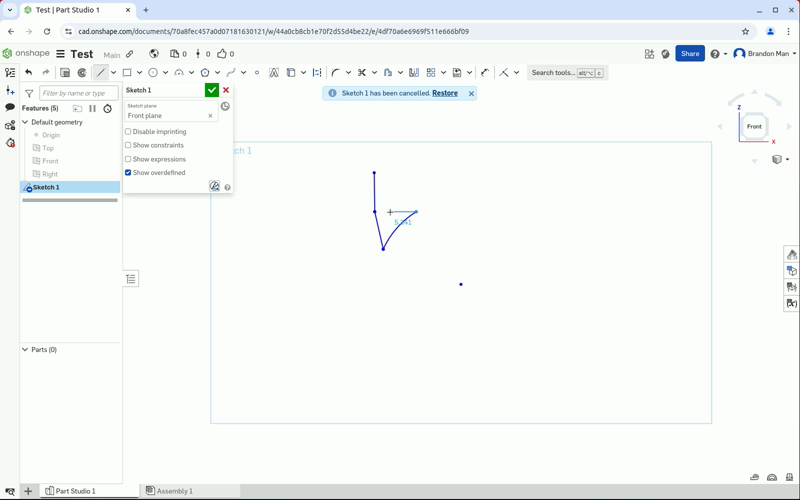
key_down(shift)
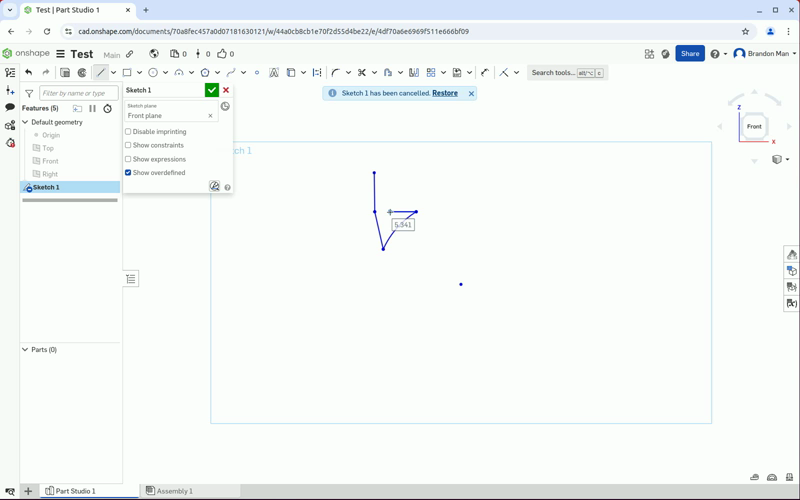
mouse_move(437, 171)
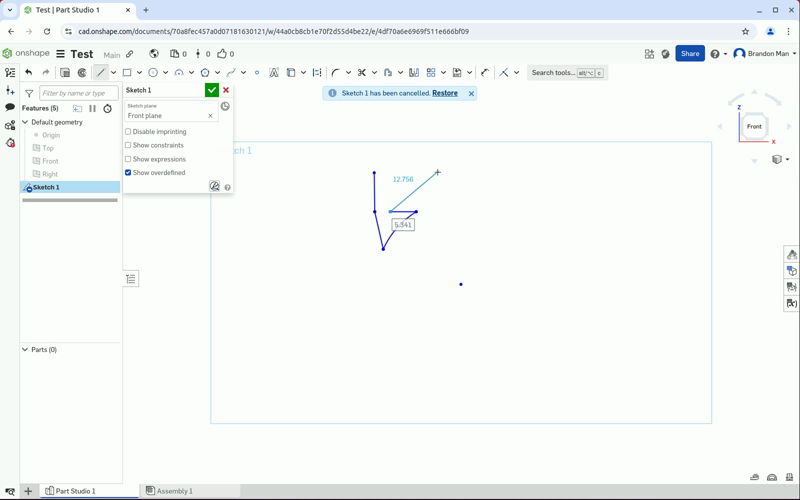
click(437, 171)
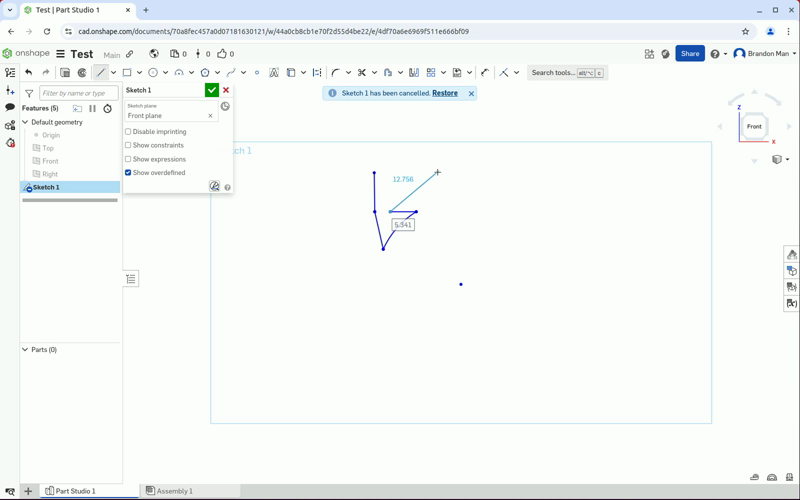
key_up(shift)
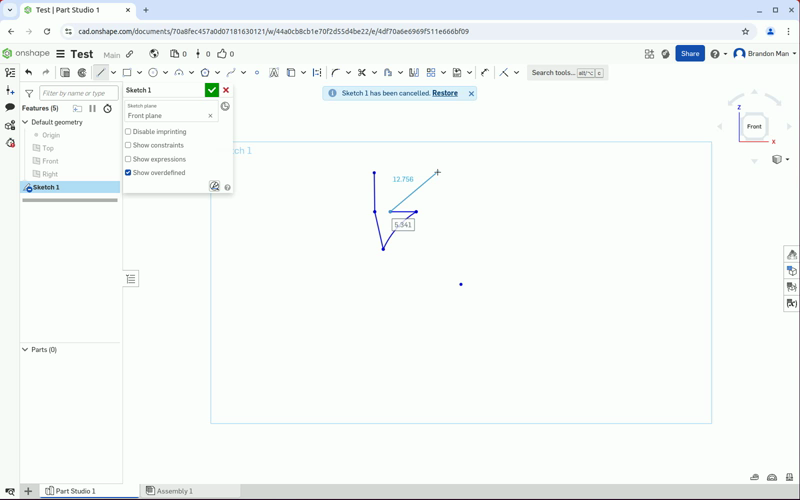
key_down(shift)
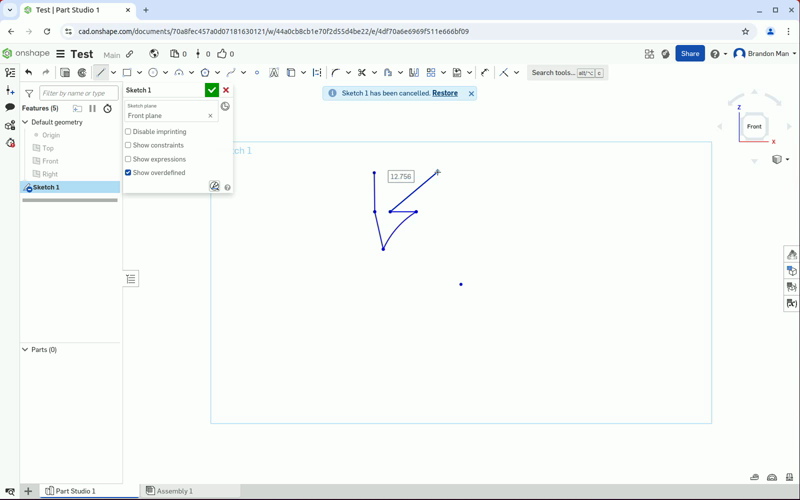
mouse_move(374, 172)
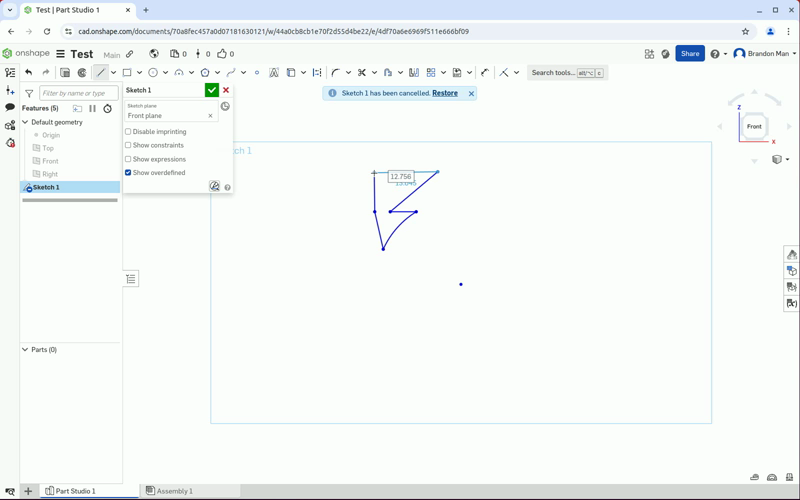
key_up(shift)
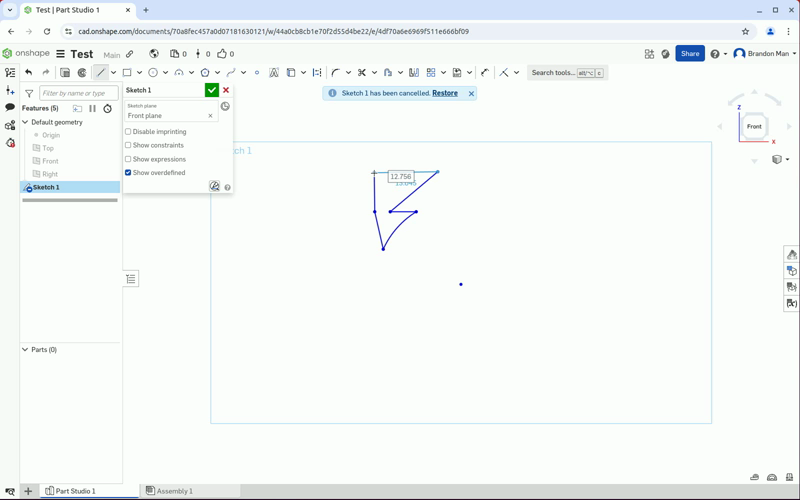
click(374, 172)
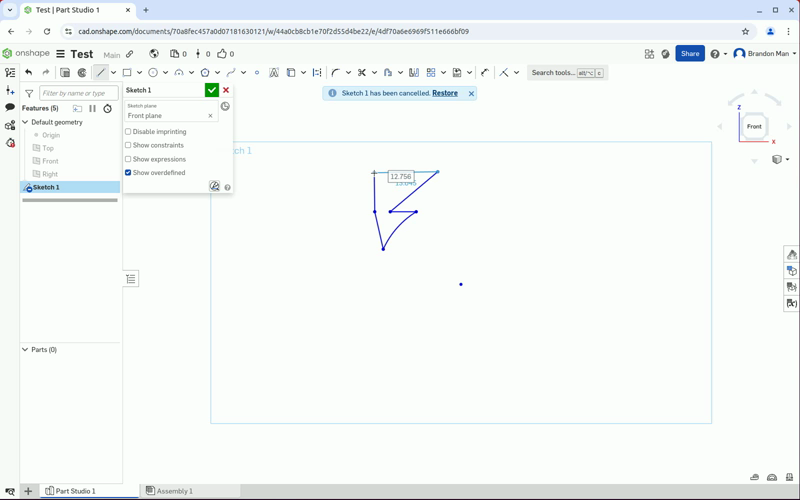
key(esc)
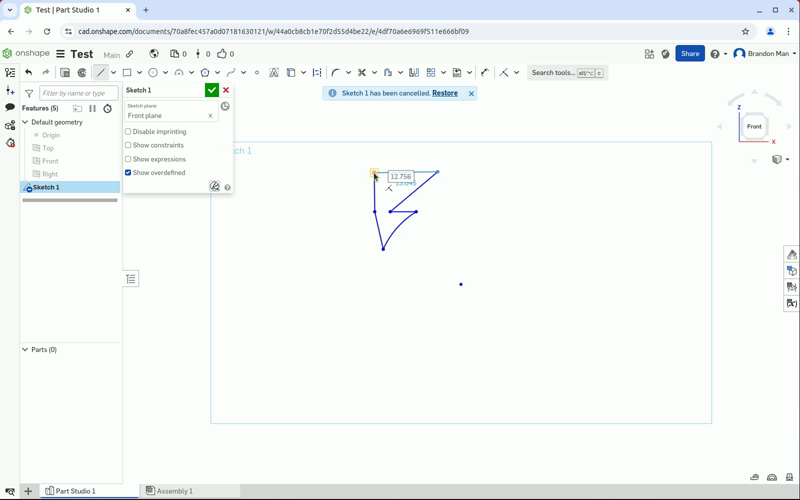
mouse_move(392, 216)
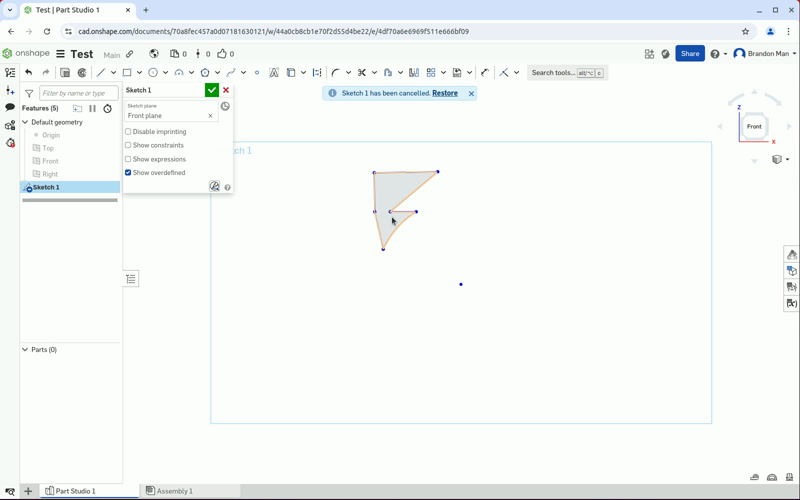
click(392, 216)
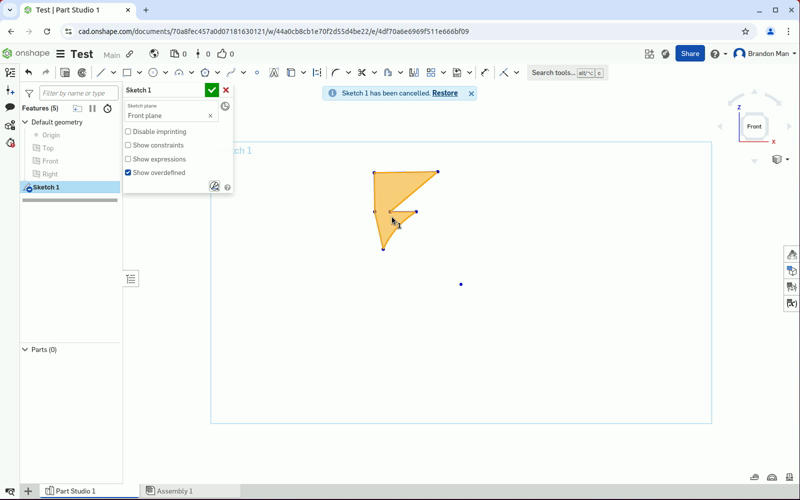
mouse_move(73, 352)
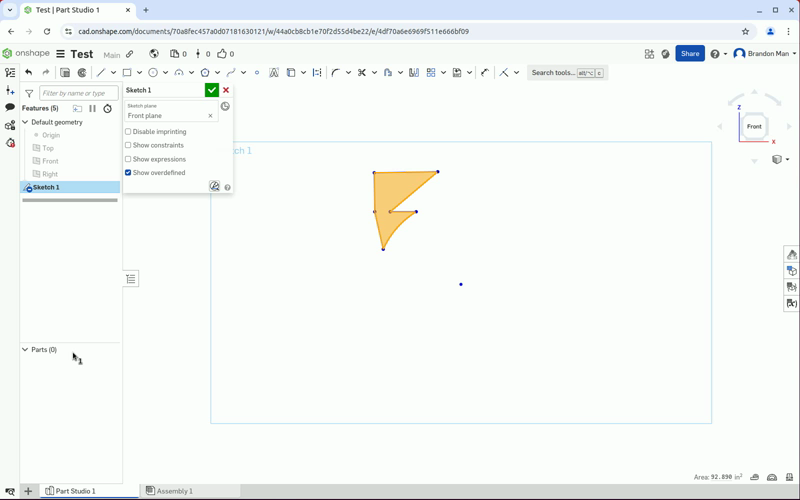
key(shift+y)
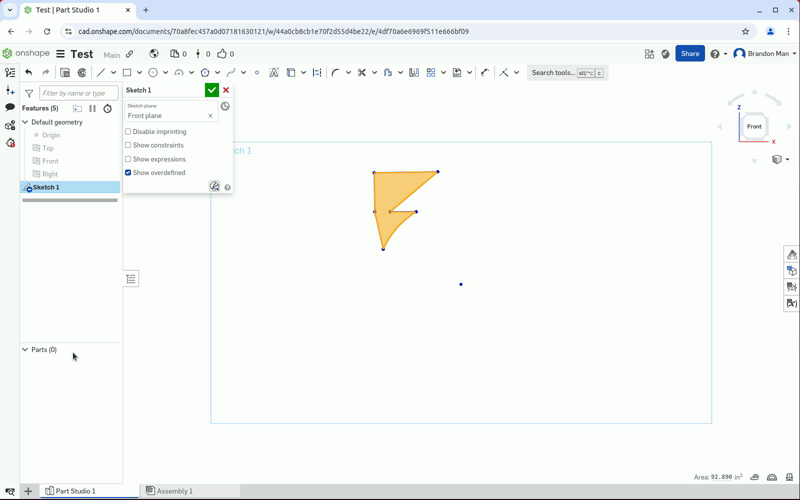
key(shift+e)
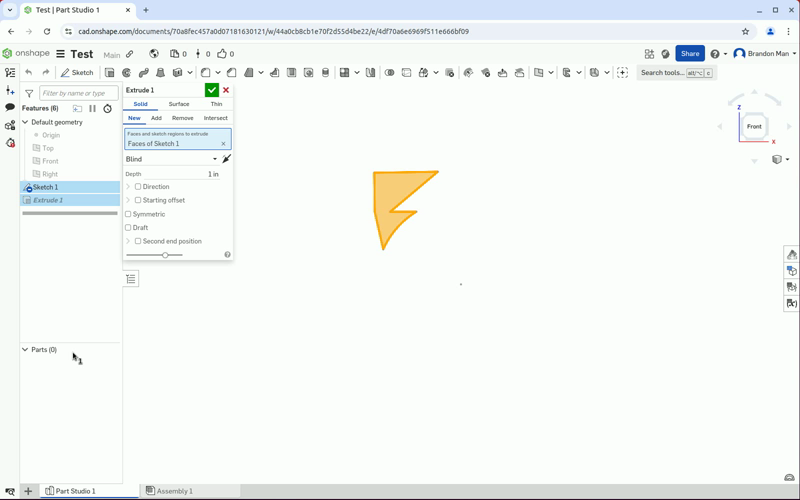
mouse_move(143, 106)
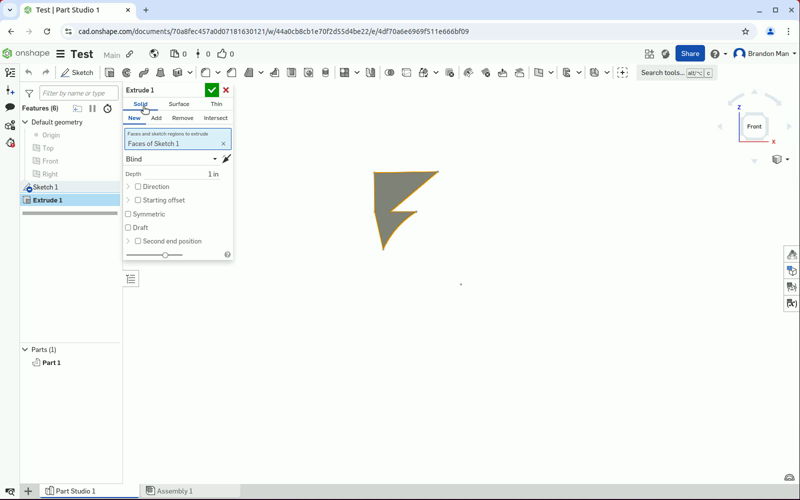
click(143, 106)
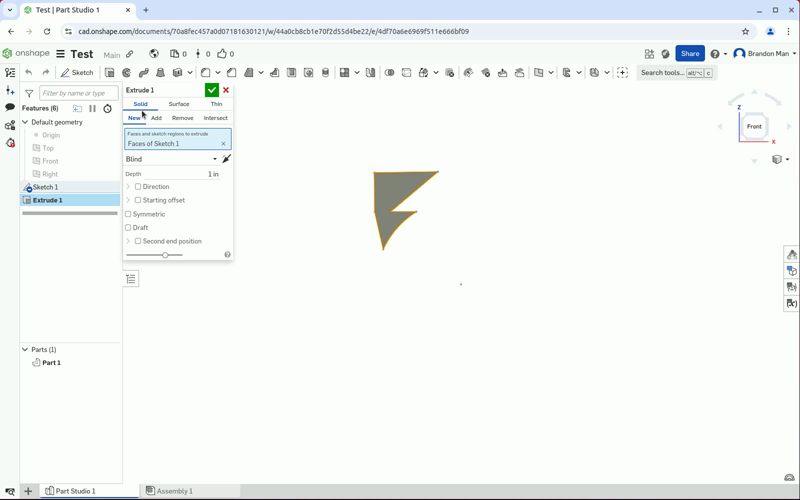
mouse_move(137, 120)
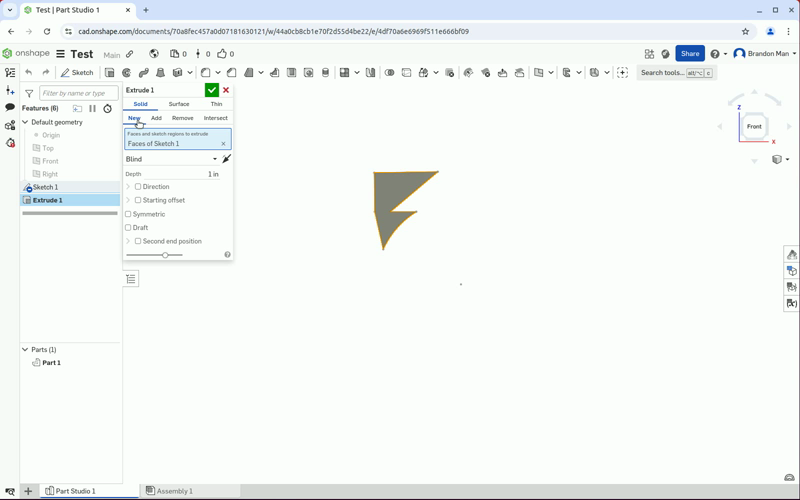
click(137, 120)
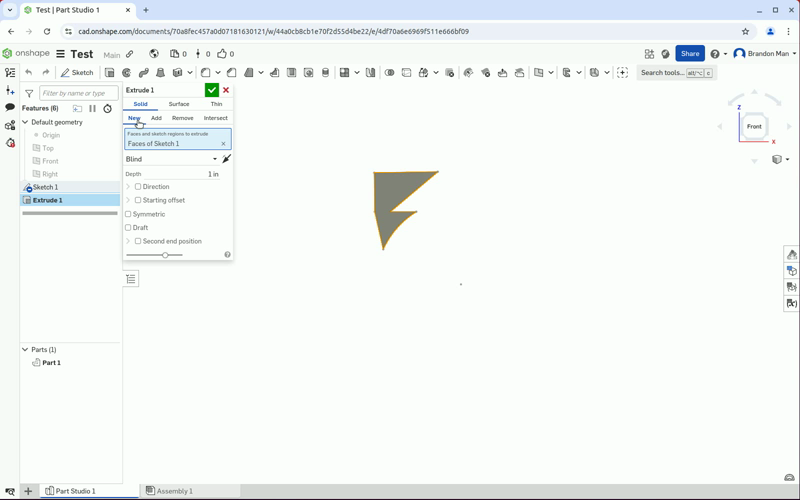
key(tab, 4)
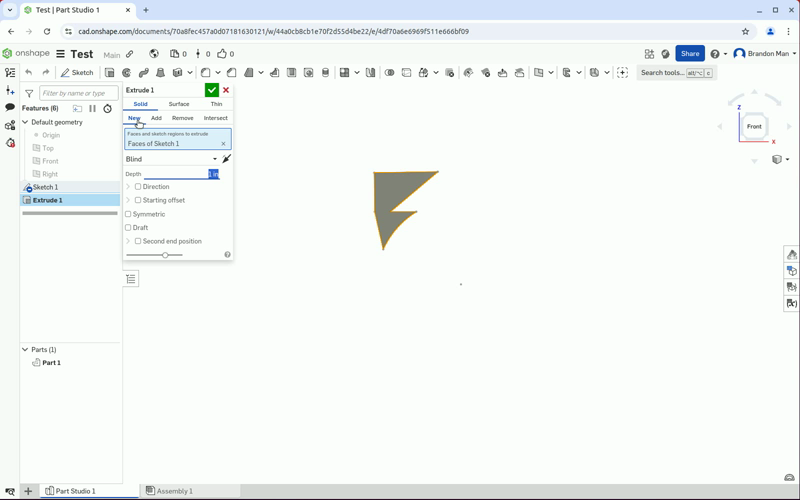
text(22.627)
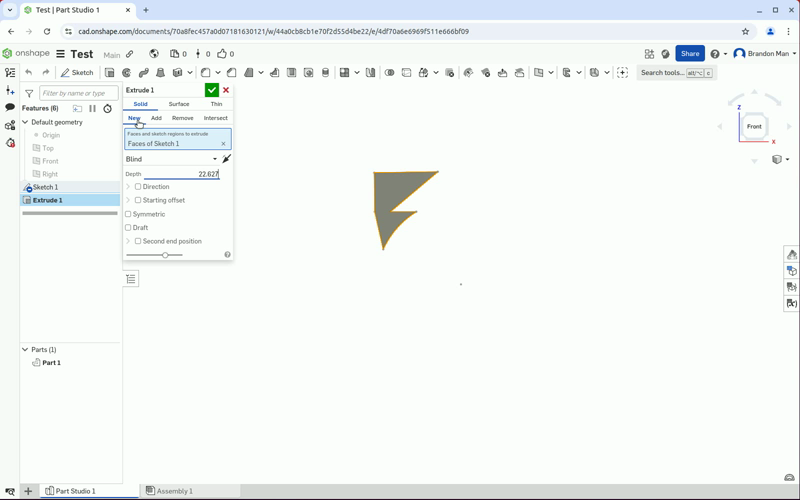
key(enter)
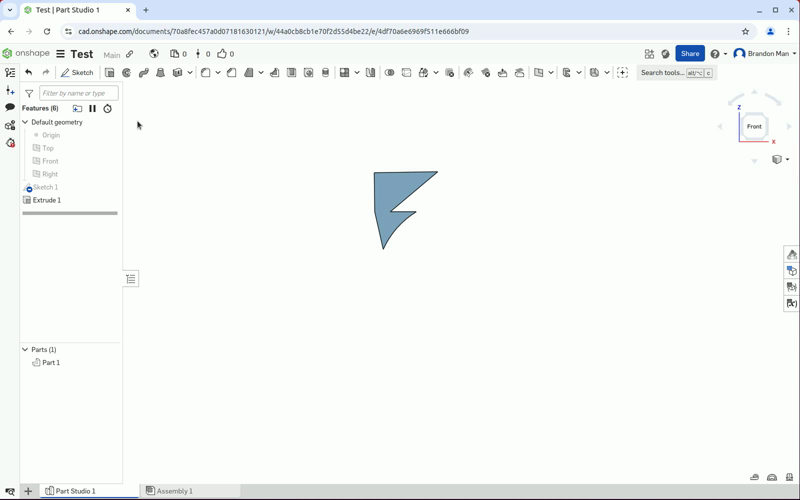
key(shift+h)
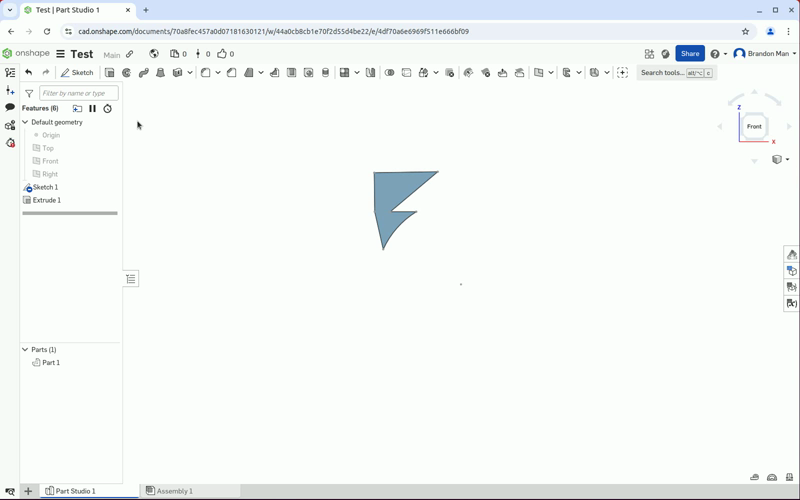
key(shift+h)
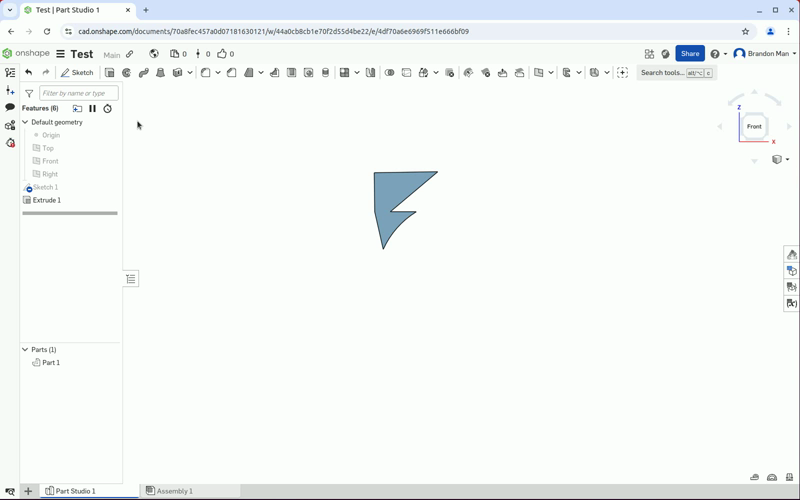
mouse_move(73, 189)
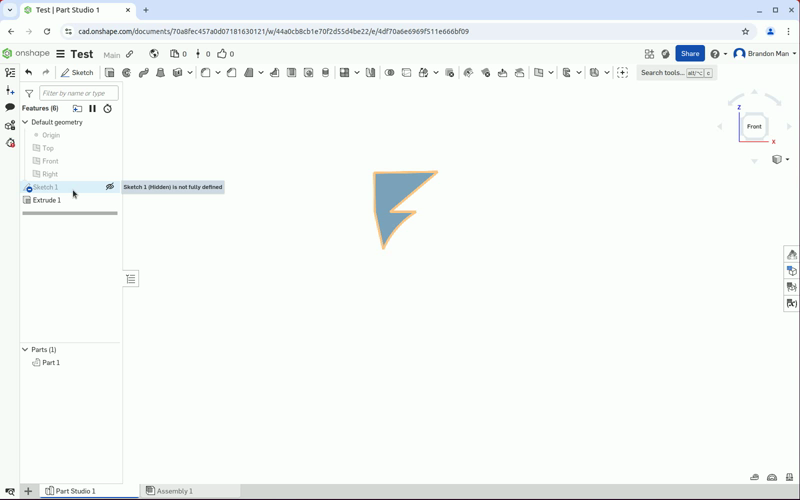
click(73, 189)
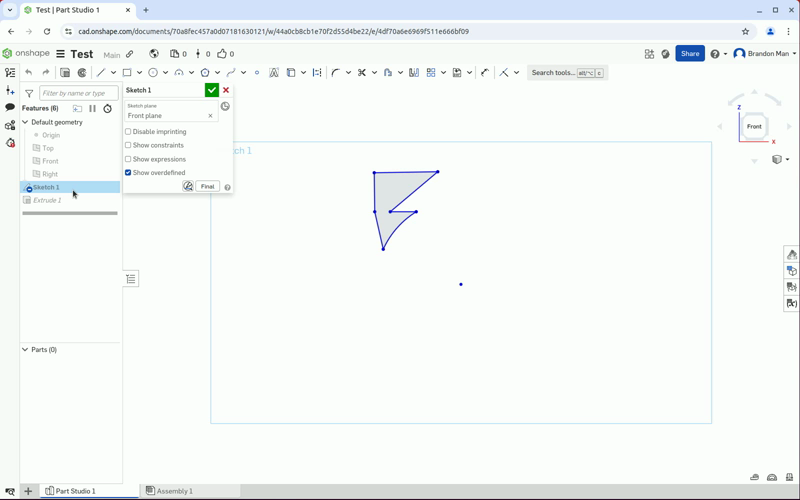
mouse_move(229, 92)
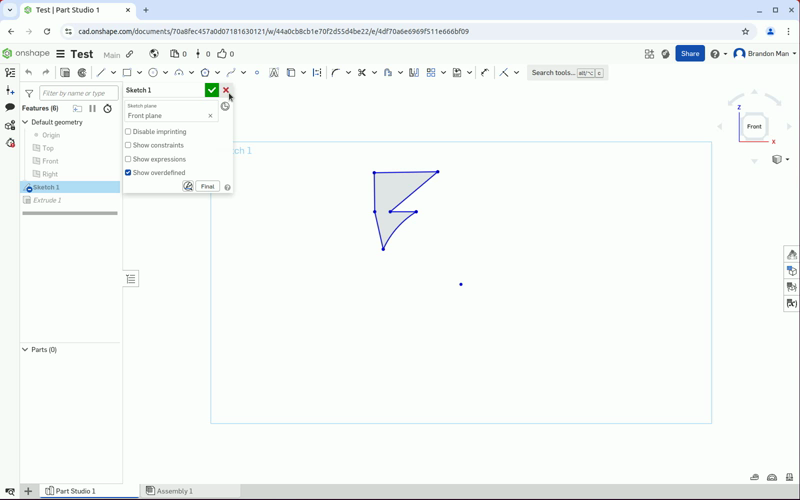
click(229, 92)
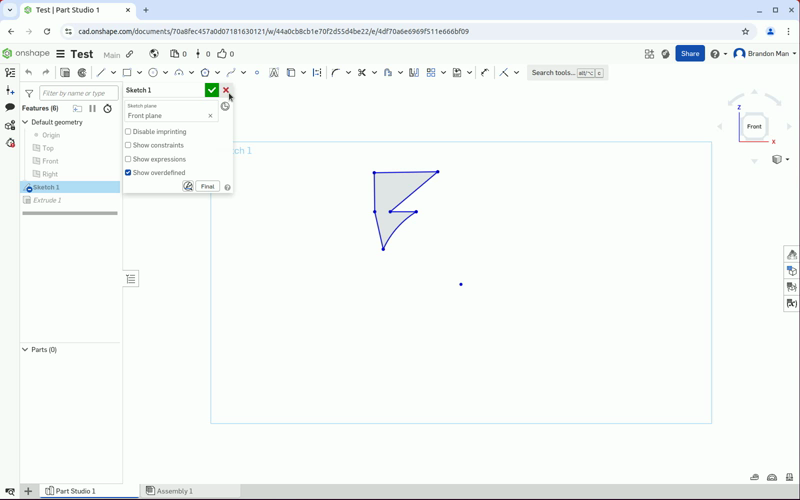
key(shift+s)
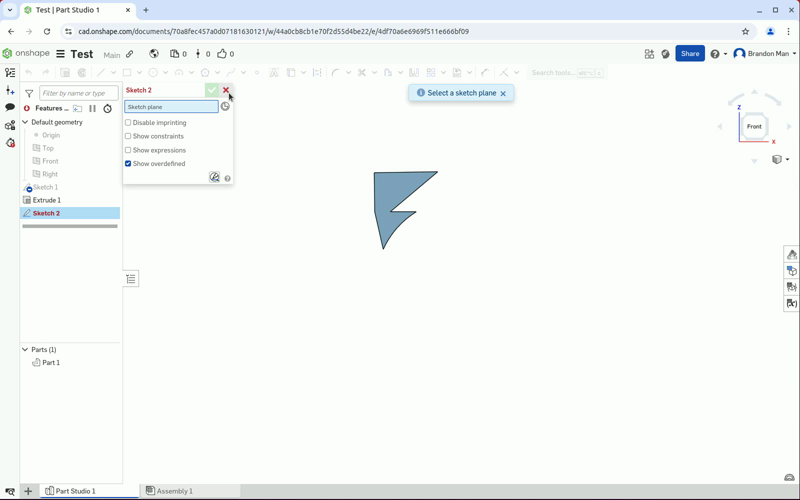
mouse_move(73, 163)
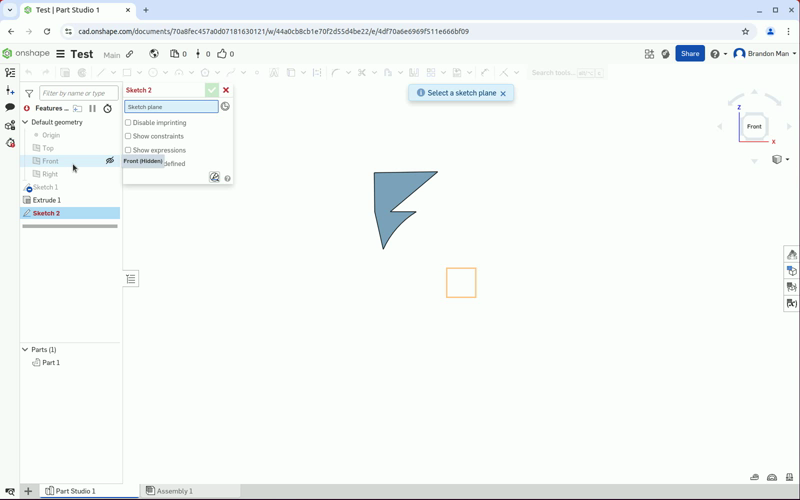
click(73, 163)
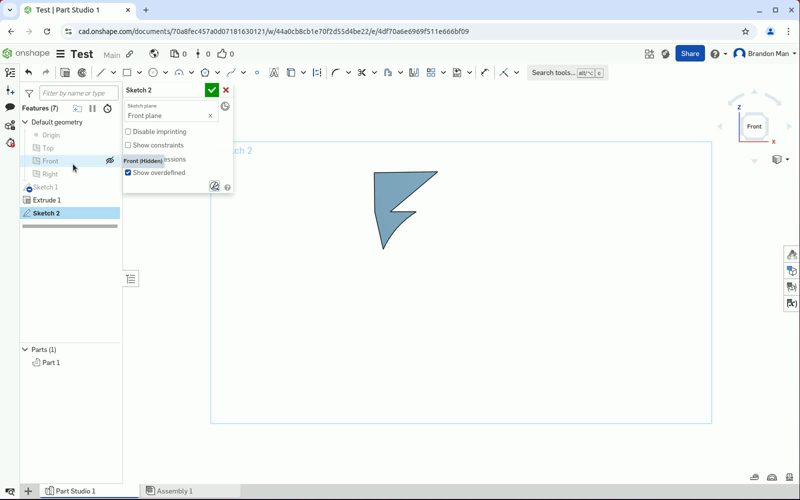
mouse_move(73, 352)
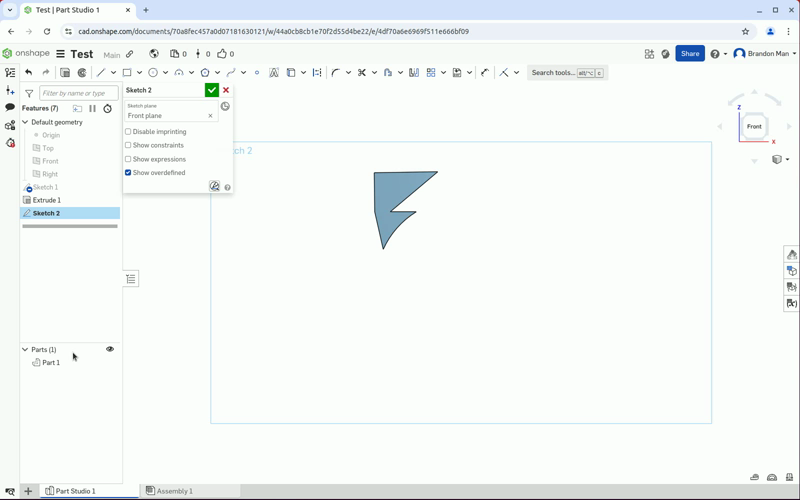
key(y)
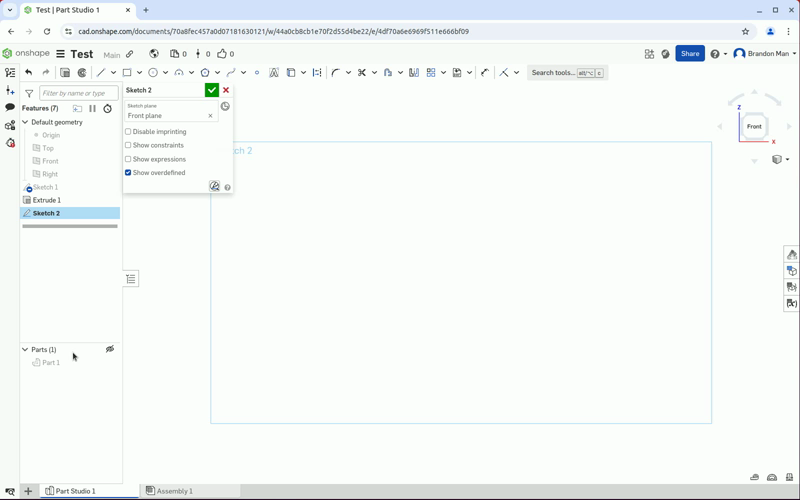
key(l)
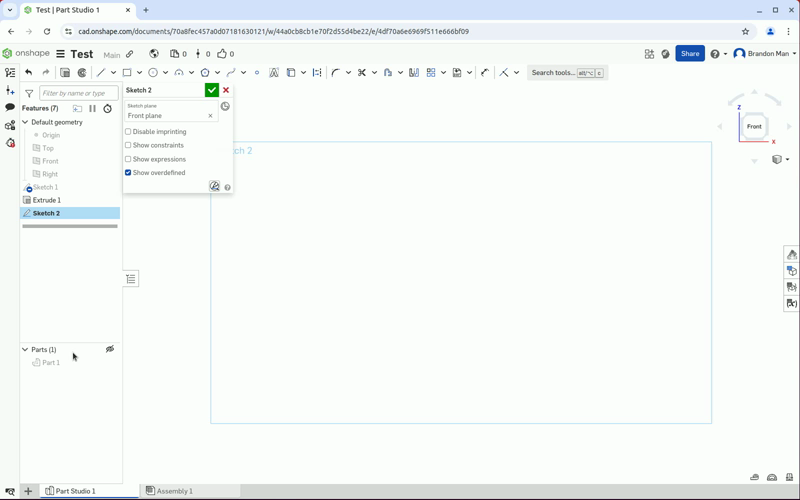
key_down(shift)
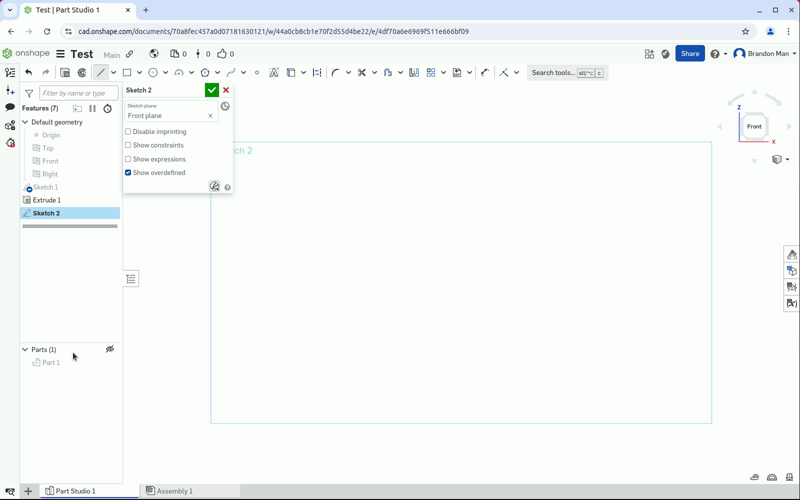
mouse_move(484, 171)
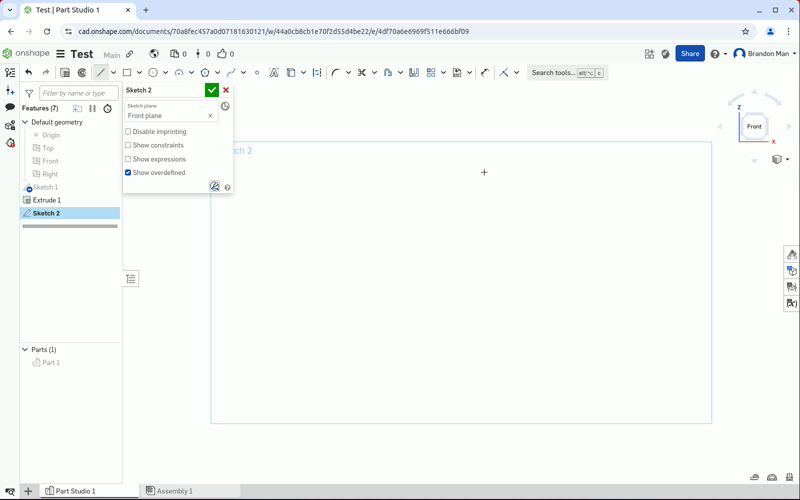
click(484, 171)
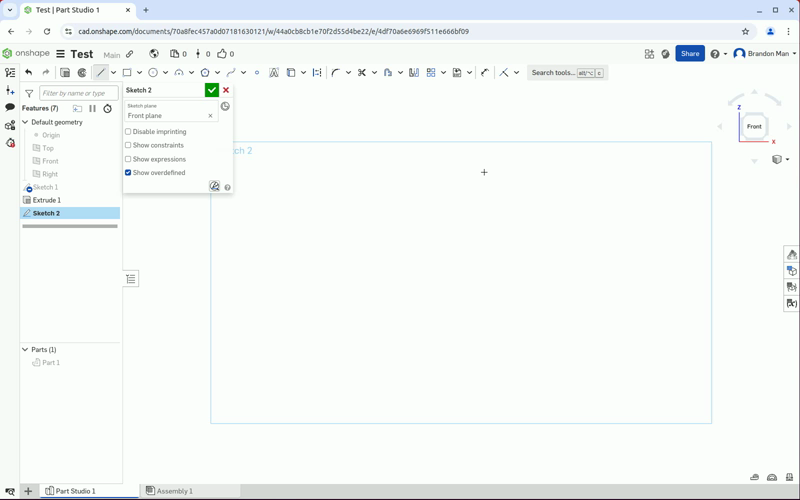
key_up(shift)
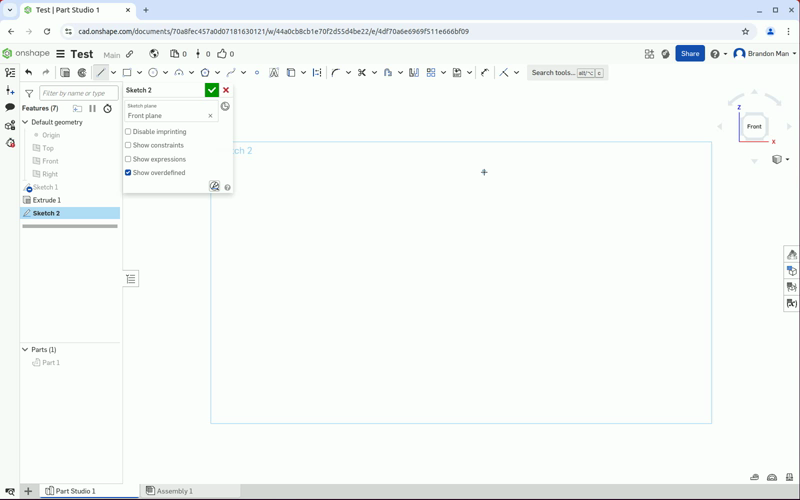
key_down(shift)
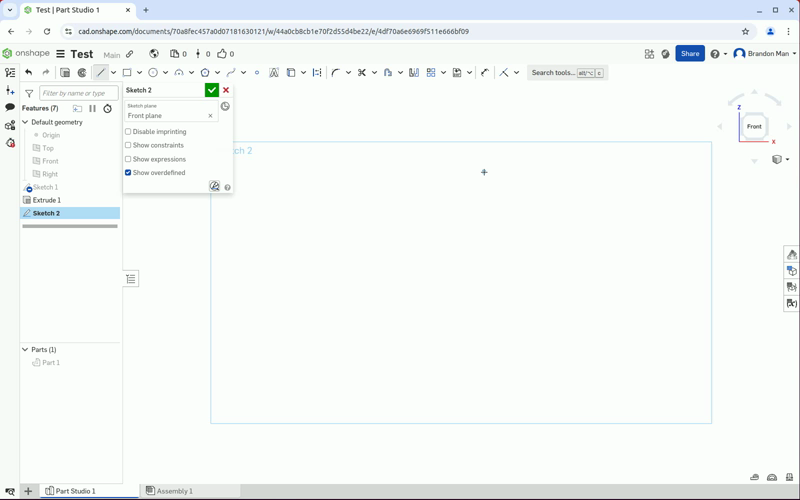
mouse_move(531, 210)
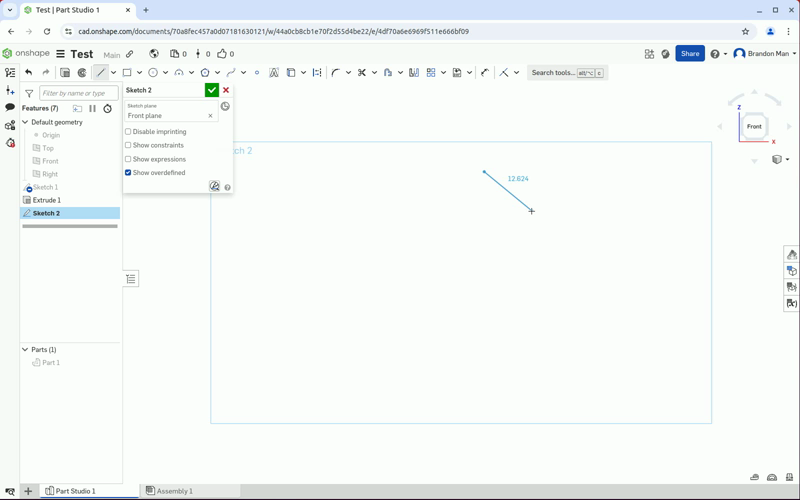
click(531, 210)
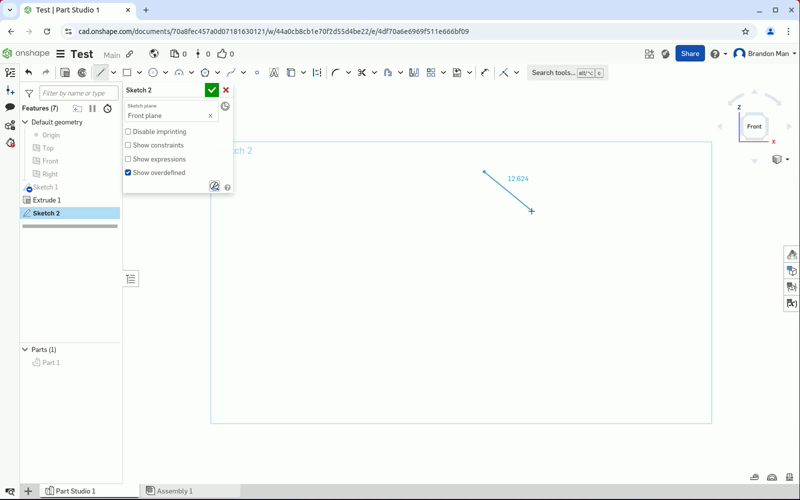
key_up(shift)
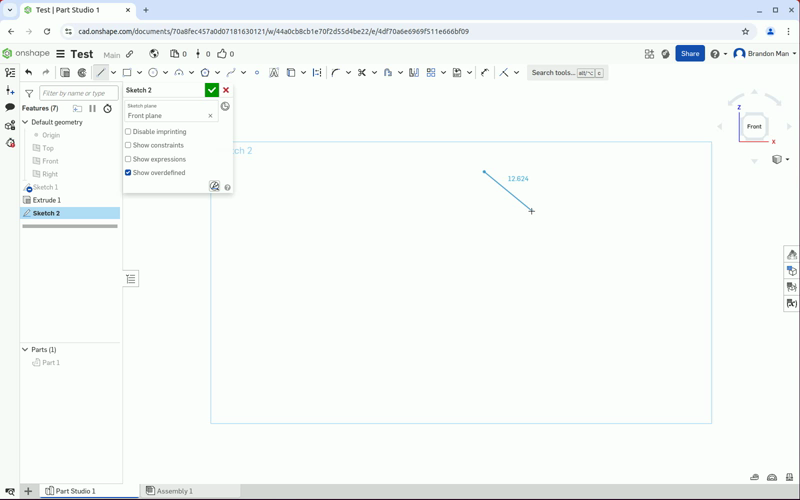
key_down(shift)
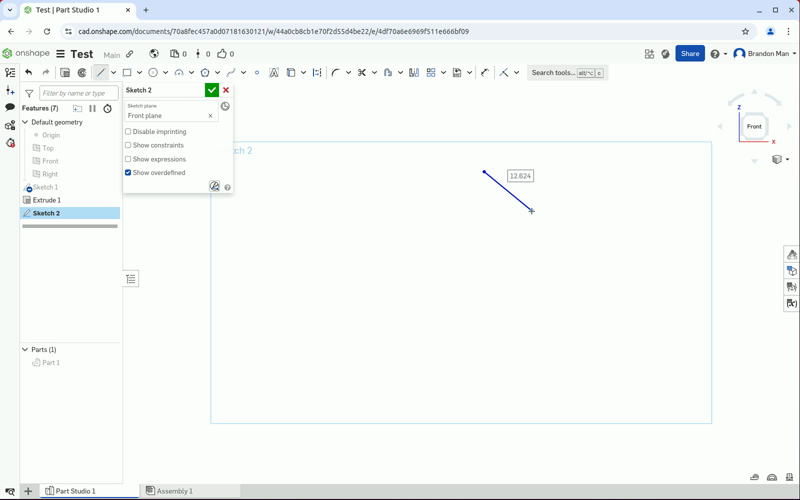
mouse_move(561, 210)
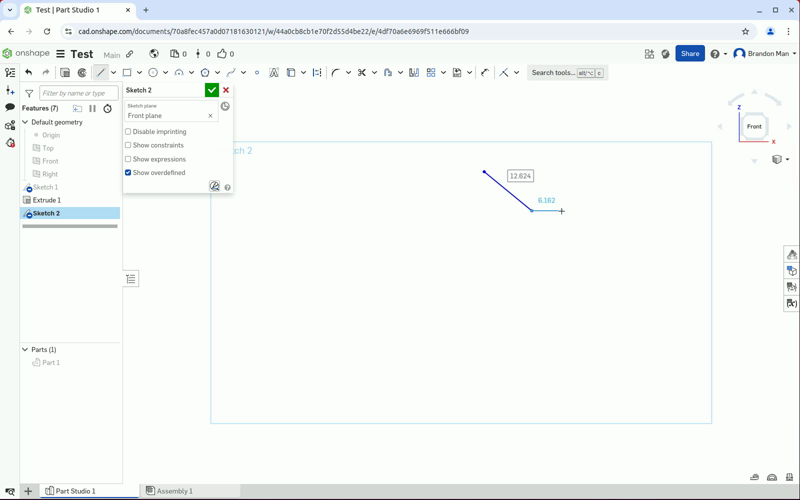
mouse_move(506, 210)
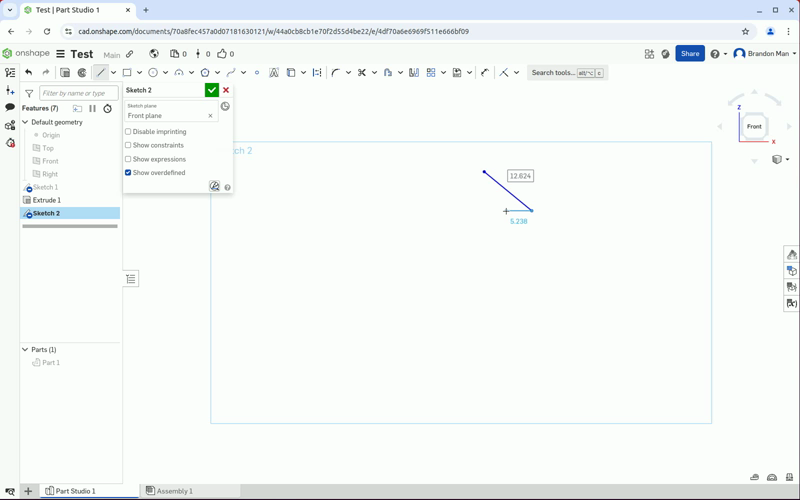
click(506, 210)
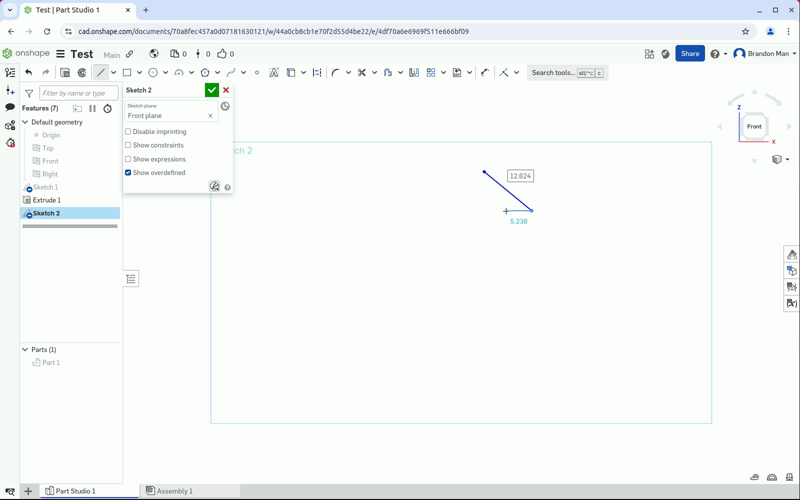
key_up(shift)
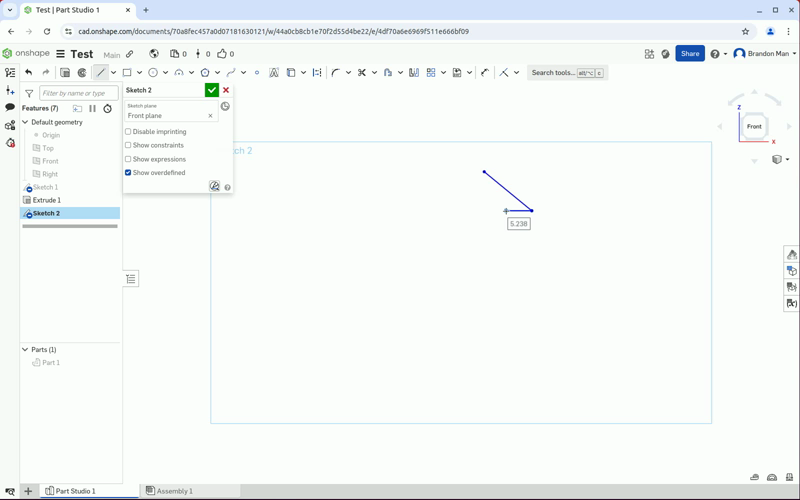
key(esc)
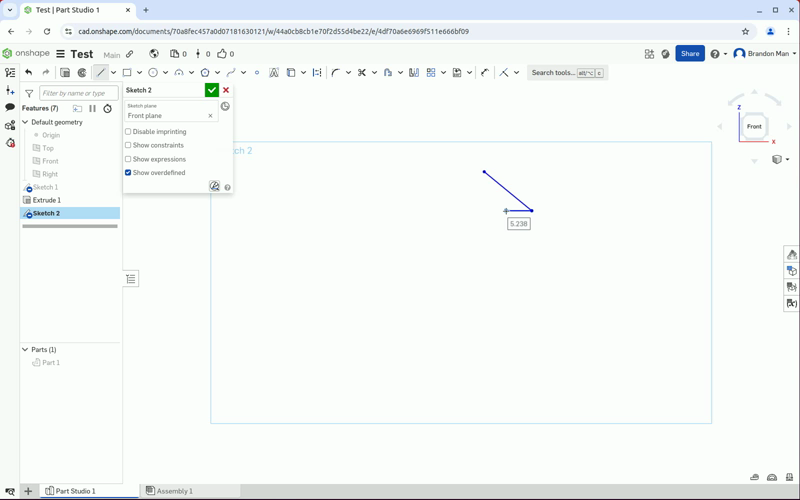
key(a)
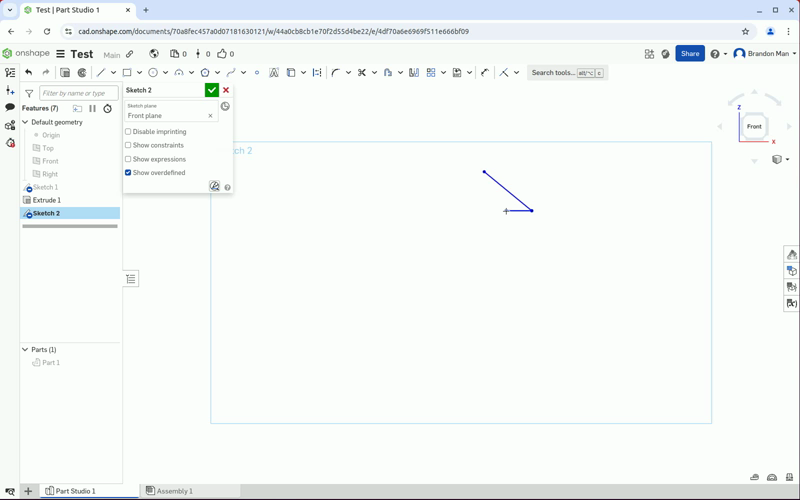
mouse_move(506, 210)
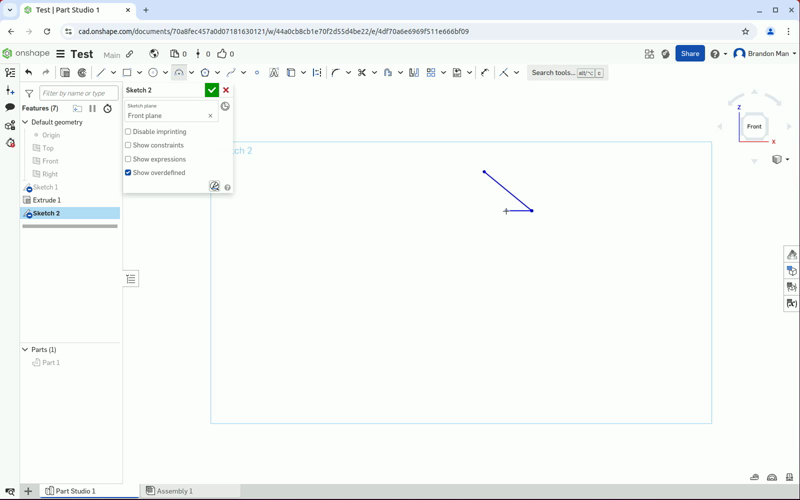
click(506, 210)
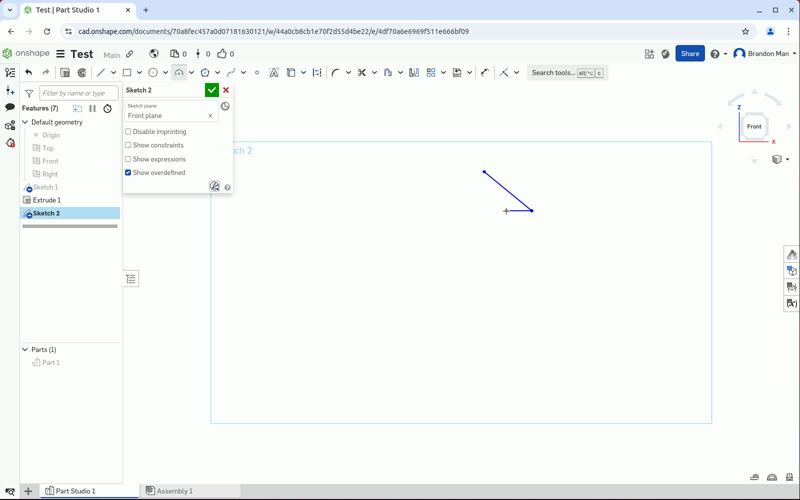
key_down(shift)
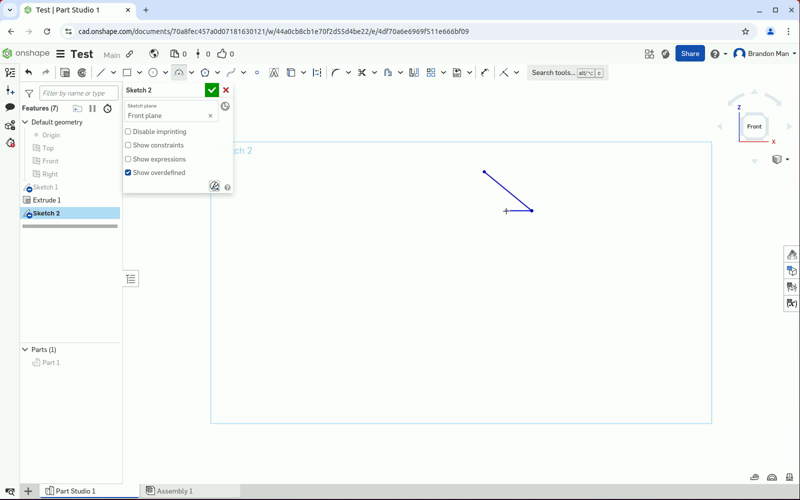
mouse_move(539, 249)
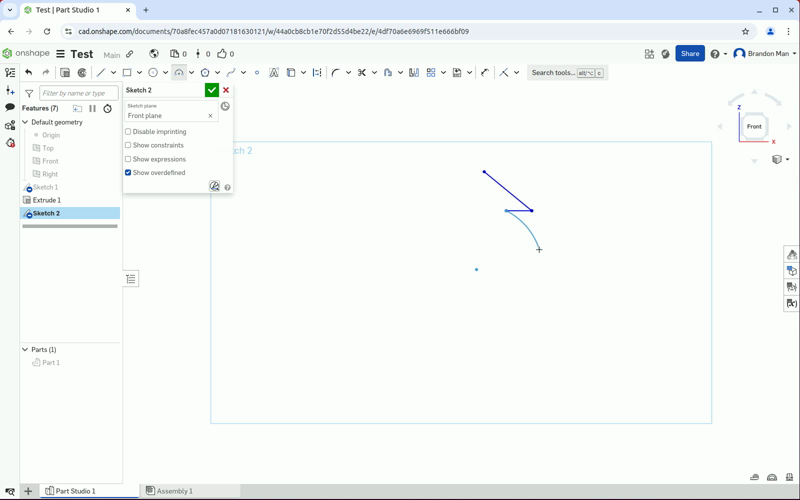
click(539, 249)
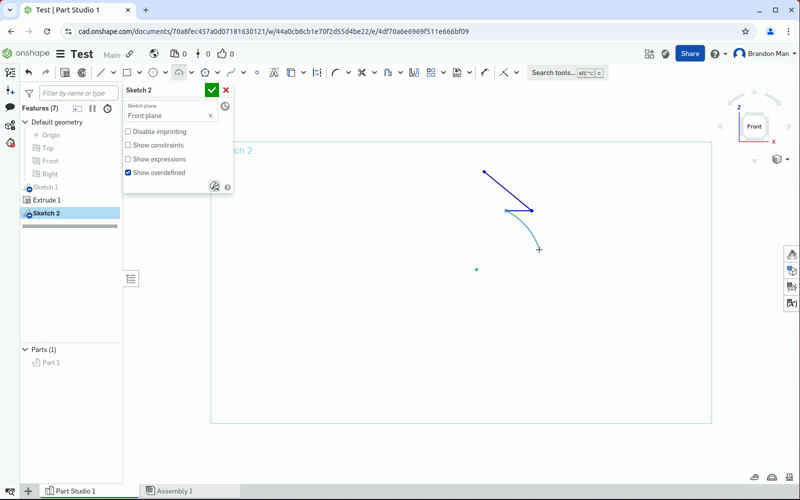
mouse_move(525, 227)
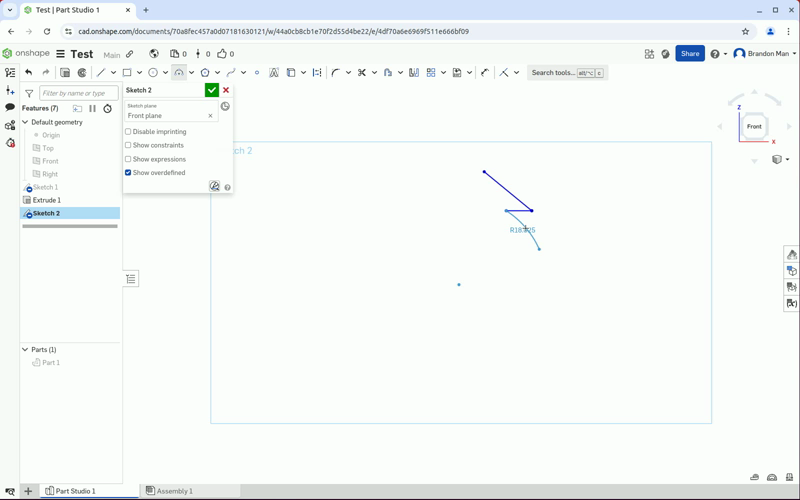
click(525, 227)
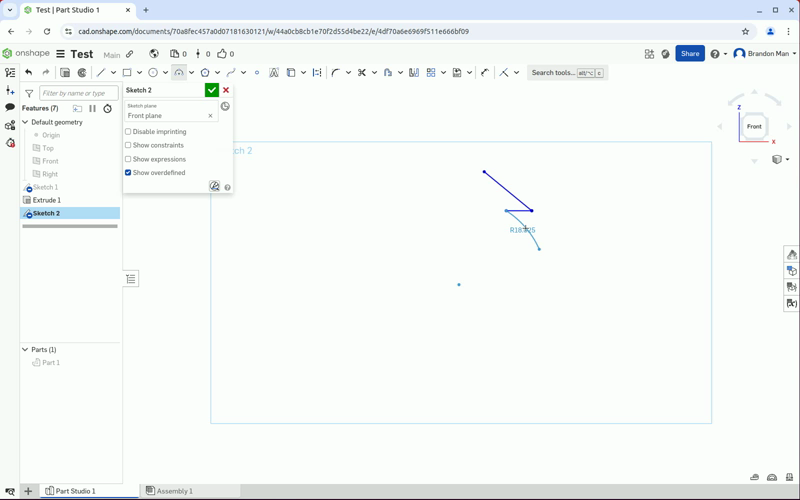
key_up(shift)
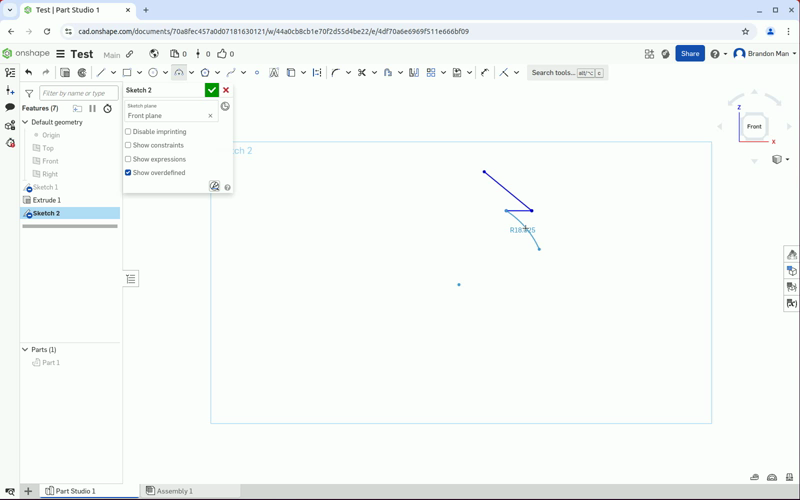
key(esc)
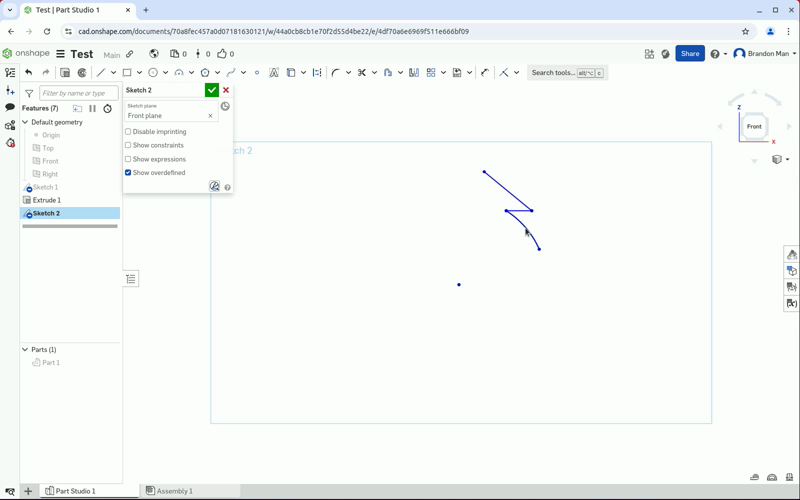
key(l)
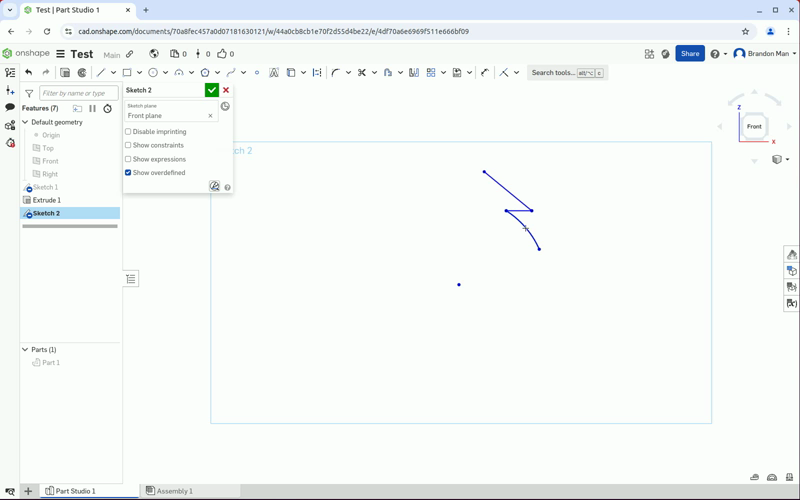
mouse_move(539, 249)
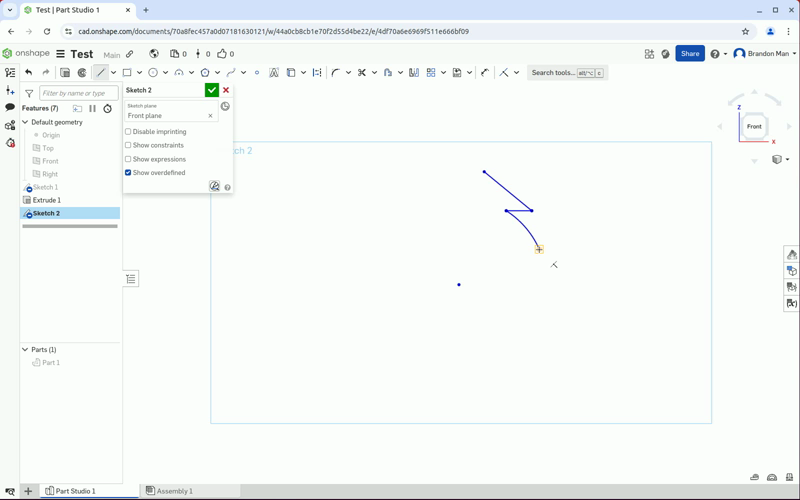
click(539, 249)
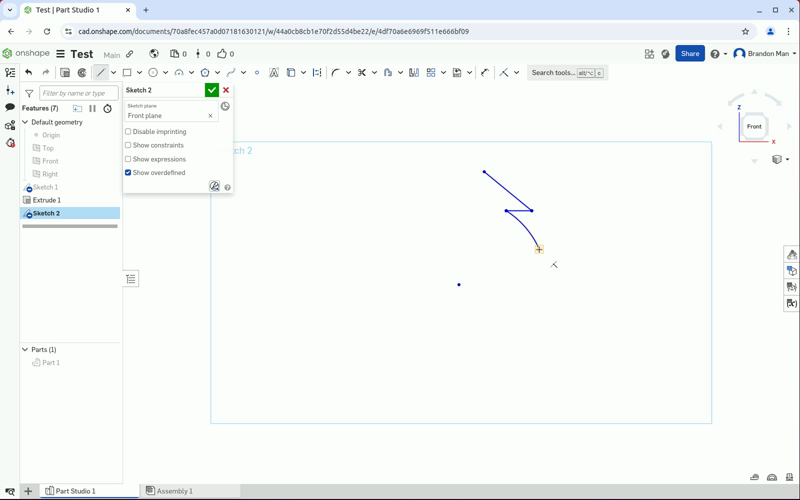
key_down(shift)
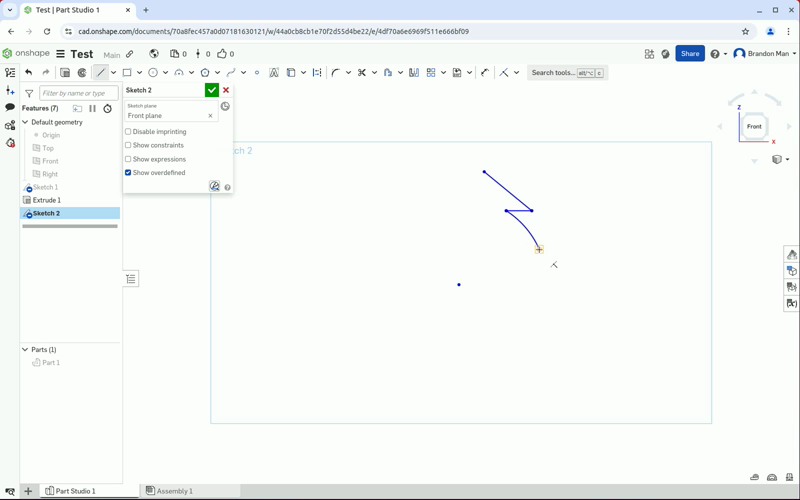
mouse_move(548, 170)
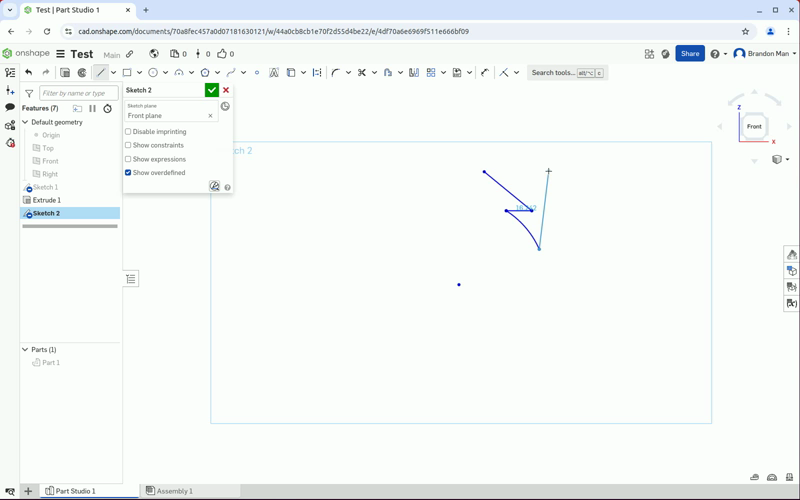
click(548, 170)
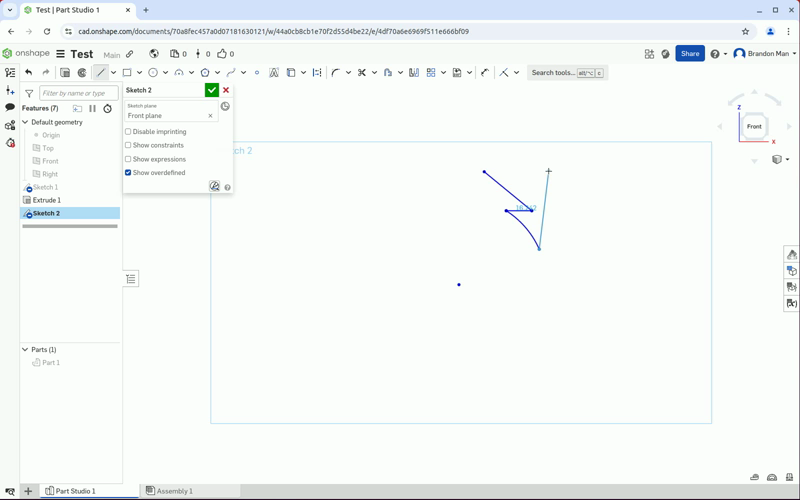
key_up(shift)
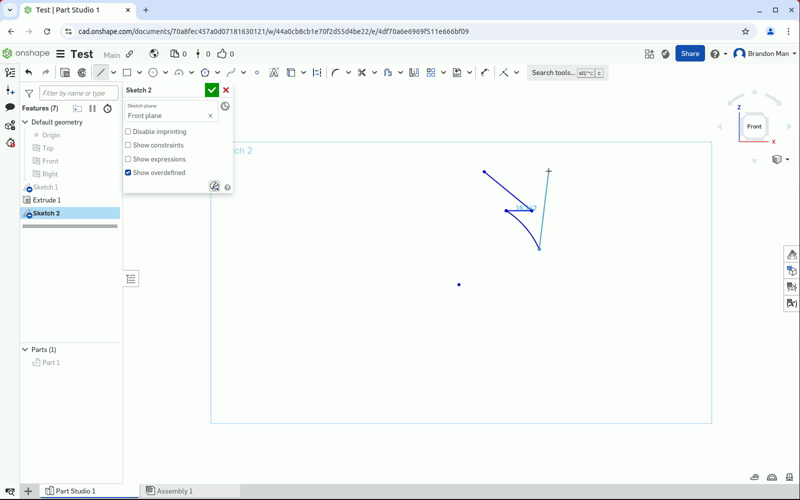
key_down(shift)
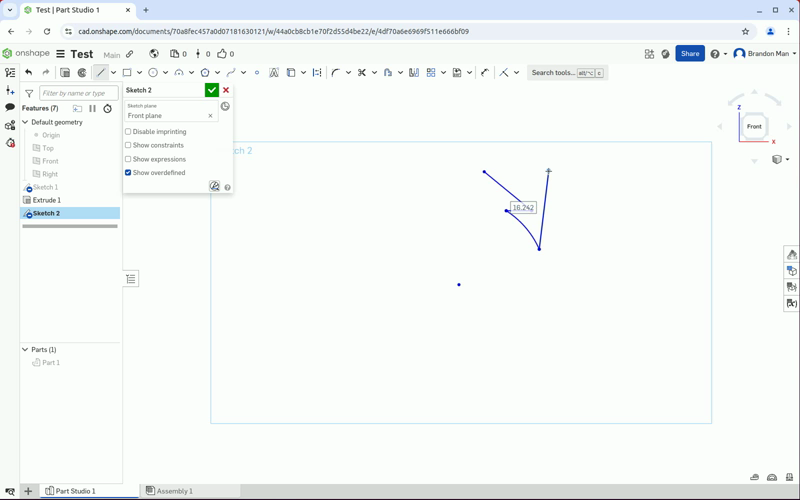
mouse_move(484, 171)
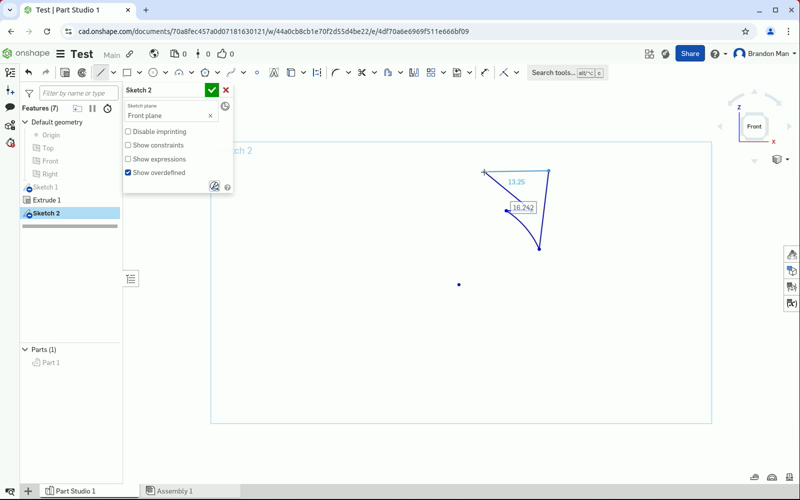
key_up(shift)
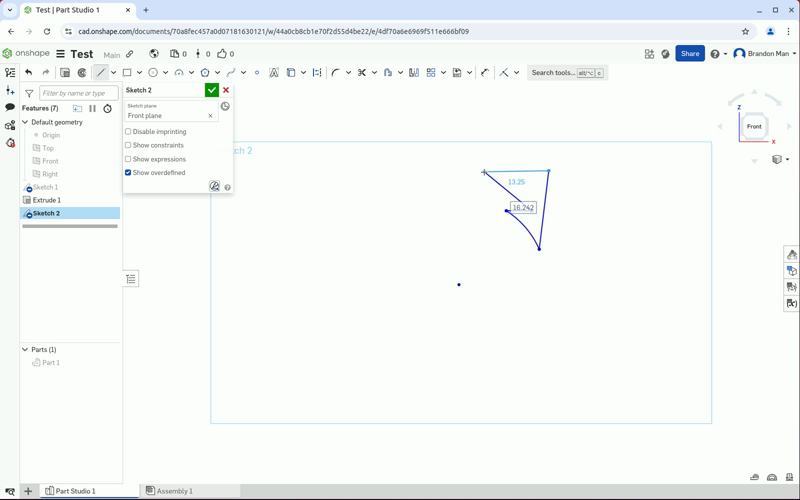
click(484, 171)
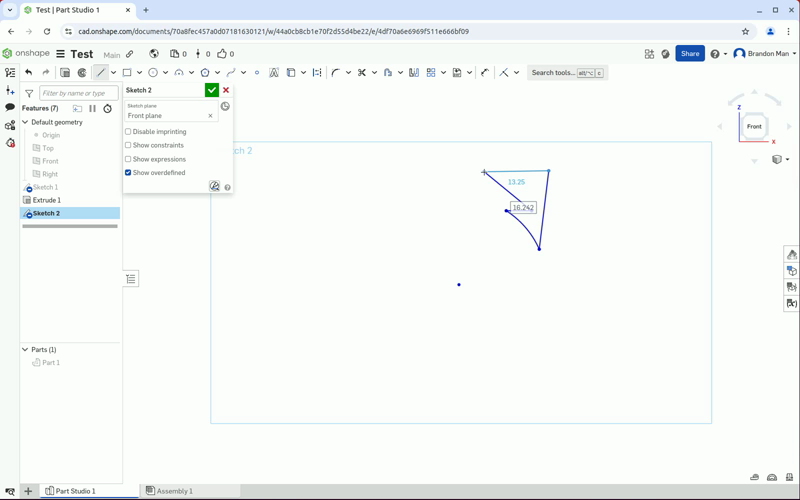
key(esc)
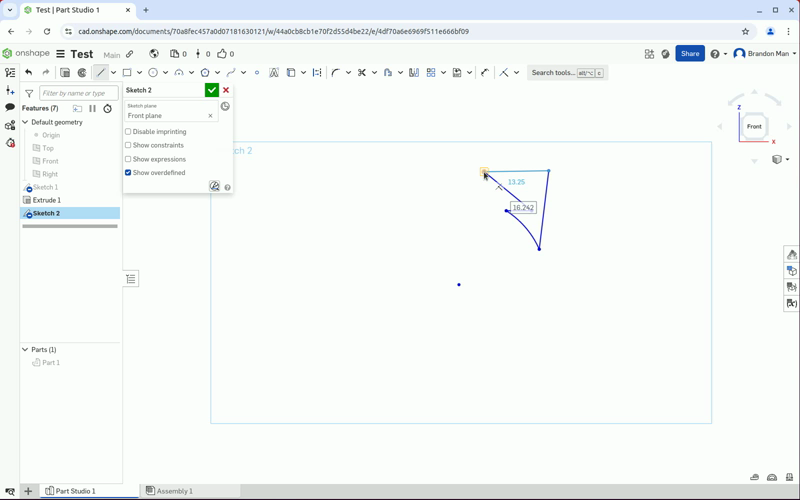
mouse_move(529, 223)
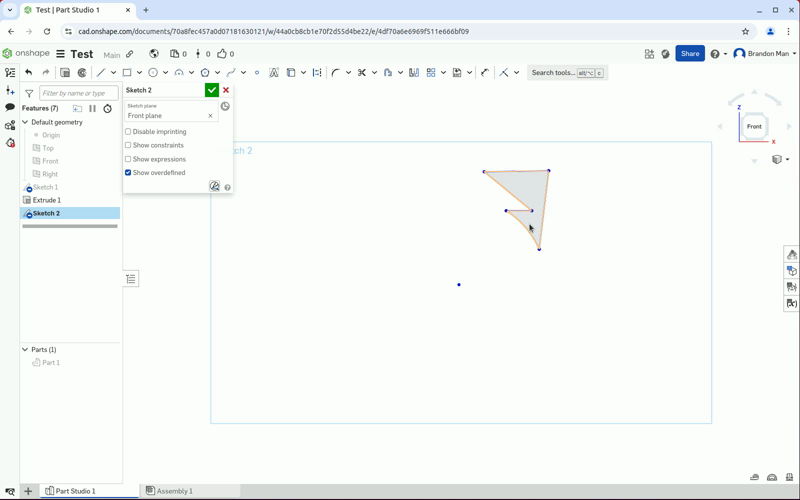
click(529, 223)
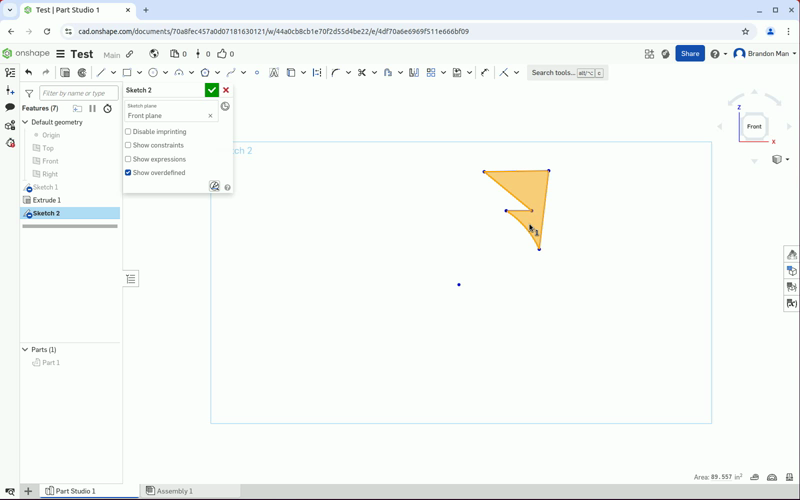
mouse_move(73, 352)
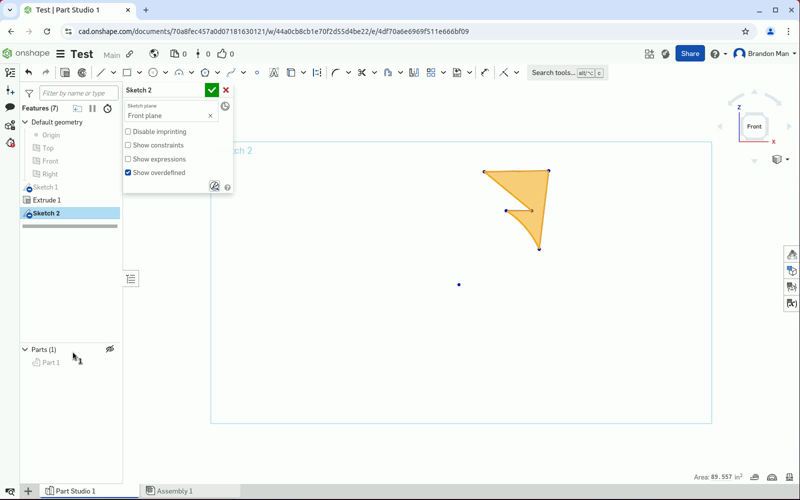
key(shift+y)
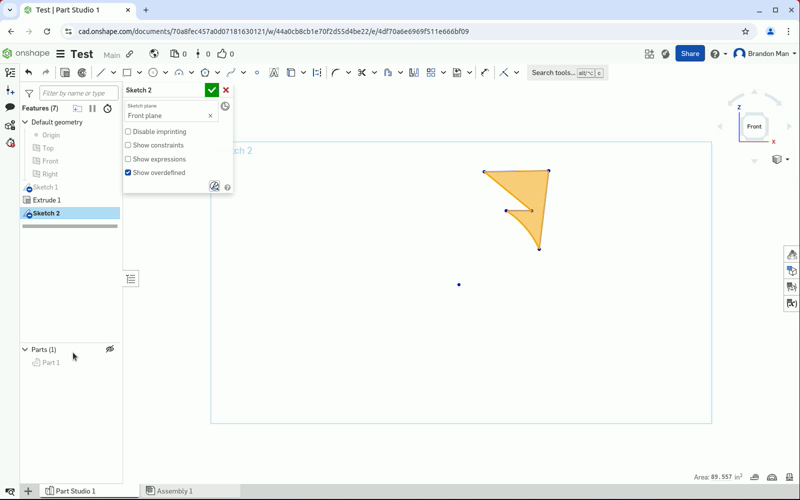
key(shift+e)
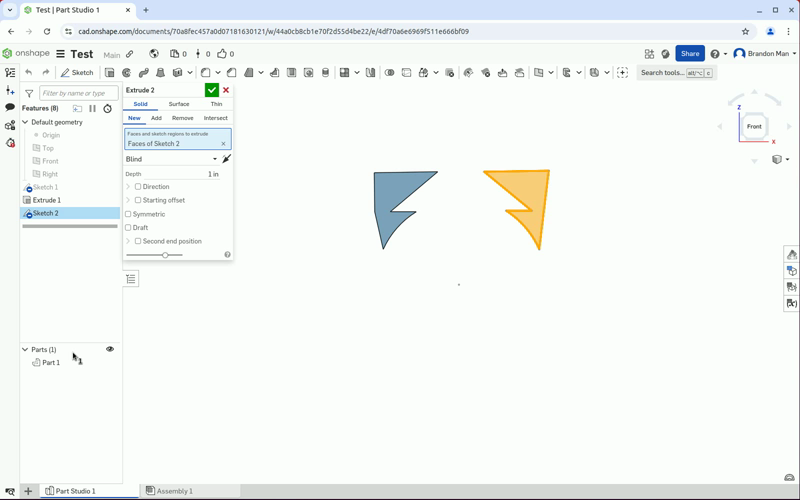
mouse_move(143, 106)
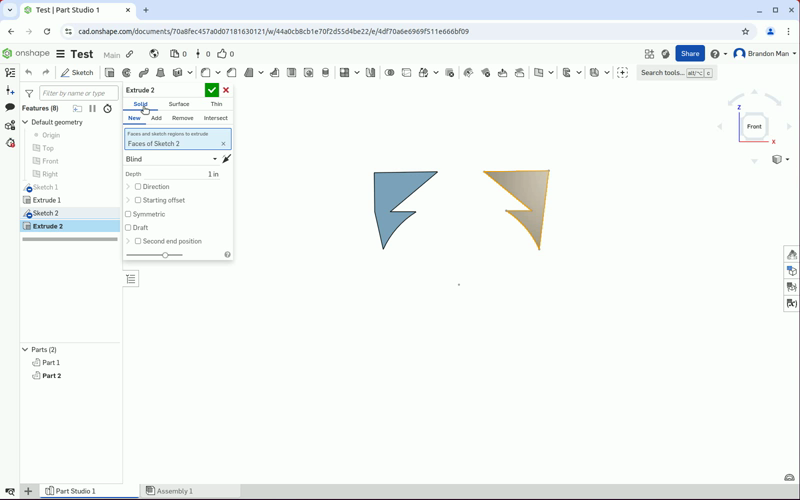
click(143, 106)
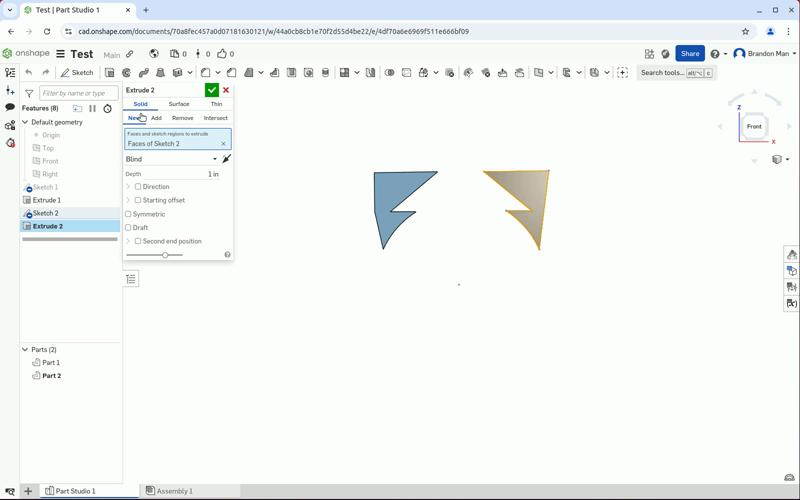
mouse_move(137, 120)
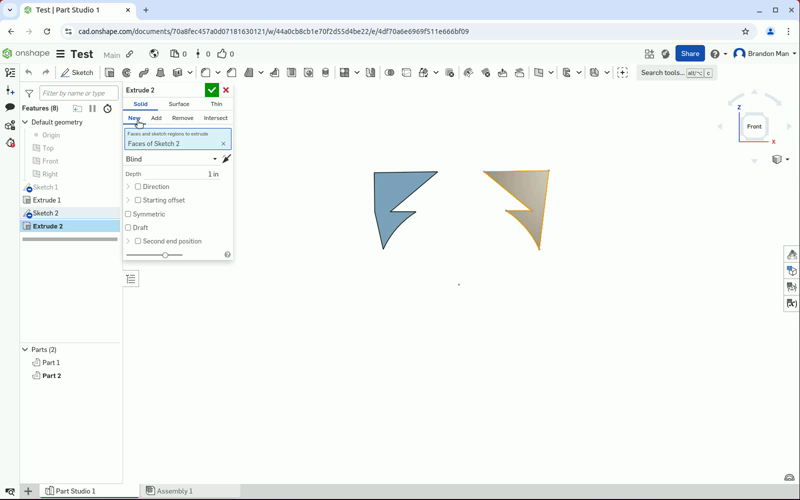
click(137, 120)
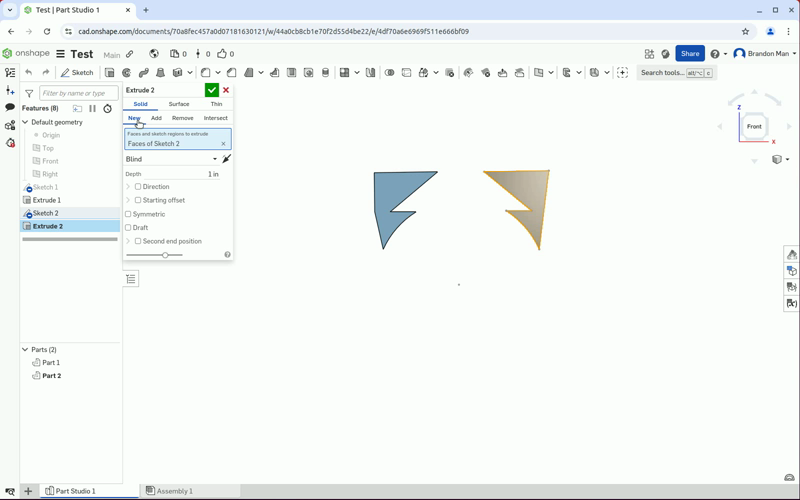
key(tab, 4)
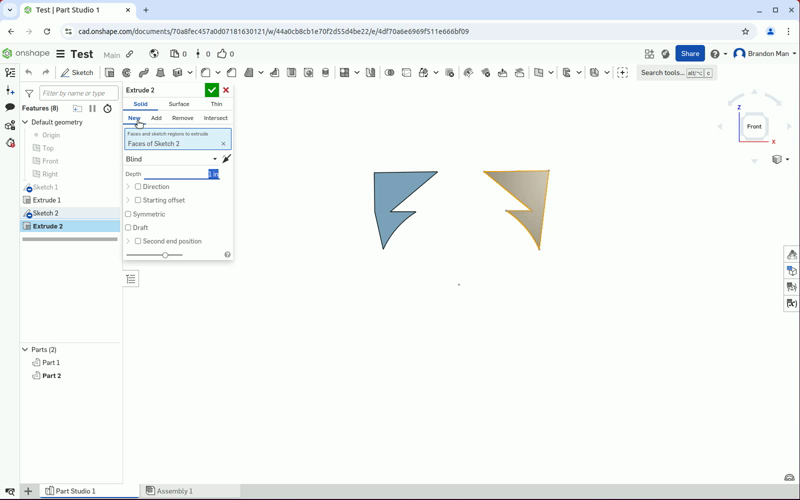
text(22.627)
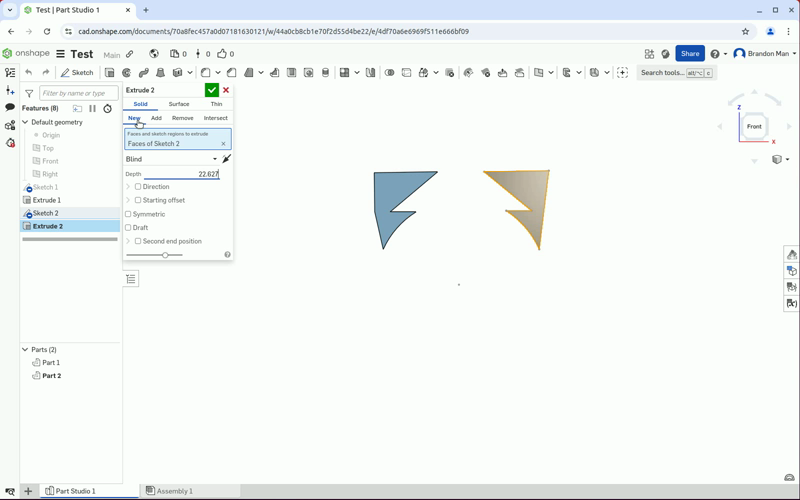
key(enter)
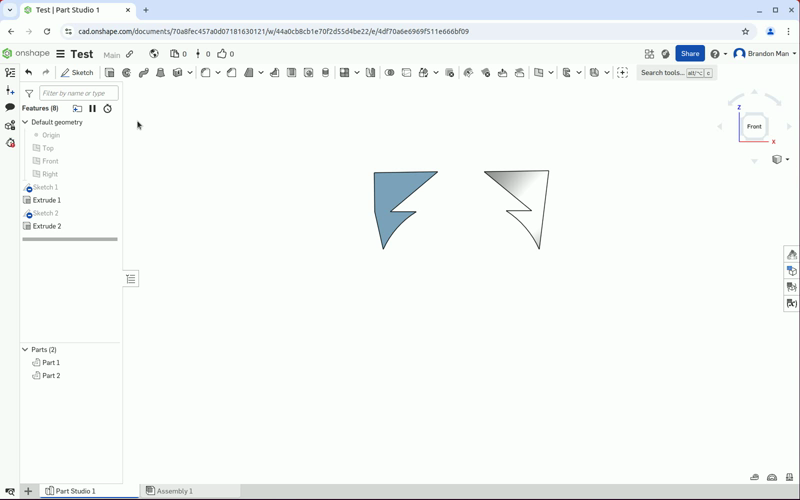
key(shift+h)
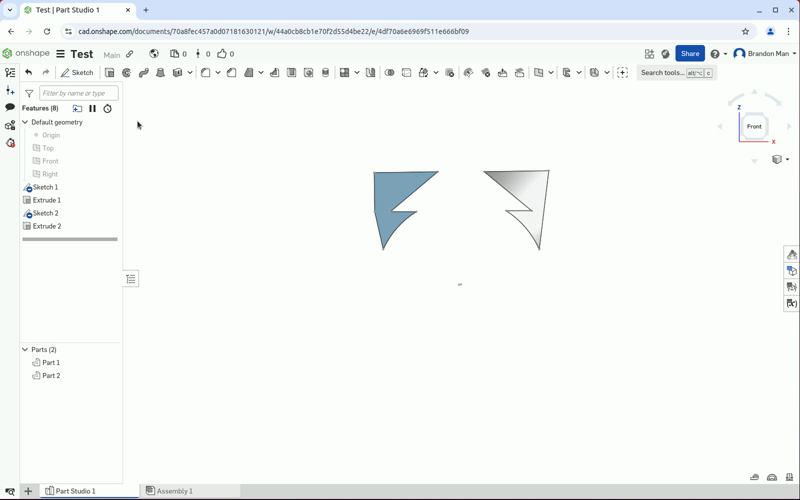
key(shift+h)
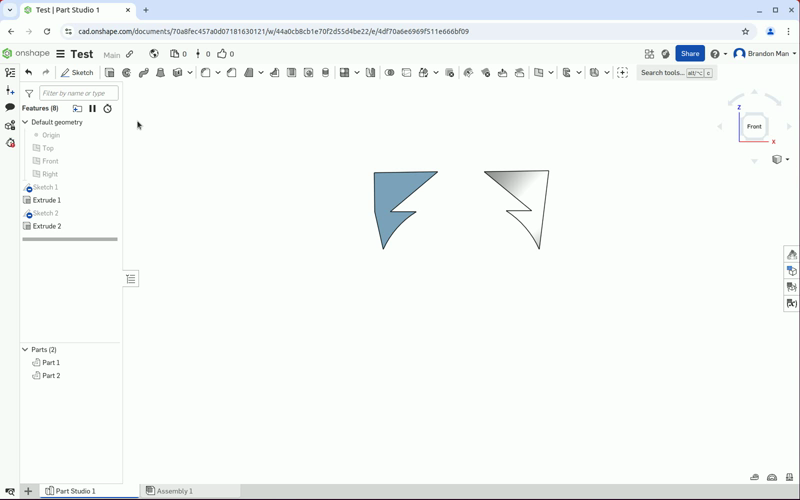
mouse_move(73, 189)
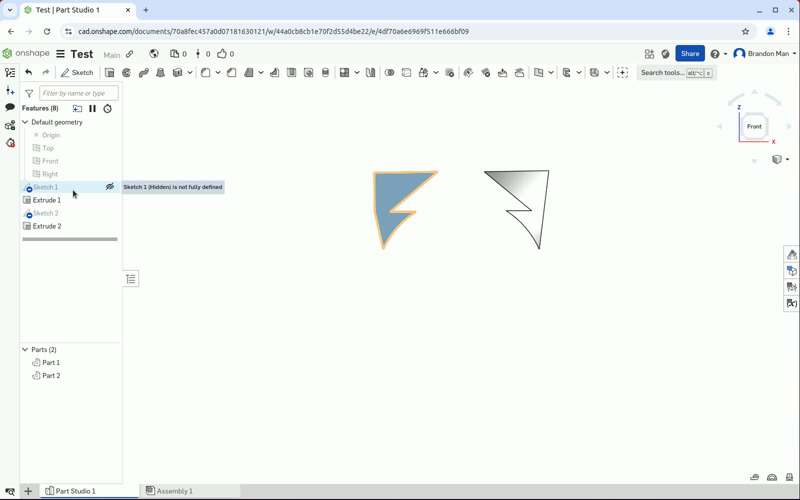
click(73, 189)
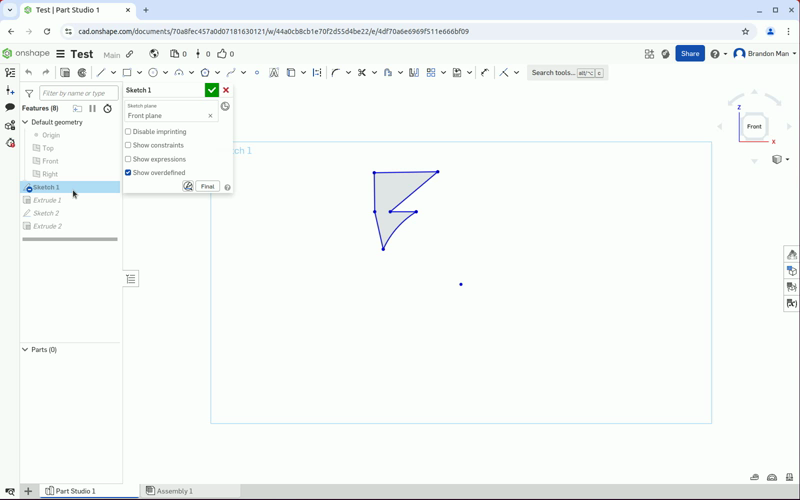
mouse_move(229, 92)
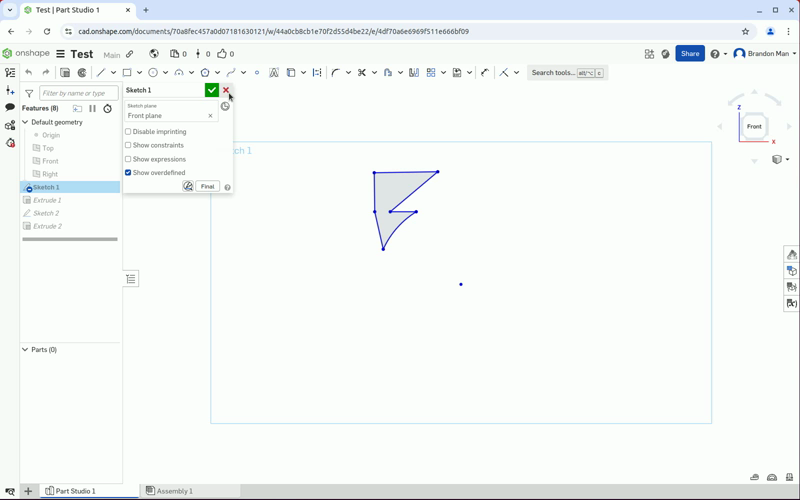
click(229, 92)
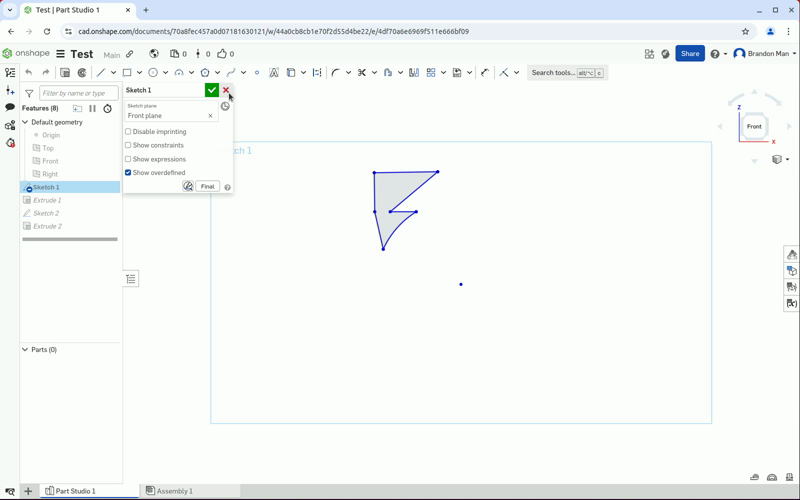
key(shift+s)
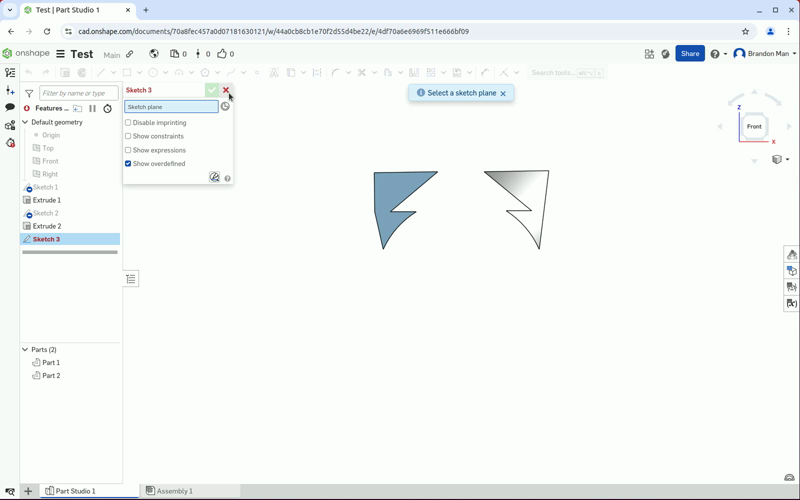
mouse_move(73, 163)
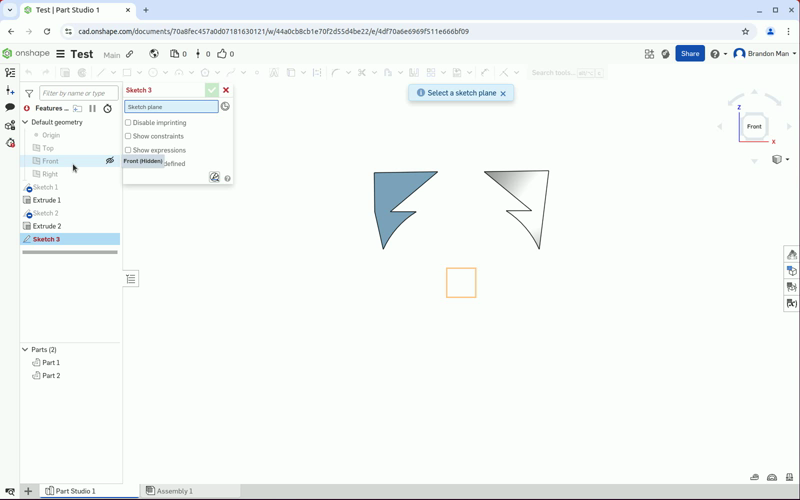
click(73, 163)
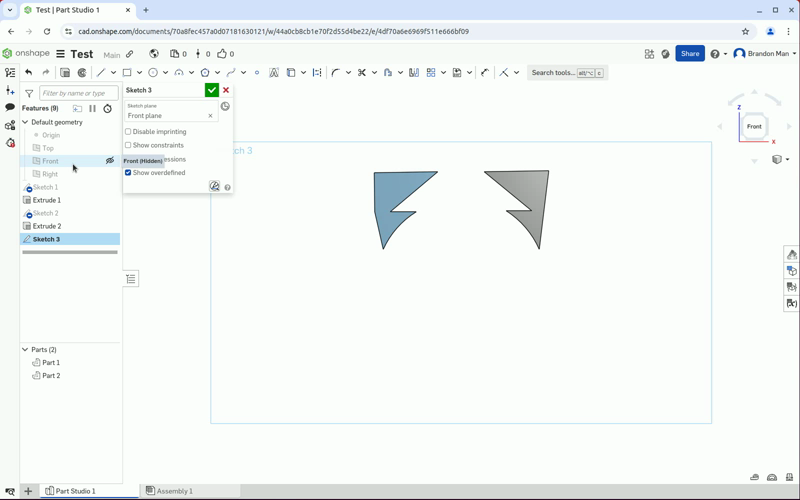
mouse_move(73, 352)
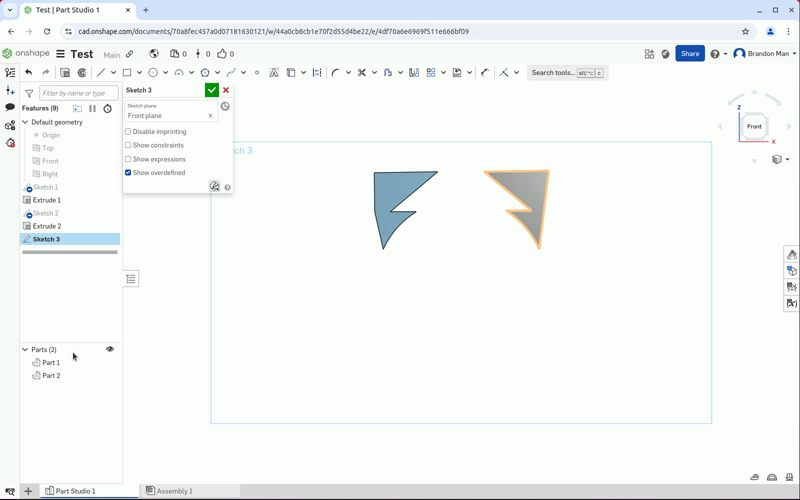
key(y)
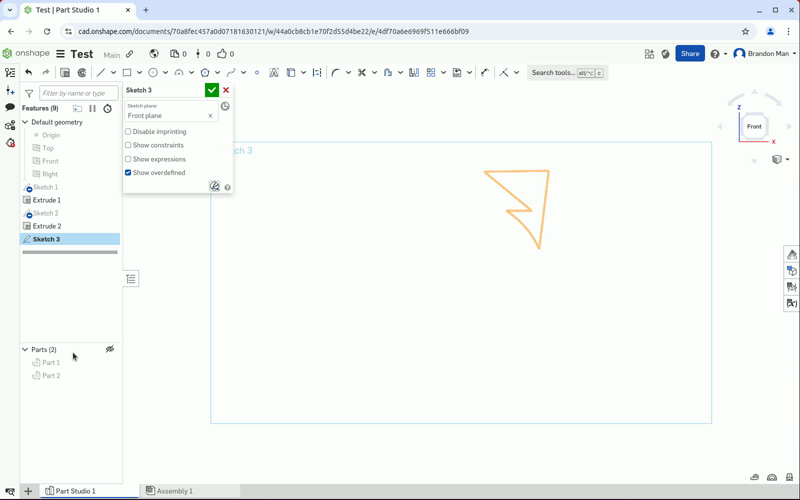
key(l)
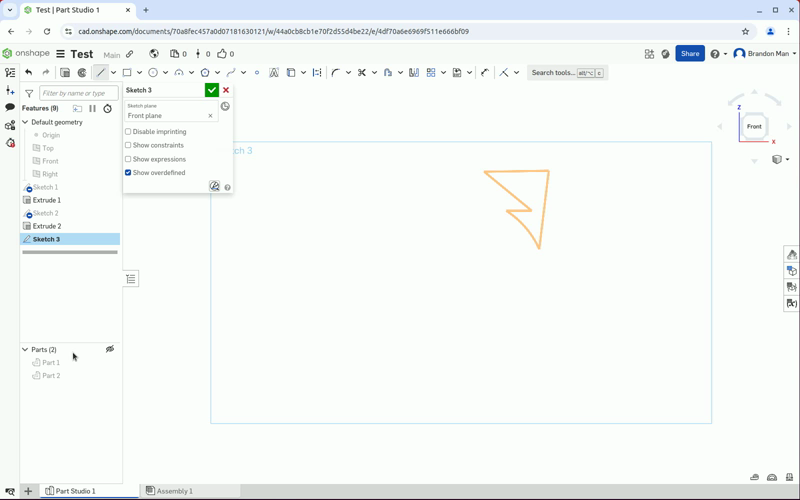
key_down(shift)
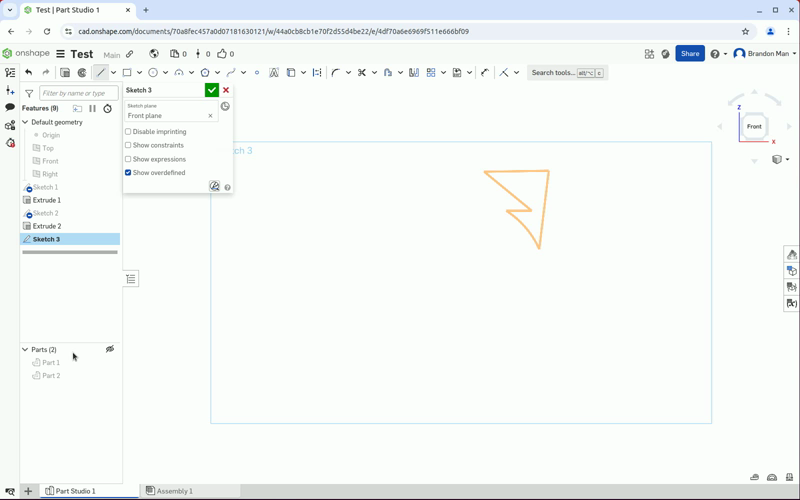
mouse_move(382, 249)
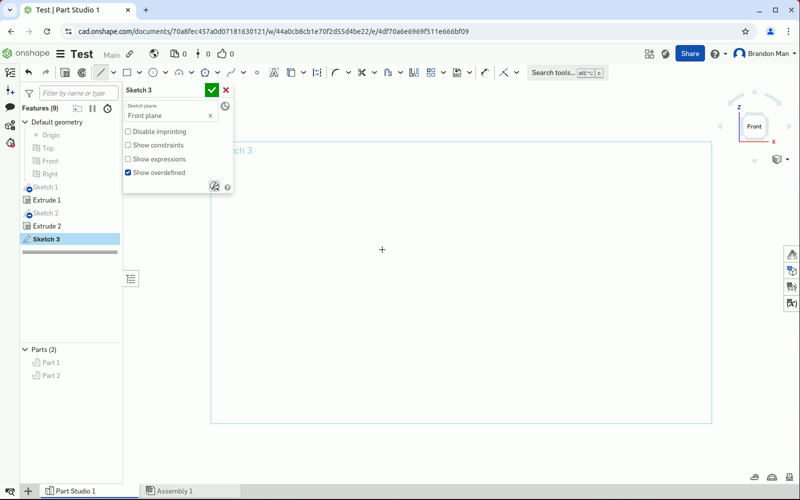
click(382, 249)
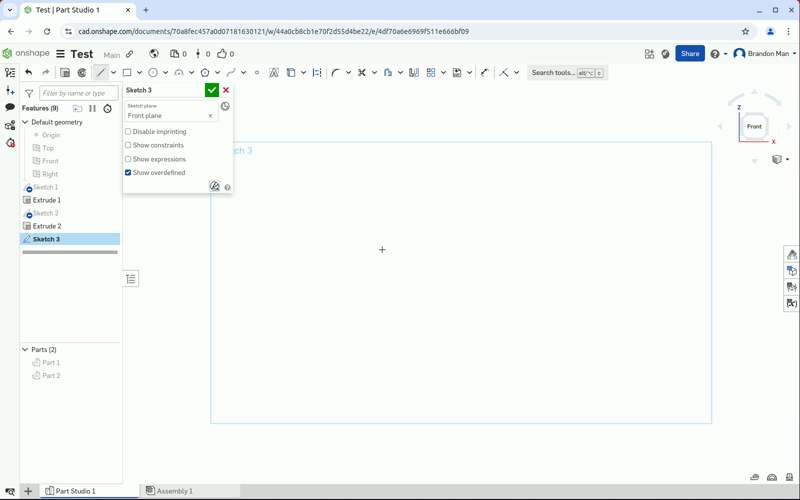
key_up(shift)
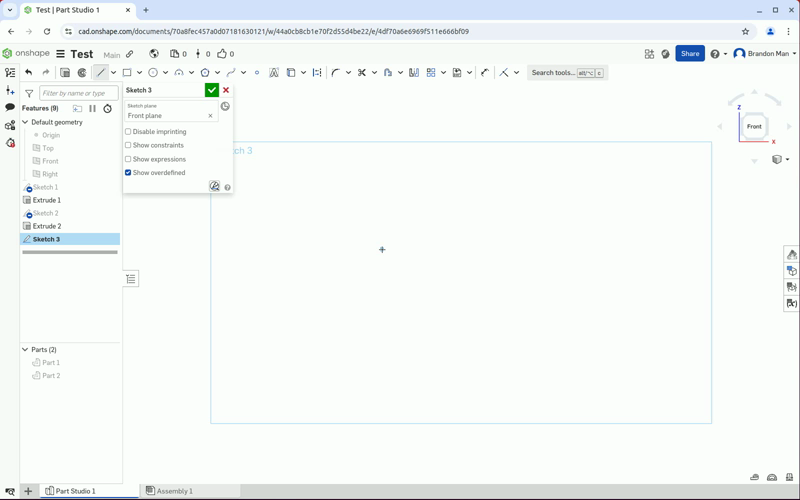
key_down(shift)
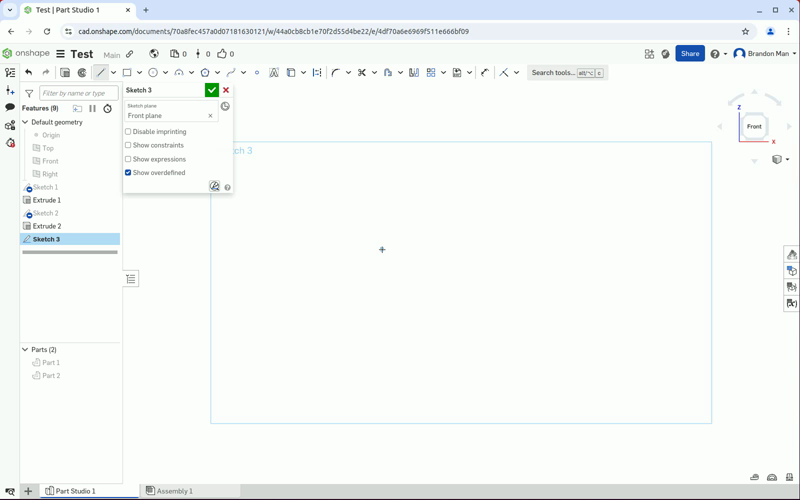
mouse_move(412, 249)
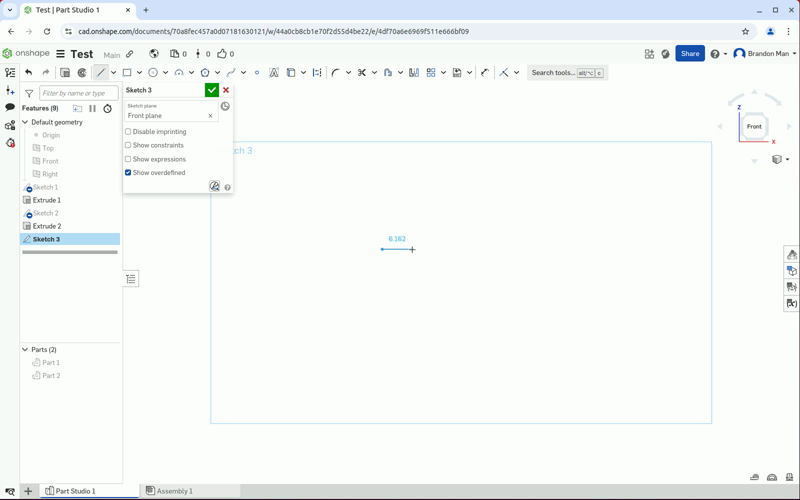
mouse_move(402, 249)
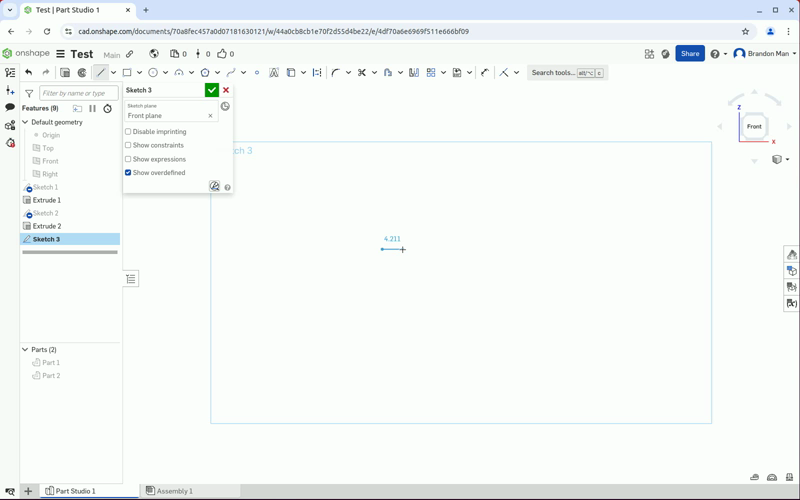
click(402, 249)
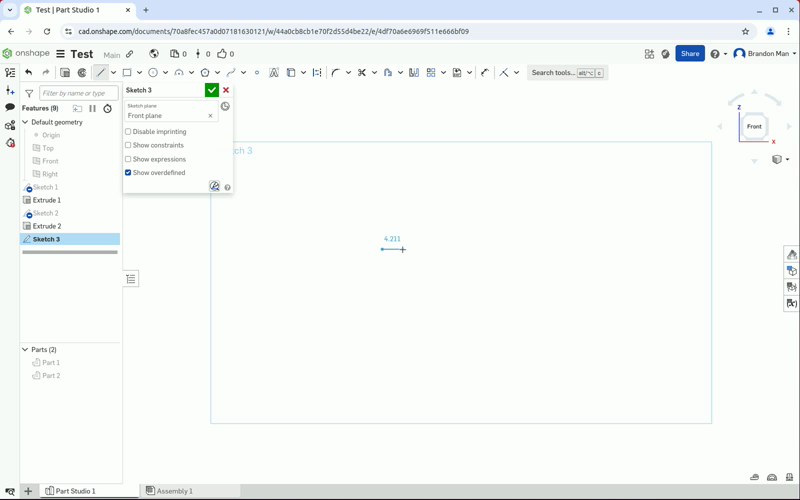
key_up(shift)
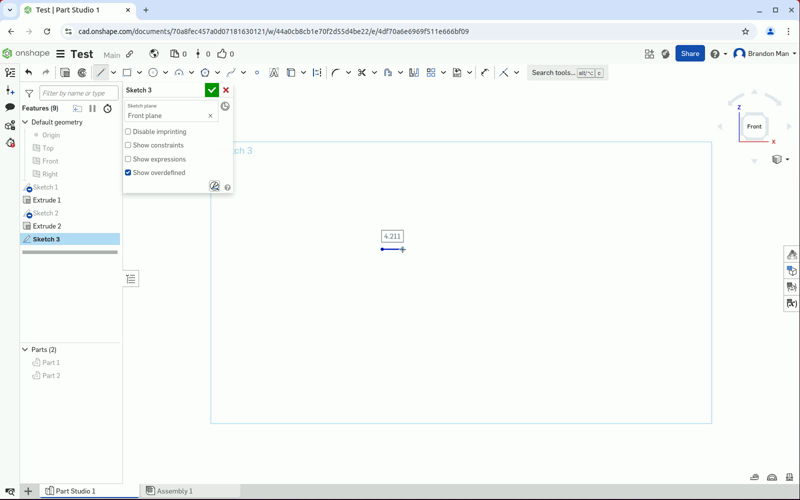
key(esc)
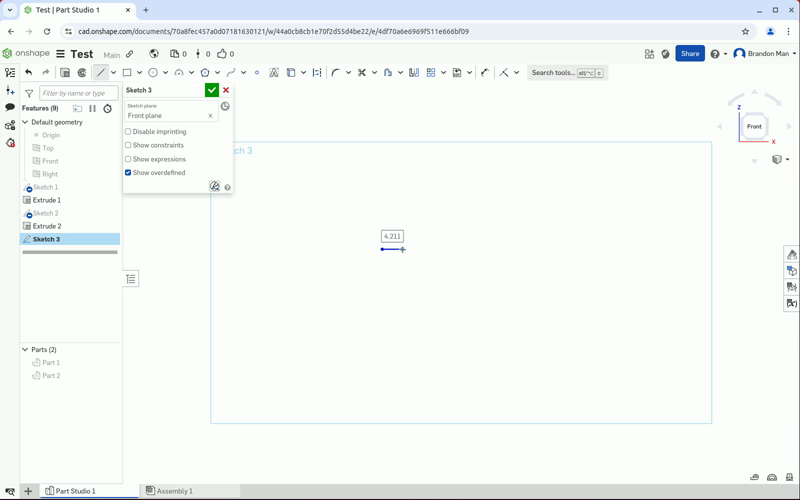
key(a)
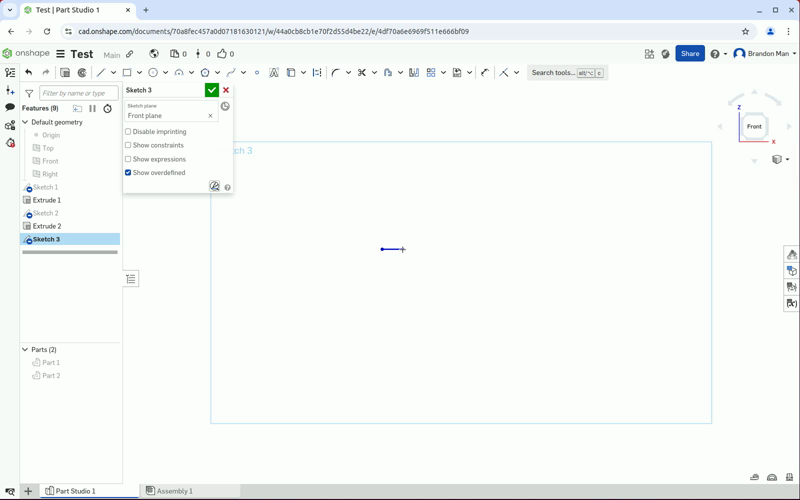
mouse_move(402, 249)
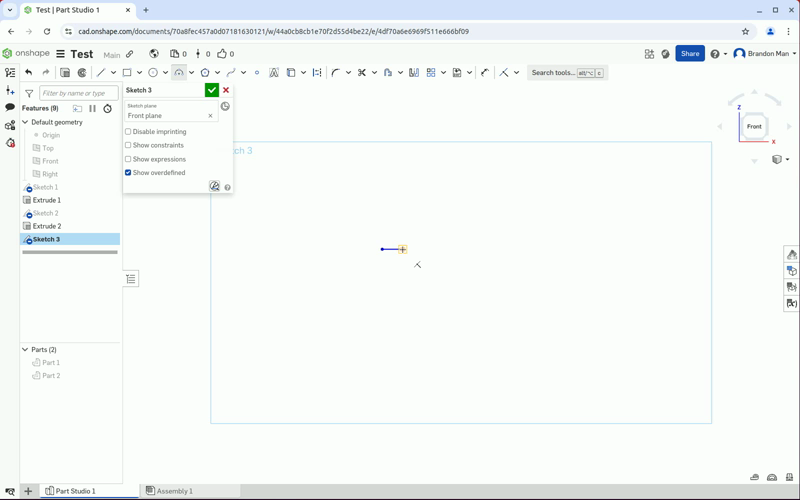
click(402, 249)
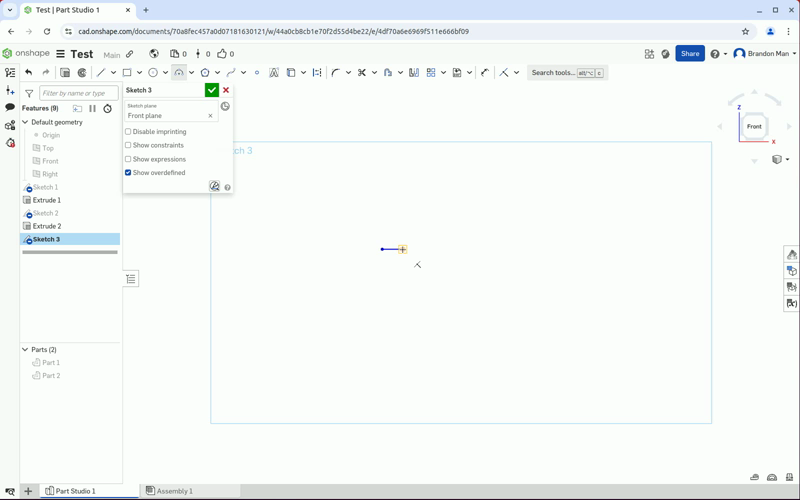
key_down(shift)
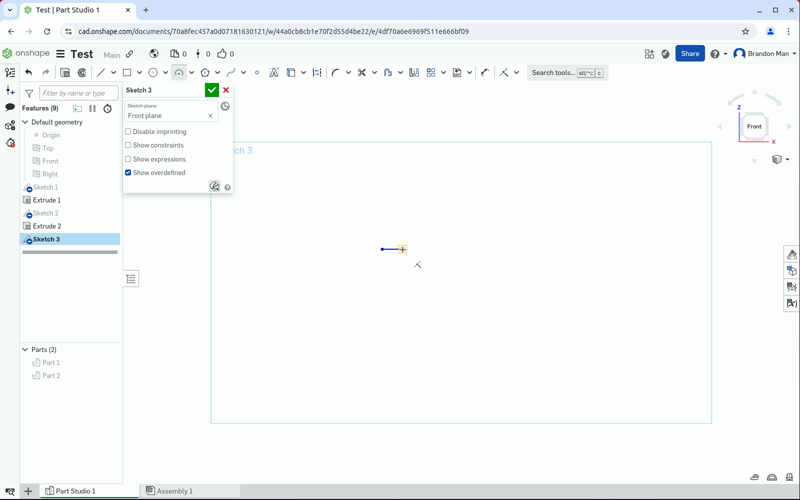
mouse_move(406, 322)
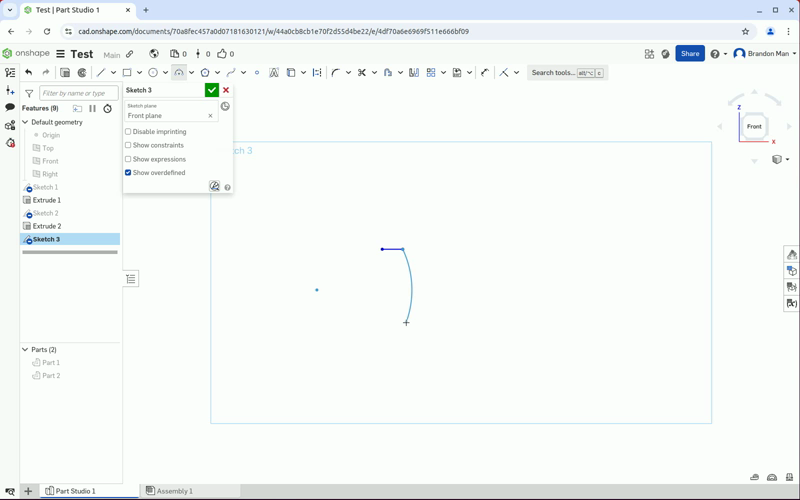
click(406, 322)
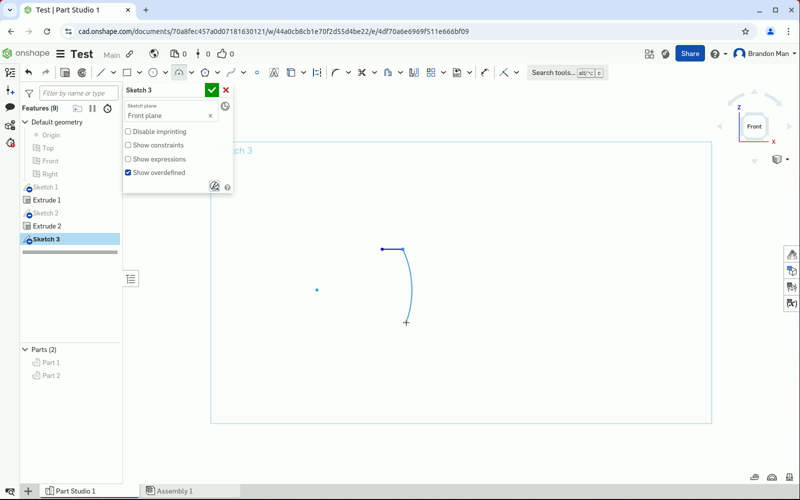
mouse_move(525, 279)
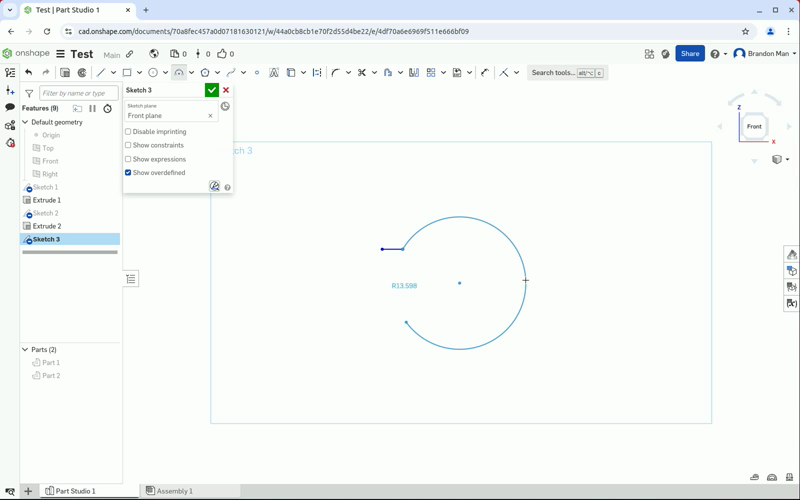
click(525, 279)
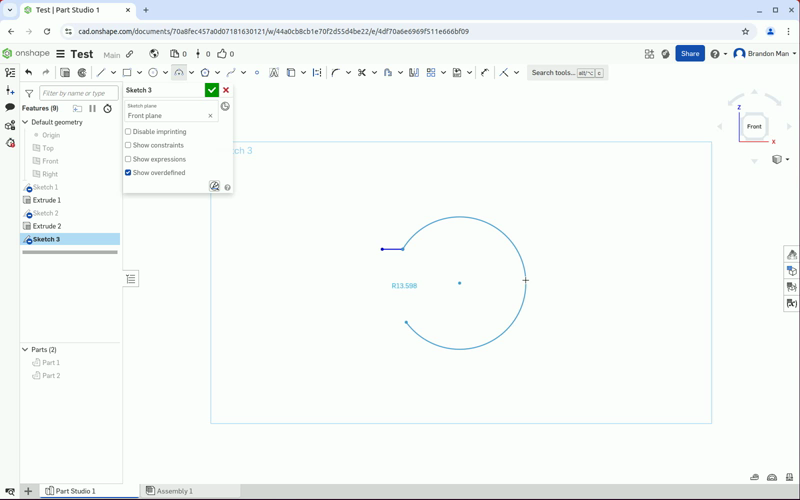
key_up(shift)
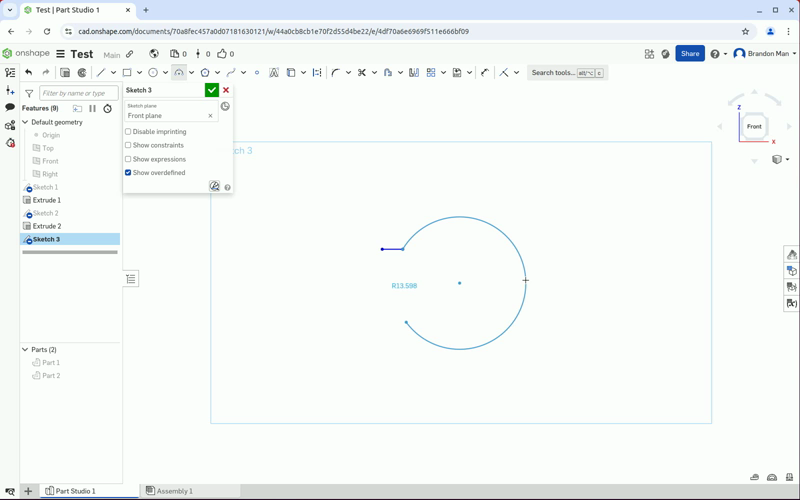
key(esc)
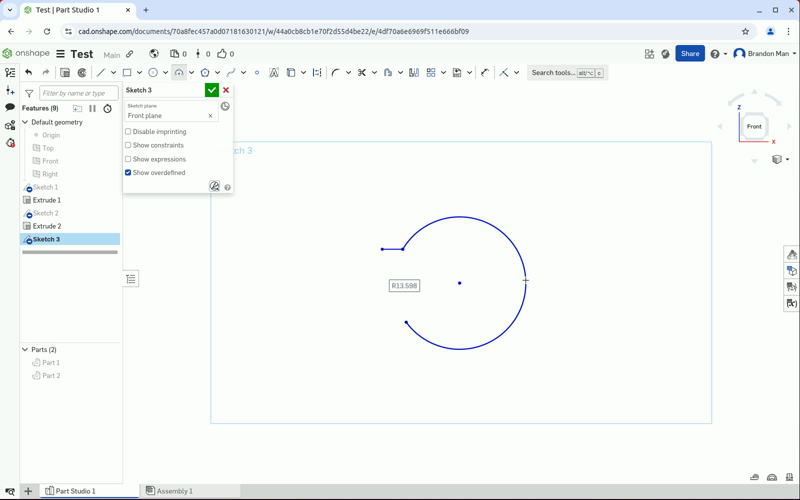
key(l)
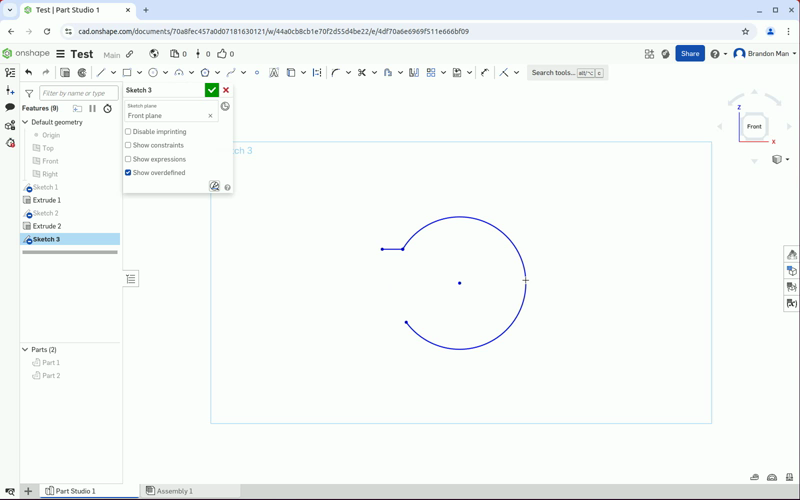
mouse_move(406, 322)
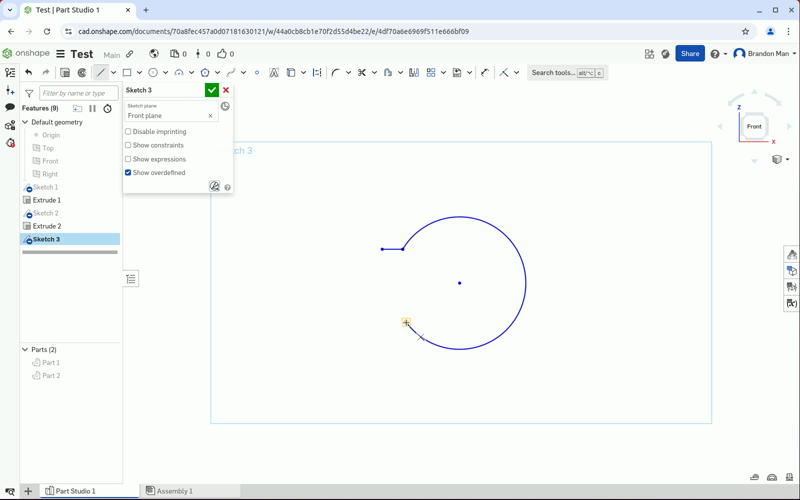
click(406, 322)
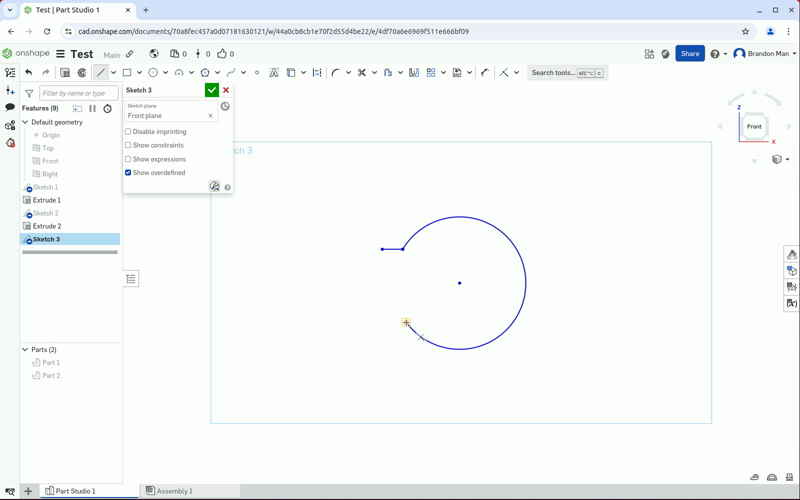
key_down(shift)
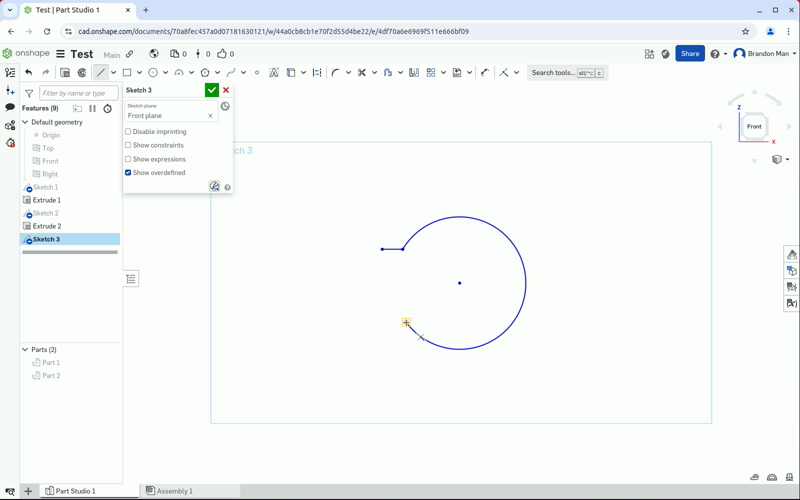
mouse_move(436, 322)
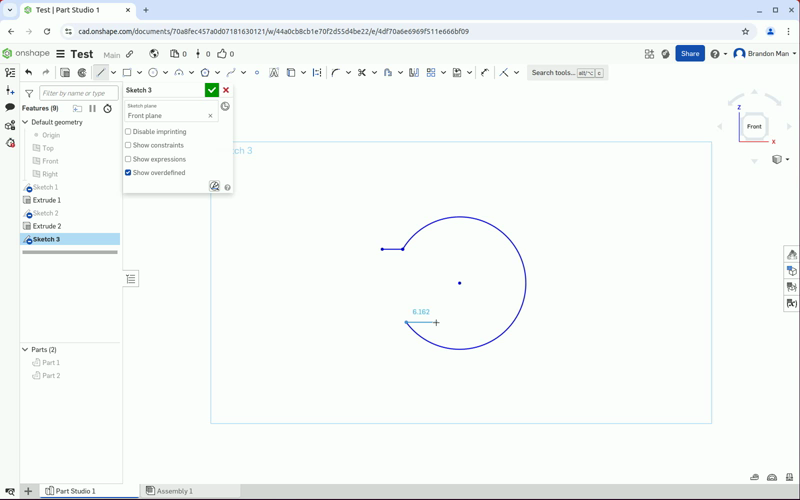
mouse_move(383, 322)
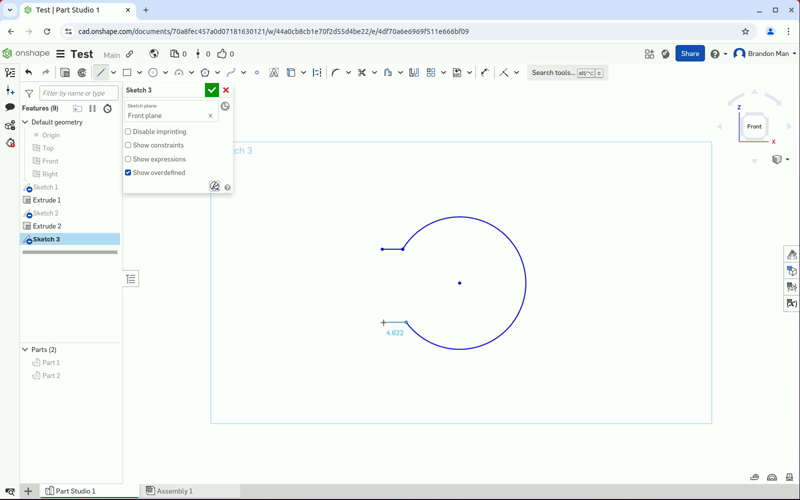
click(383, 322)
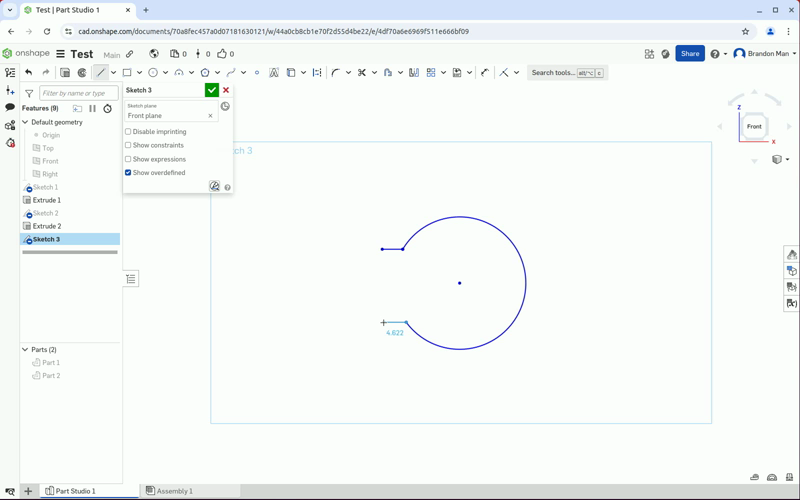
key_up(shift)
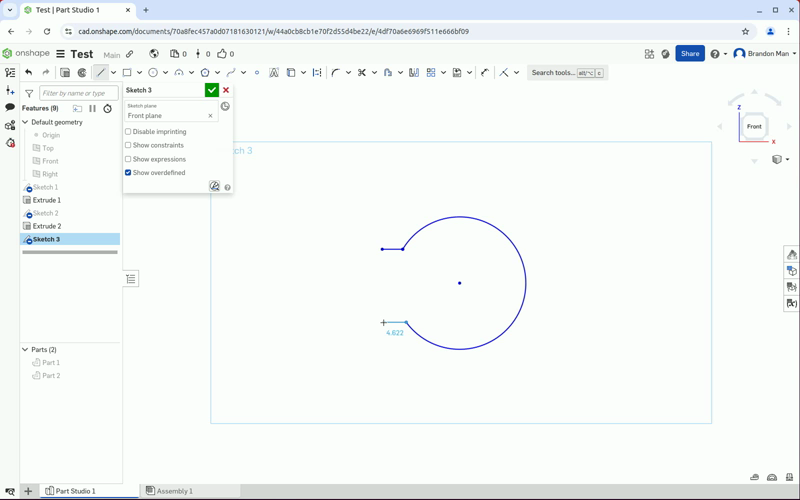
key(esc)
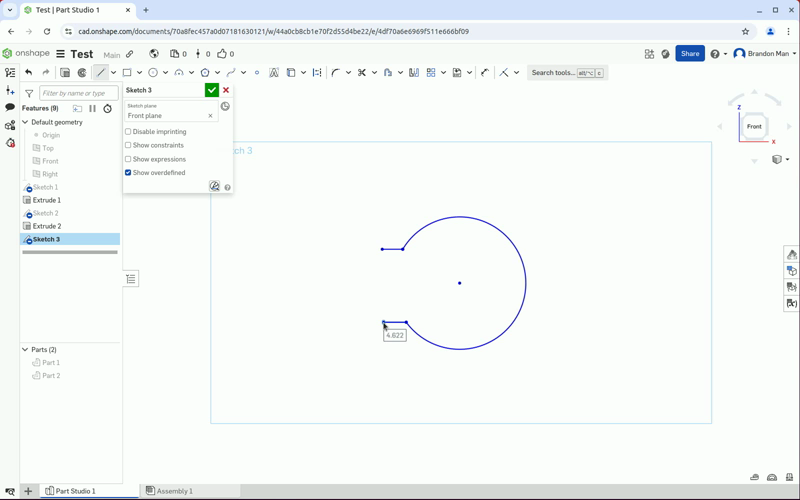
key(a)
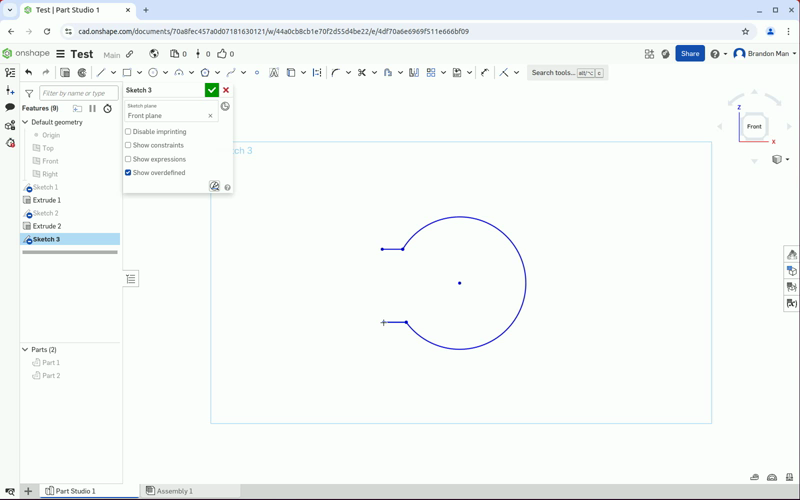
mouse_move(383, 322)
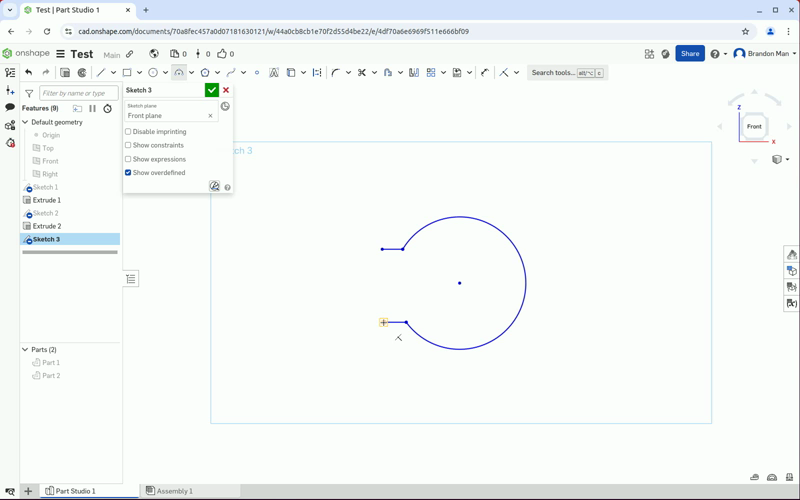
click(383, 322)
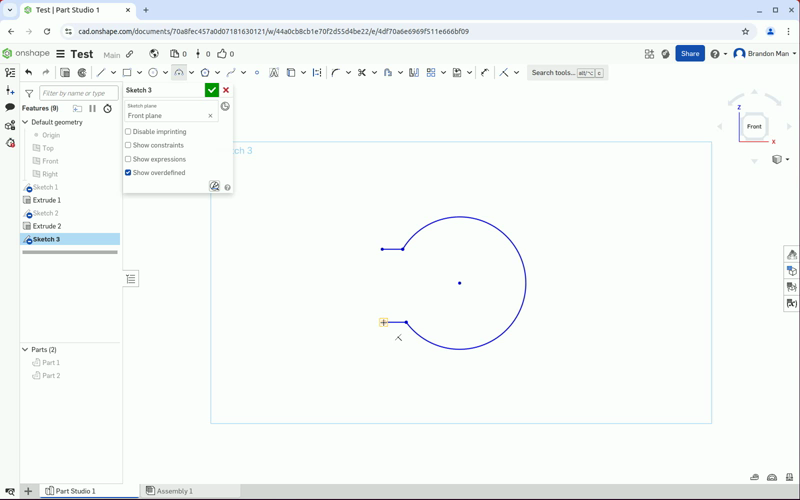
key_down(shift)
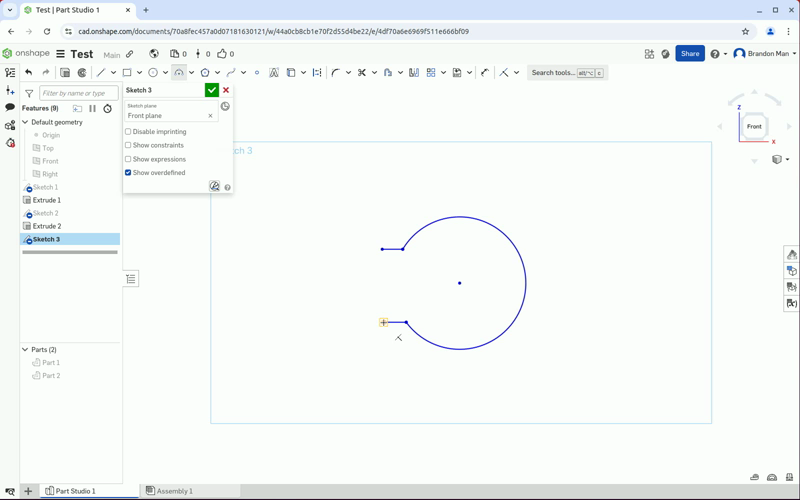
mouse_move(505, 211)
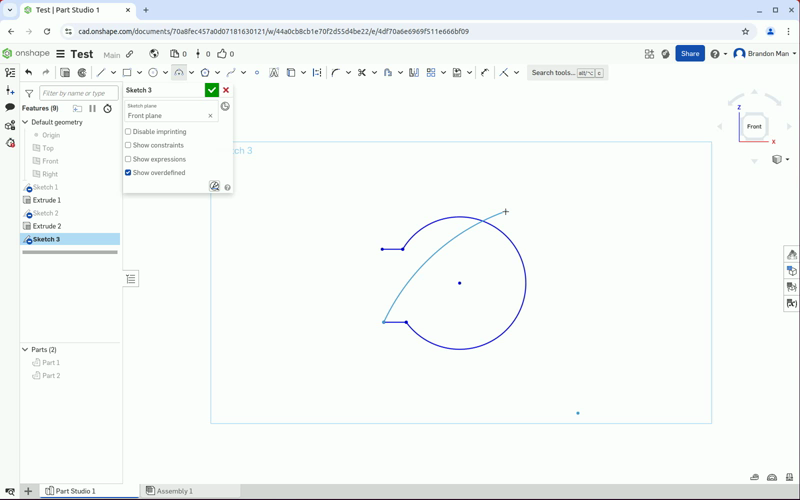
click(505, 211)
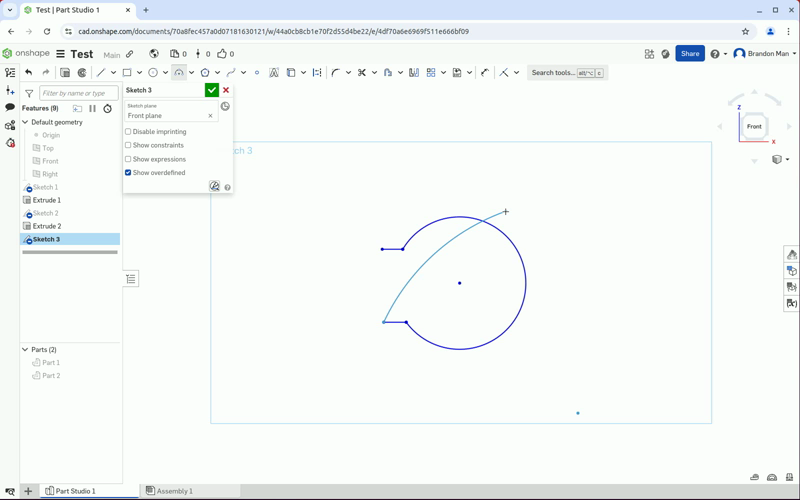
mouse_move(517, 346)
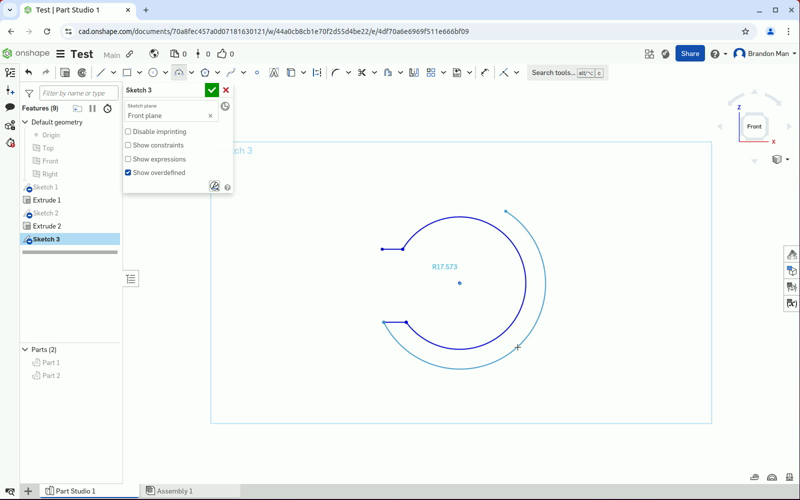
click(517, 346)
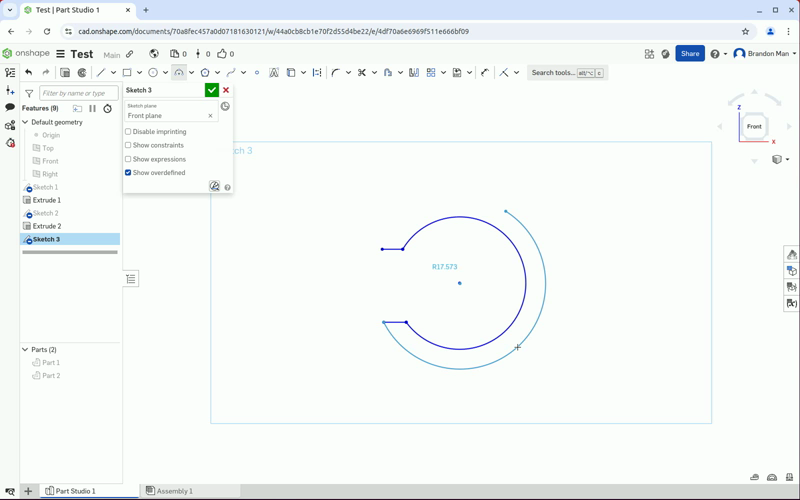
key_up(shift)
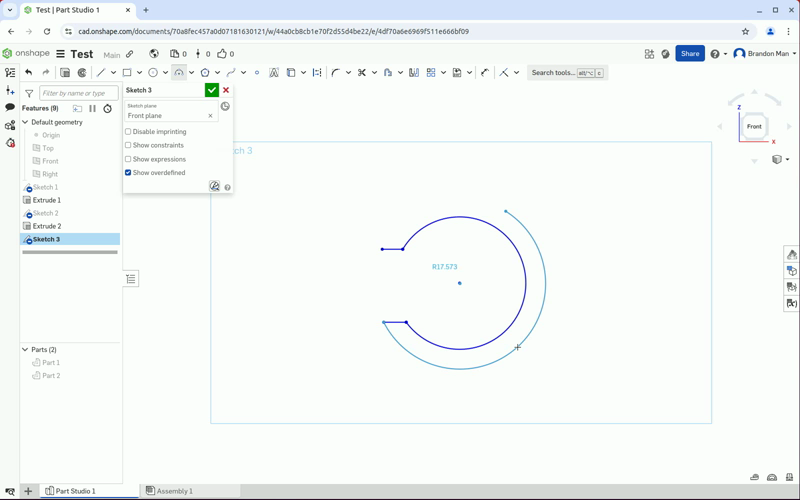
key(esc)
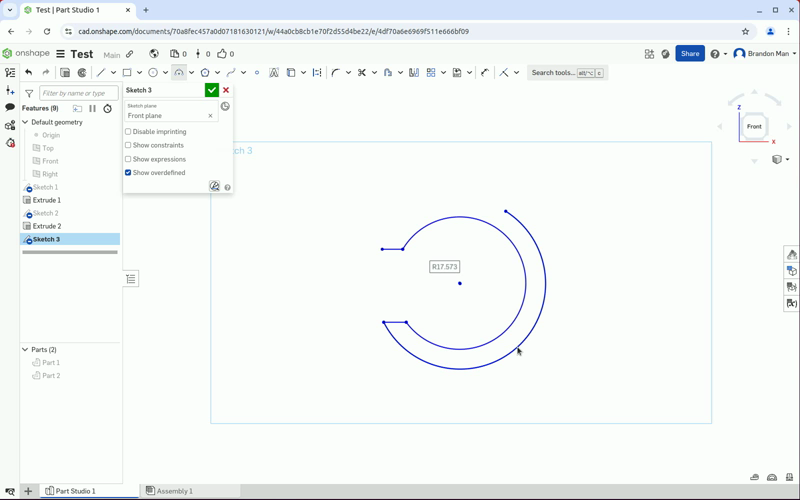
key(l)
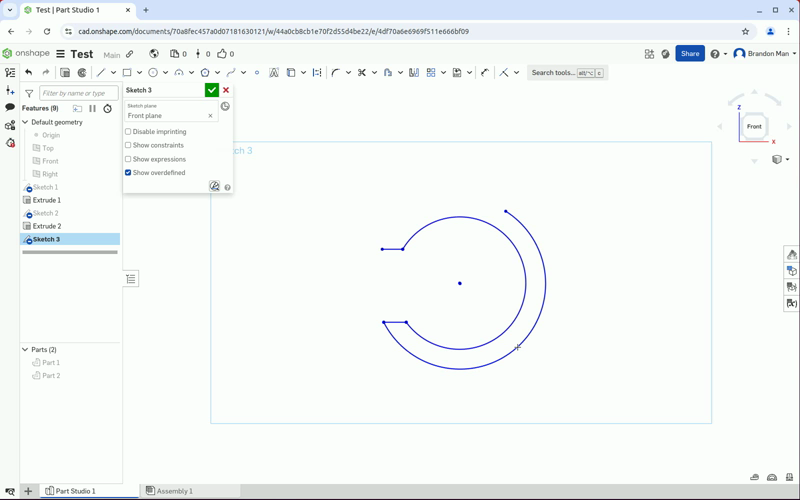
mouse_move(505, 211)
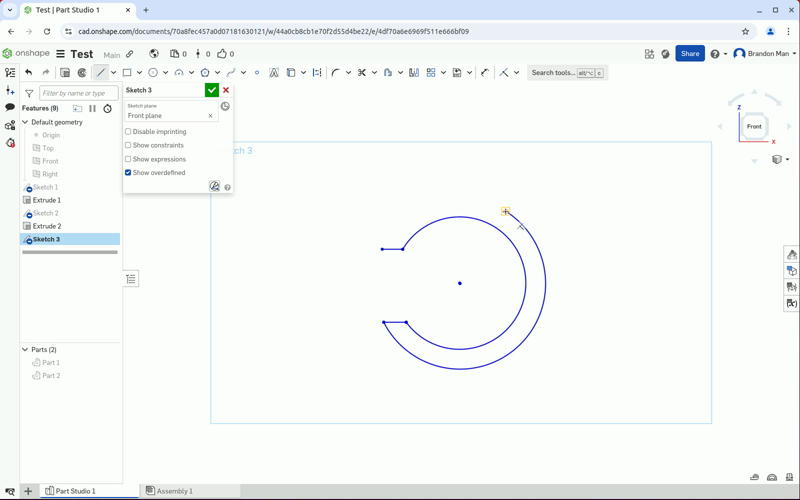
click(505, 211)
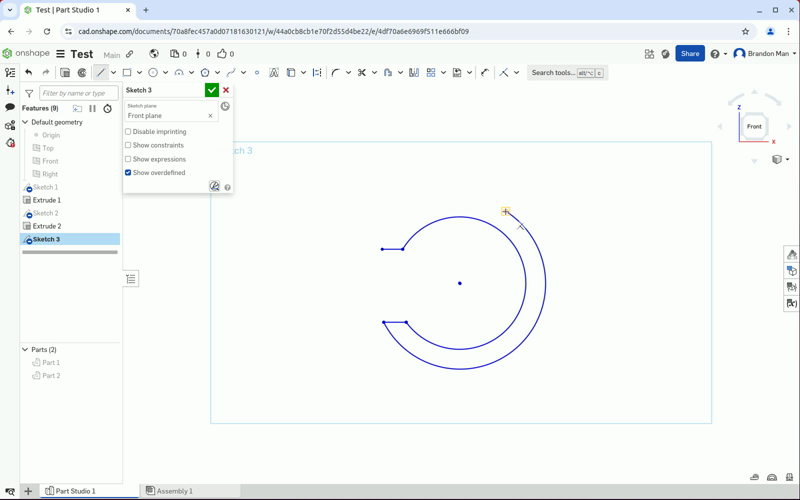
key_down(shift)
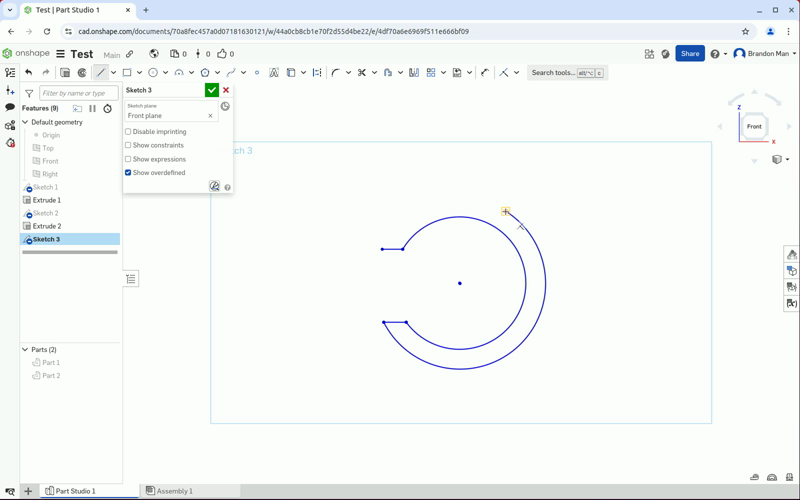
mouse_move(535, 211)
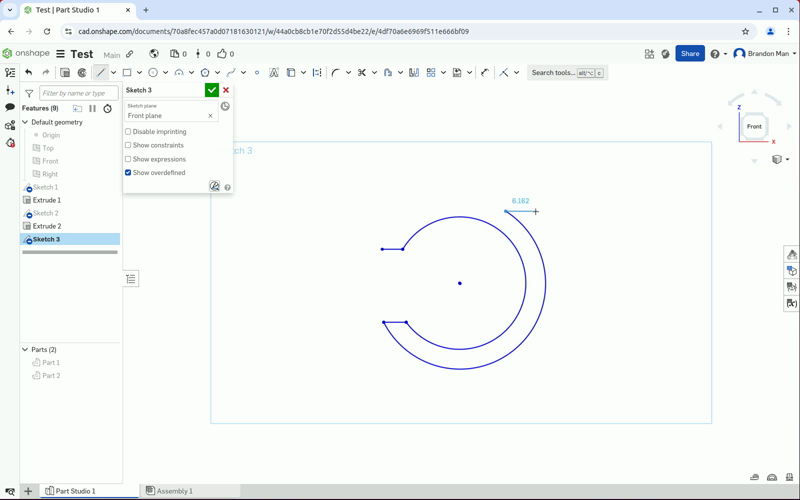
mouse_move(467, 211)
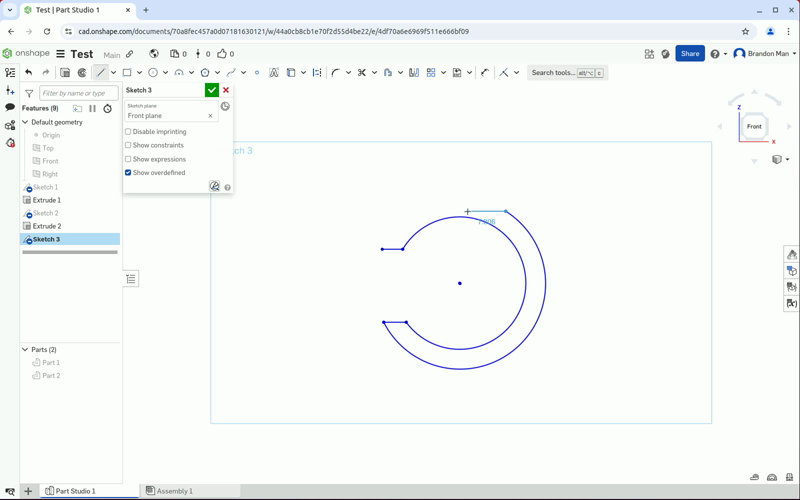
click(467, 211)
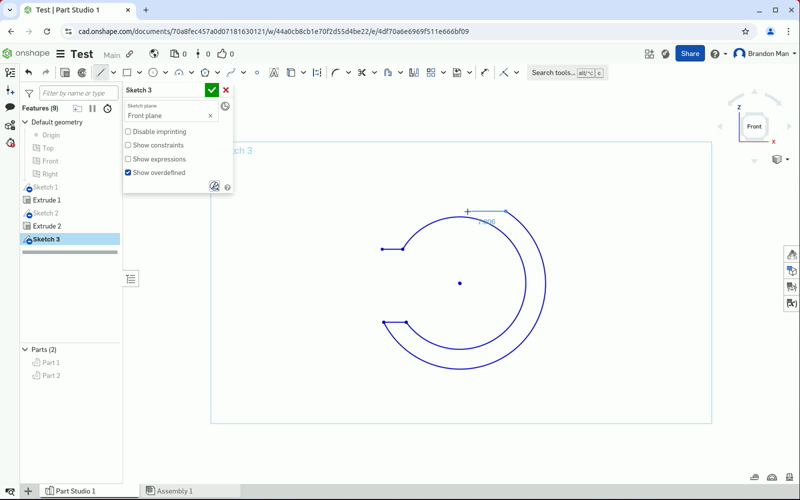
key_up(shift)
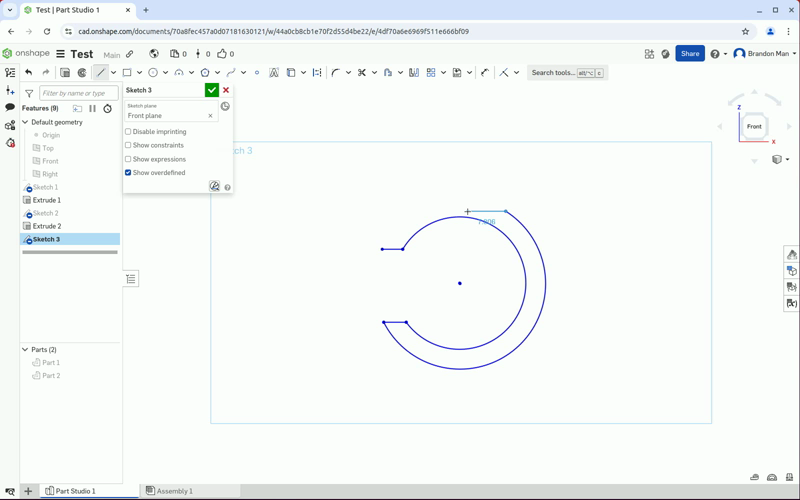
key_down(shift)
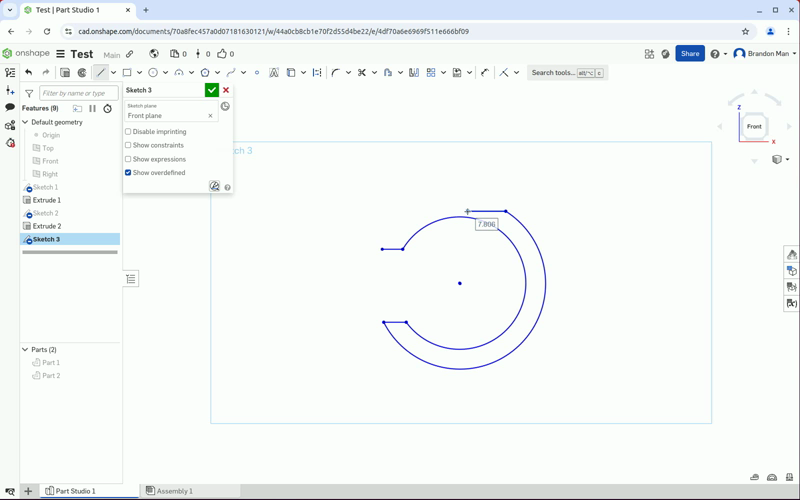
mouse_move(497, 211)
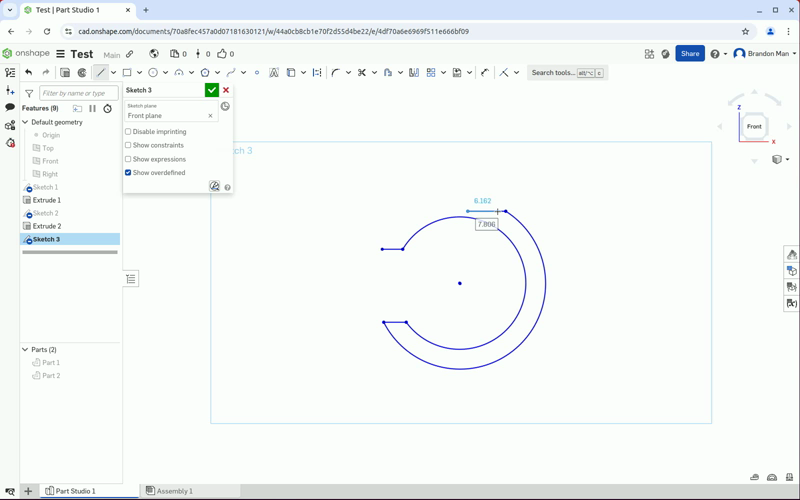
mouse_move(459, 211)
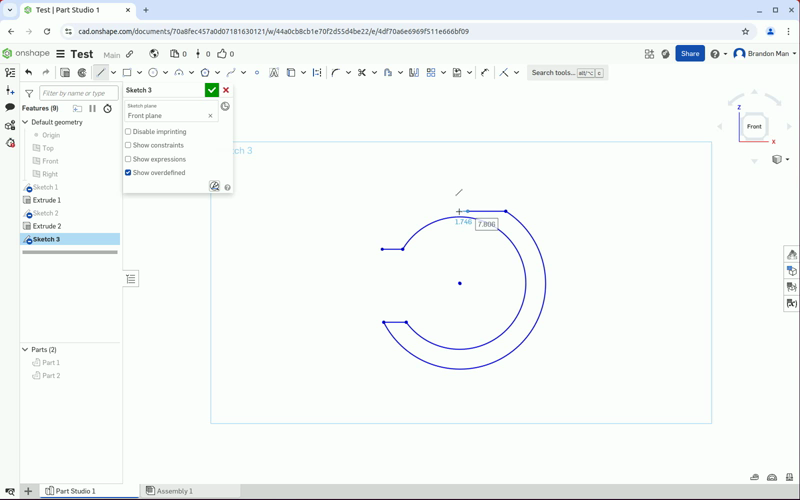
click(459, 211)
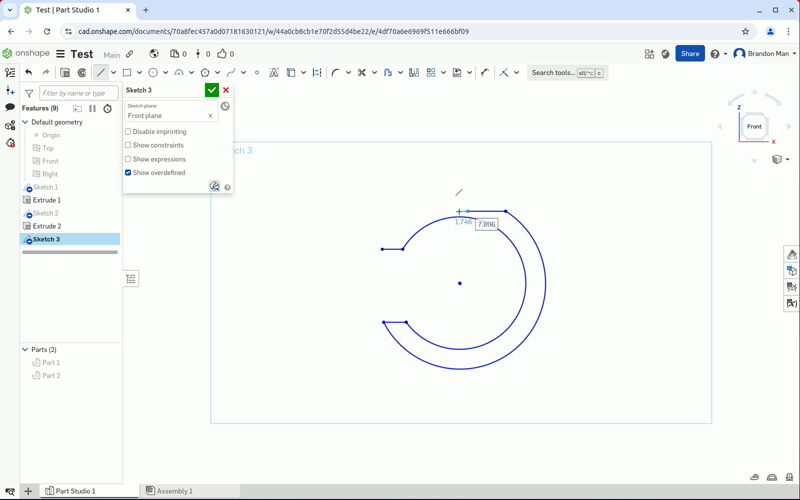
key_up(shift)
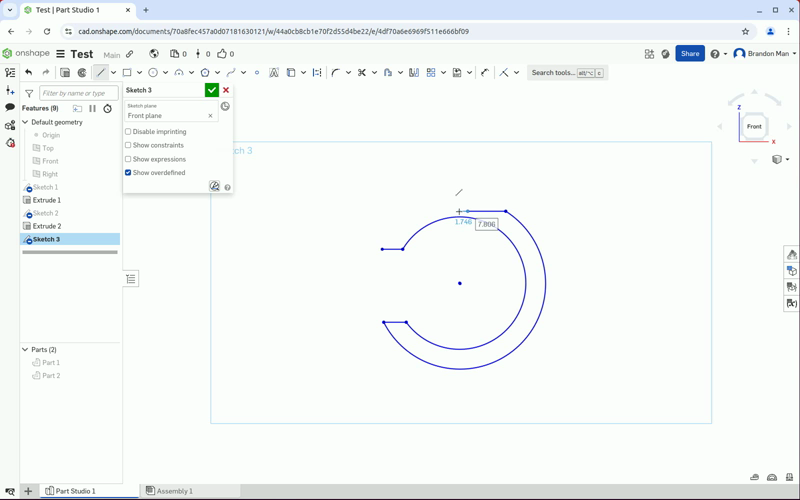
key_down(shift)
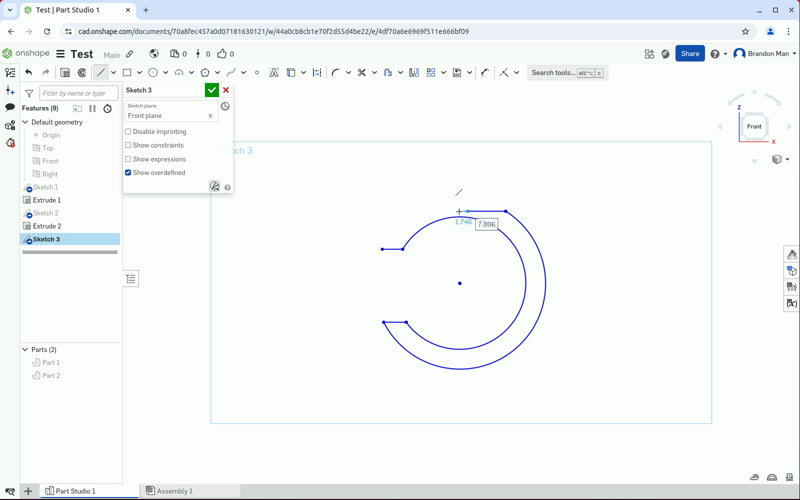
mouse_move(489, 211)
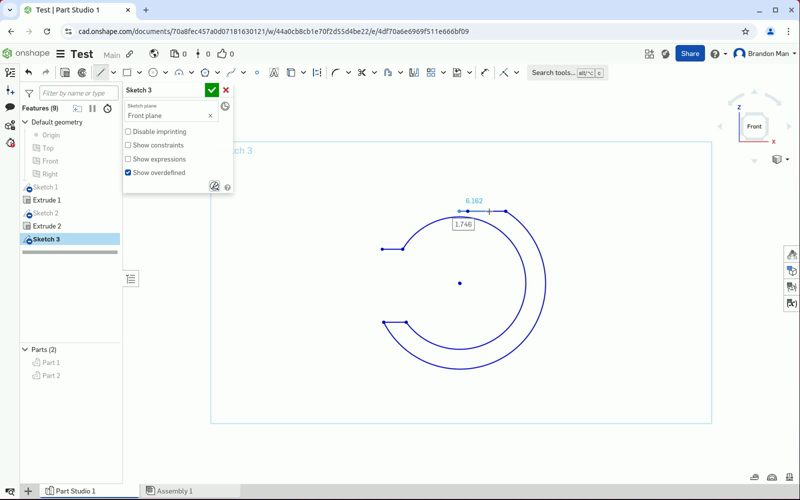
mouse_move(437, 211)
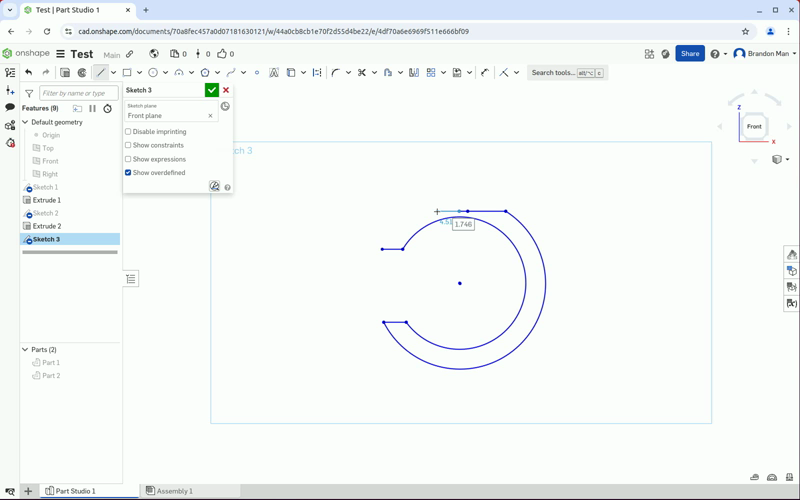
click(437, 211)
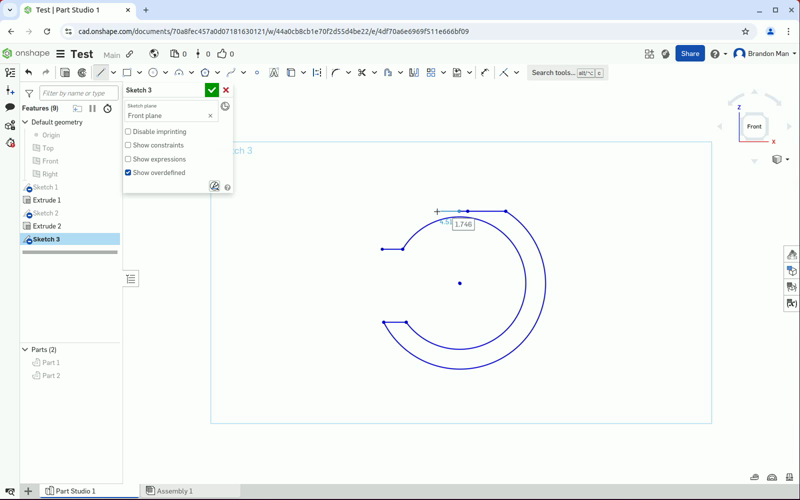
key_up(shift)
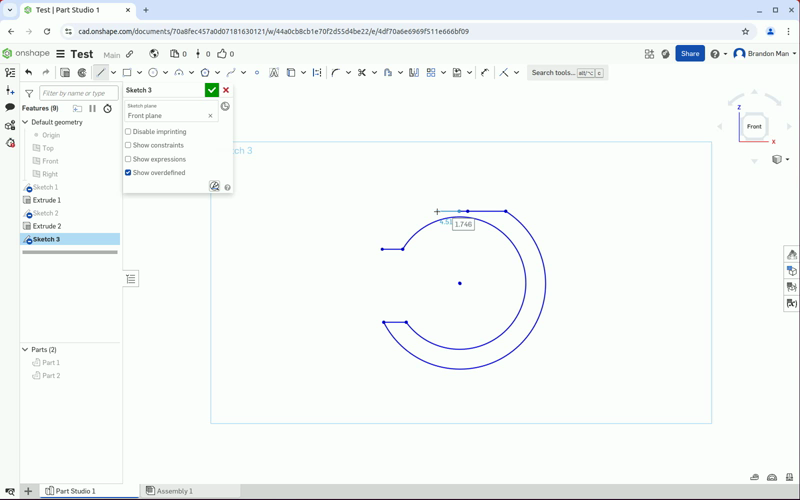
key_down(shift)
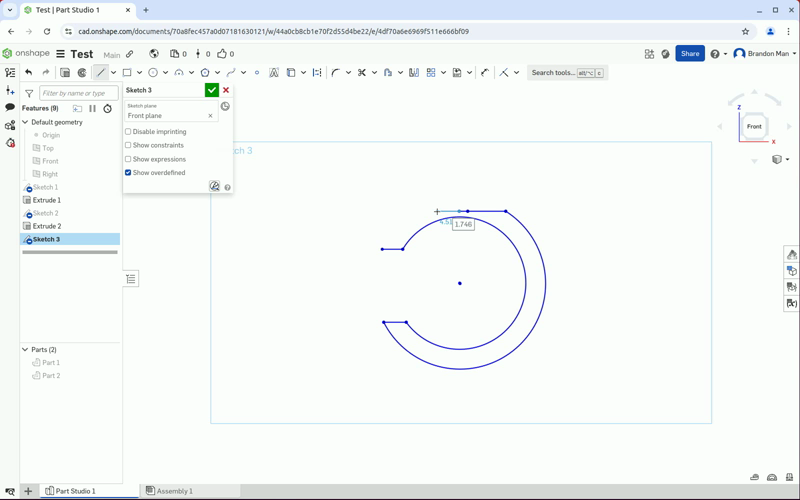
mouse_move(467, 211)
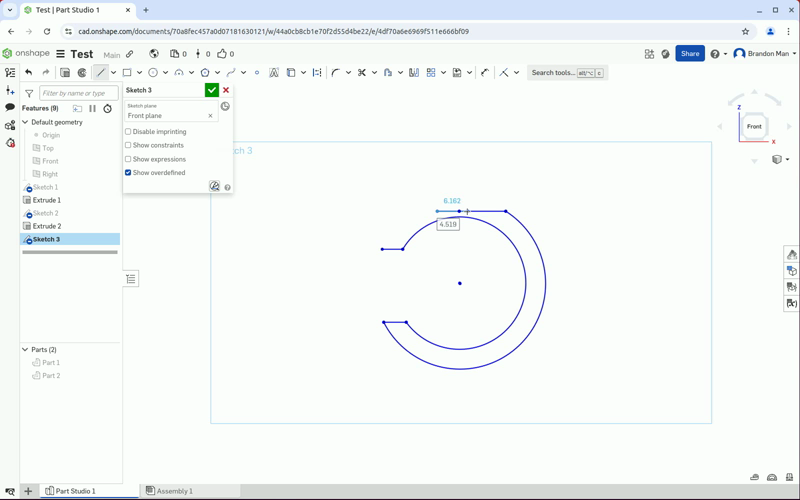
mouse_move(414, 211)
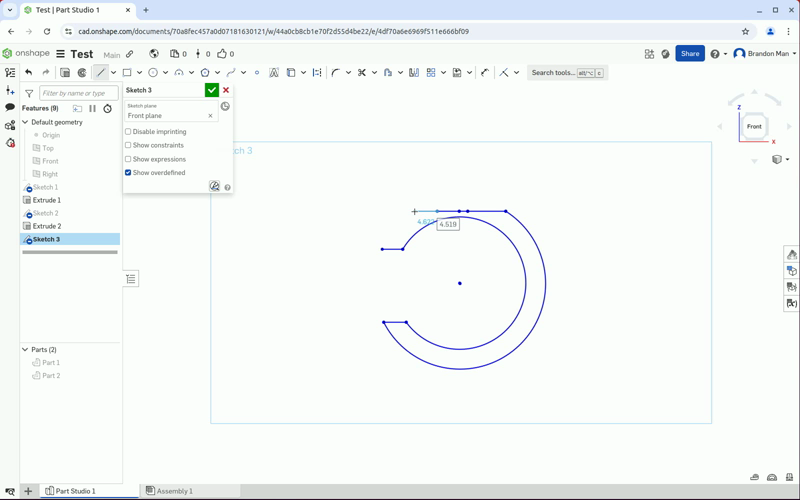
click(414, 211)
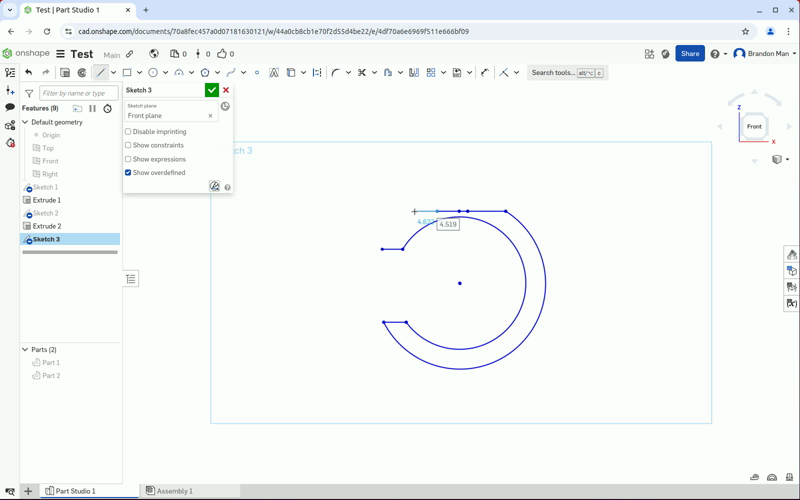
key_up(shift)
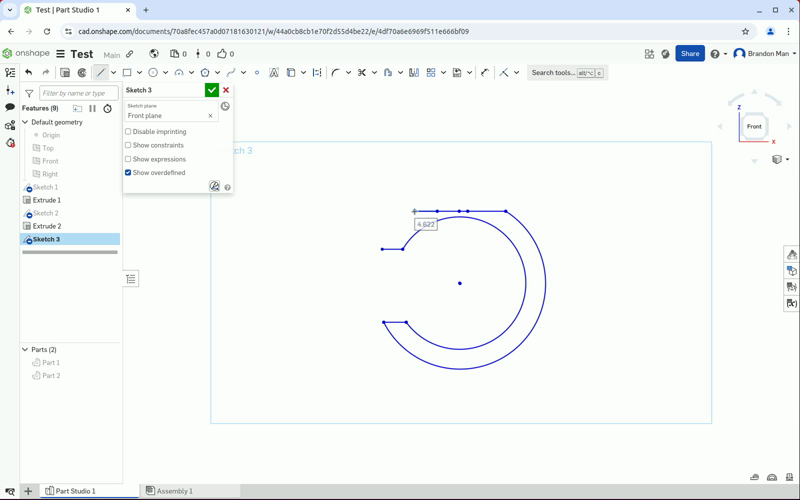
key(esc)
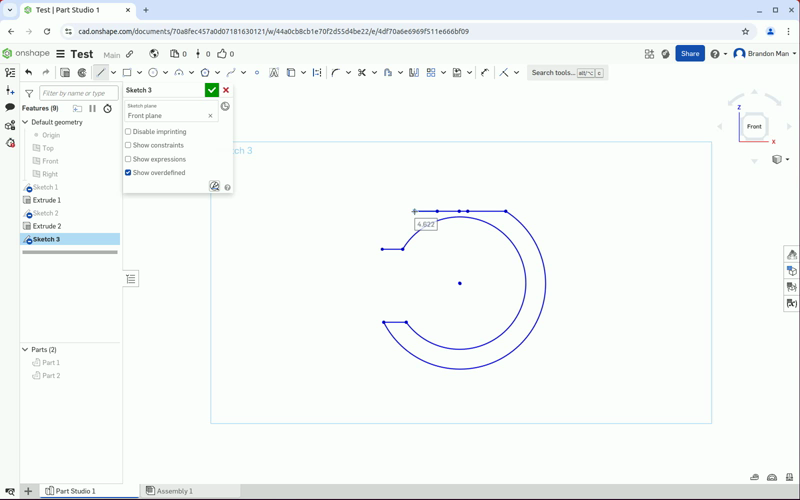
key(a)
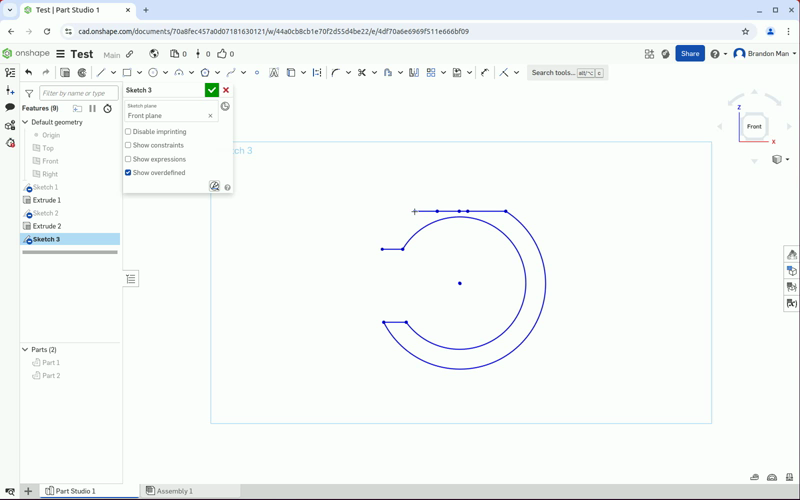
mouse_move(414, 211)
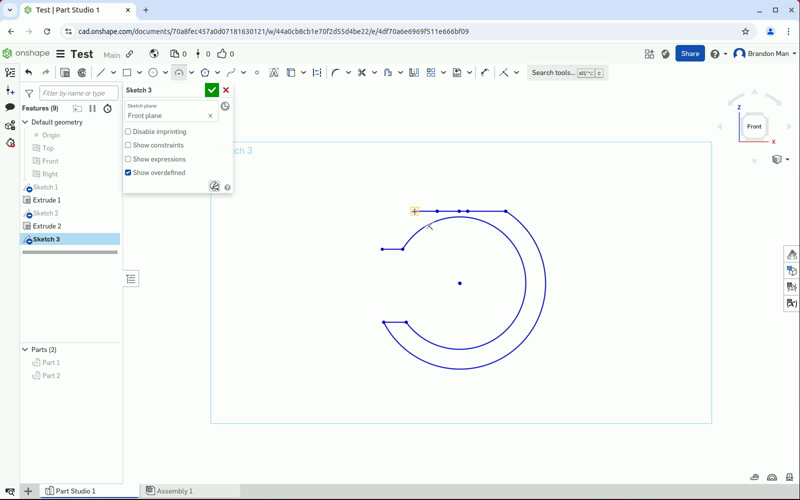
click(414, 211)
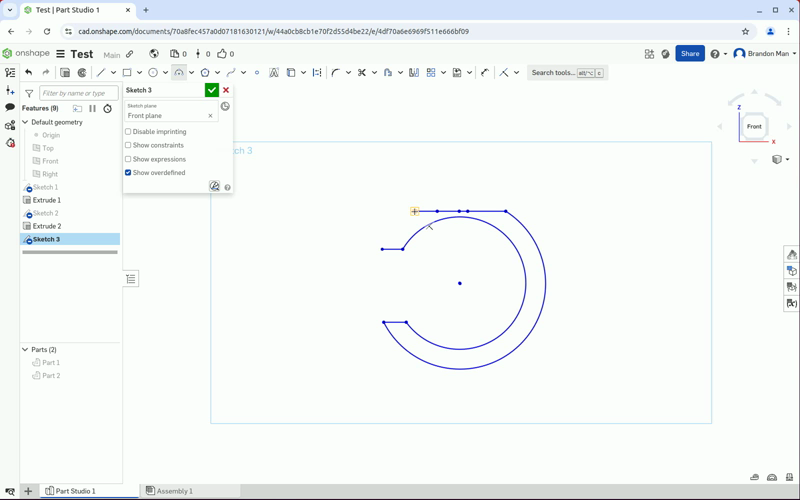
mouse_move(382, 249)
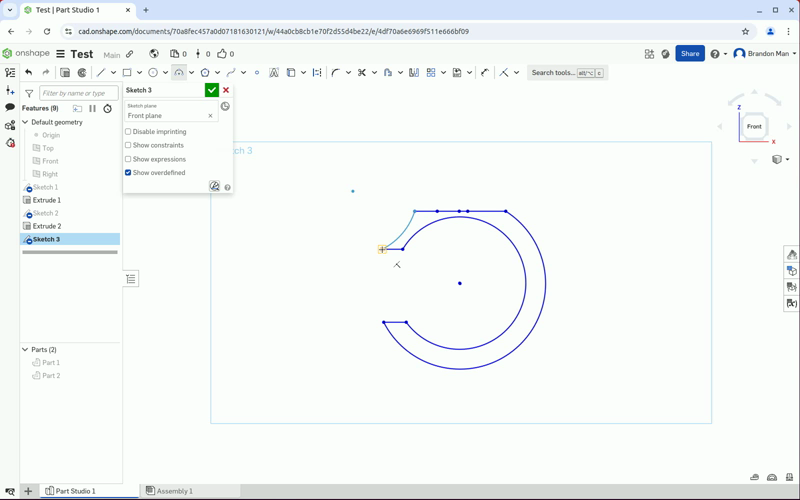
click(382, 249)
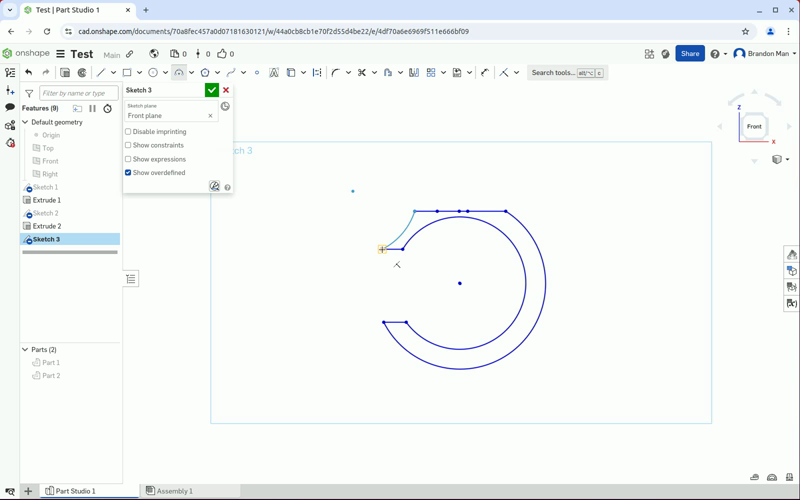
key_down(shift)
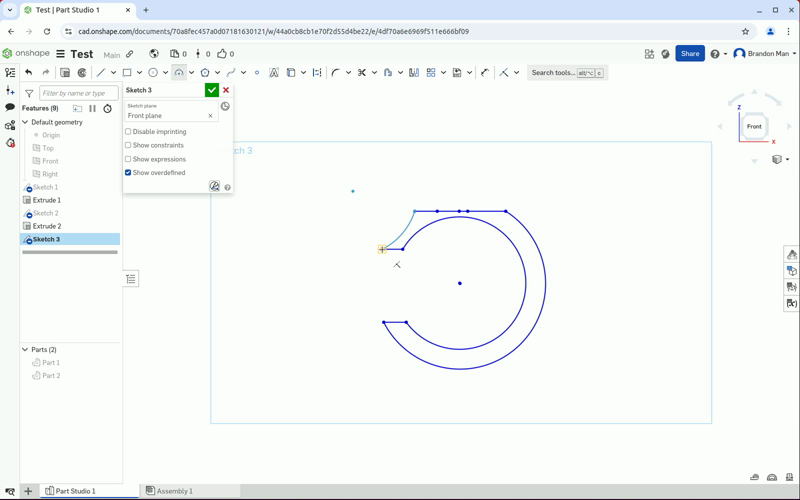
mouse_move(395, 227)
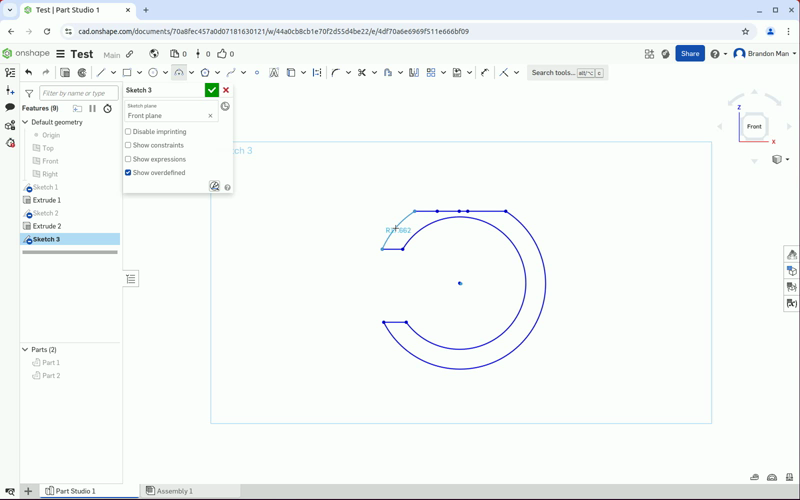
click(395, 227)
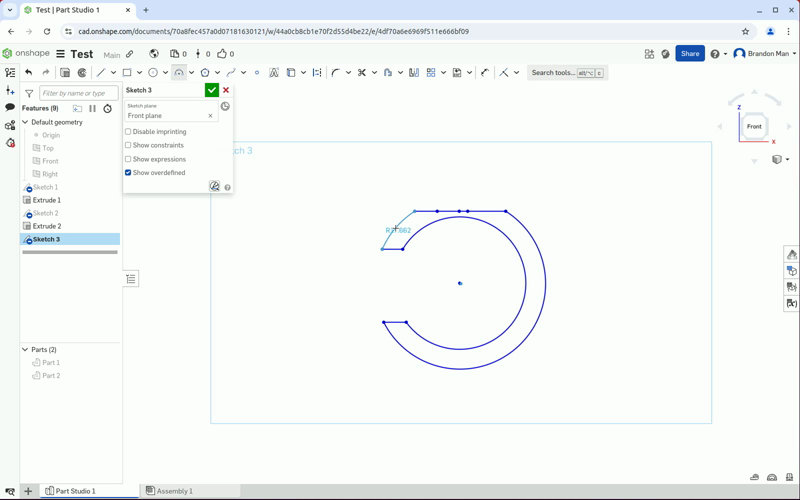
key_up(shift)
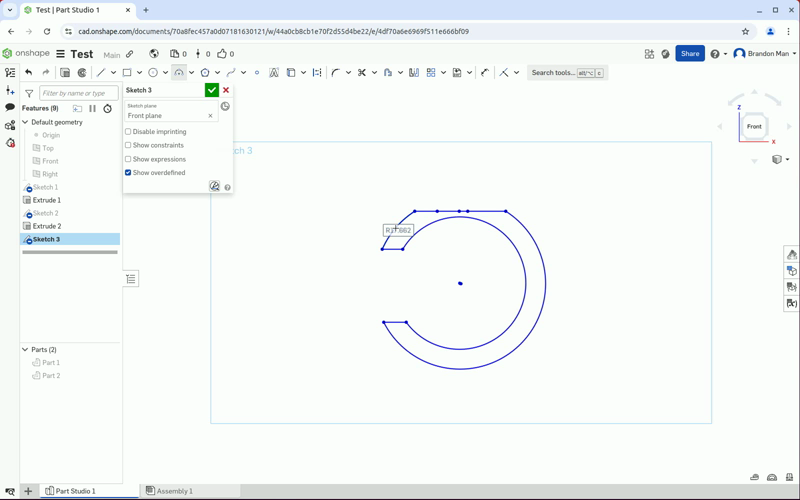
key(esc)
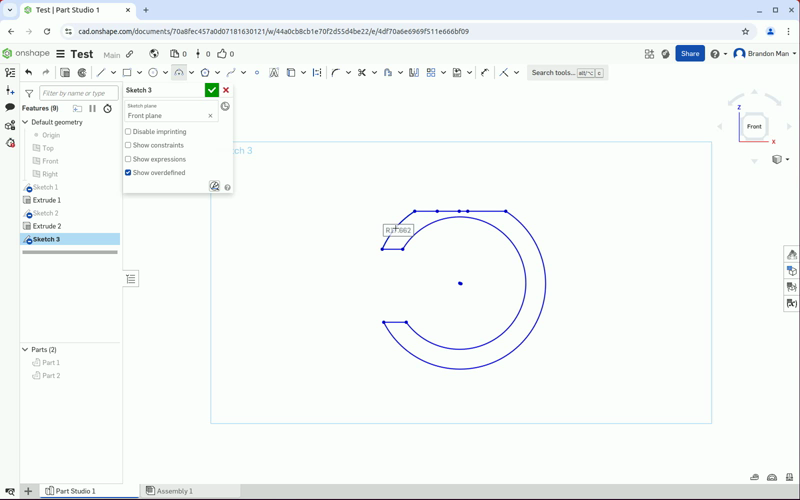
mouse_move(446, 360)
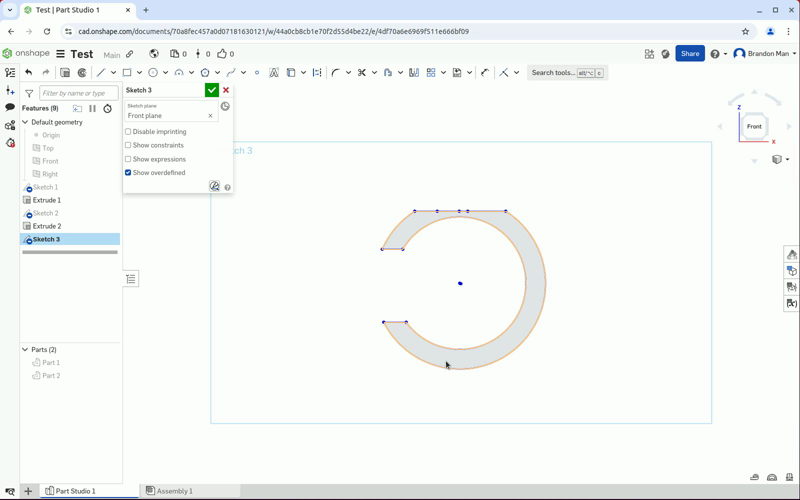
click(446, 360)
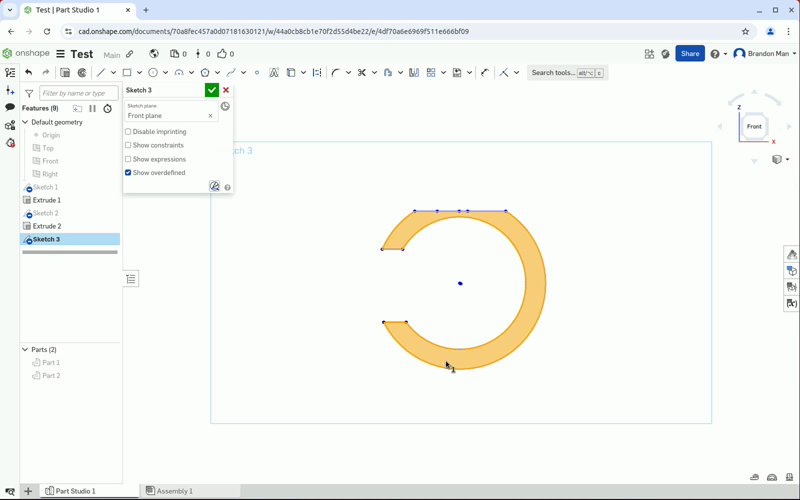
mouse_move(73, 352)
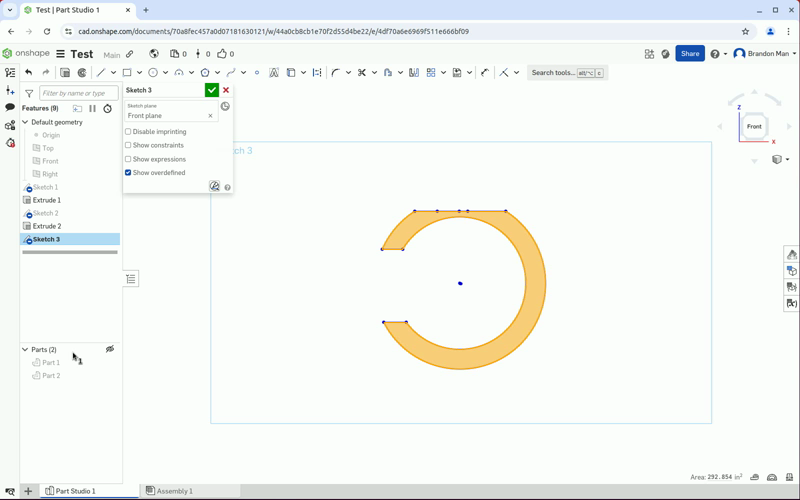
key(shift+y)
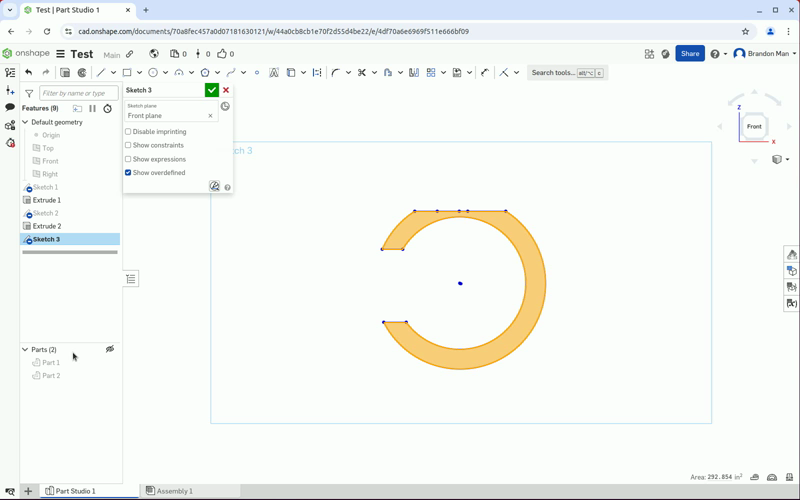
key(shift+e)
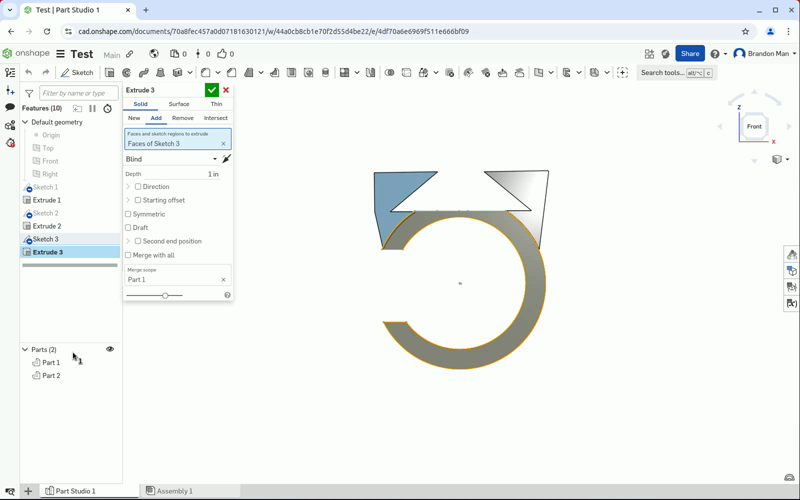
mouse_move(143, 106)
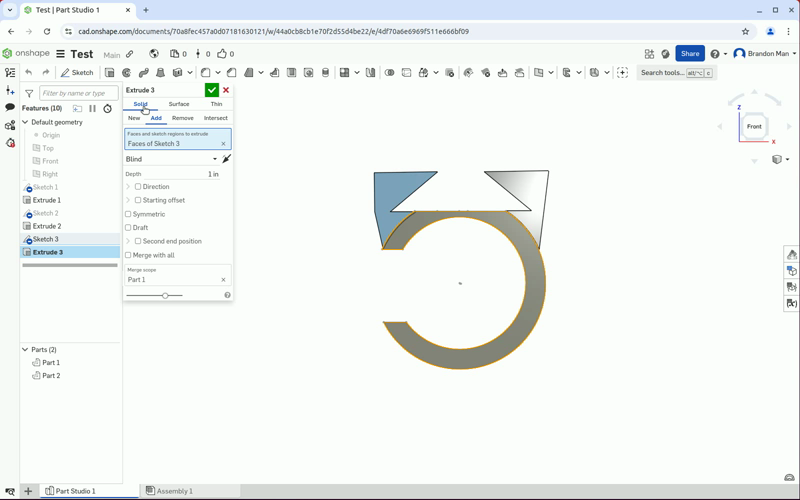
click(143, 106)
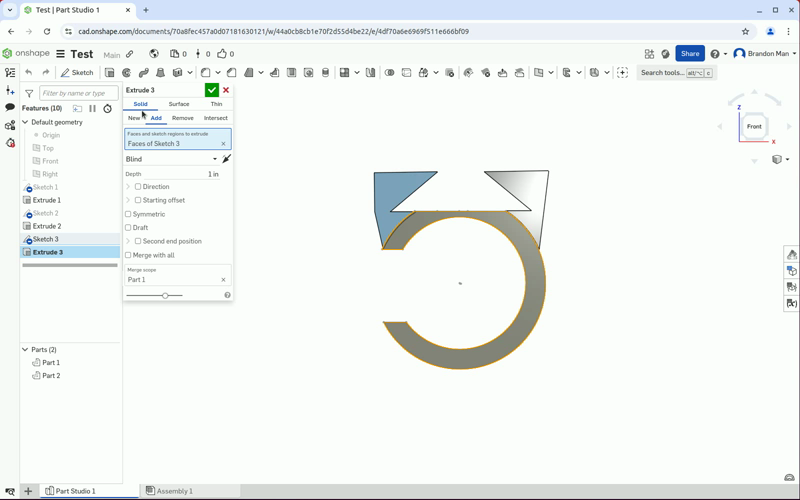
mouse_move(137, 120)
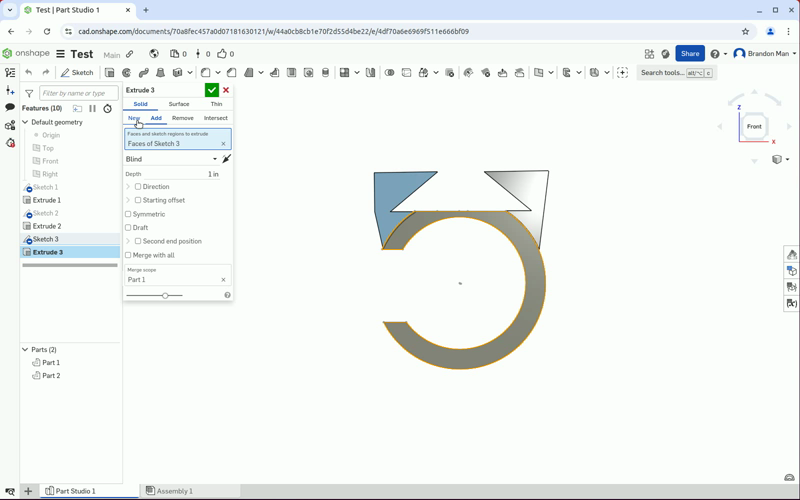
click(137, 120)
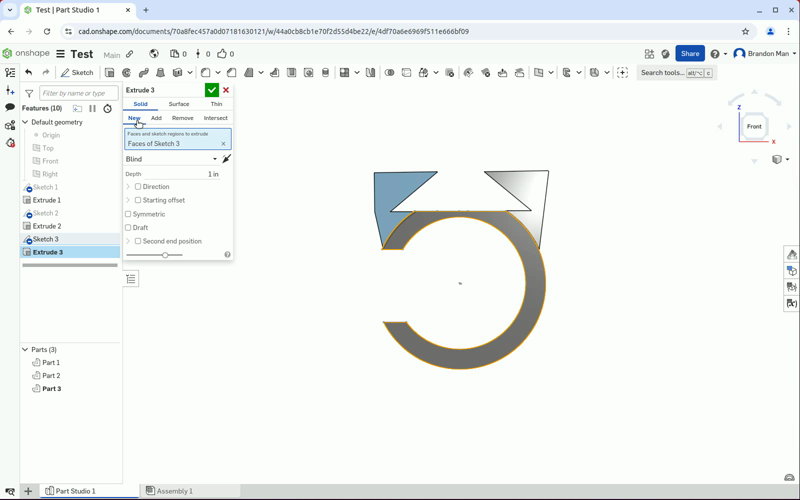
key(tab, 4)
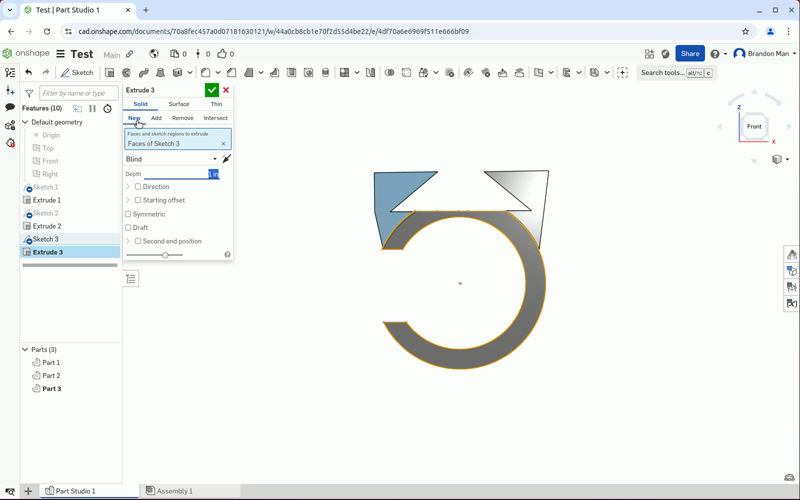
text(22.627)
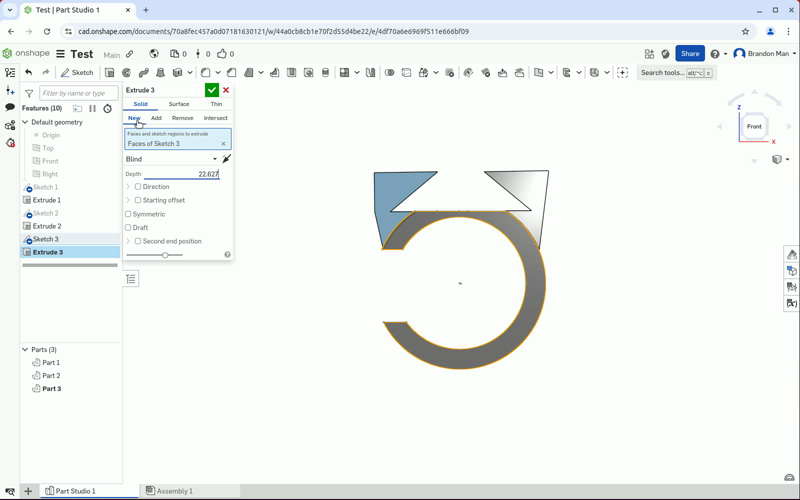
key(enter)
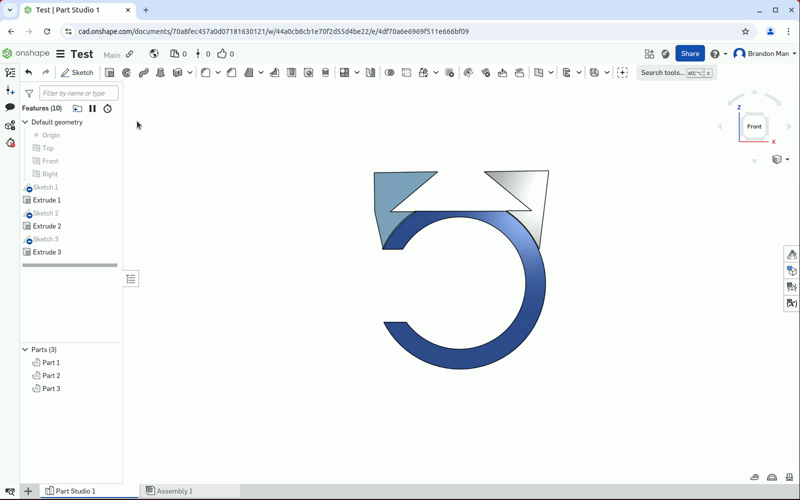
key(shift+h)
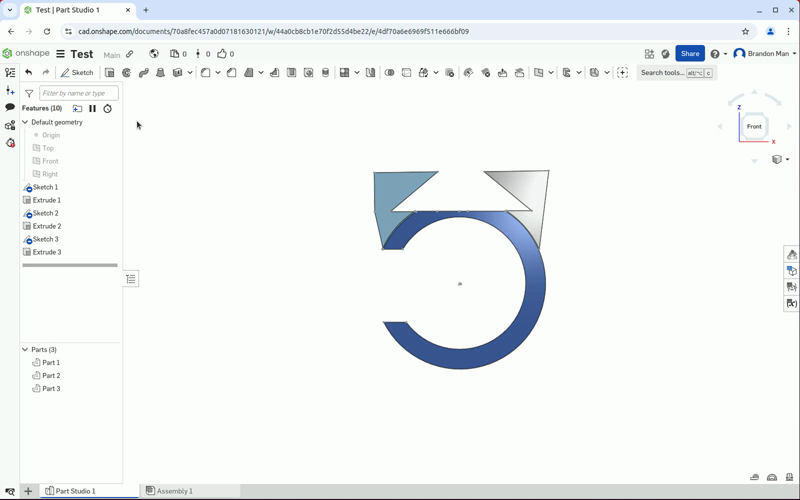
key(shift+h)
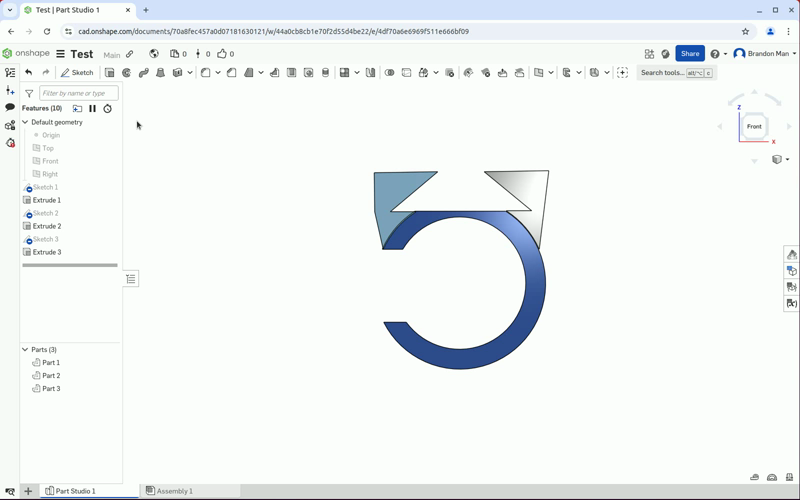
mouse_move(73, 189)
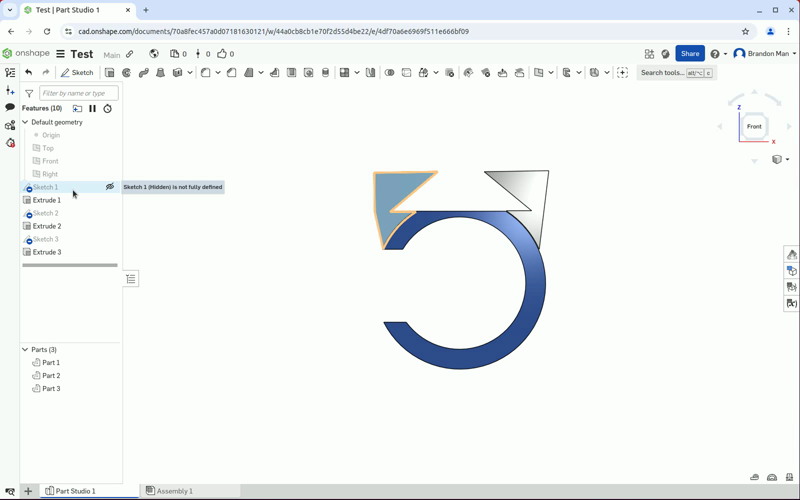
click(73, 189)
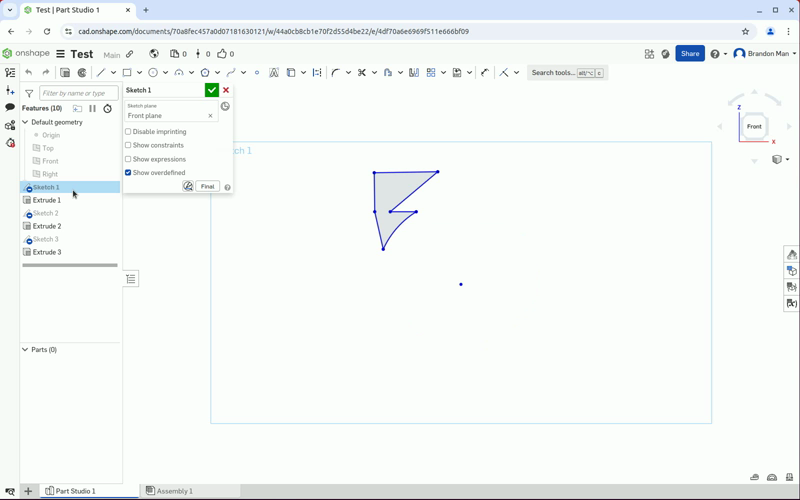
mouse_move(229, 92)
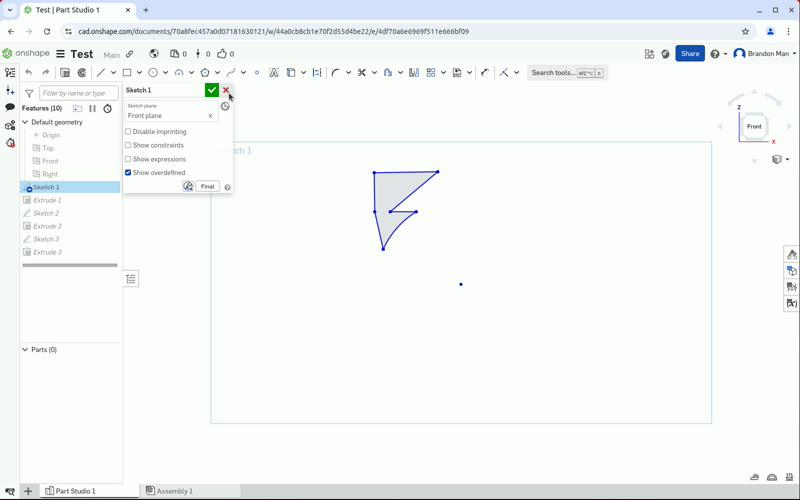
click(229, 92)
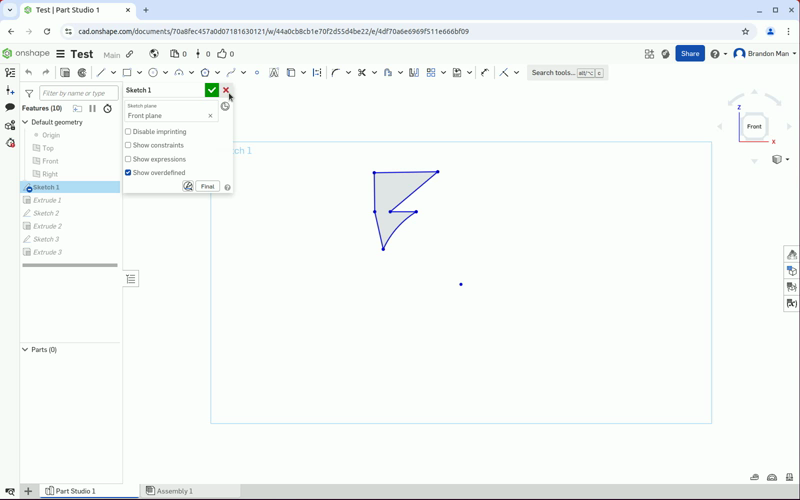
key(shift+s)
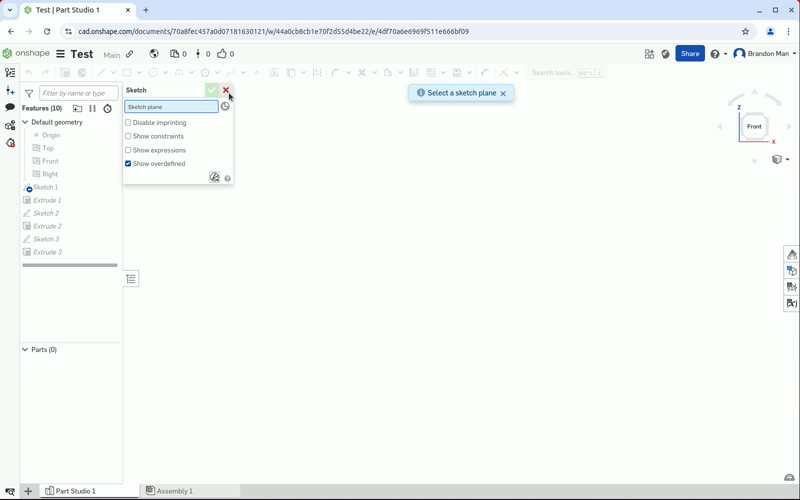
mouse_move(73, 163)
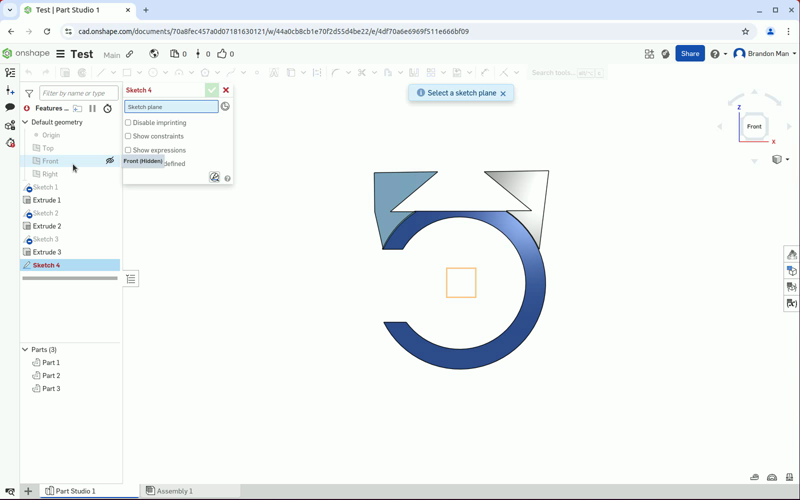
click(73, 163)
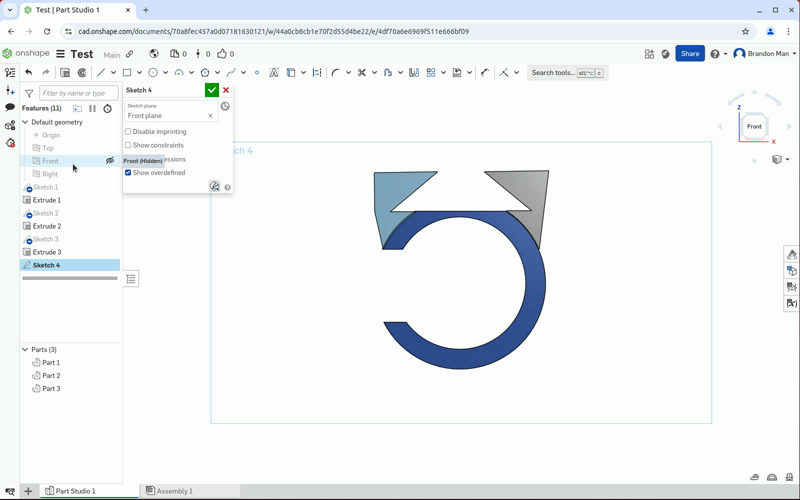
mouse_move(73, 352)
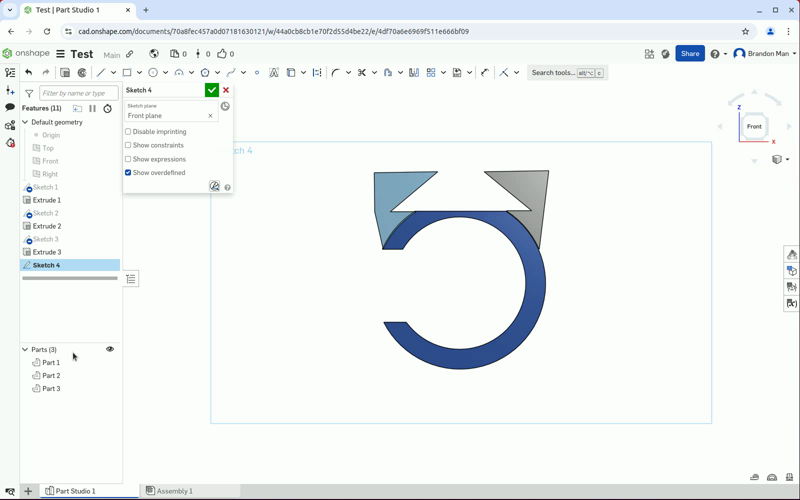
key(y)
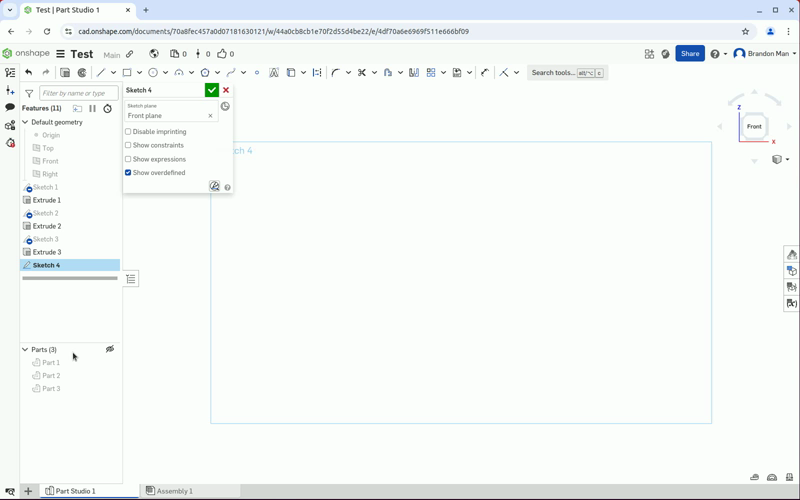
key(l)
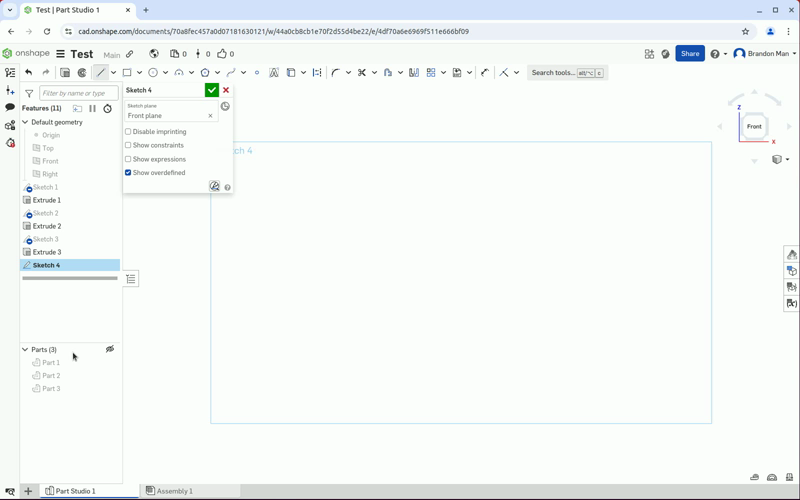
key_down(shift)
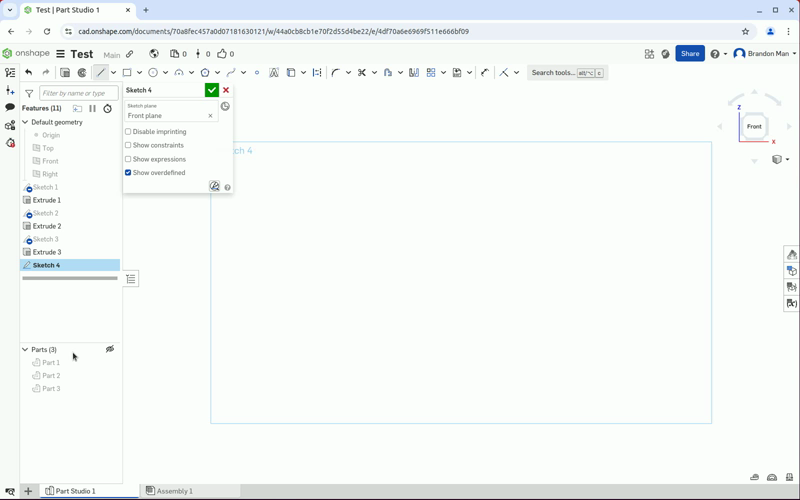
mouse_move(390, 210)
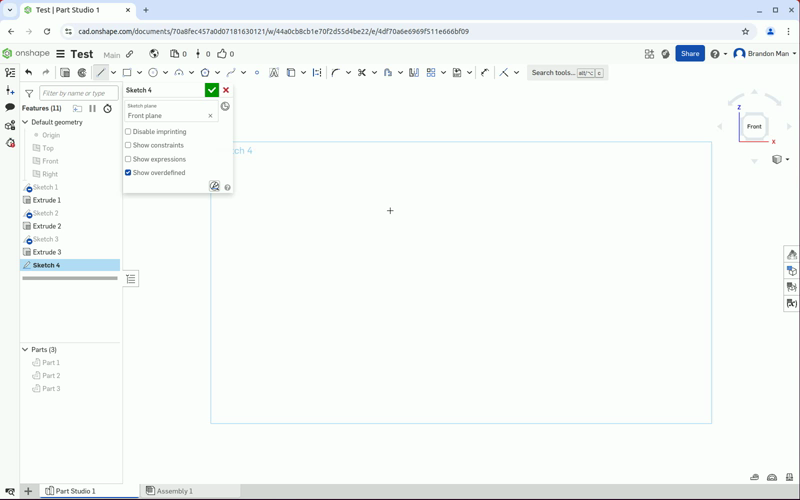
click(390, 210)
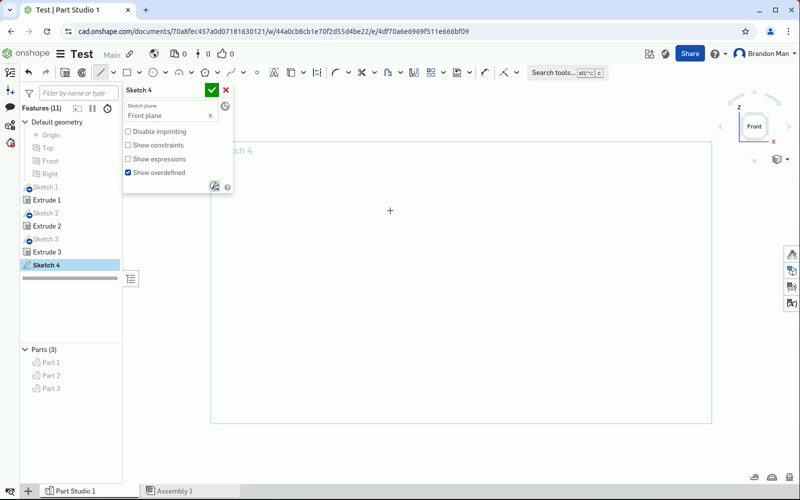
key_up(shift)
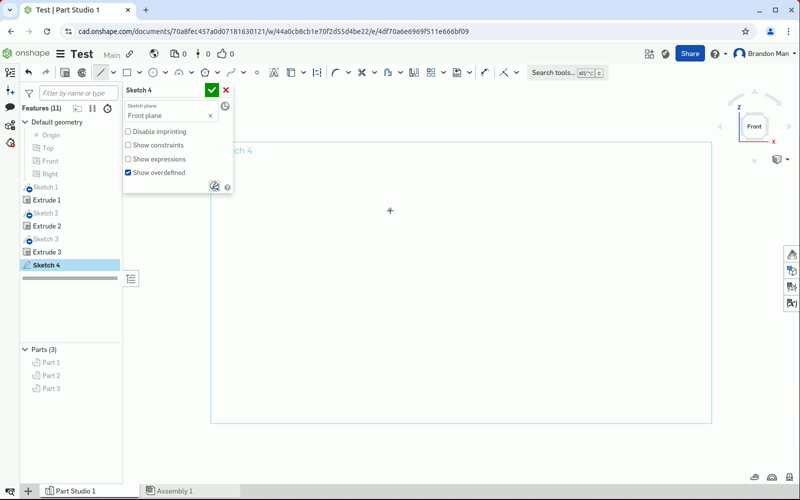
key_down(shift)
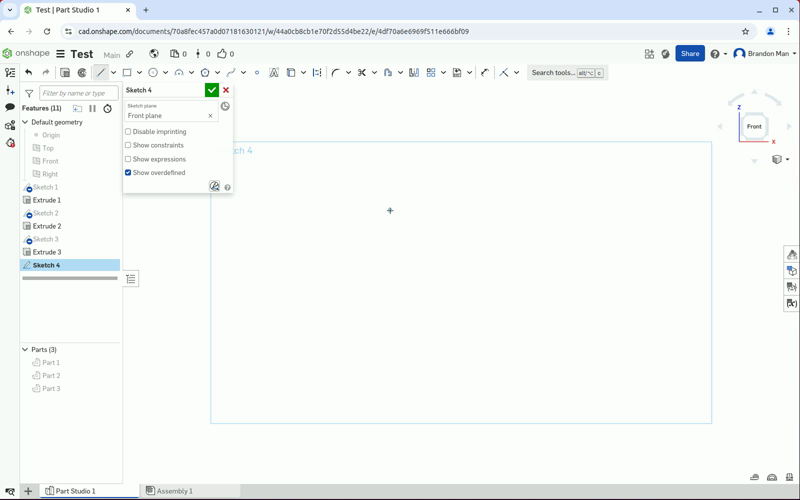
mouse_move(420, 210)
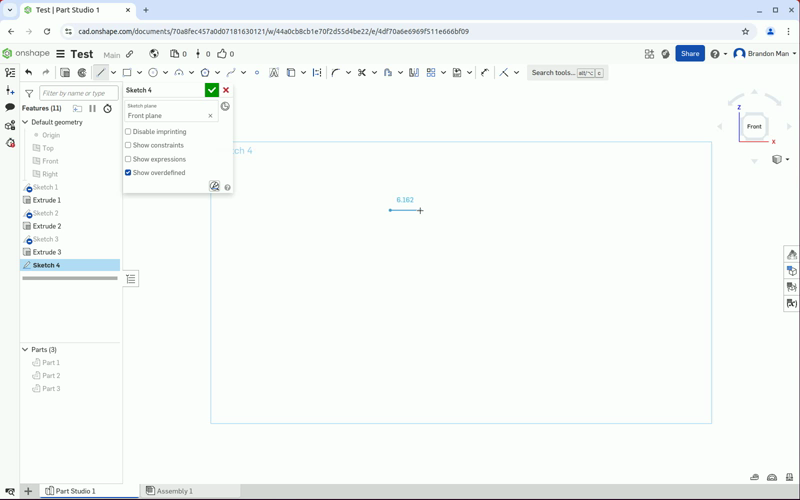
mouse_move(415, 210)
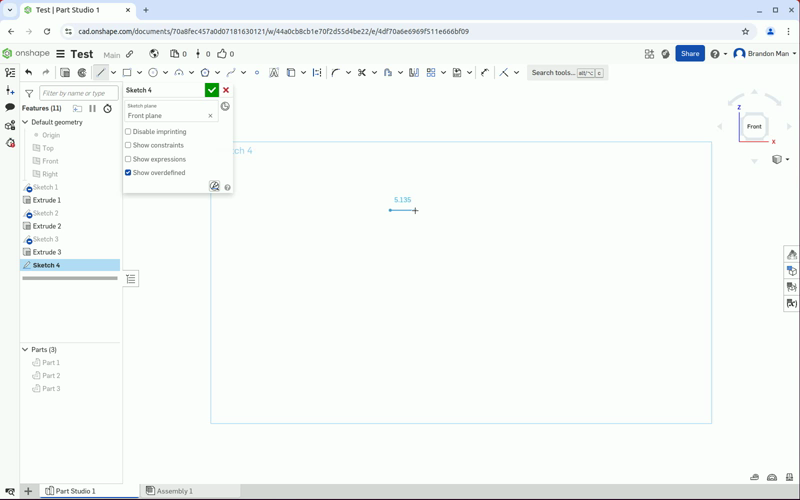
click(415, 210)
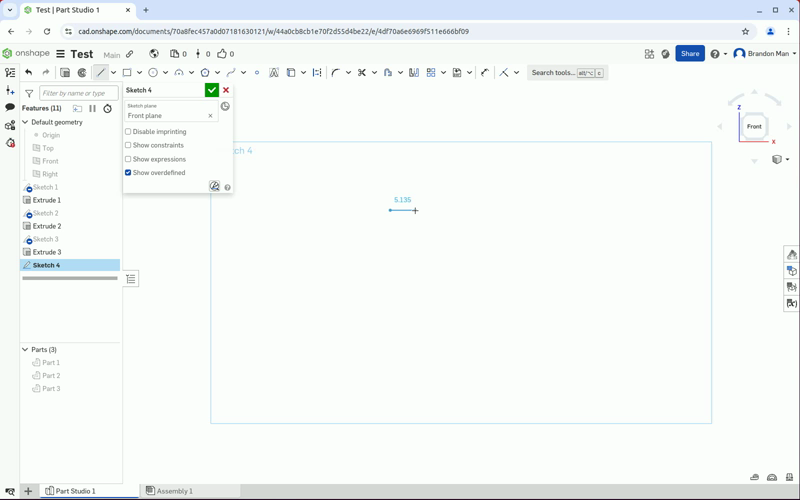
key_up(shift)
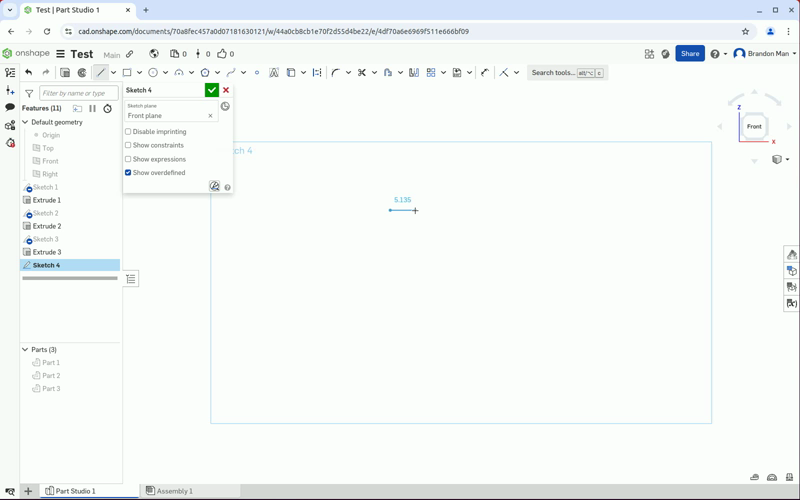
key_down(shift)
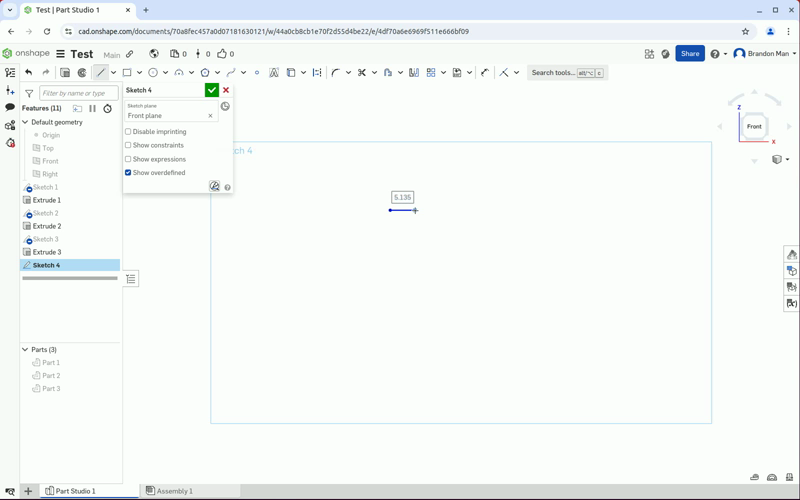
mouse_move(445, 210)
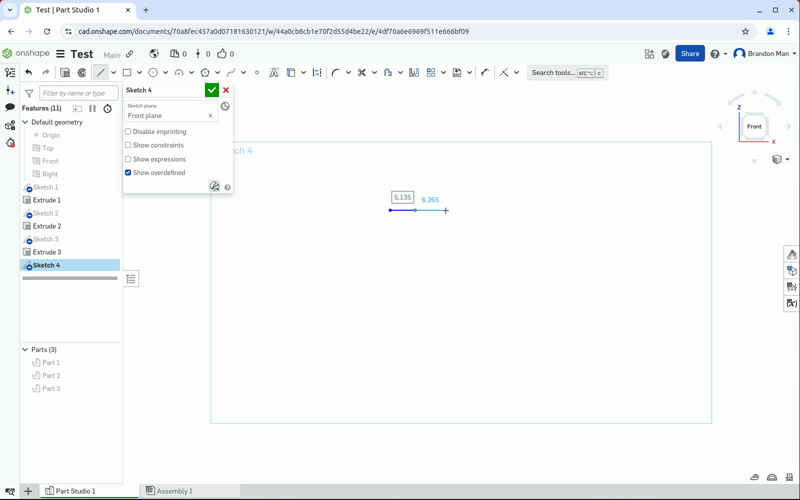
mouse_move(437, 210)
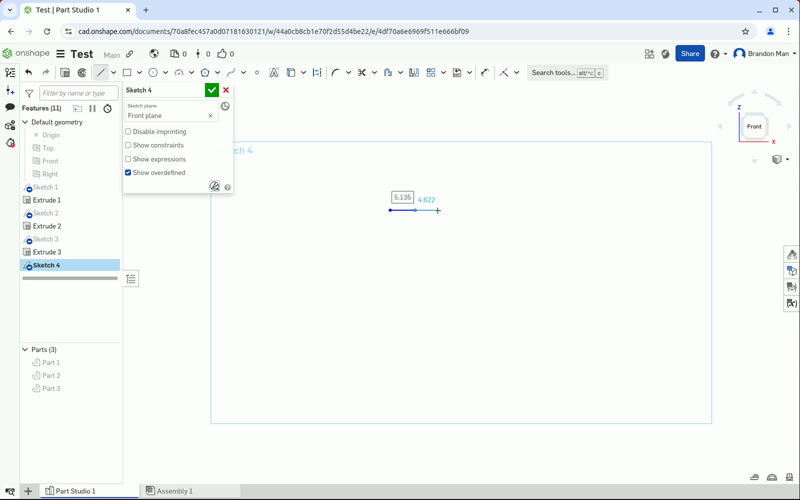
click(437, 210)
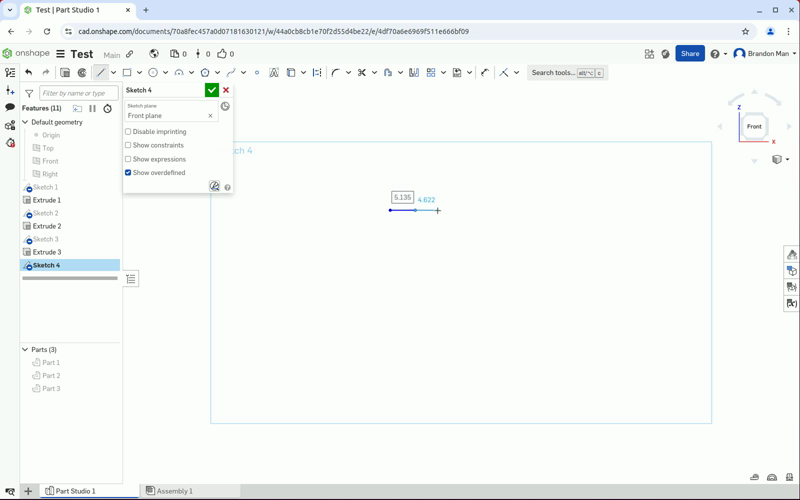
key_up(shift)
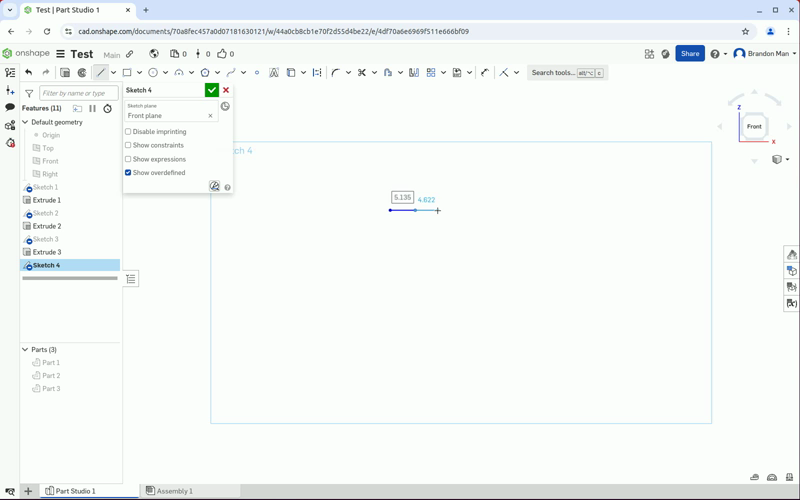
key_down(shift)
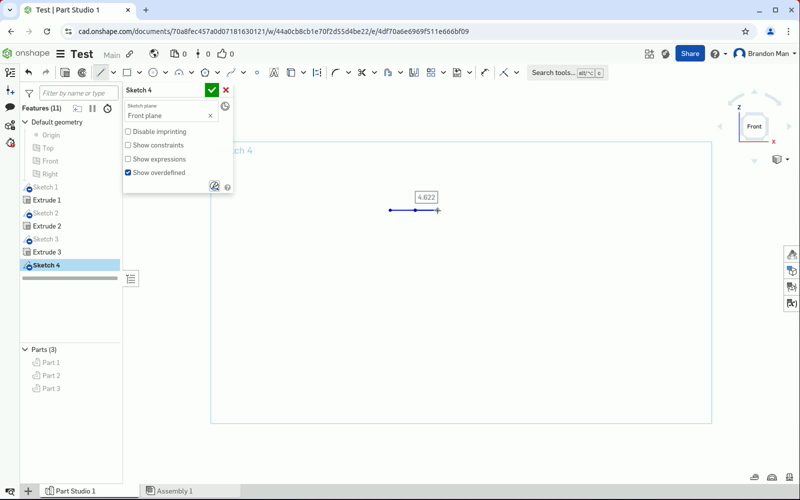
mouse_move(467, 210)
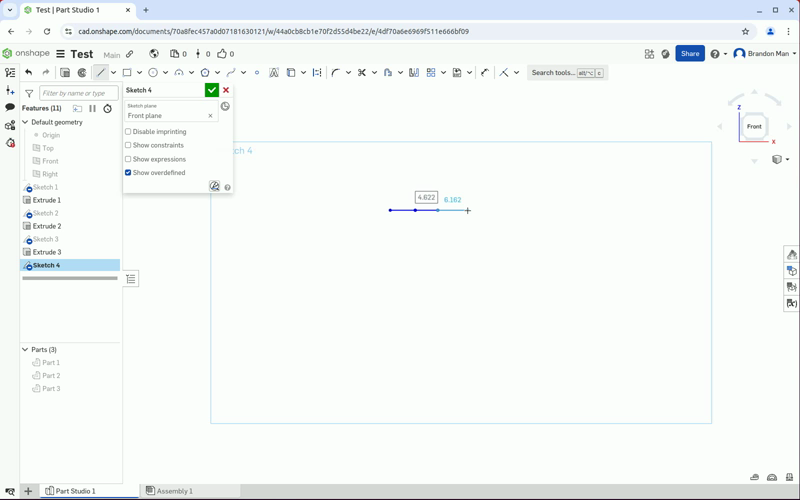
mouse_move(461, 210)
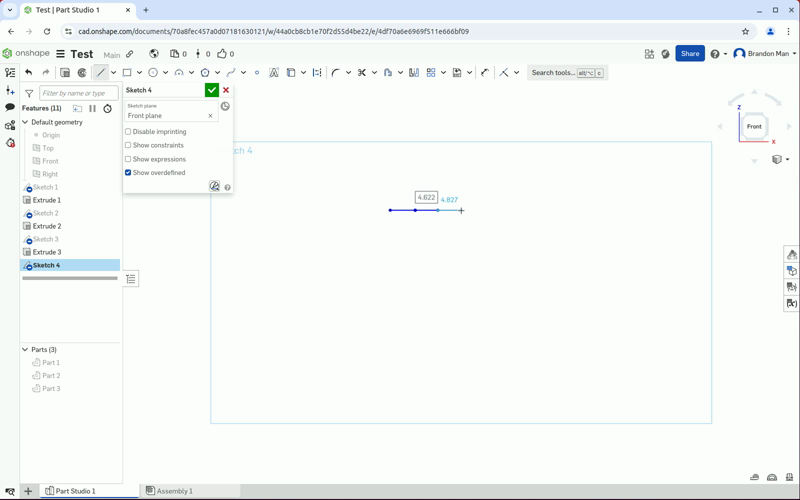
click(461, 210)
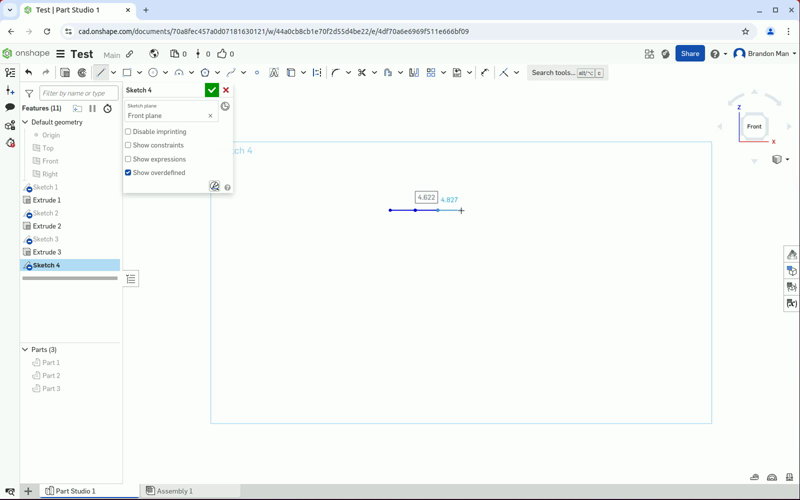
key_up(shift)
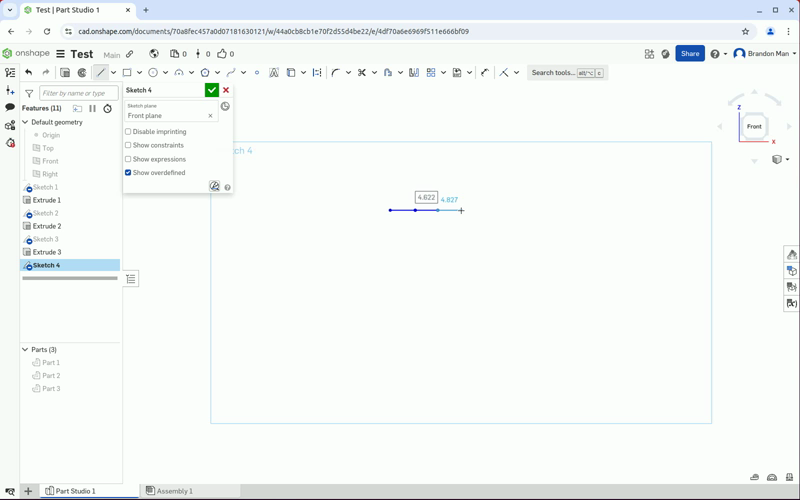
key_down(shift)
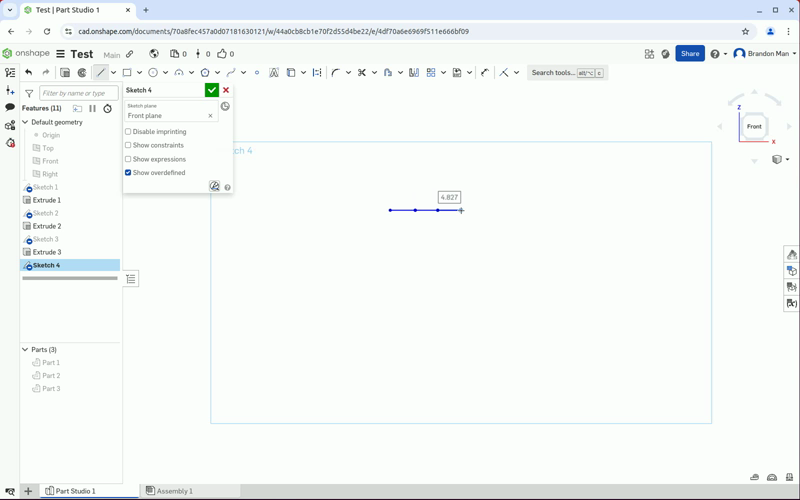
mouse_move(491, 210)
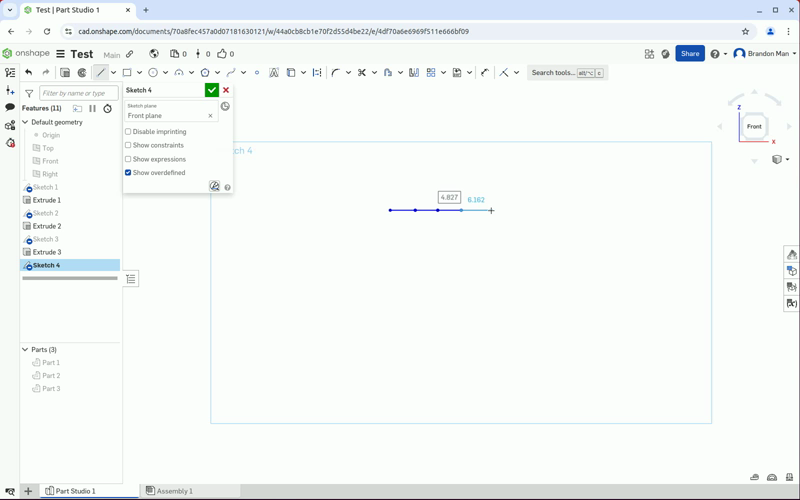
mouse_move(468, 210)
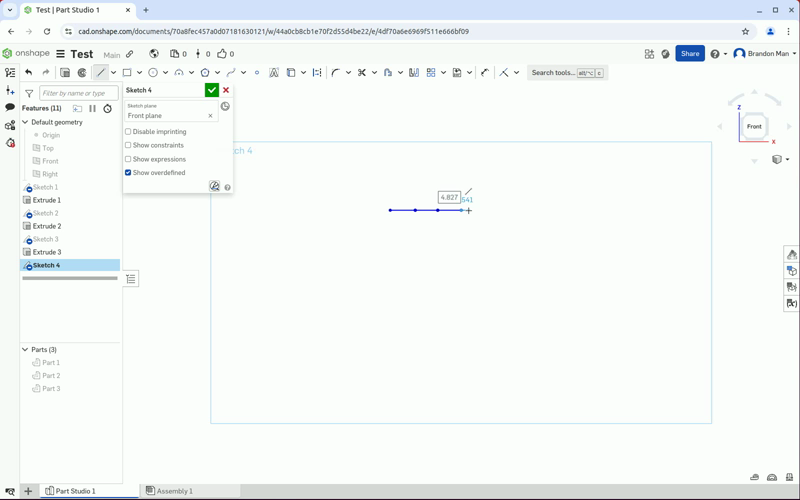
scroll(6)
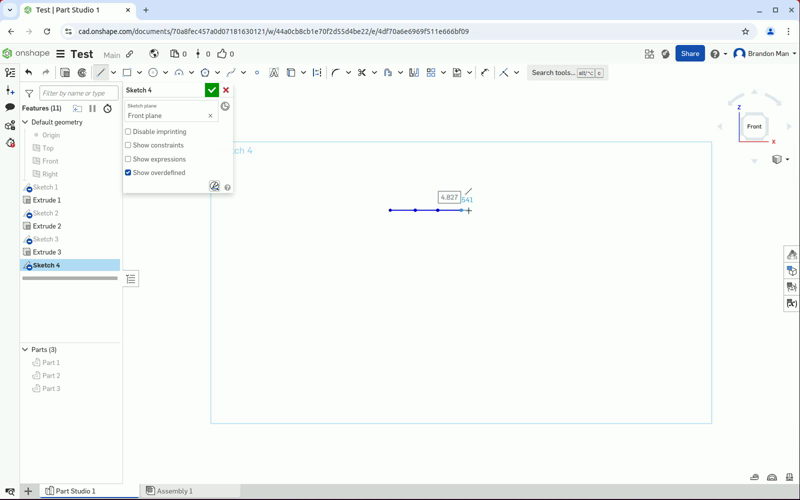
scroll(6)
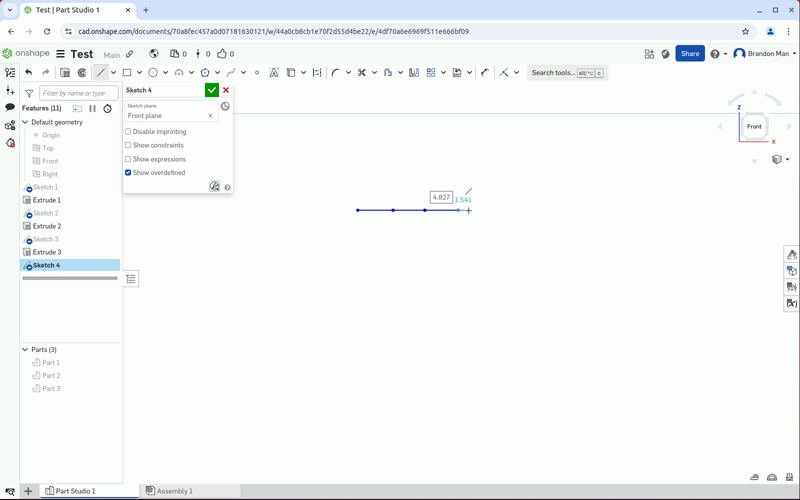
scroll(6)
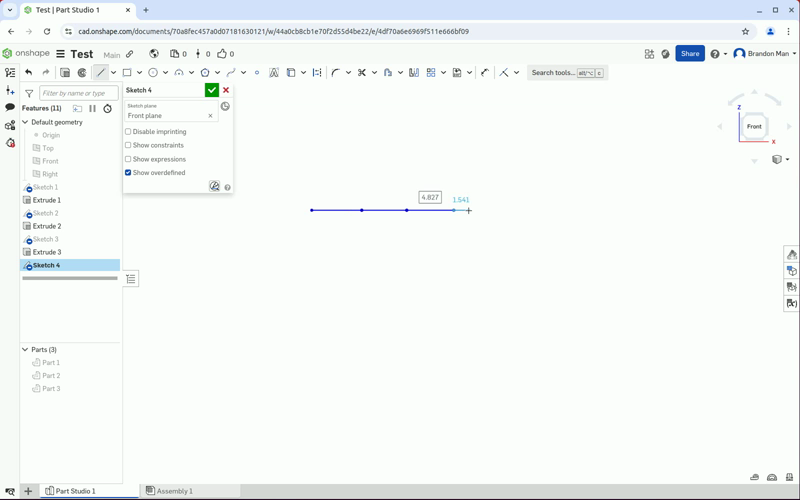
scroll(6)
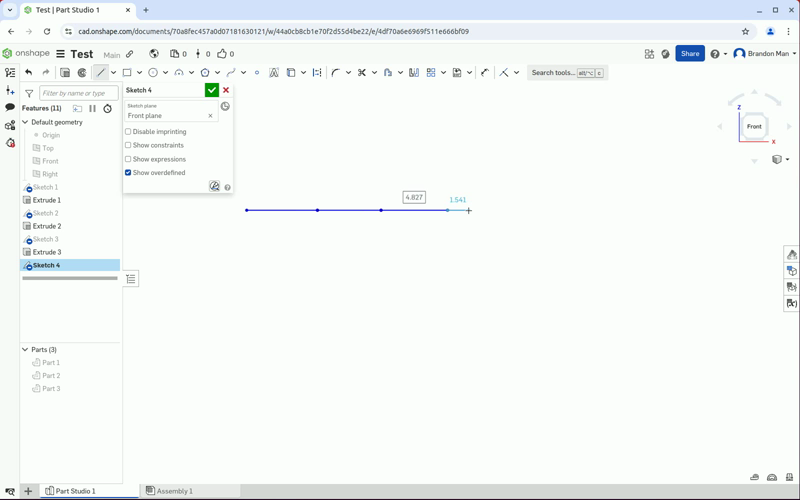
scroll(6)
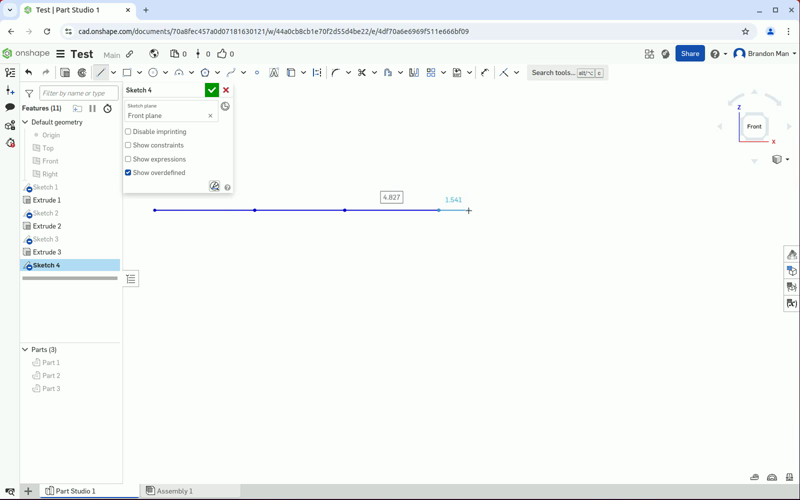
scroll(6)
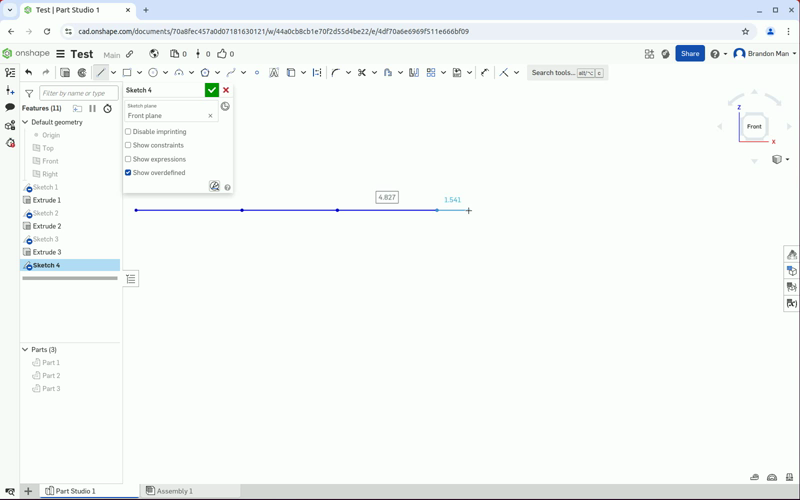
scroll(6)
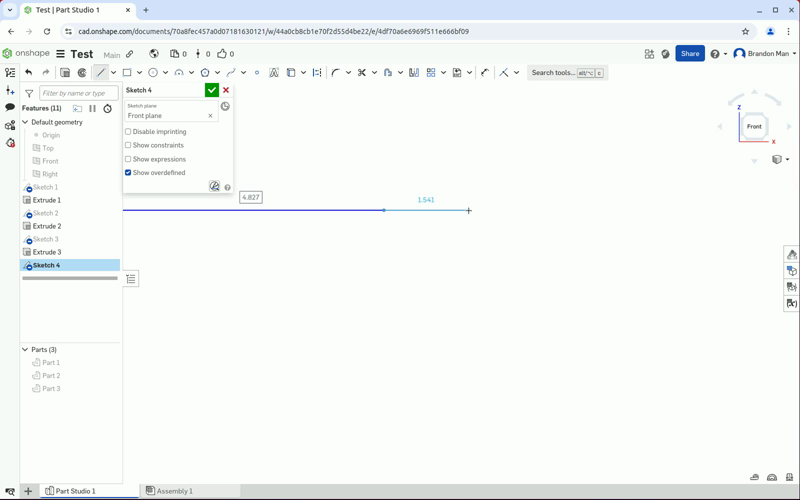
click(468, 210)
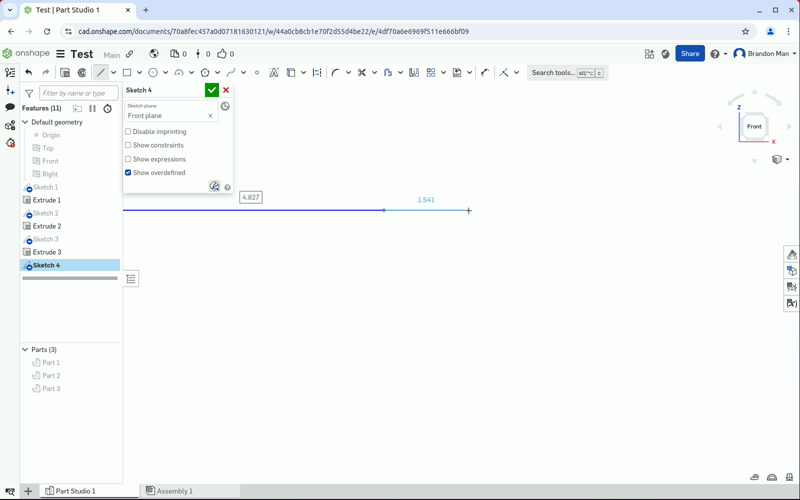
scroll(-6)
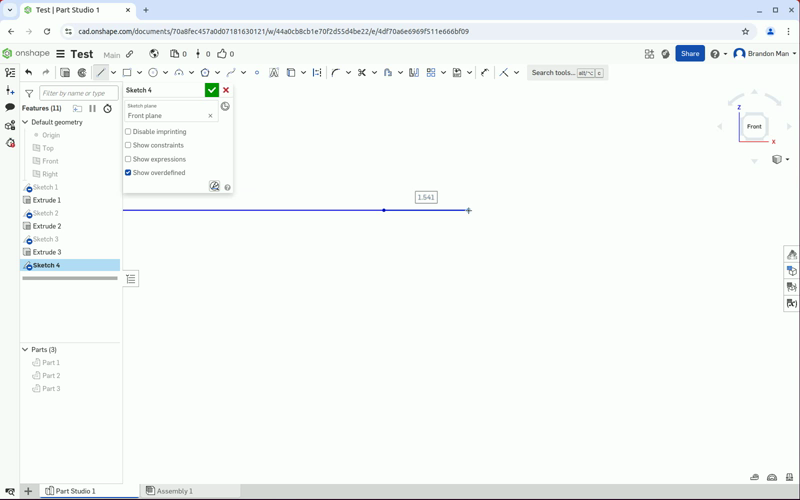
scroll(-6)
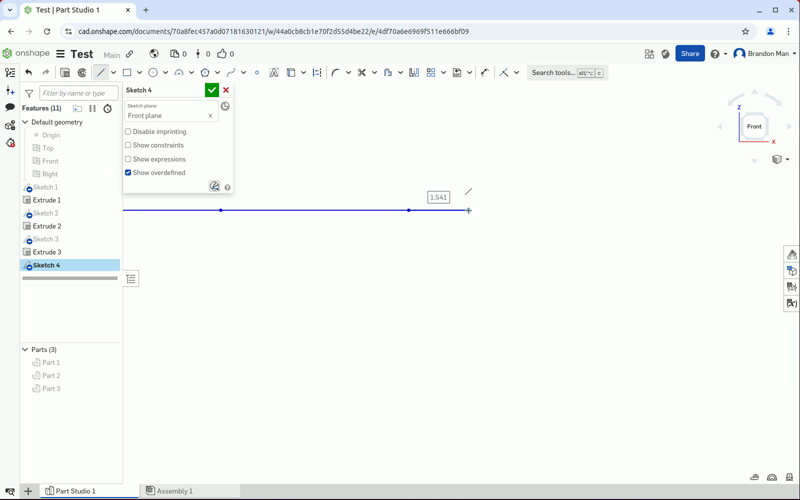
scroll(-6)
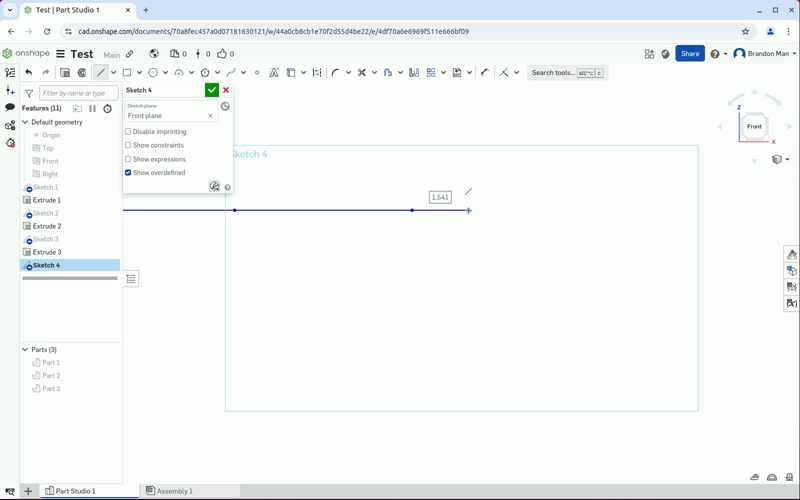
scroll(-6)
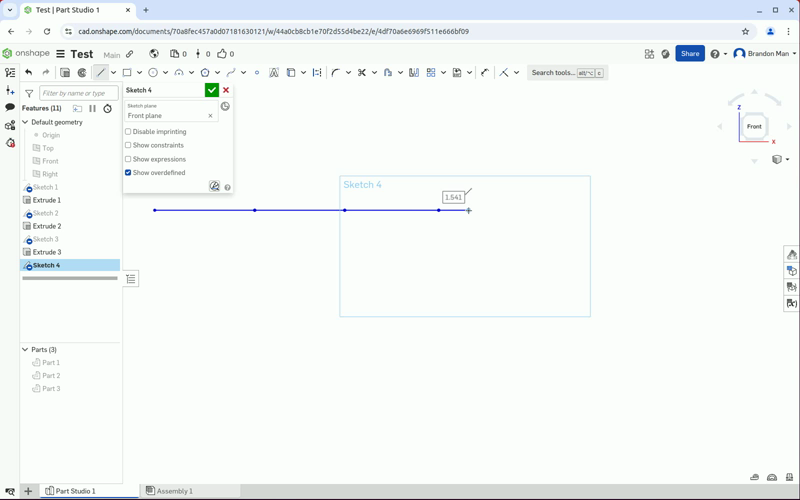
scroll(-6)
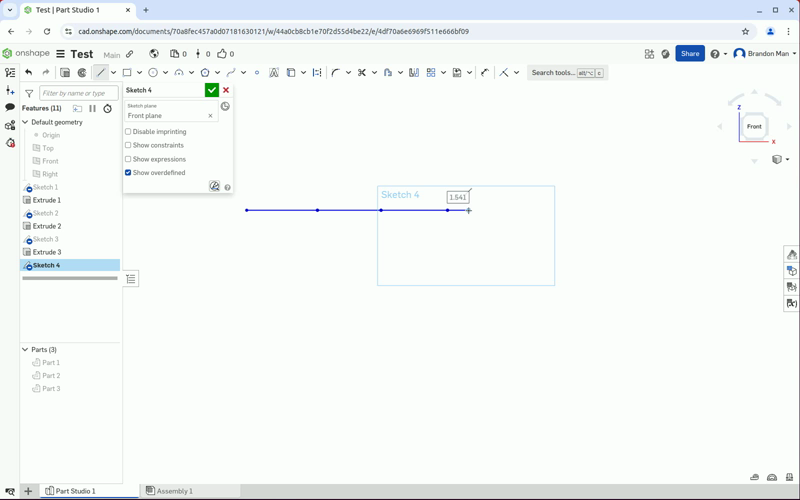
scroll(-6)
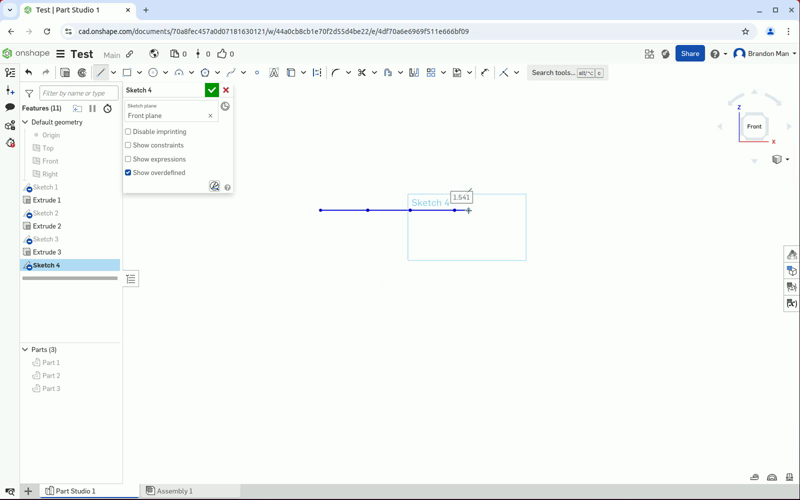
scroll(-6)
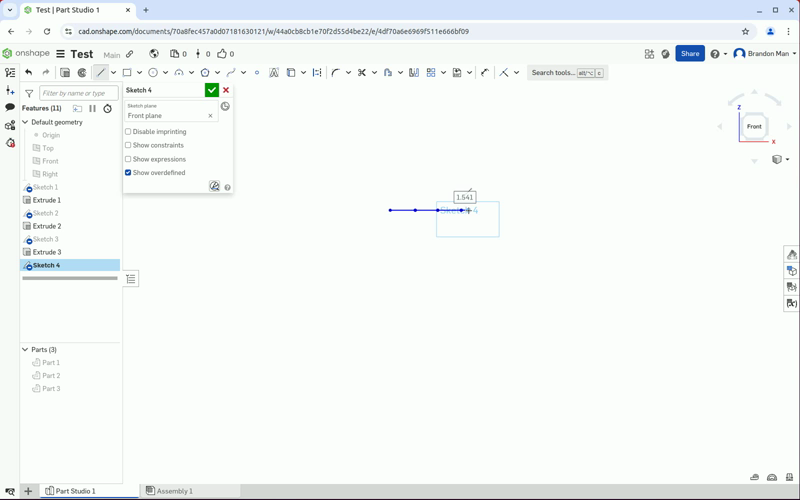
key_up(shift)
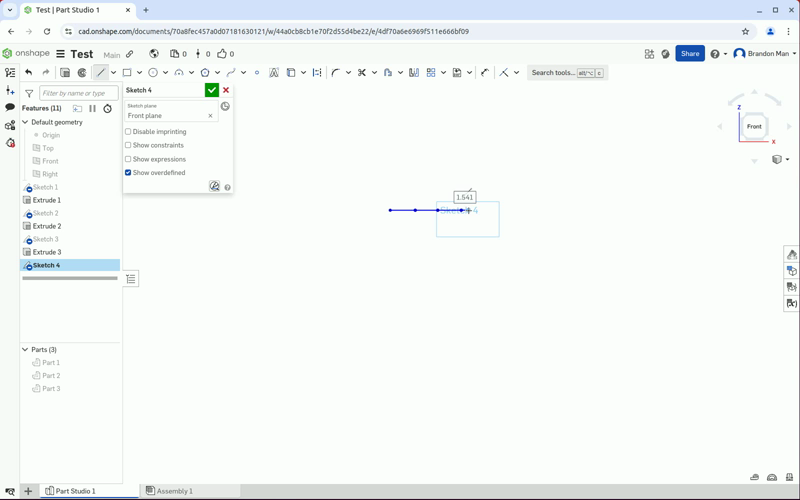
key_down(shift)
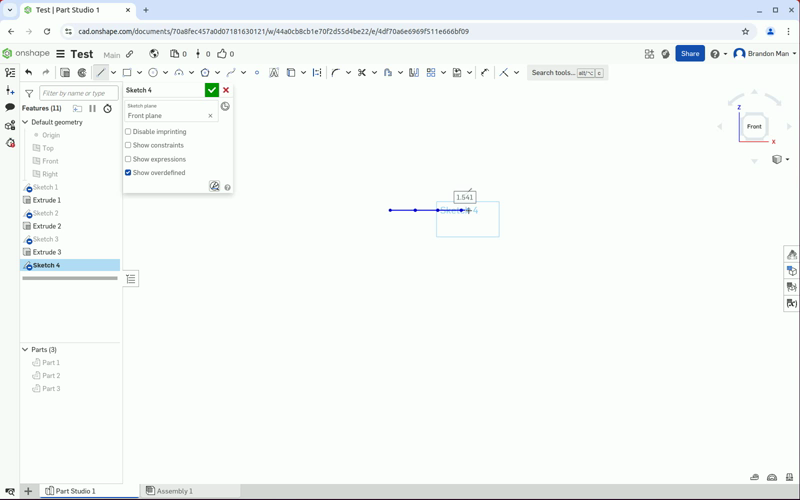
mouse_move(498, 210)
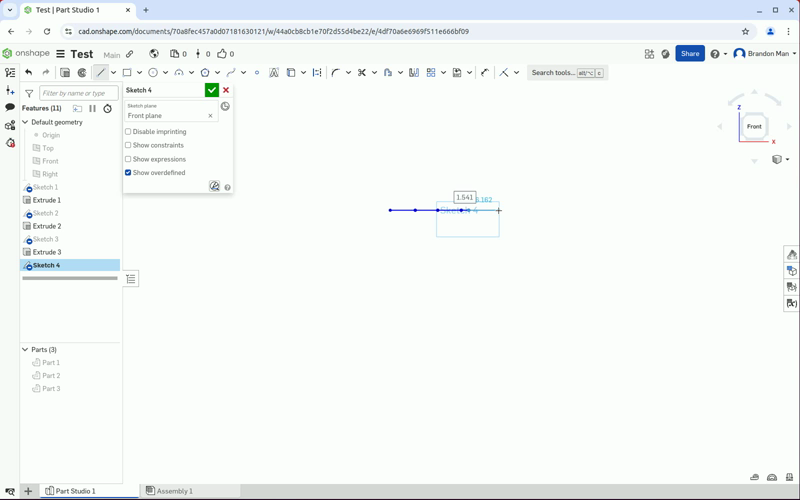
mouse_move(505, 210)
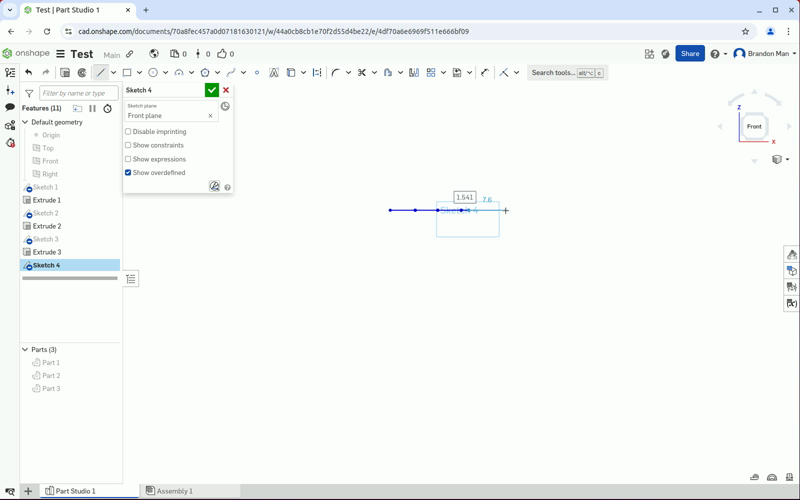
click(505, 210)
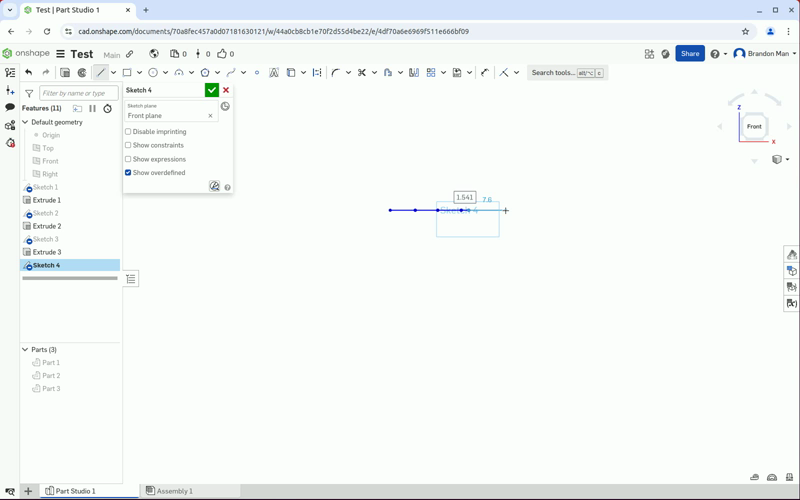
key_up(shift)
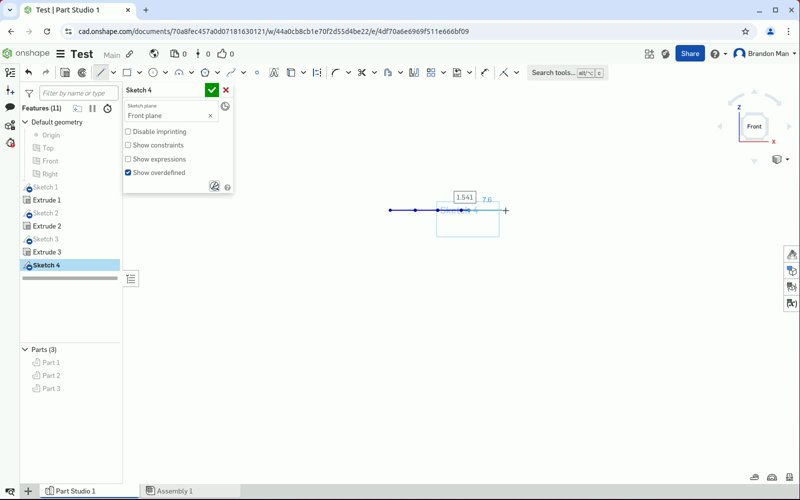
key_down(shift)
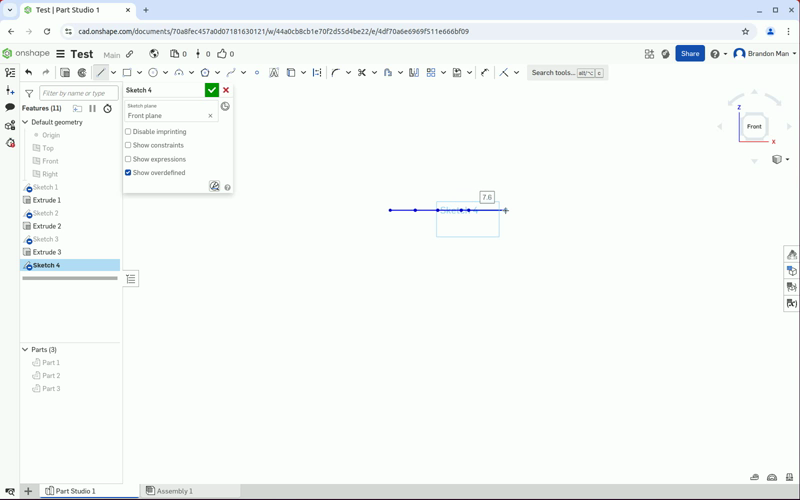
mouse_move(535, 210)
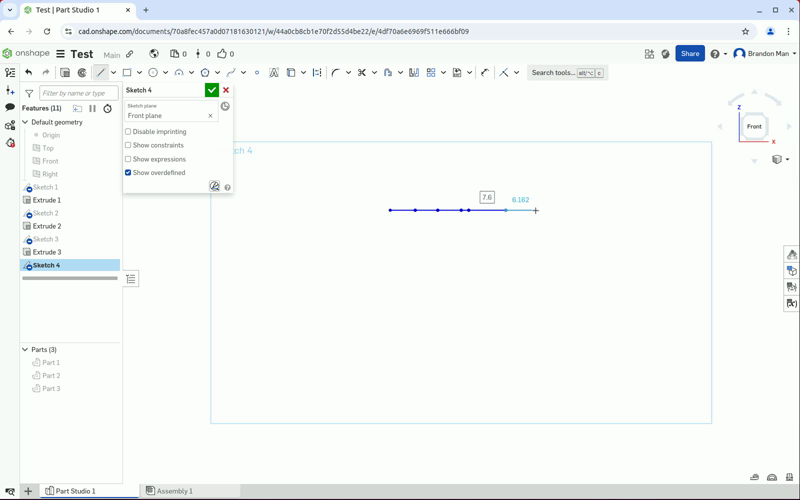
mouse_move(530, 210)
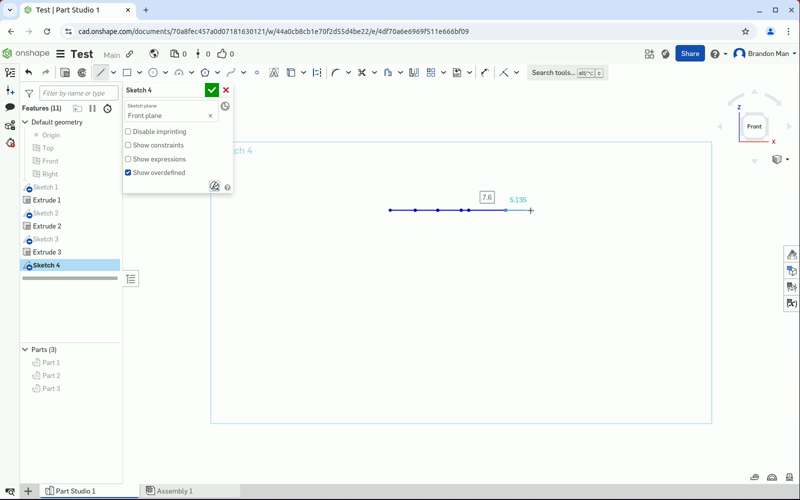
click(530, 210)
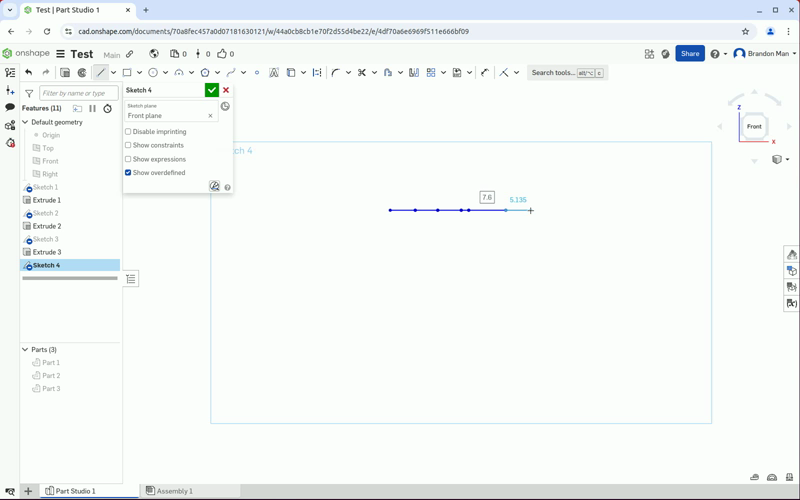
key_up(shift)
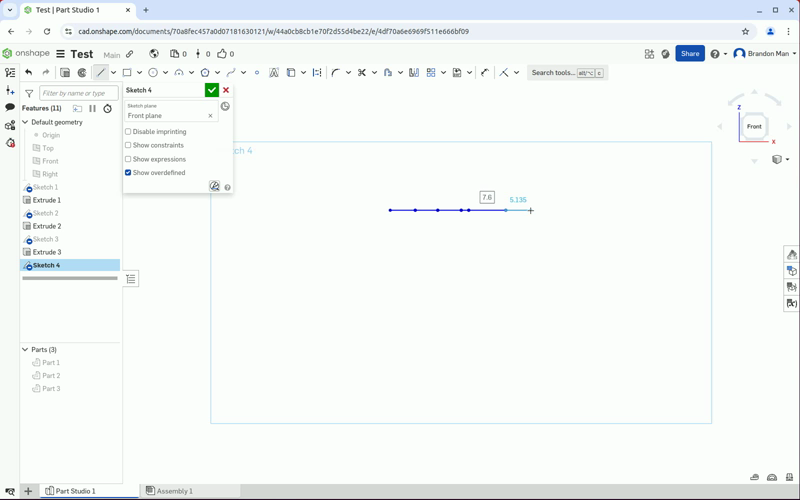
key_down(shift)
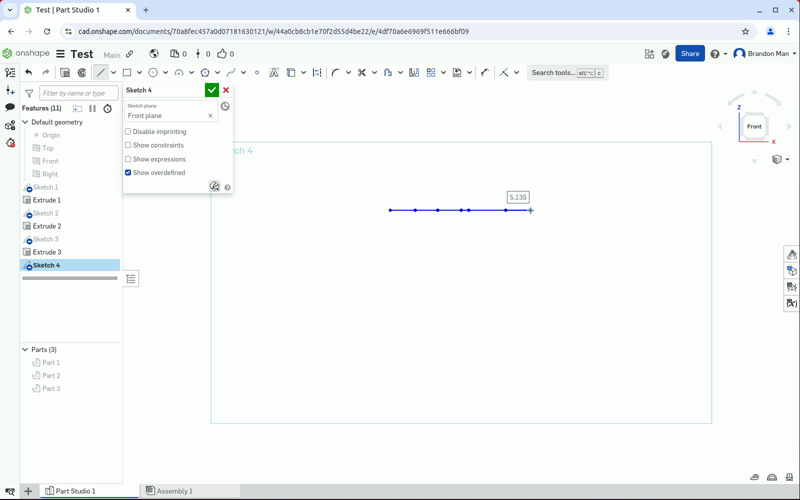
mouse_move(483, 171)
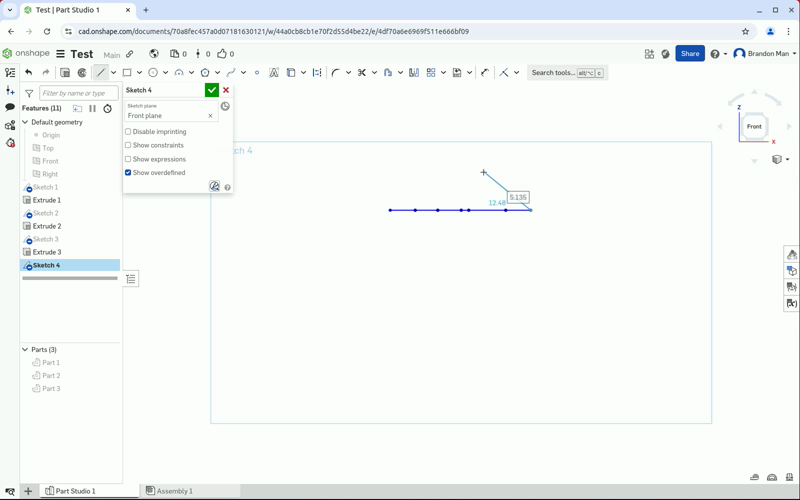
click(483, 171)
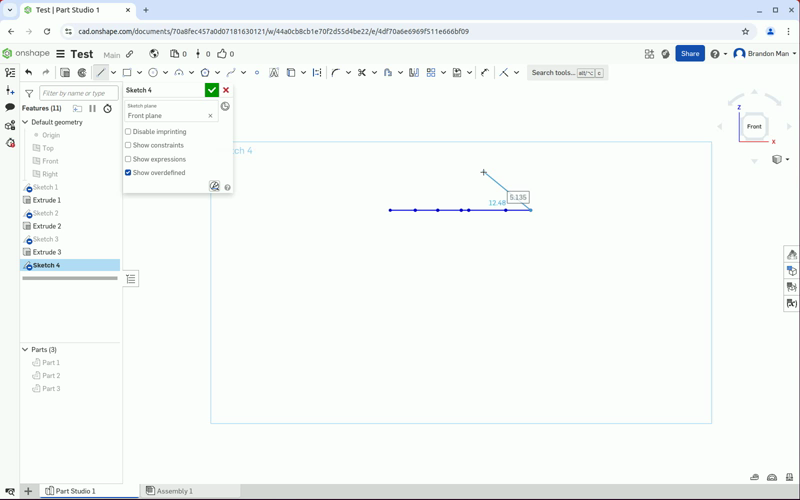
key_up(shift)
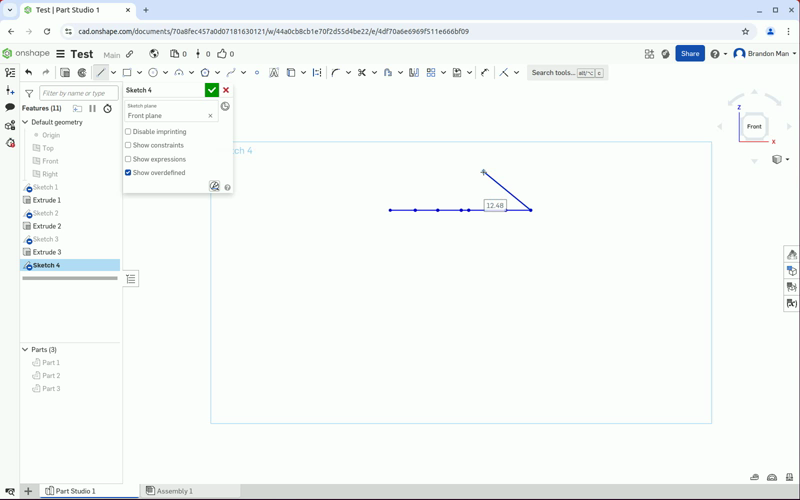
key_down(shift)
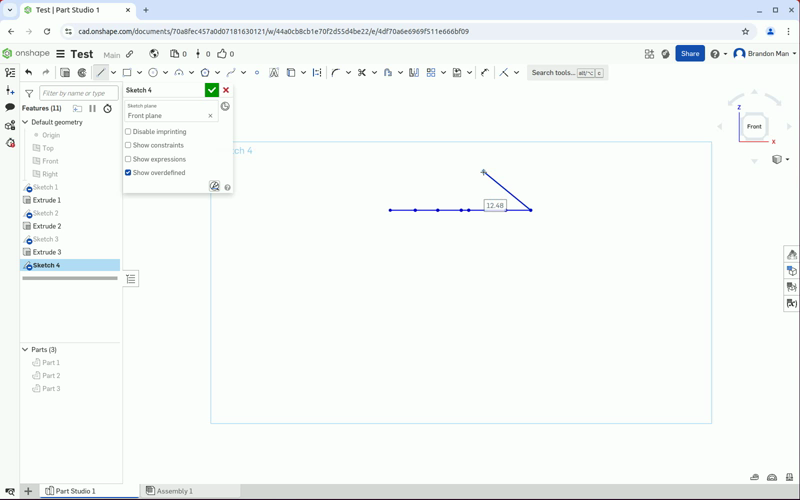
mouse_move(513, 171)
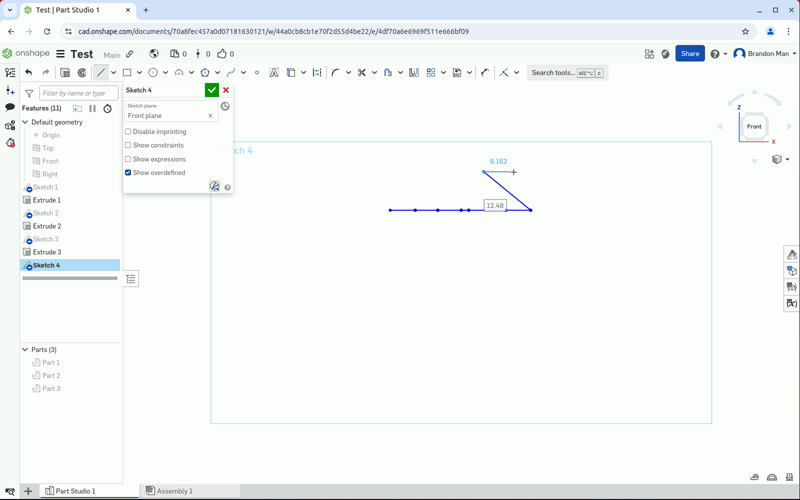
mouse_move(437, 171)
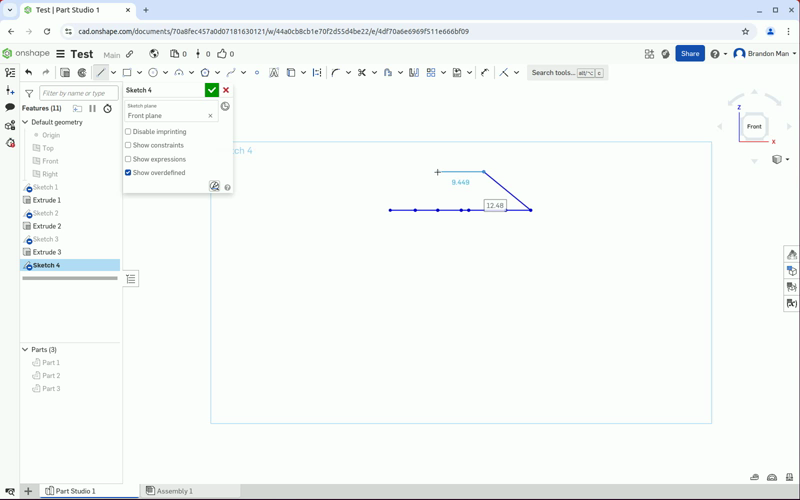
click(437, 171)
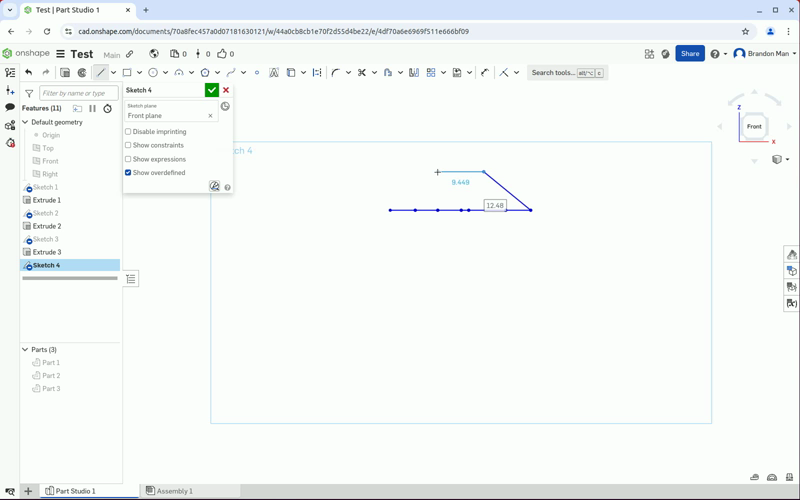
key_up(shift)
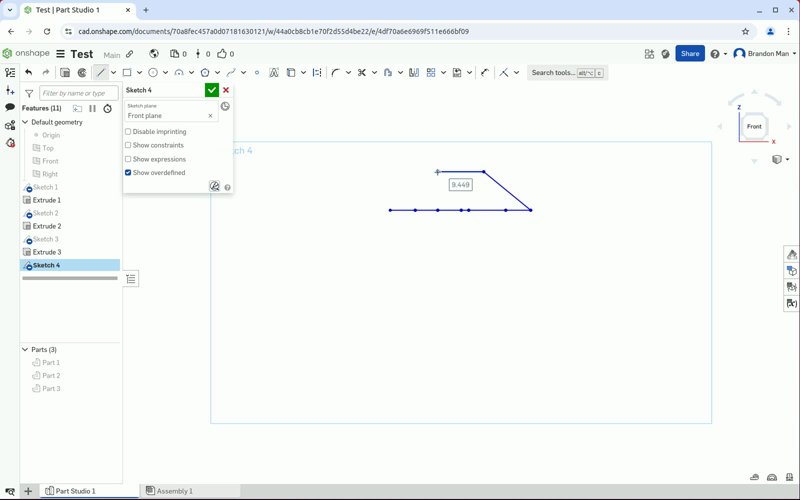
key_down(shift)
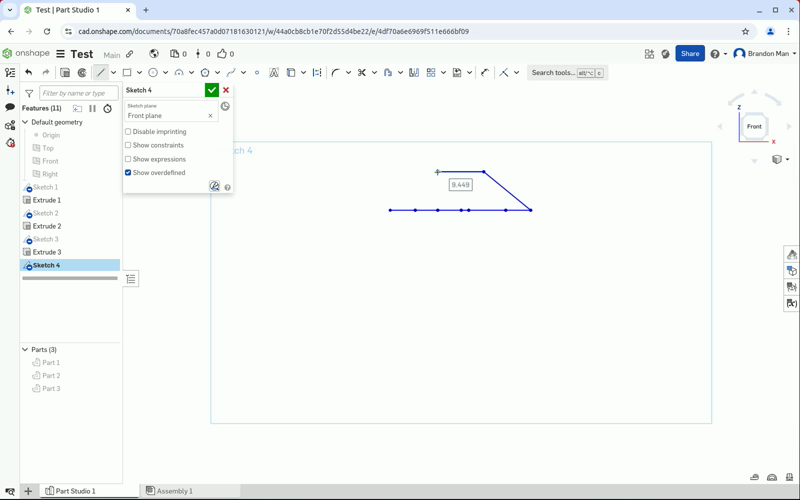
mouse_move(390, 210)
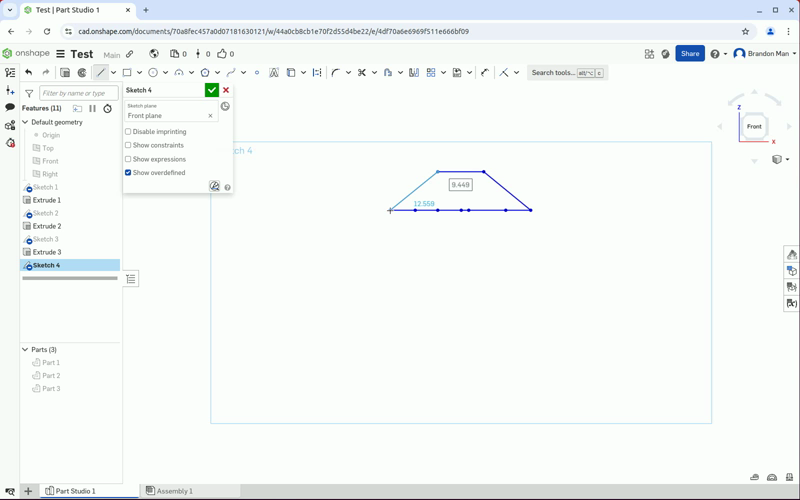
key_up(shift)
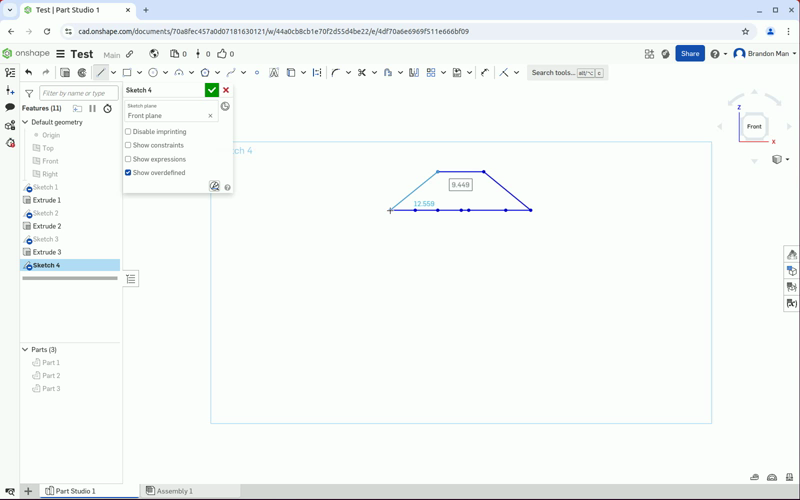
click(390, 210)
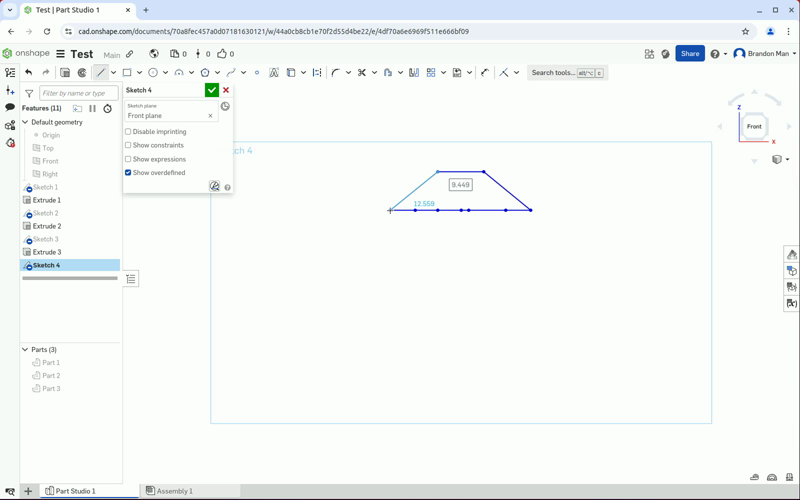
key(esc)
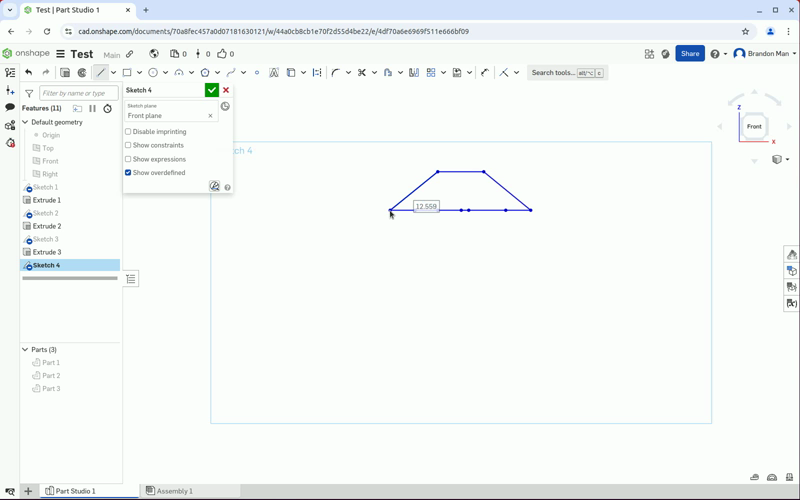
mouse_move(444, 200)
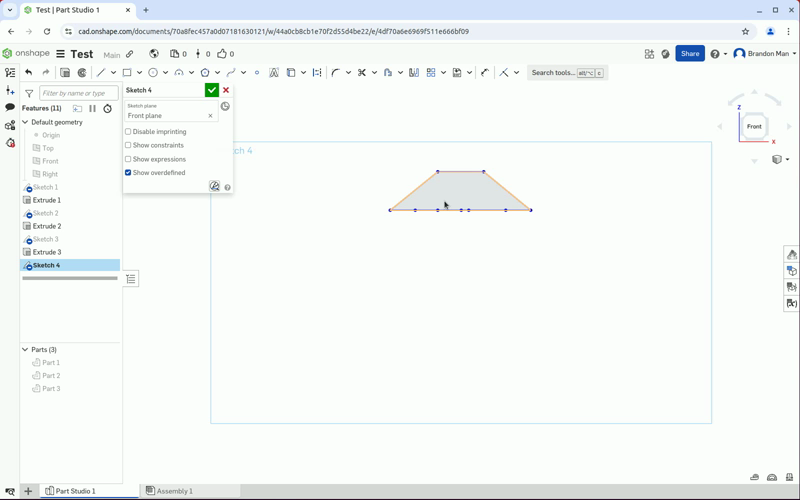
click(444, 200)
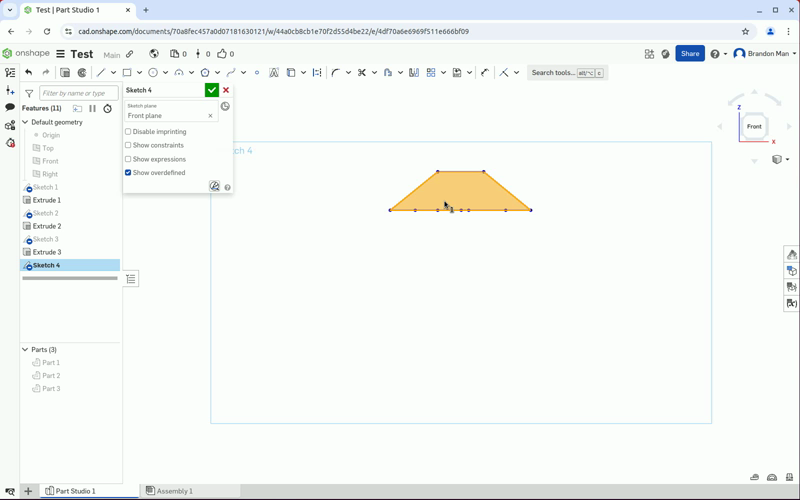
mouse_move(73, 352)
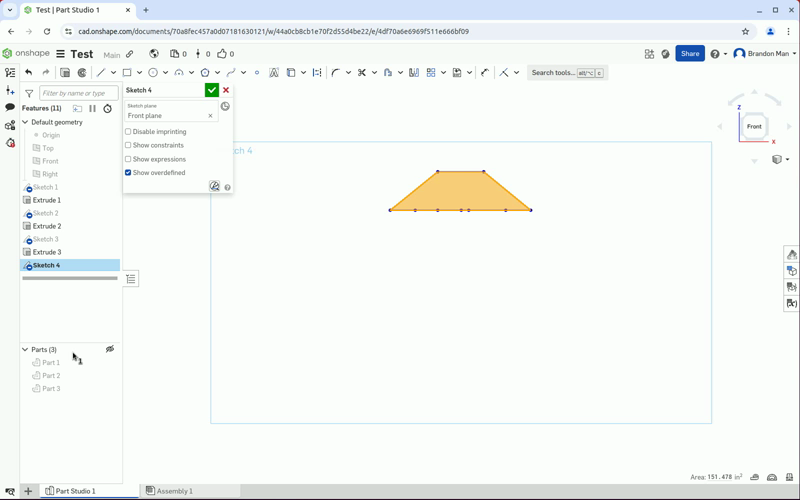
key(shift+y)
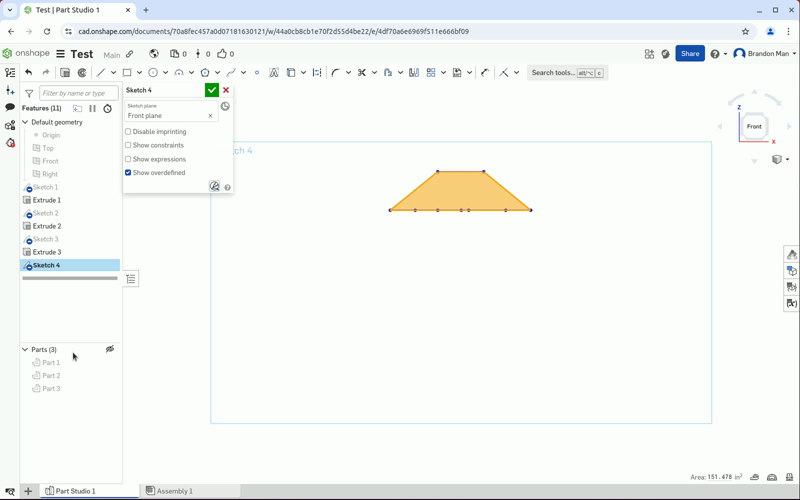
key(shift+e)
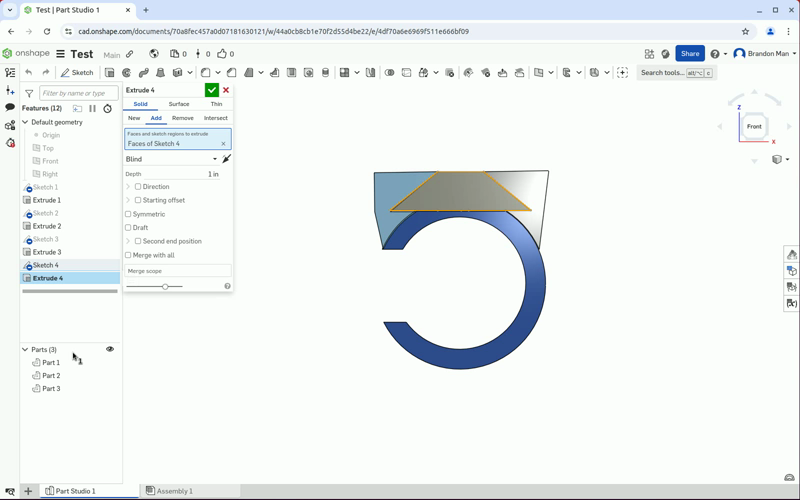
mouse_move(143, 106)
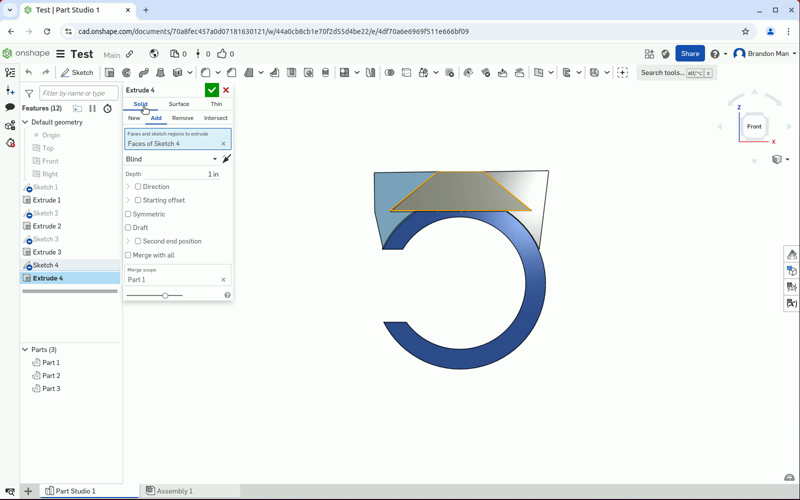
click(143, 106)
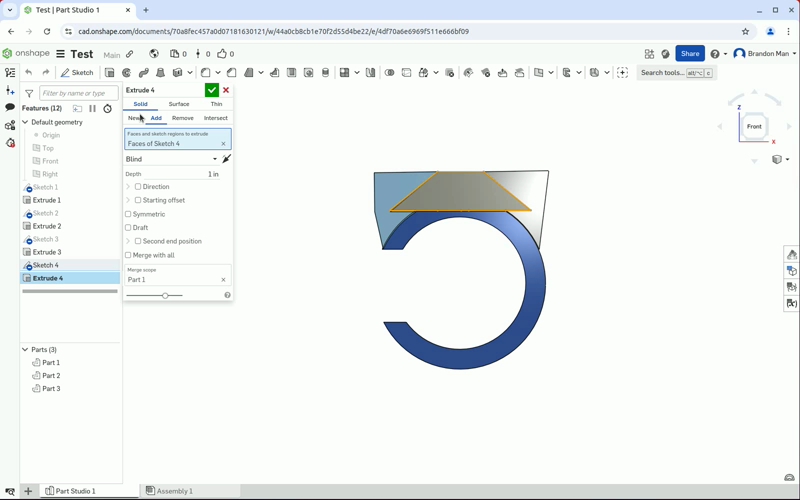
mouse_move(137, 120)
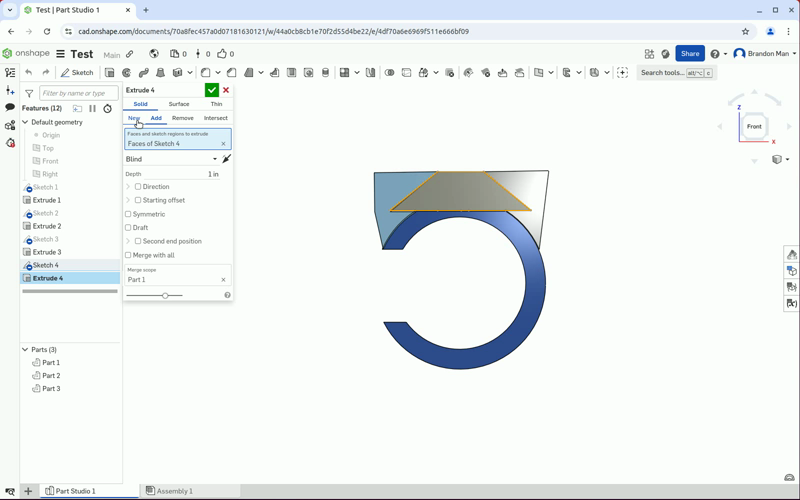
click(137, 120)
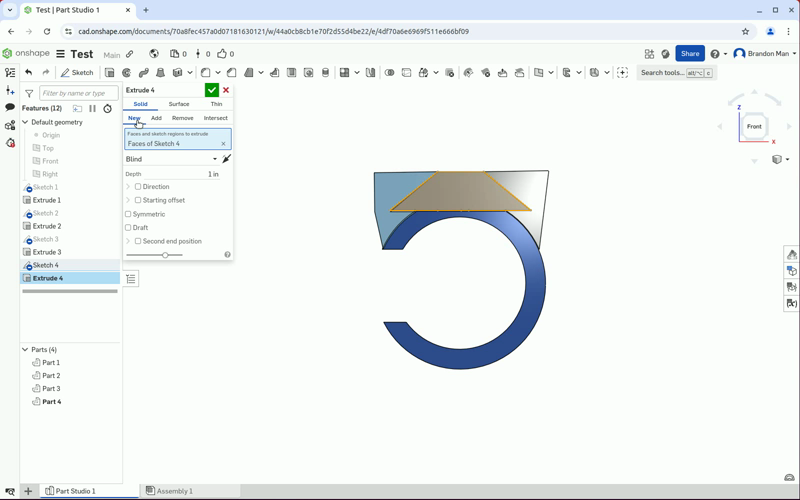
key(tab, 4)
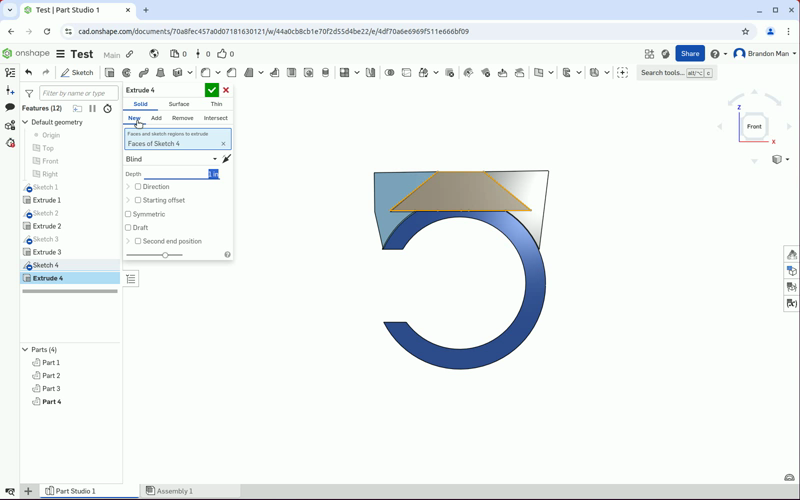
text(22.627)
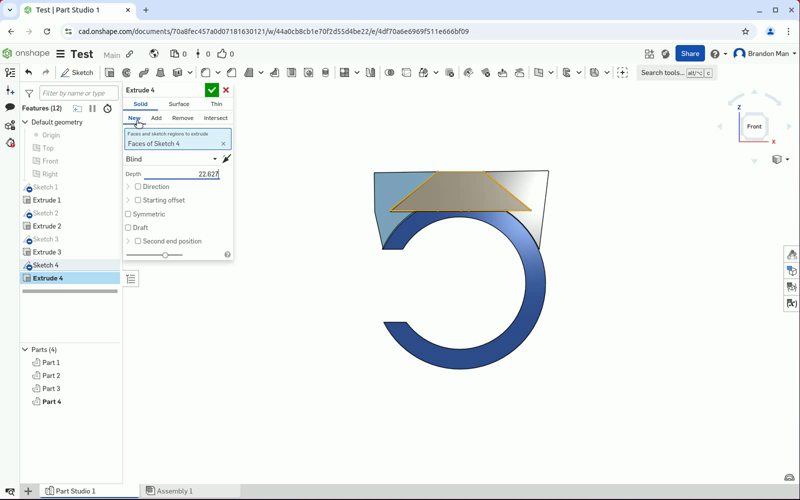
key(enter)
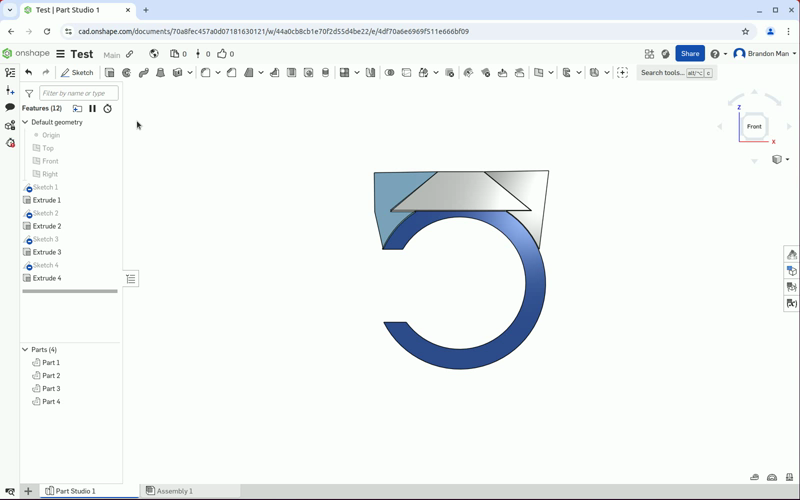
key(shift+h)
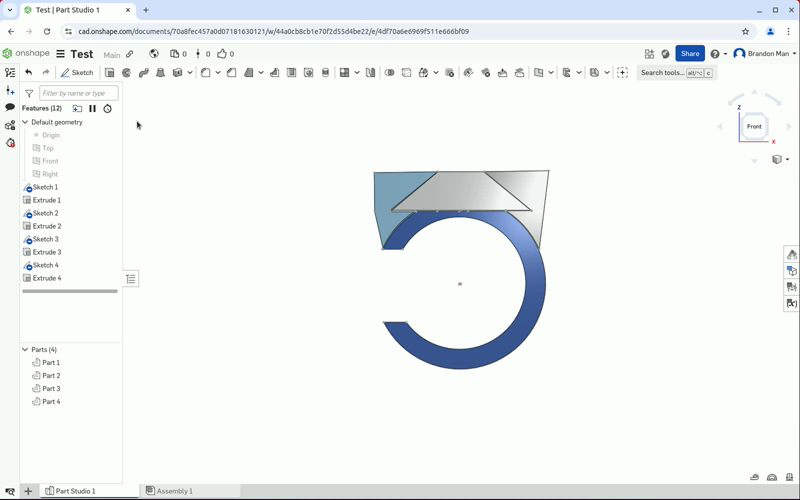
key(shift+h)
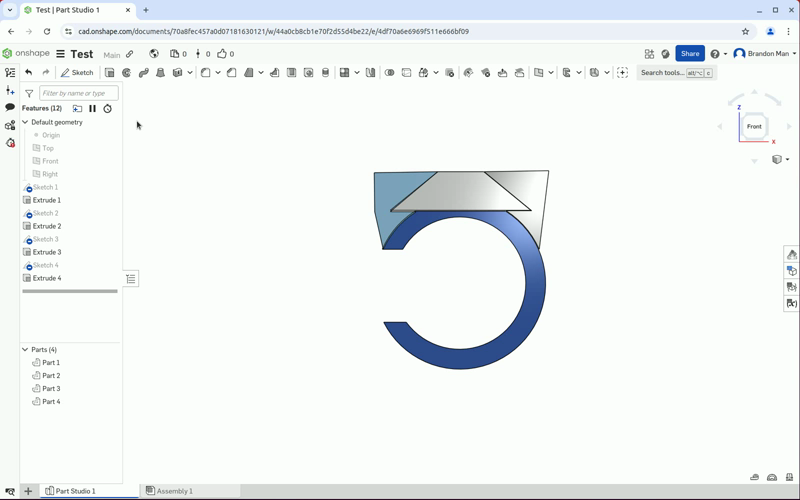
mouse_move(73, 189)
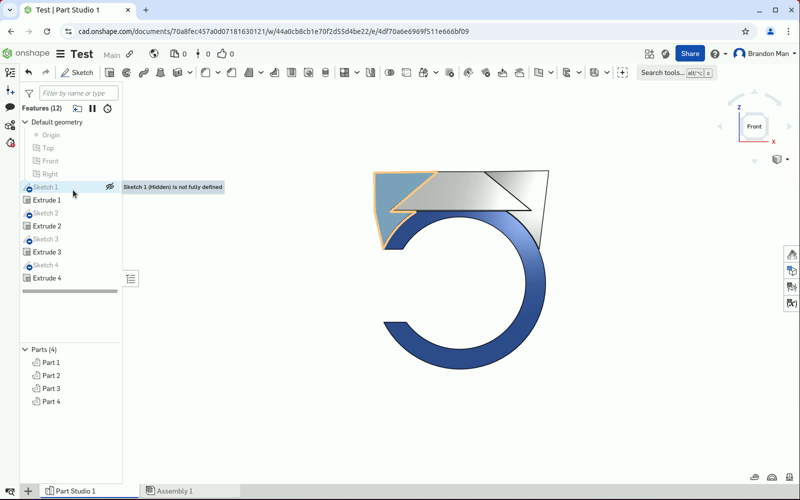
click(73, 189)
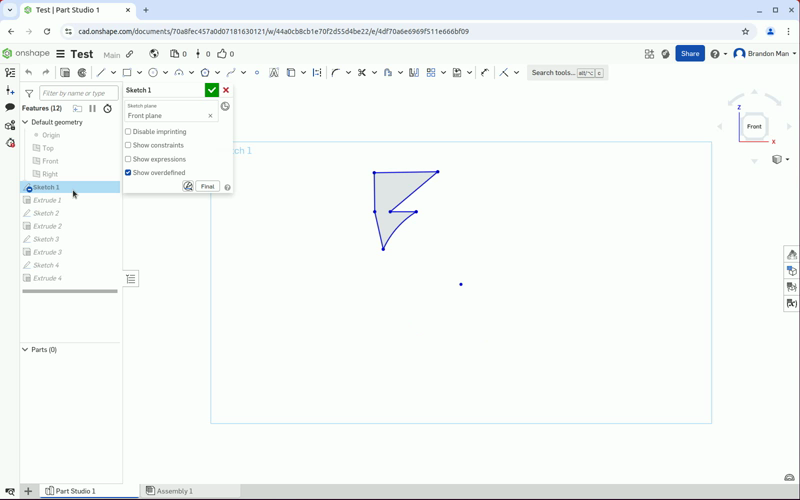
mouse_move(229, 92)
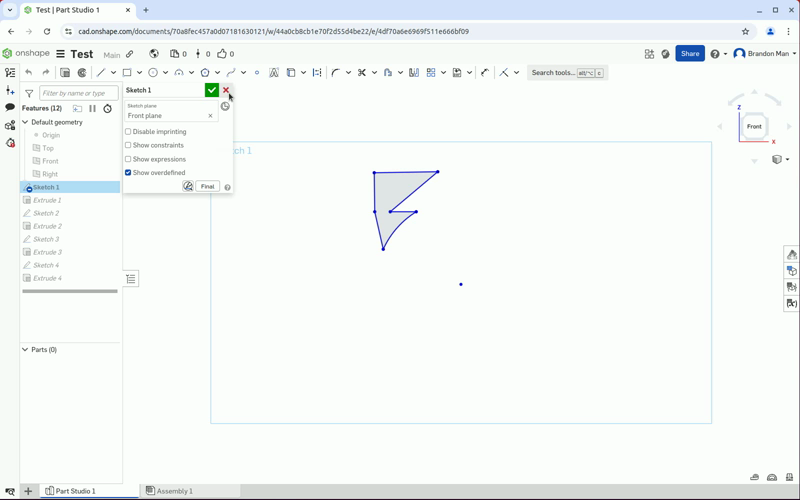
click(229, 92)
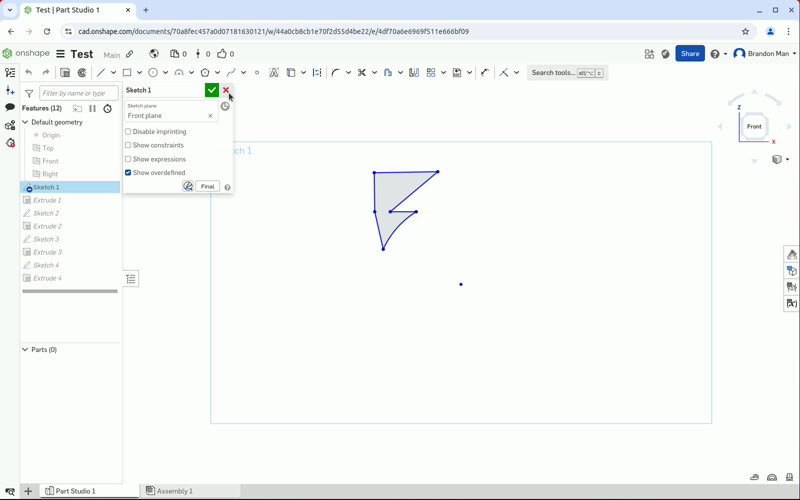
key(shift+s)
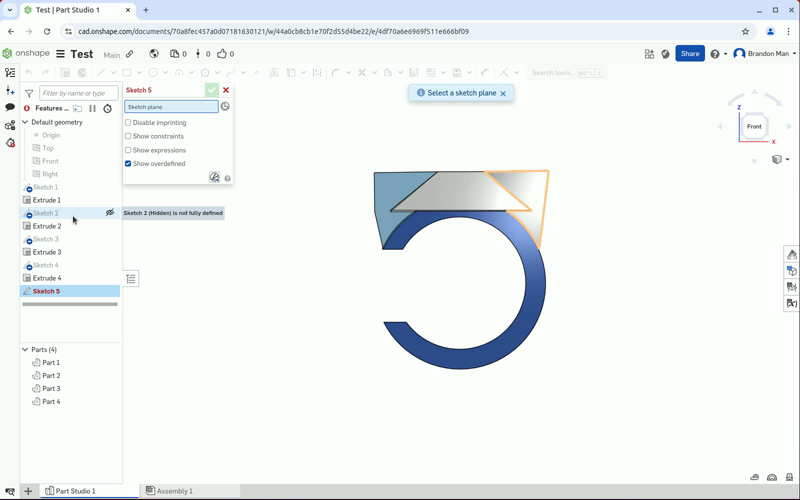
scroll(3)
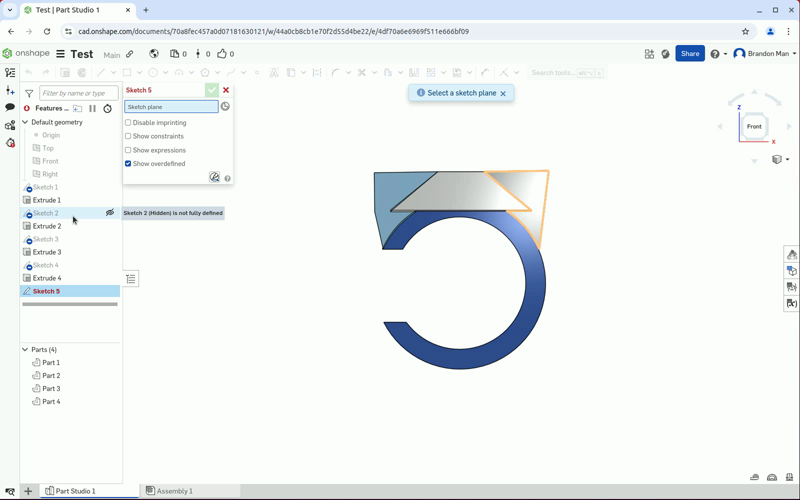
mouse_move(73, 163)
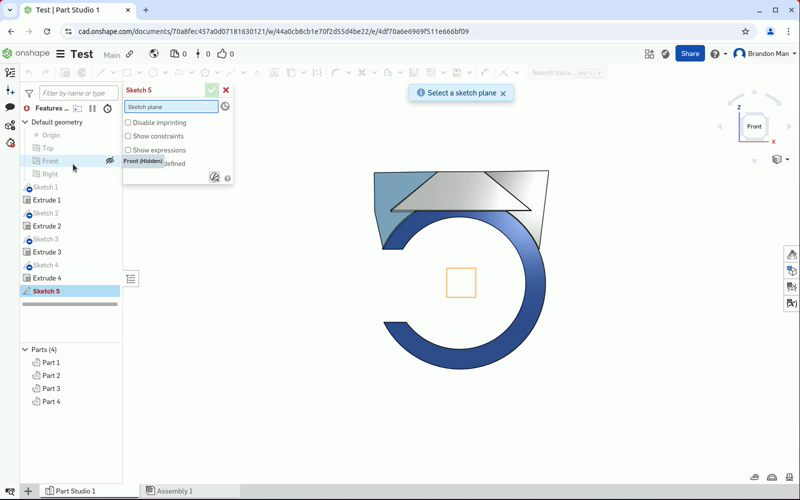
click(73, 163)
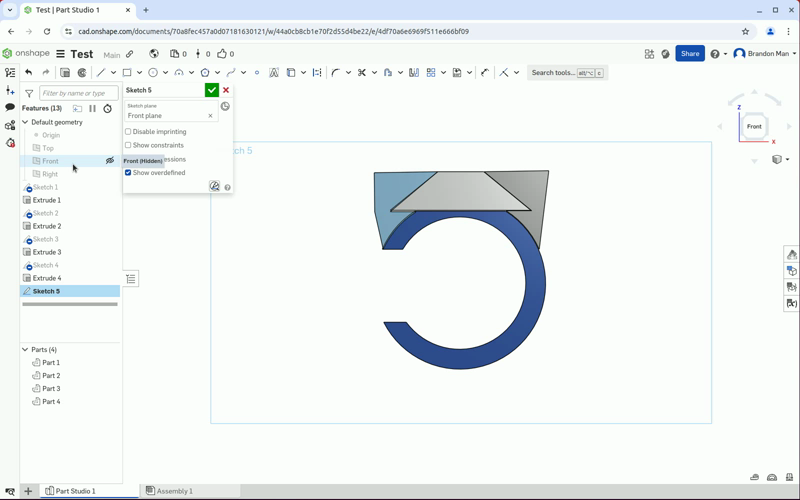
mouse_move(73, 352)
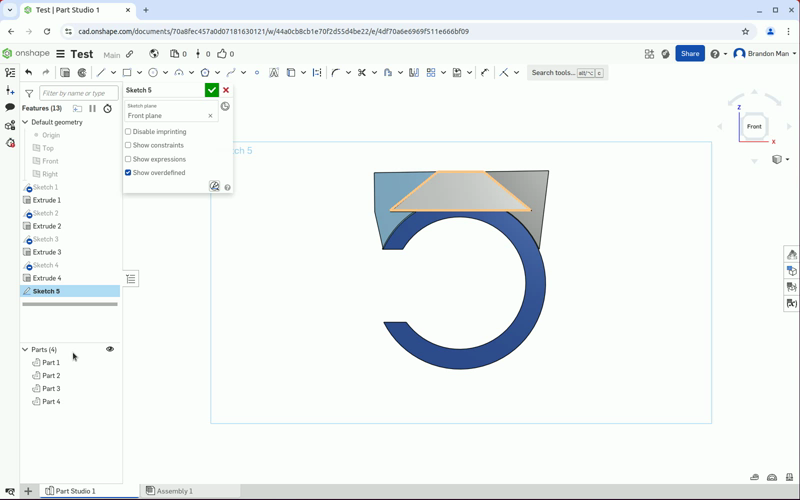
key(y)
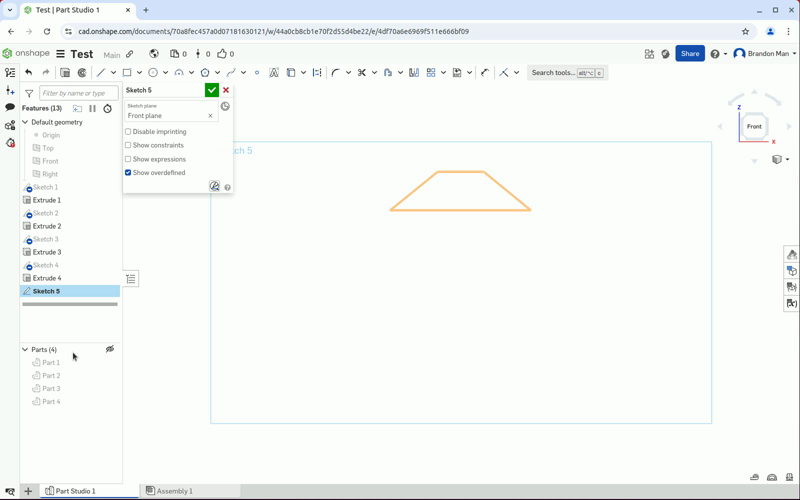
key(l)
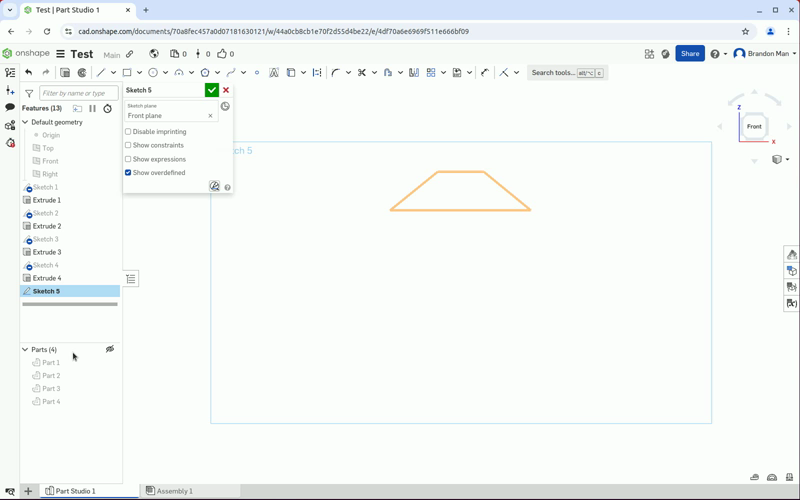
key_down(shift)
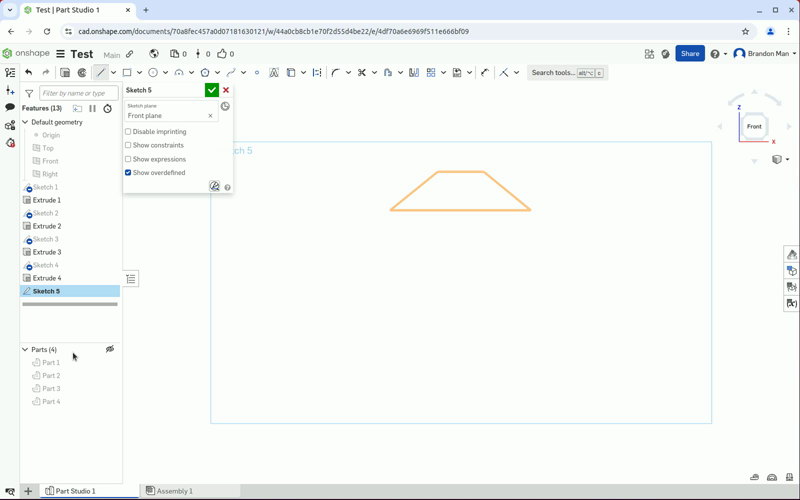
mouse_move(390, 210)
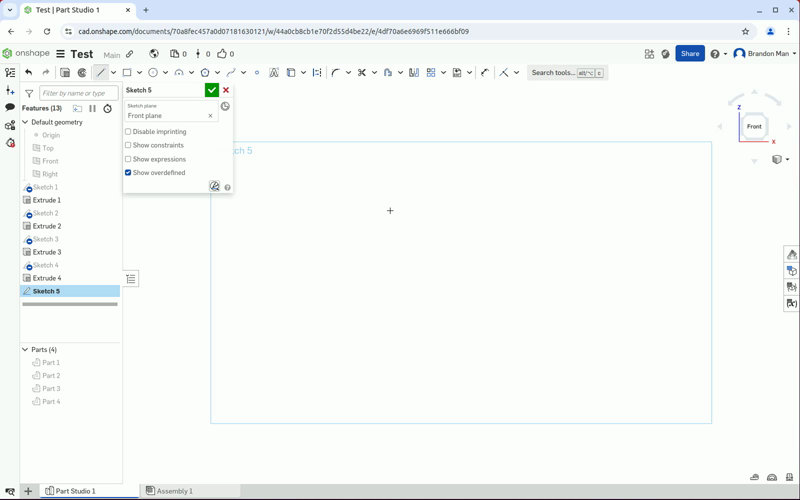
click(390, 210)
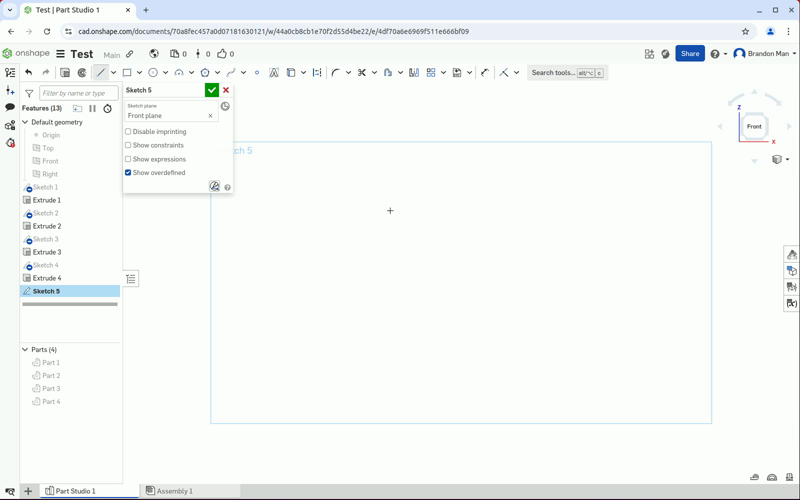
key_up(shift)
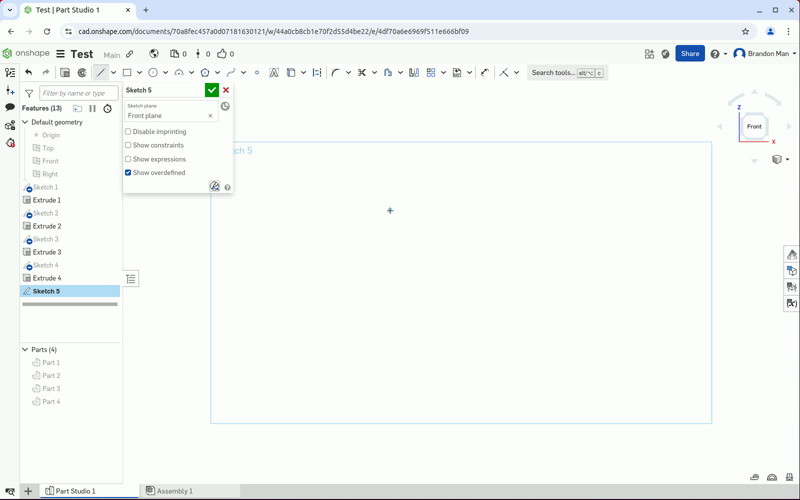
key_down(shift)
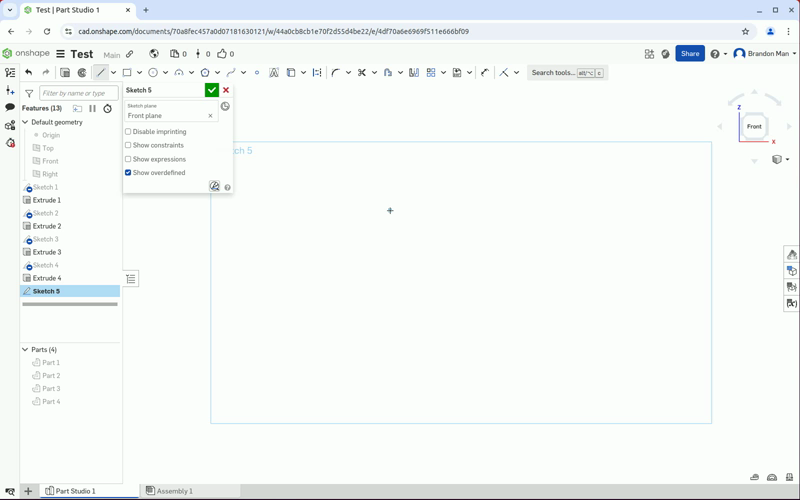
mouse_move(420, 210)
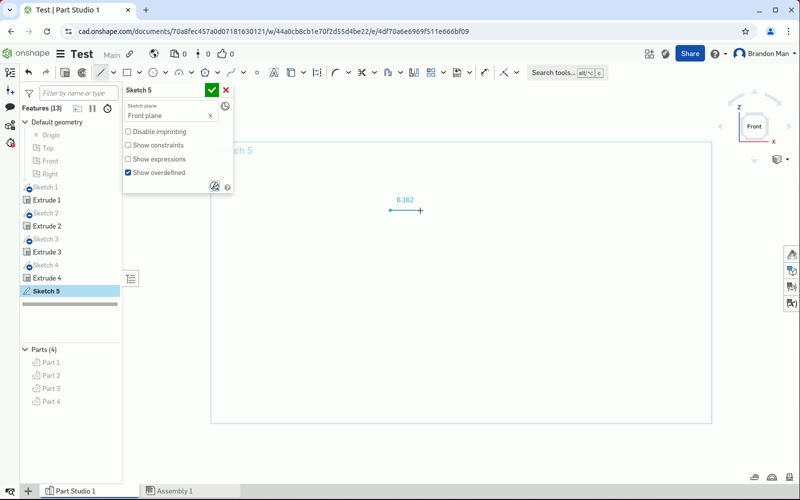
mouse_move(415, 210)
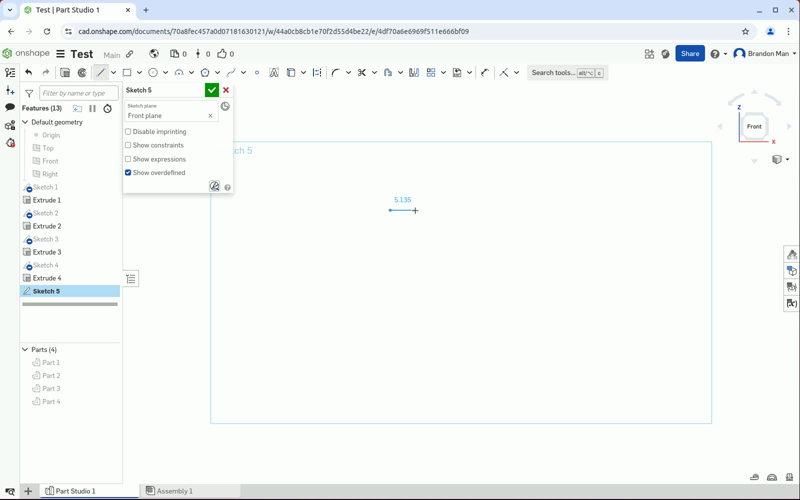
click(415, 210)
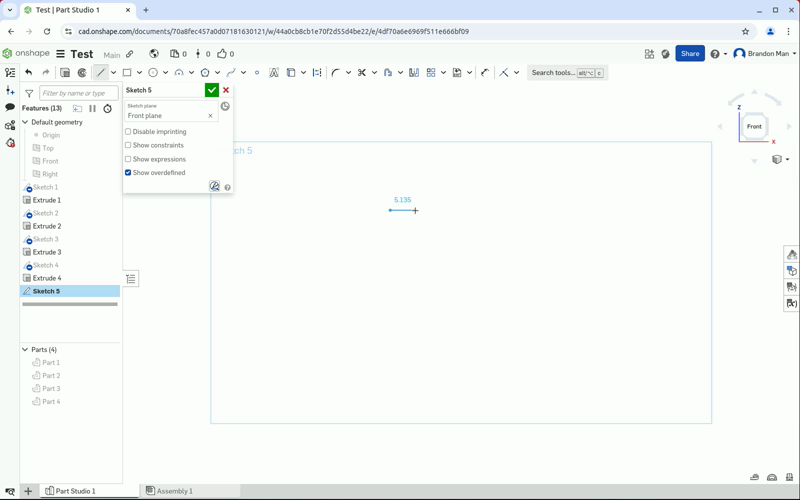
key_up(shift)
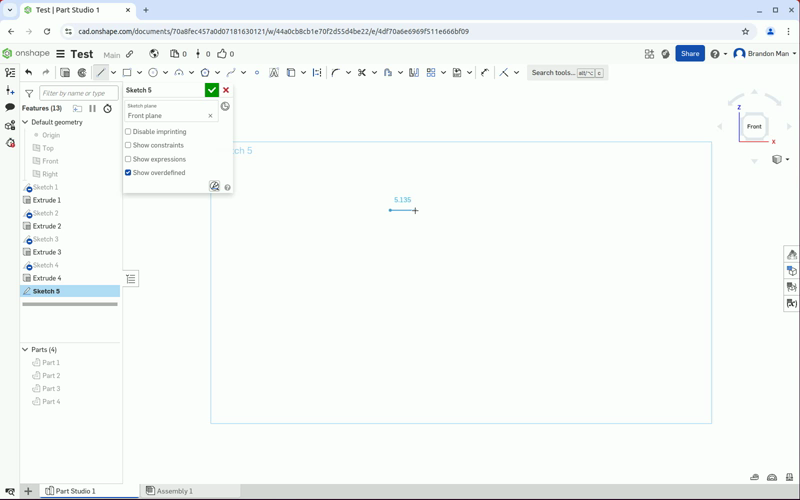
key_down(shift)
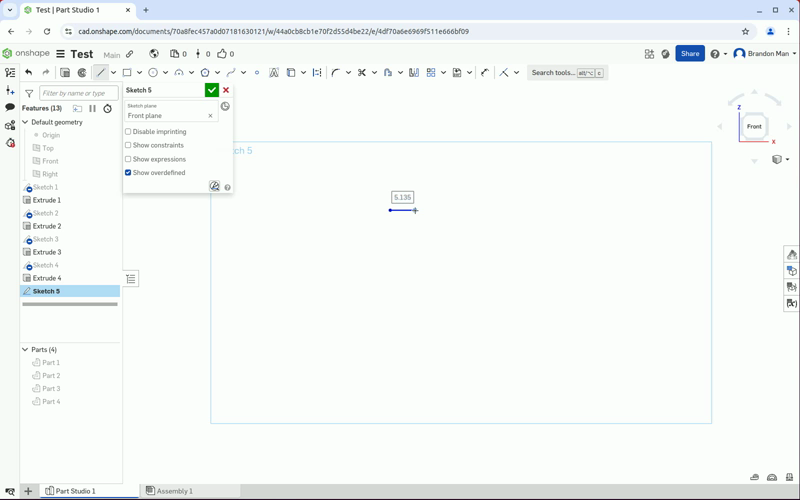
mouse_move(445, 210)
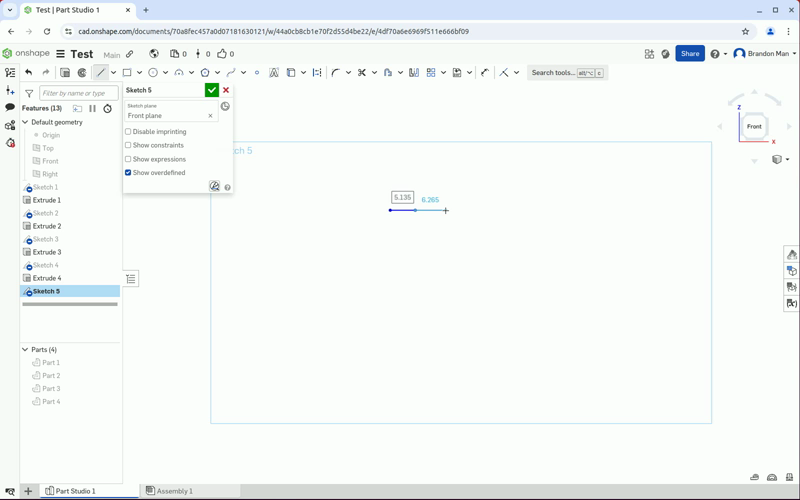
mouse_move(437, 210)
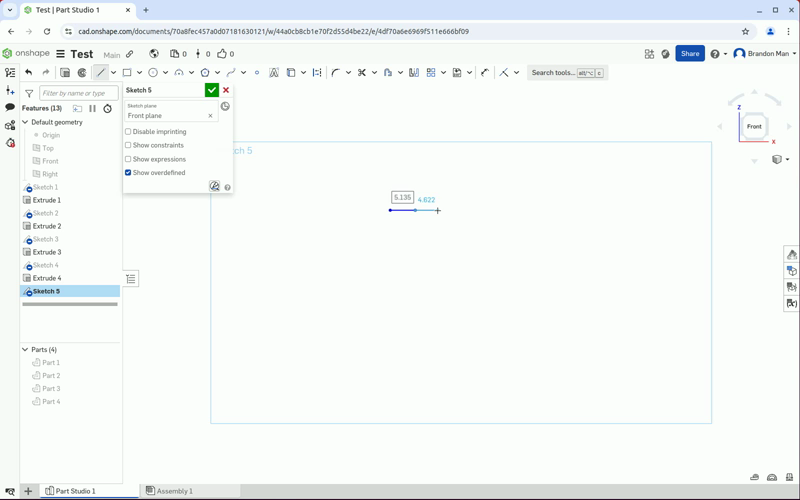
click(437, 210)
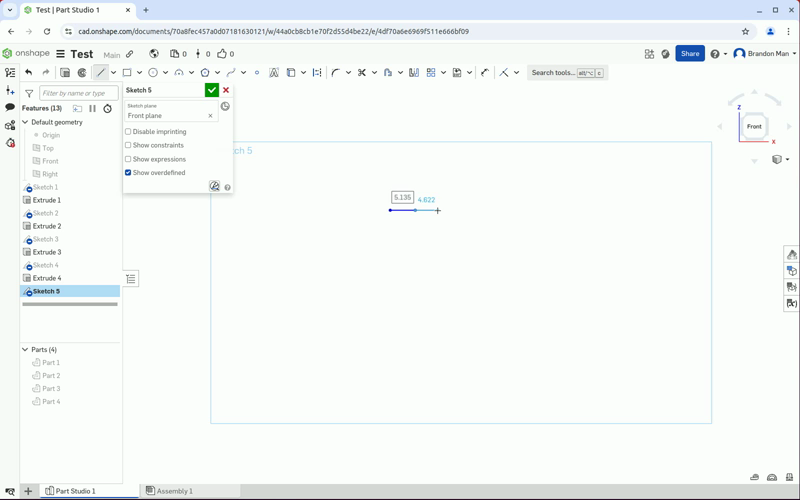
key_up(shift)
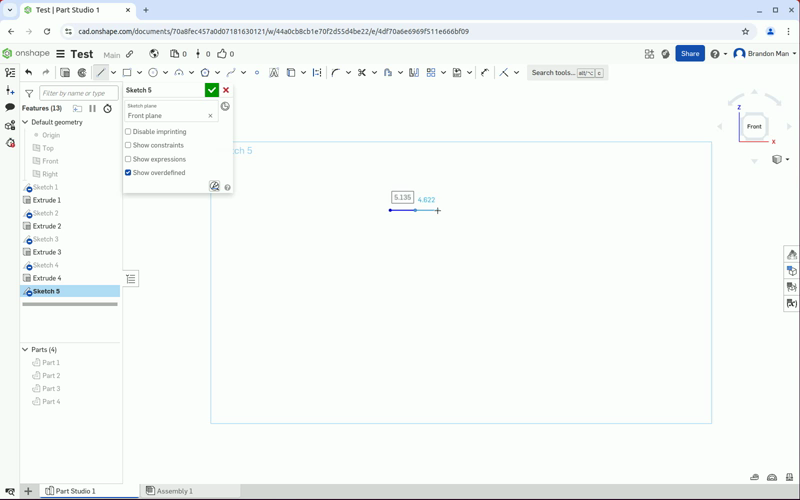
key_down(shift)
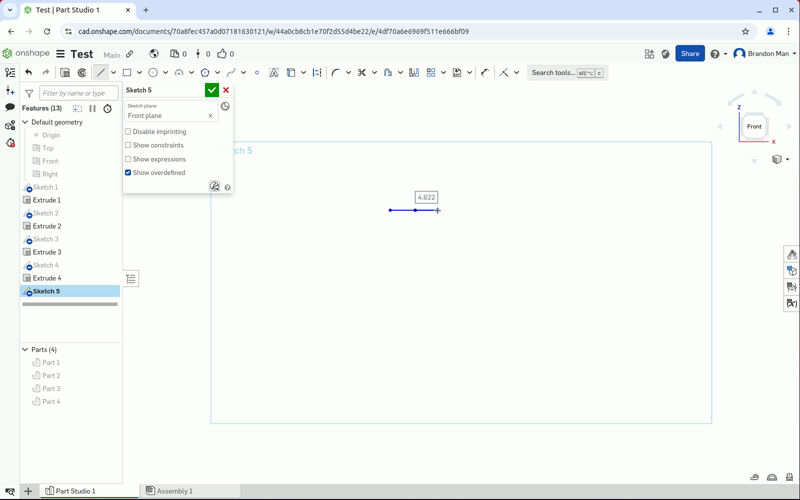
mouse_move(467, 210)
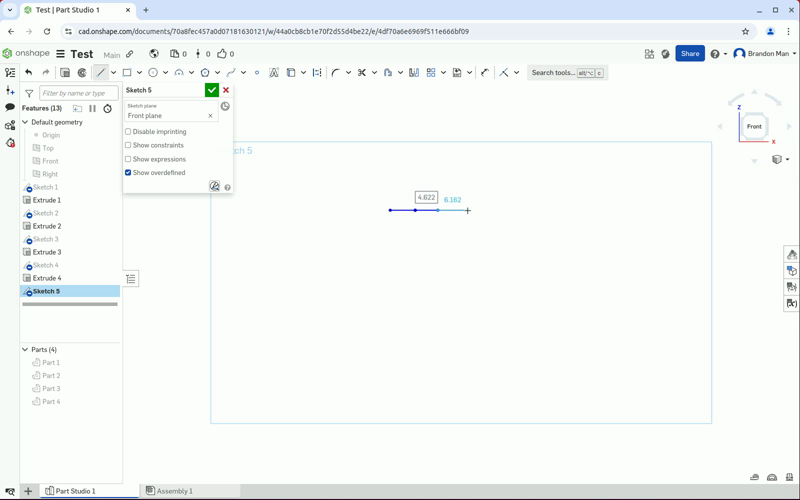
mouse_move(461, 210)
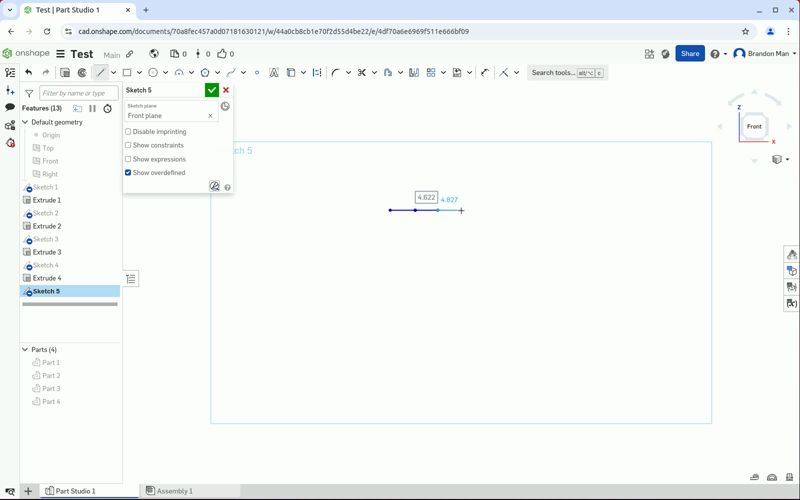
click(461, 210)
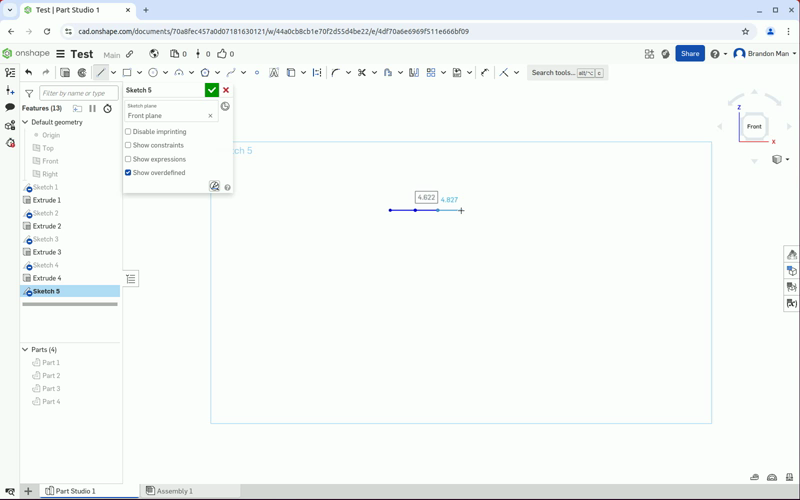
key_up(shift)
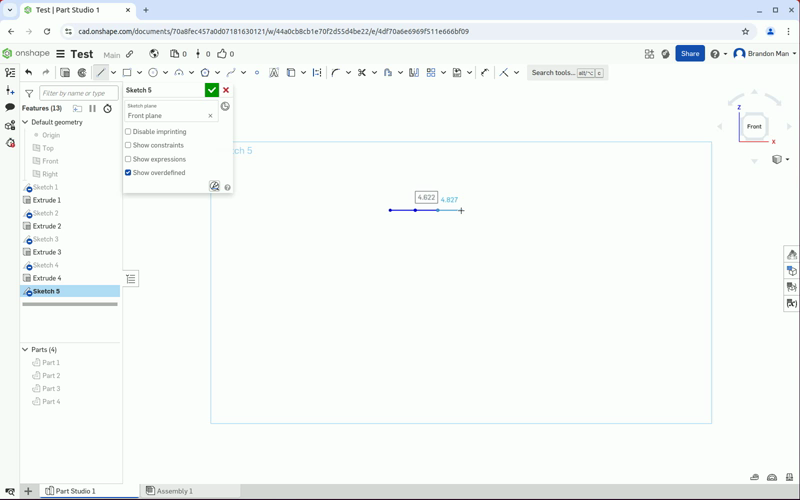
key_down(shift)
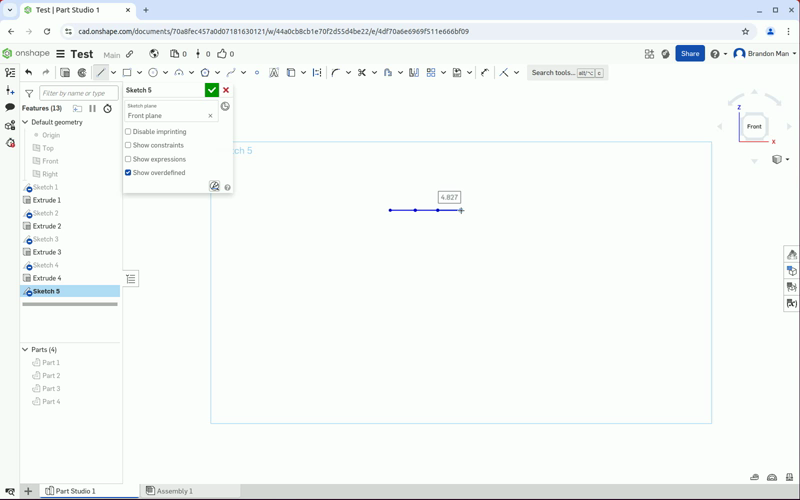
mouse_move(491, 210)
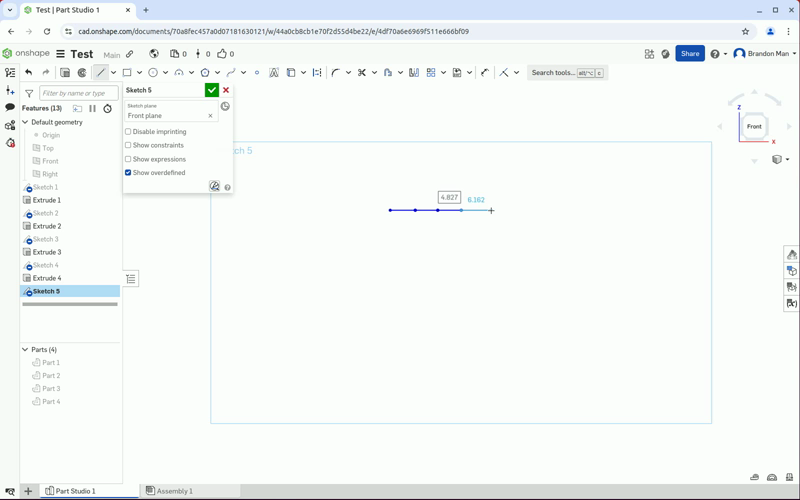
mouse_move(468, 210)
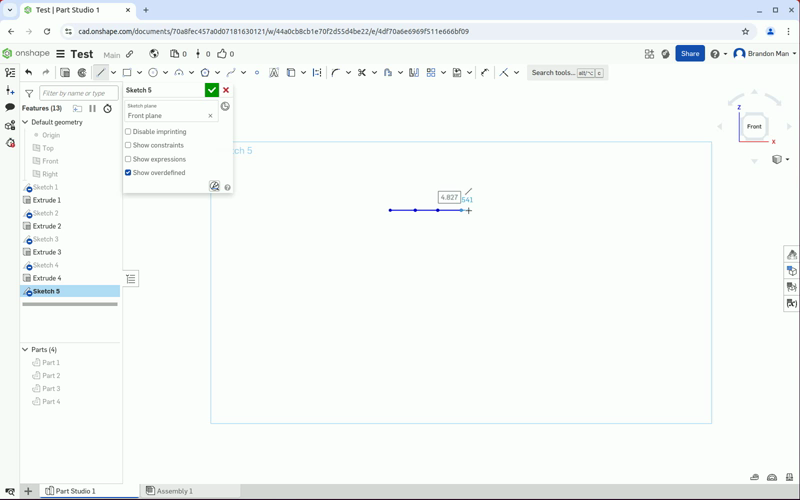
scroll(6)
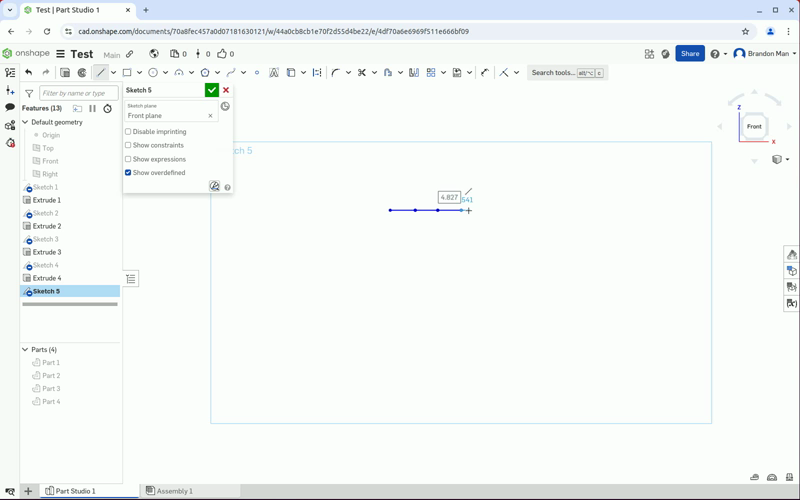
scroll(6)
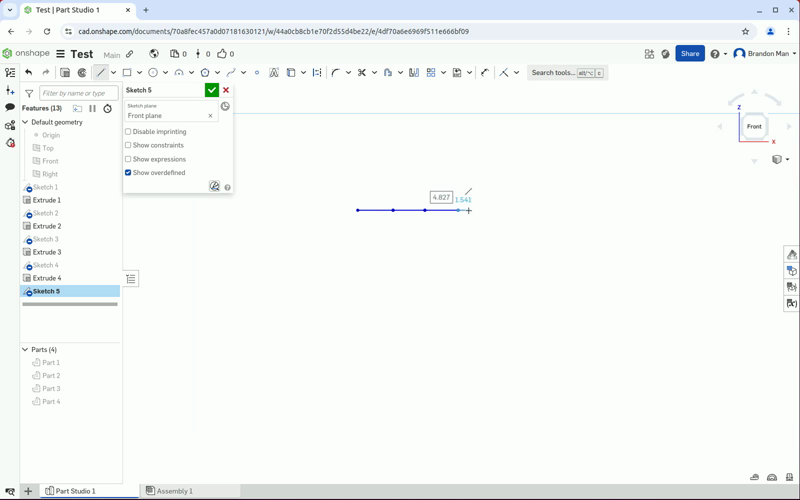
scroll(6)
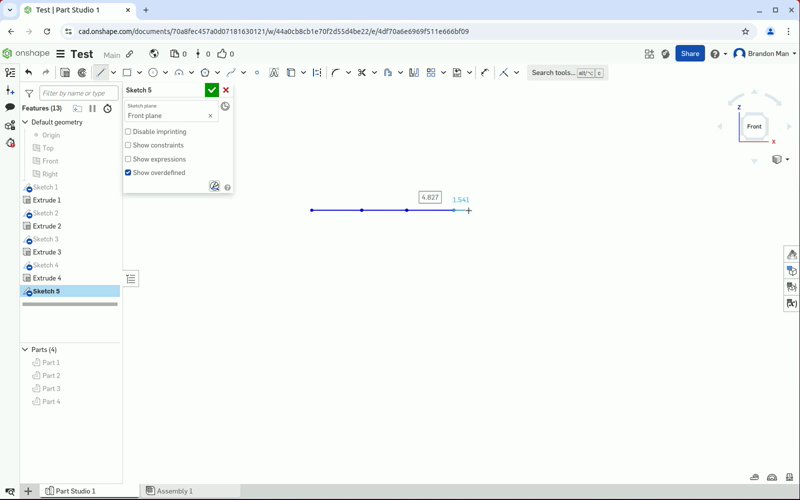
scroll(6)
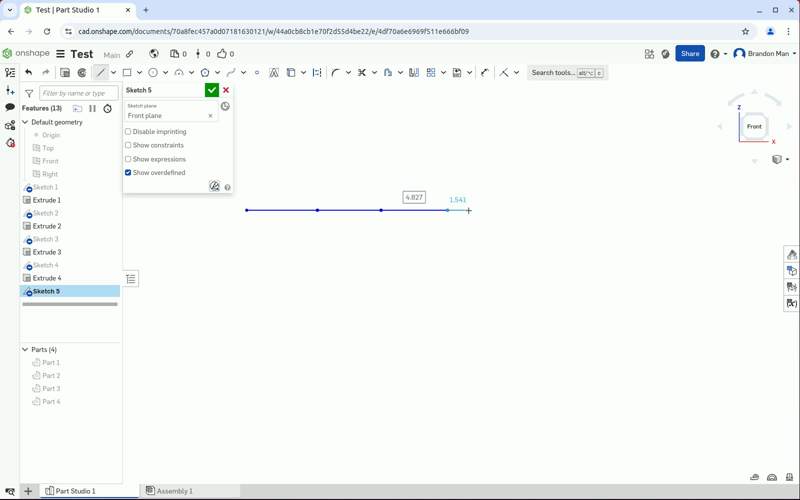
scroll(6)
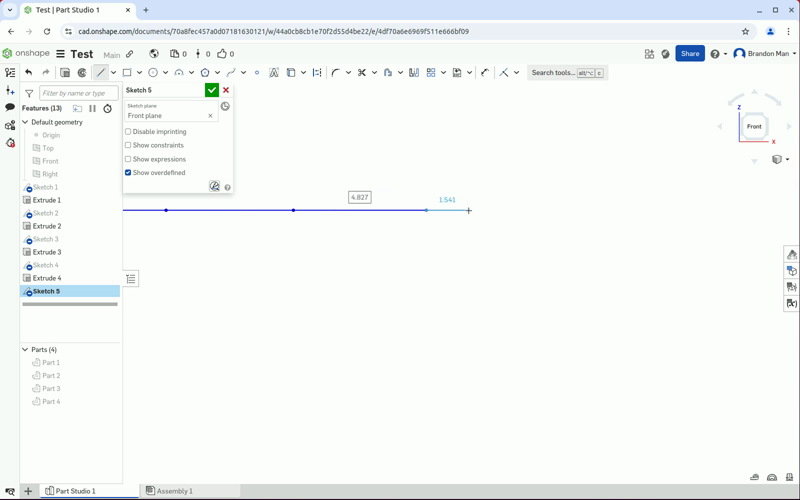
scroll(6)
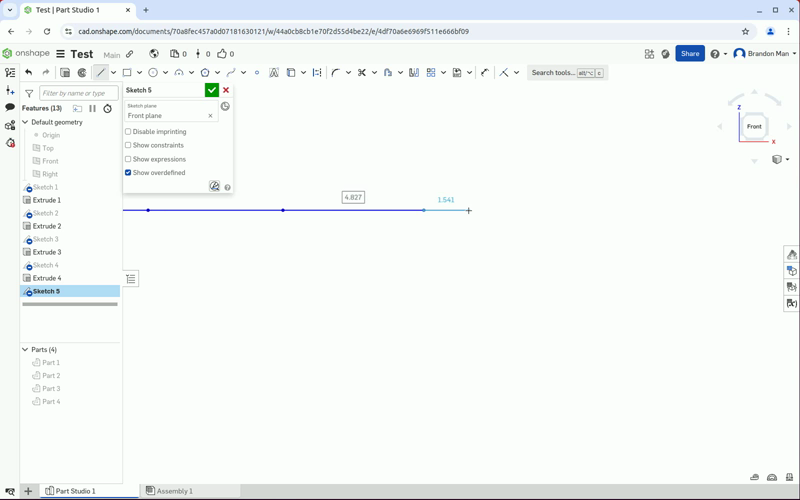
scroll(6)
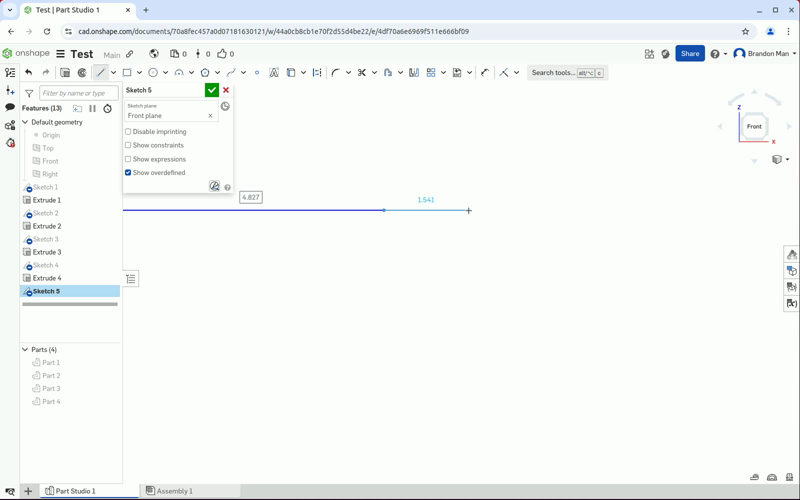
click(468, 210)
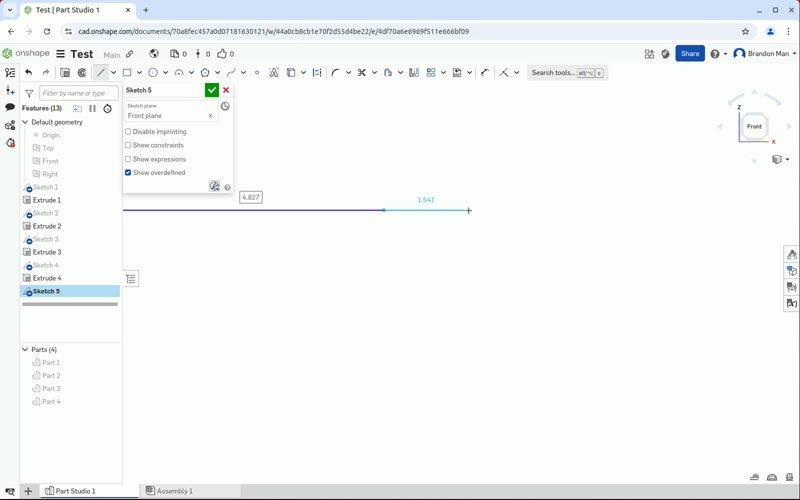
scroll(-6)
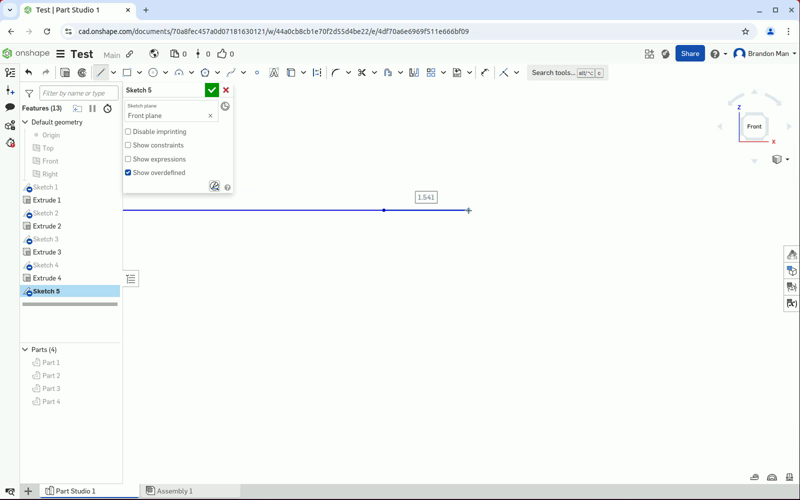
scroll(-6)
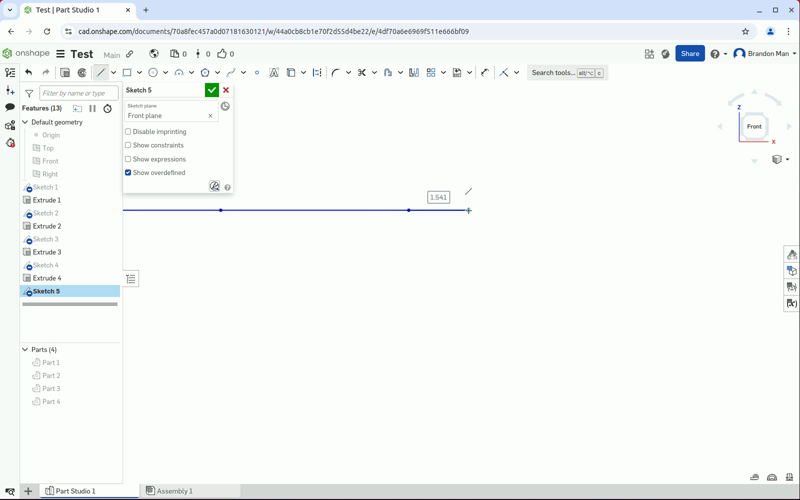
scroll(-6)
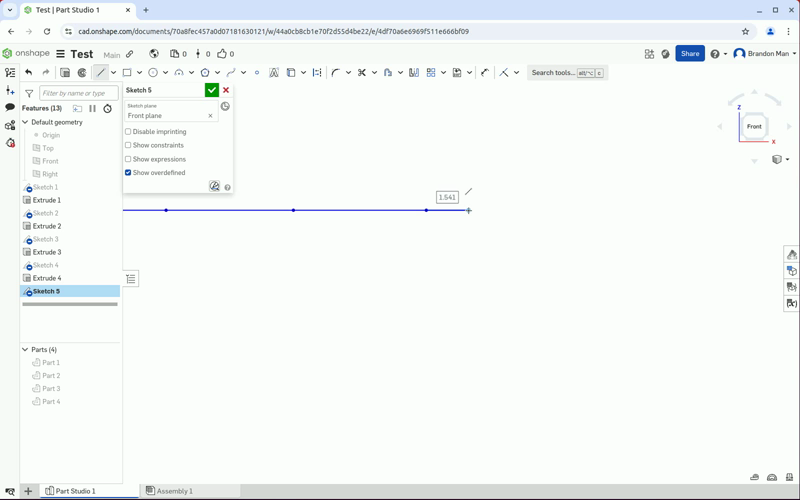
scroll(-6)
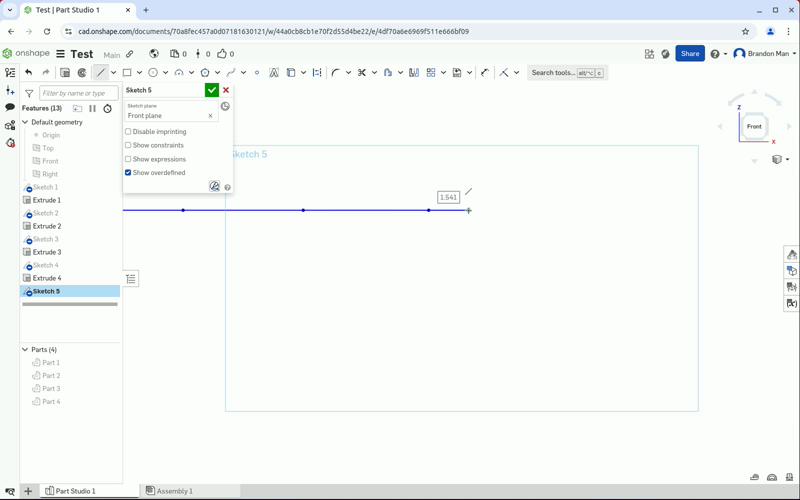
scroll(-6)
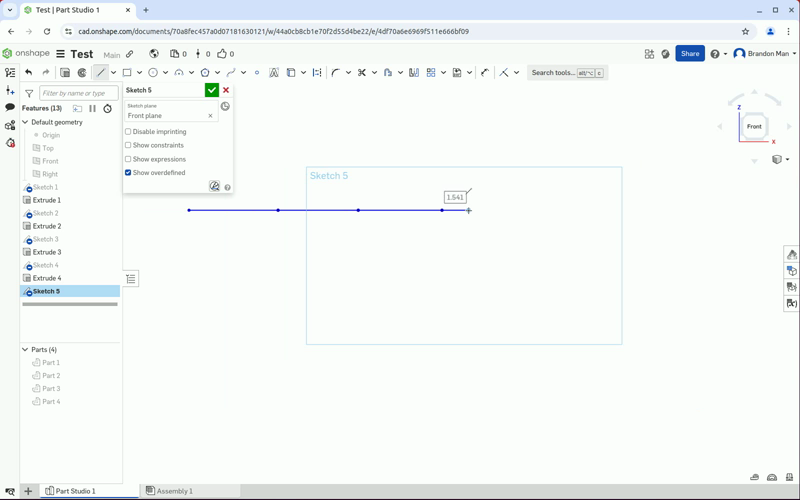
scroll(-6)
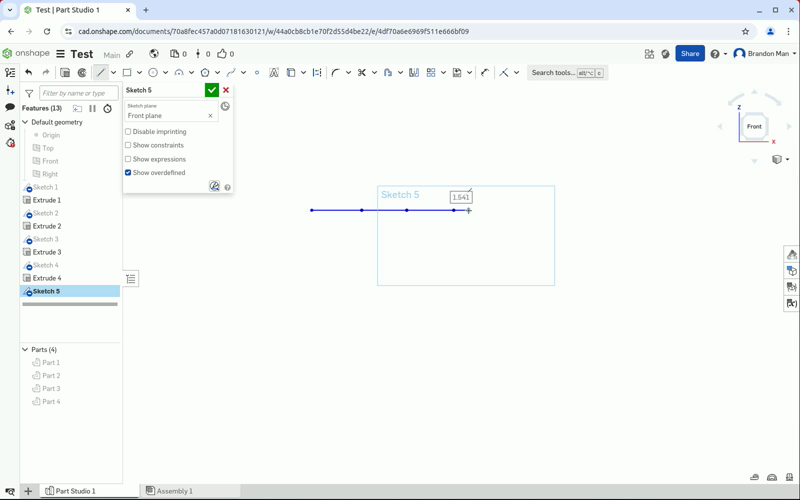
scroll(-6)
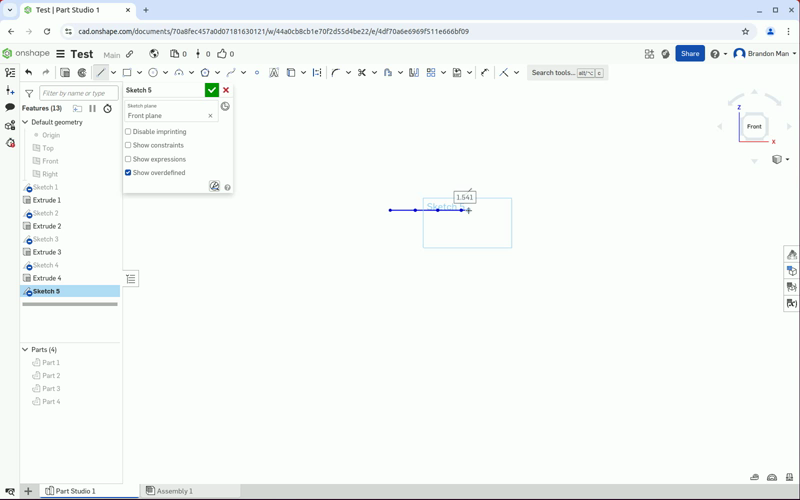
key_up(shift)
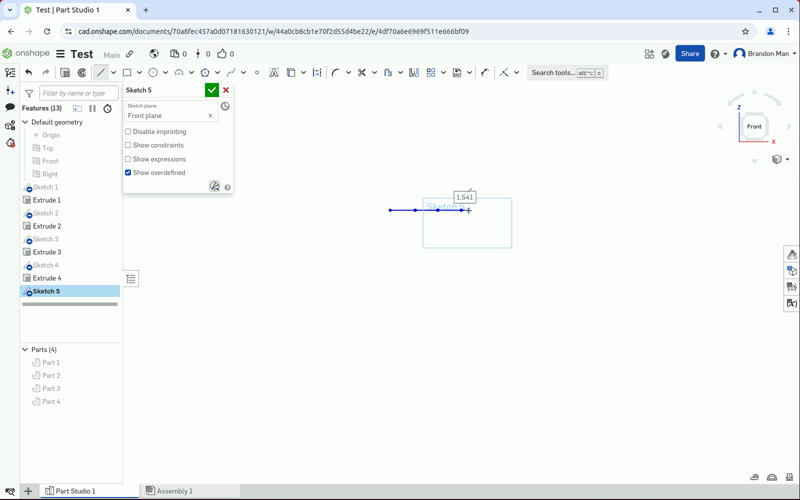
key_down(shift)
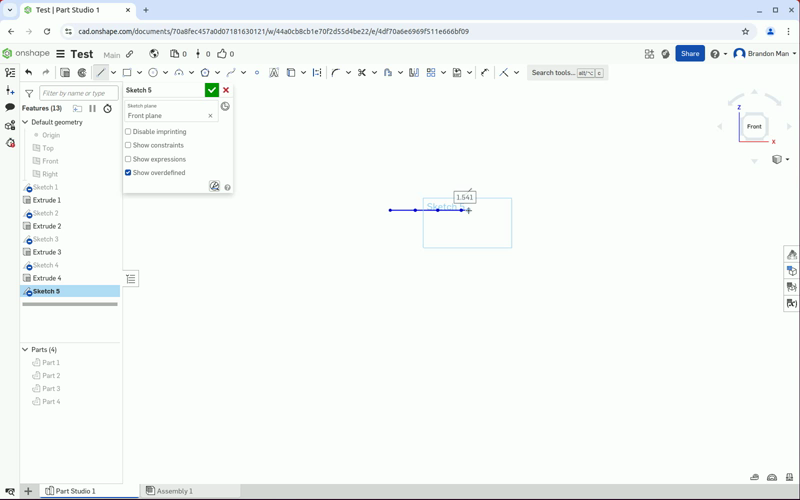
mouse_move(498, 210)
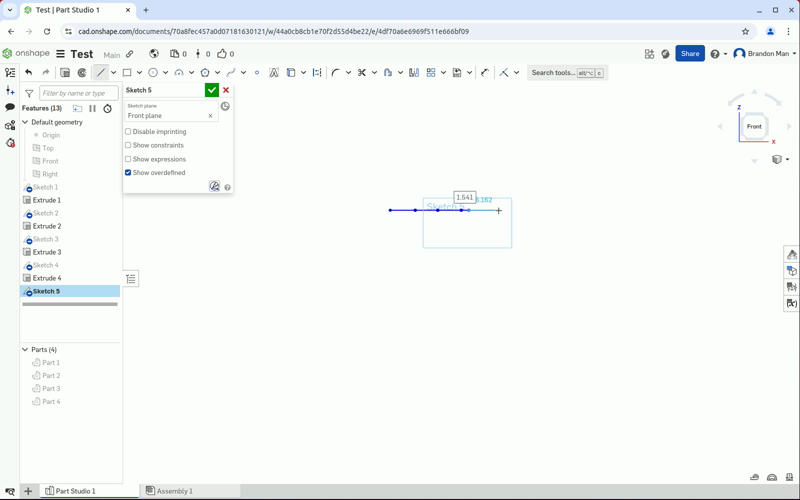
mouse_move(505, 210)
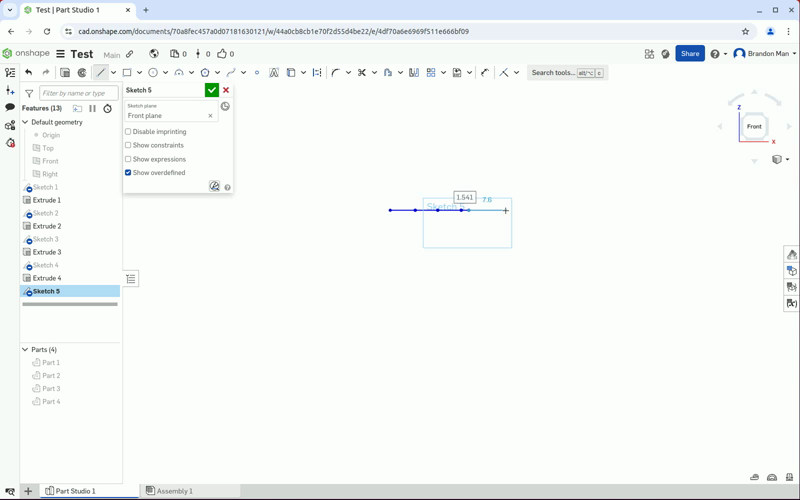
click(505, 210)
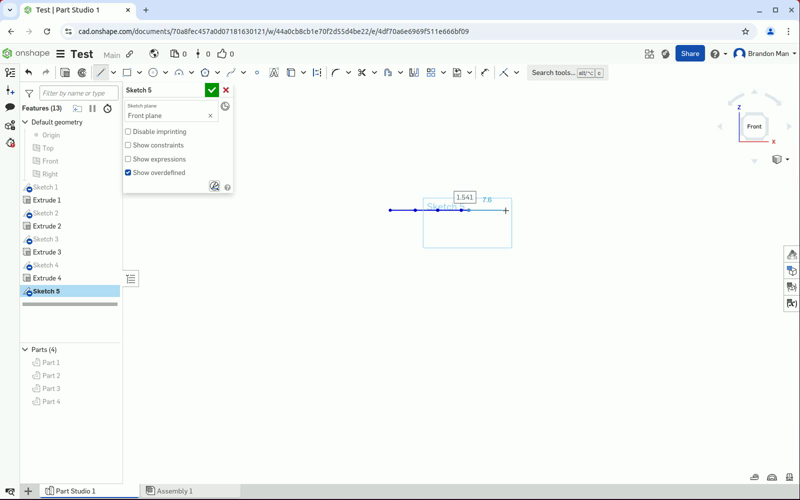
key_up(shift)
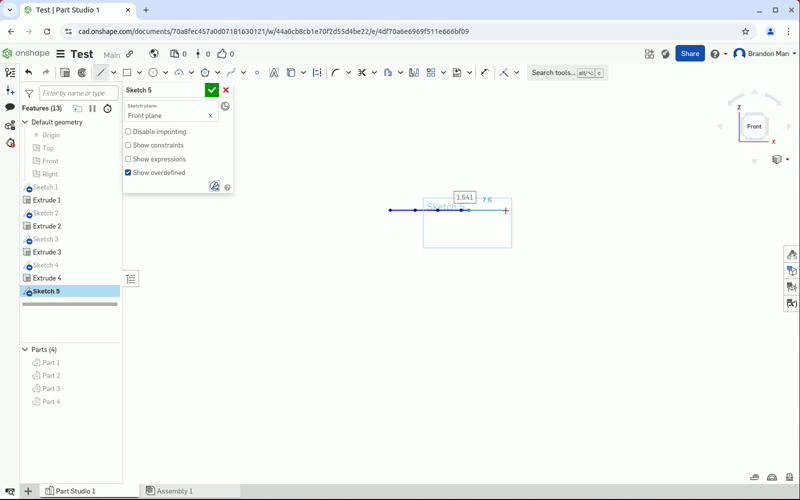
key_down(shift)
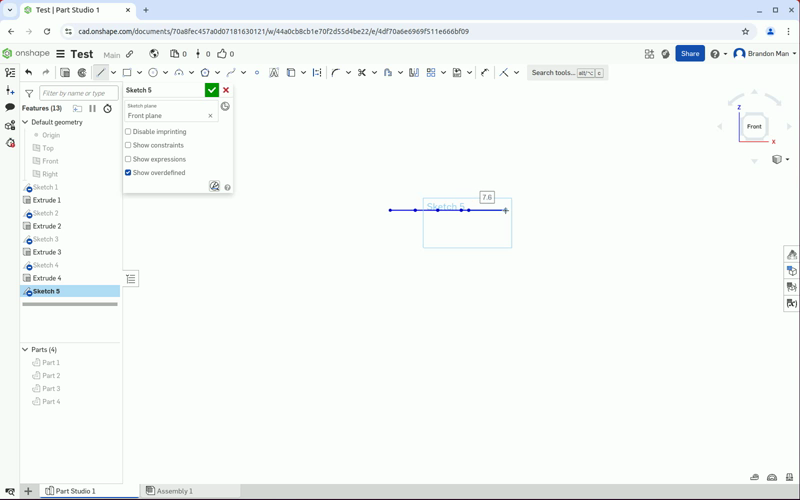
mouse_move(535, 210)
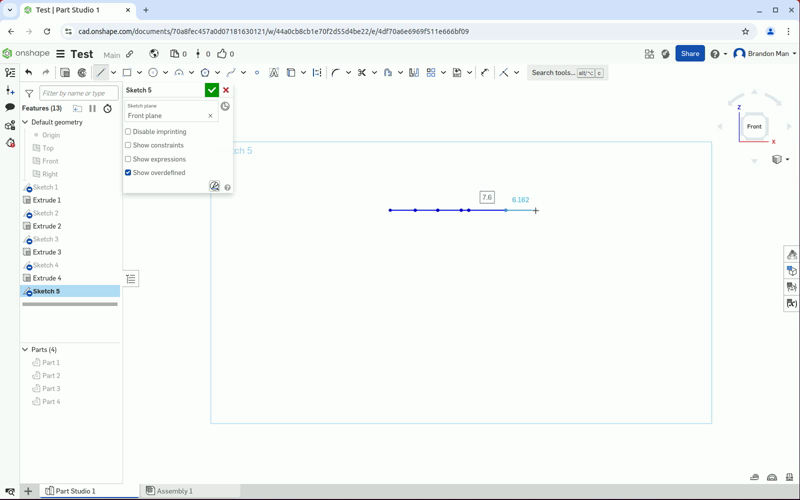
mouse_move(530, 210)
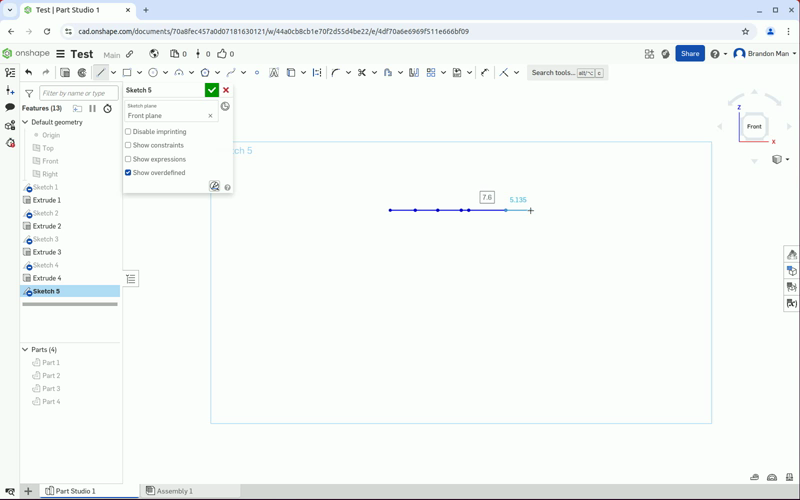
click(530, 210)
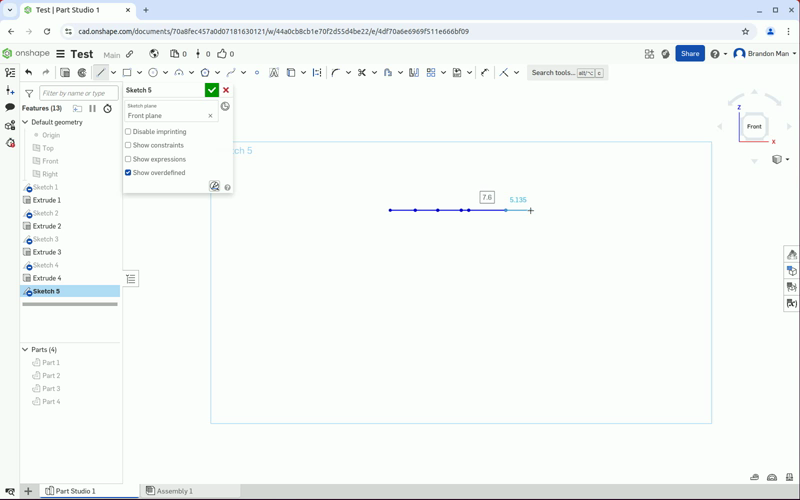
key_up(shift)
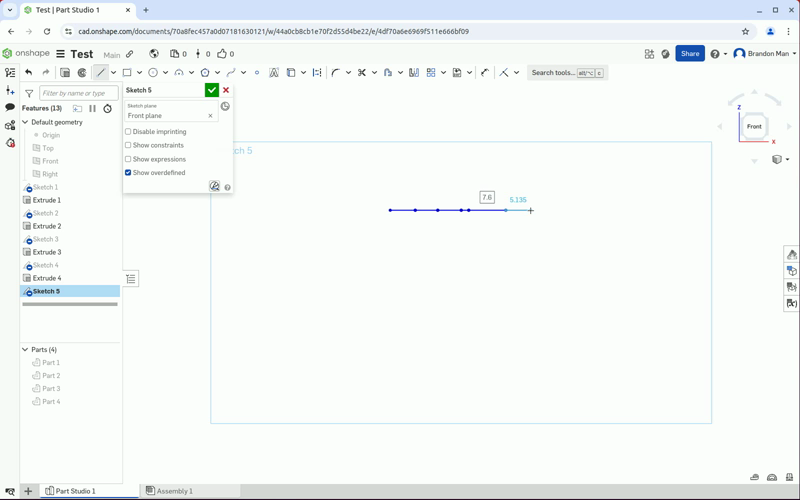
key_down(shift)
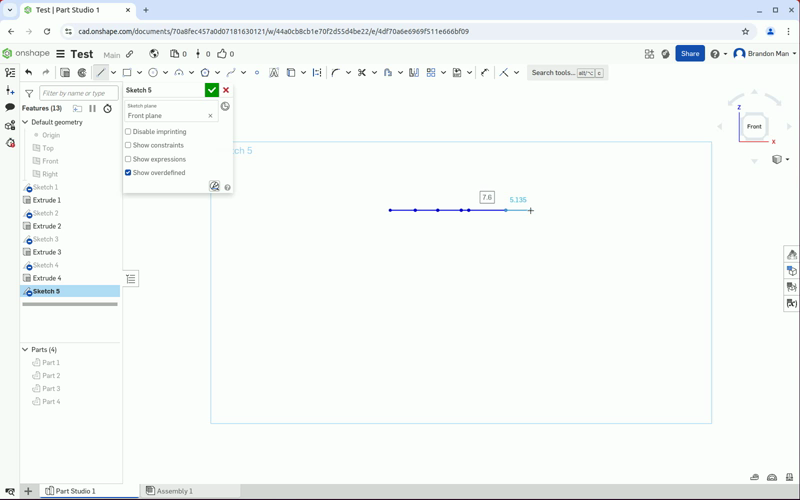
mouse_move(483, 171)
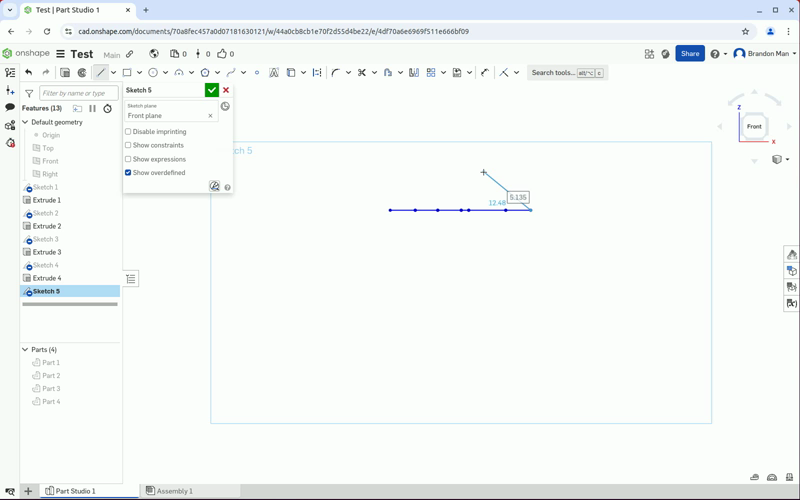
click(483, 171)
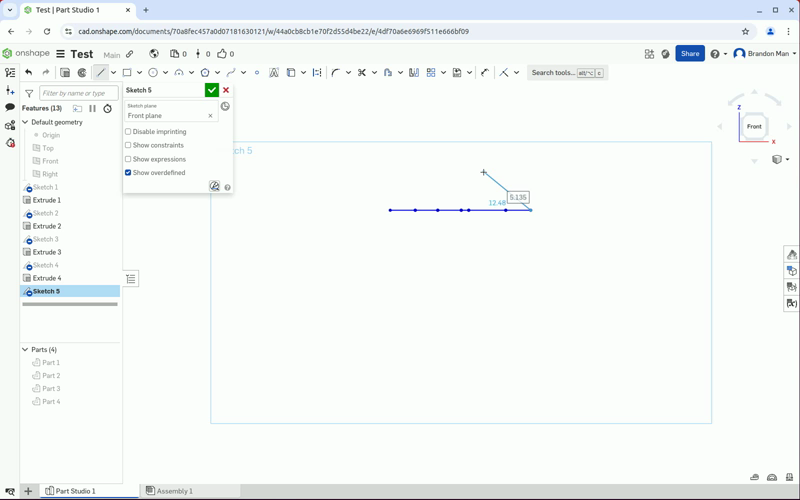
key_up(shift)
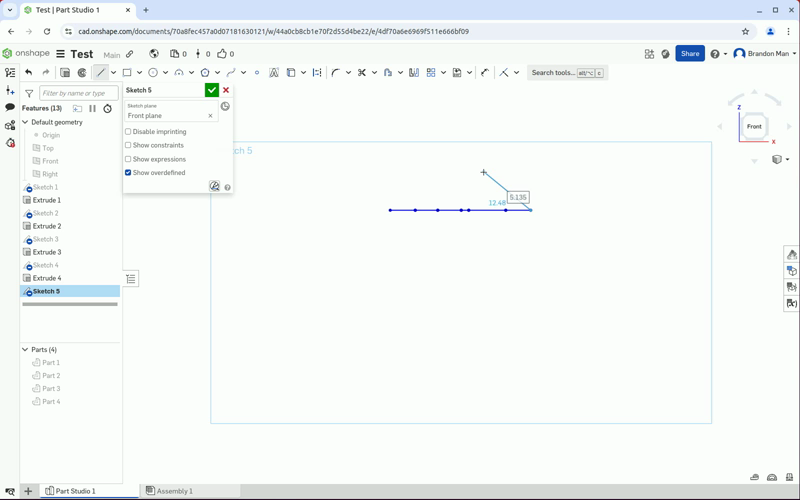
key_down(shift)
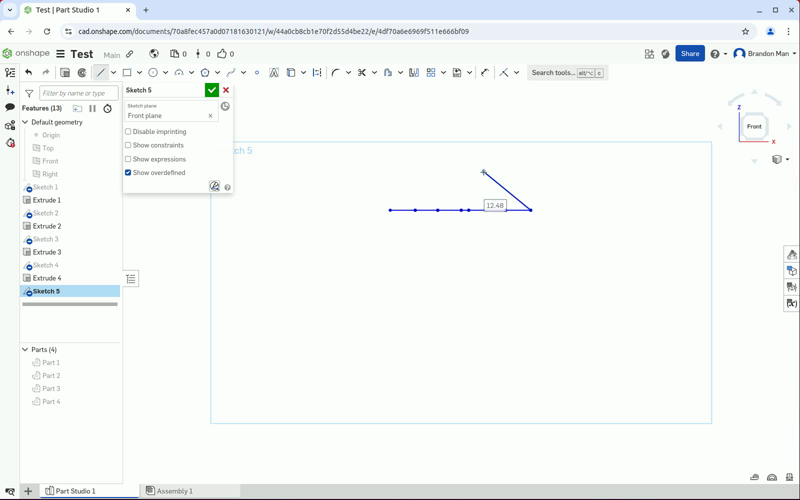
mouse_move(513, 171)
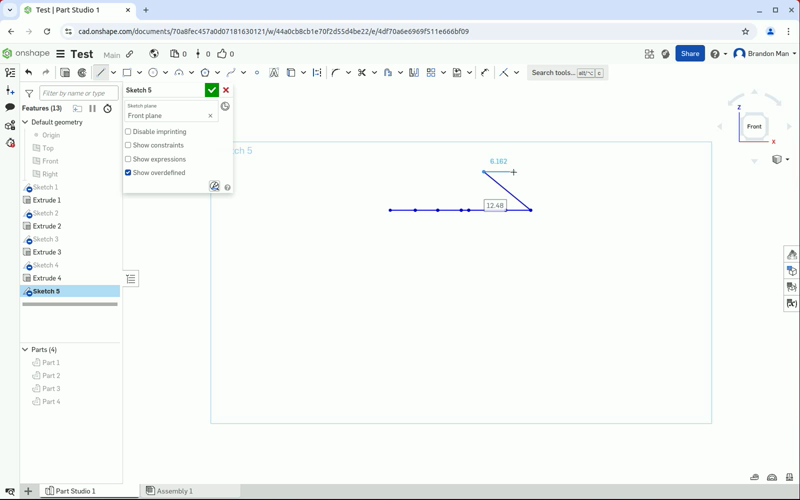
mouse_move(437, 171)
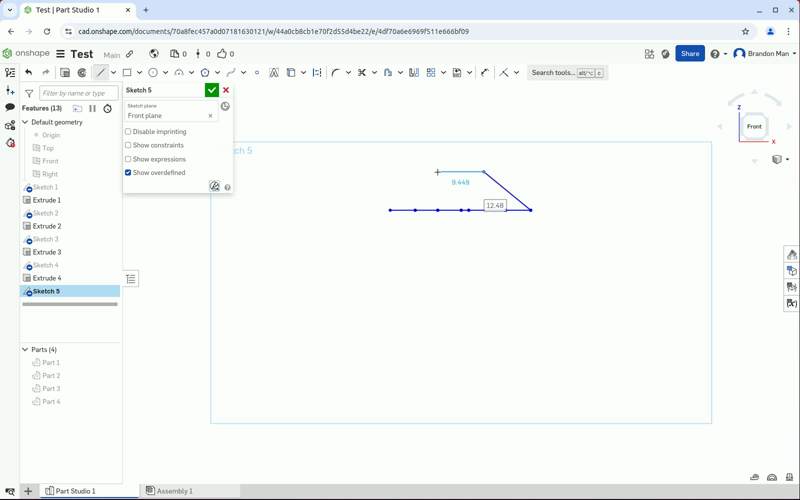
click(437, 171)
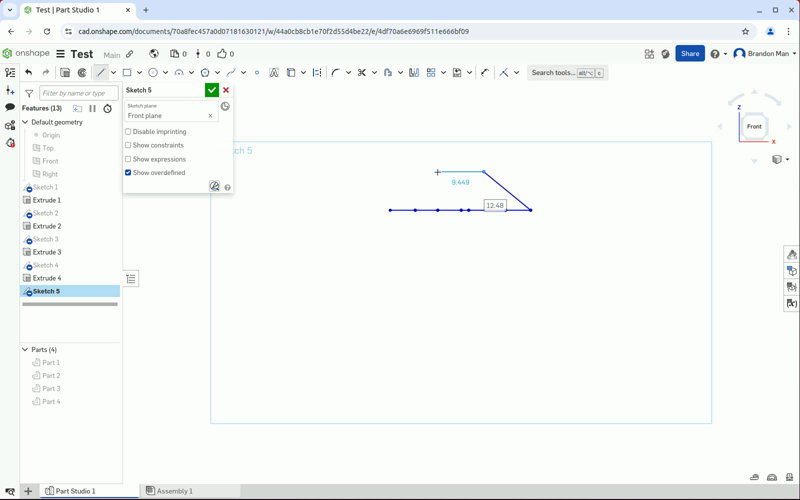
key_up(shift)
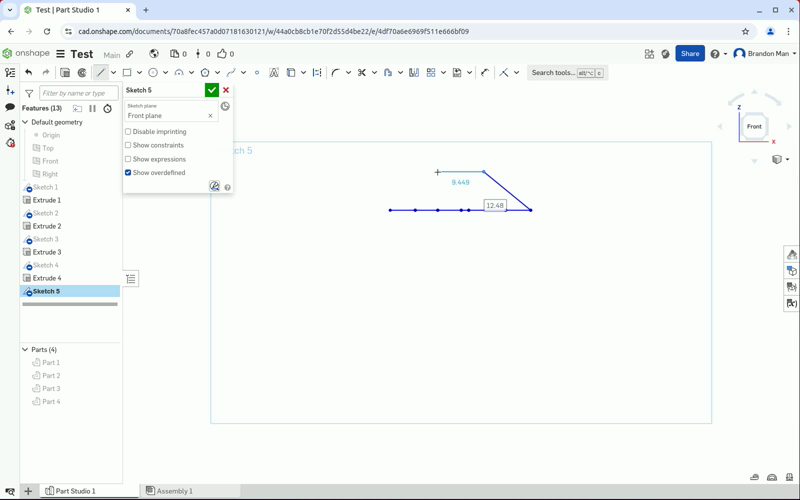
key_down(shift)
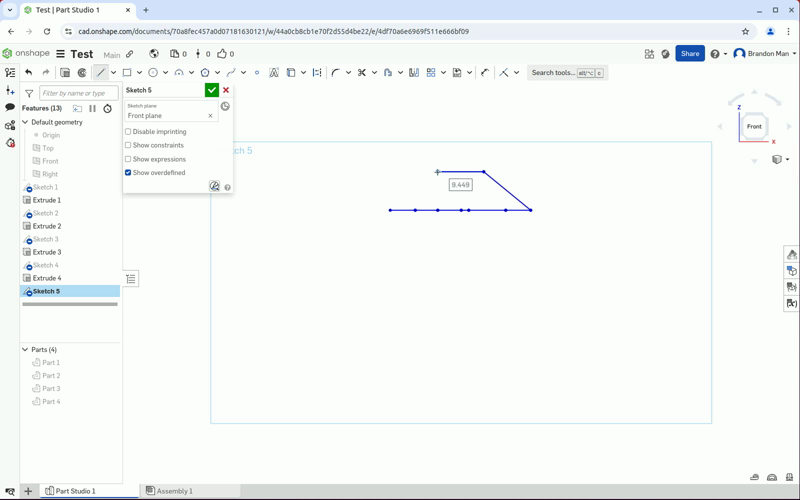
mouse_move(390, 210)
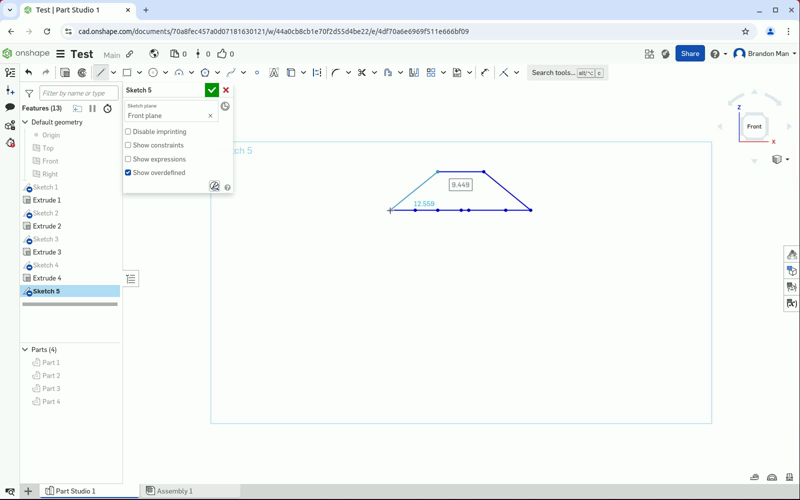
key_up(shift)
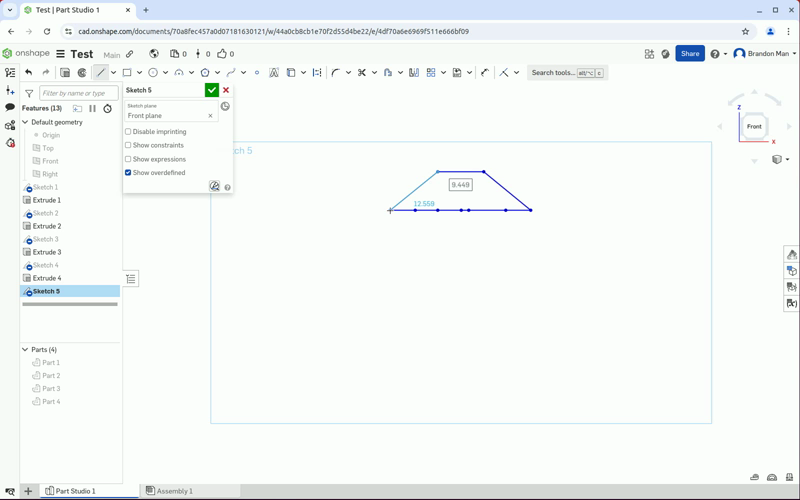
click(390, 210)
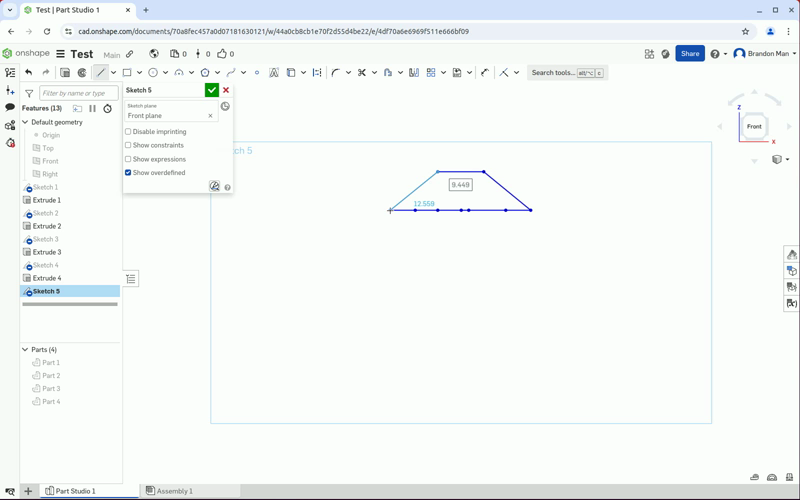
key(esc)
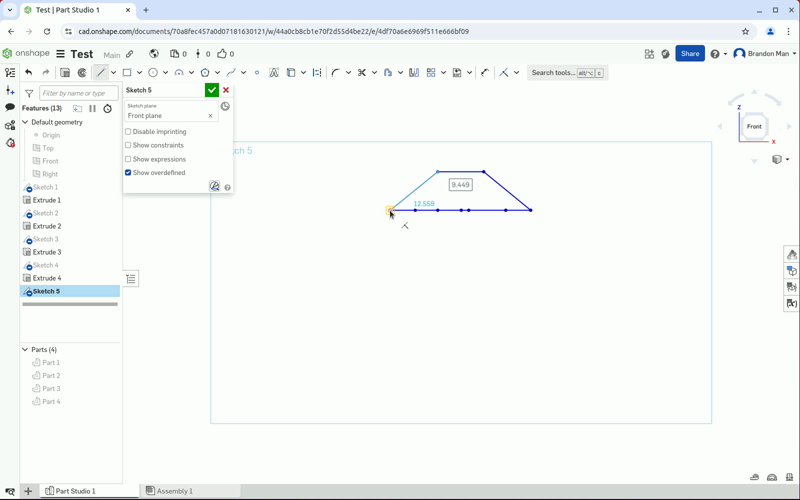
mouse_move(452, 183)
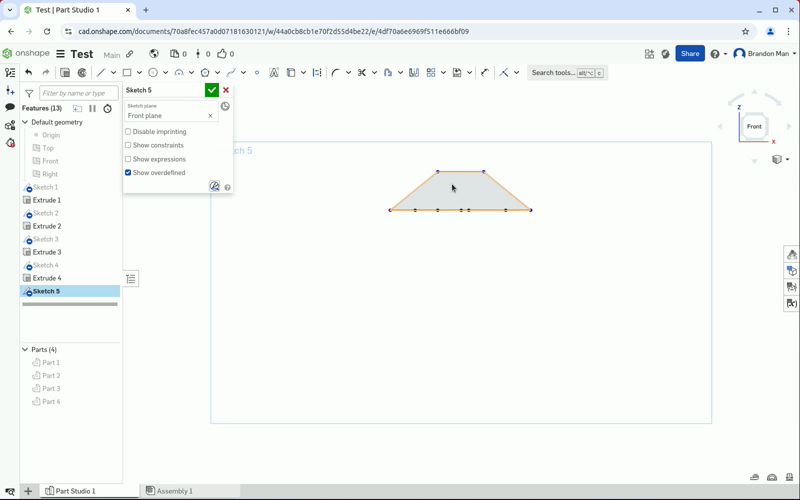
click(452, 183)
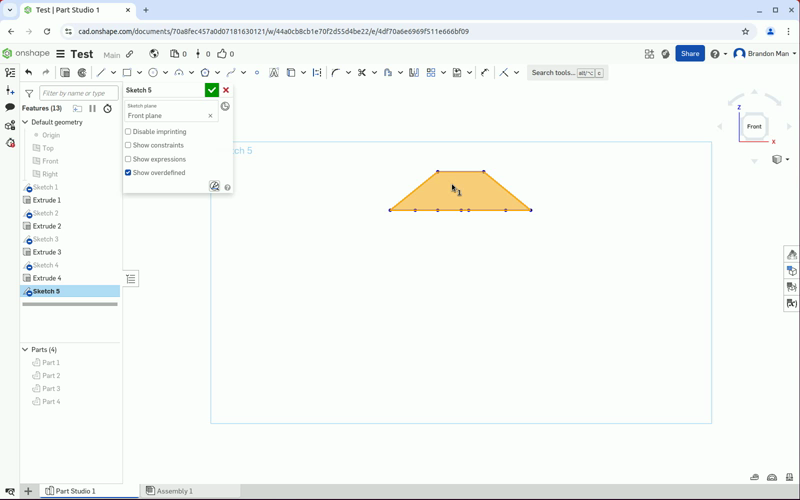
mouse_move(73, 352)
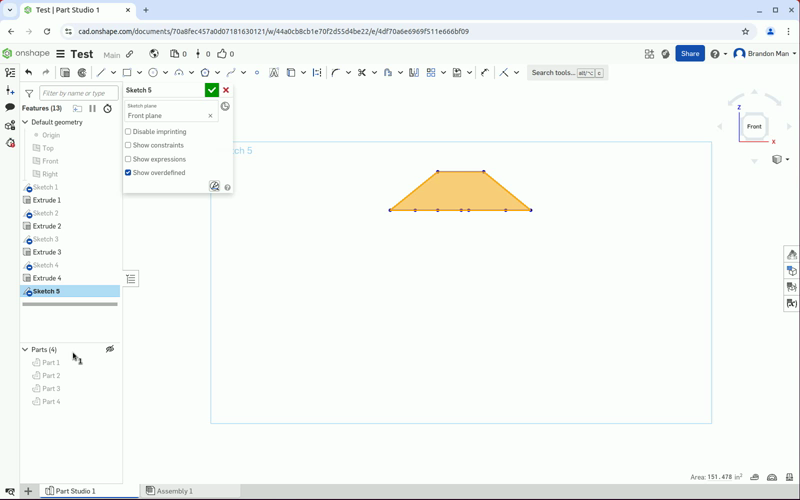
key(shift+y)
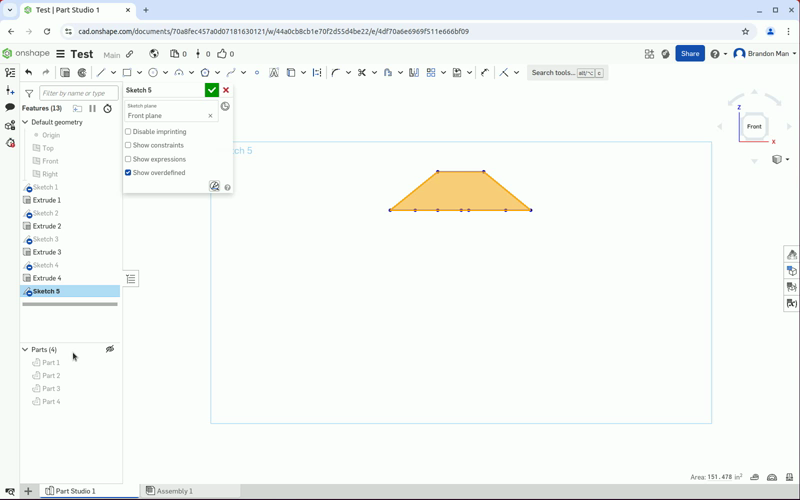
key(shift+e)
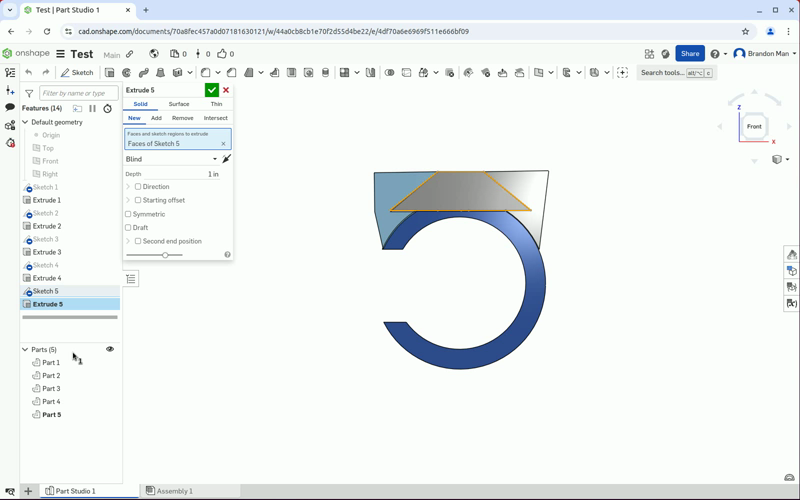
mouse_move(143, 106)
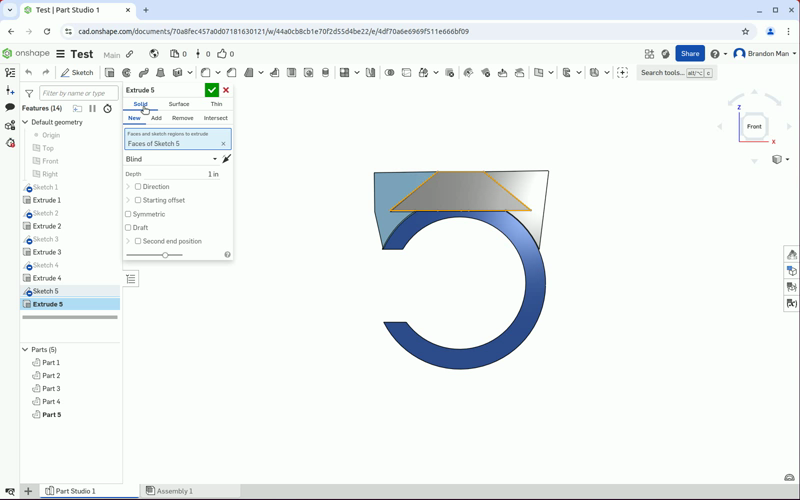
click(143, 106)
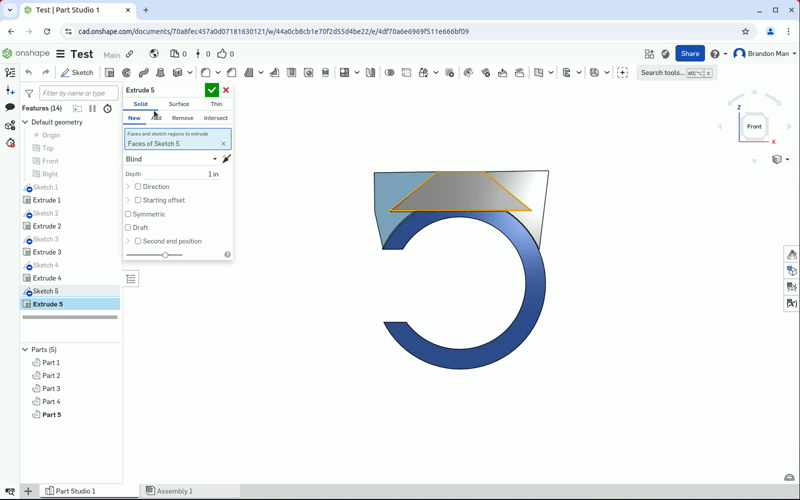
mouse_move(186, 120)
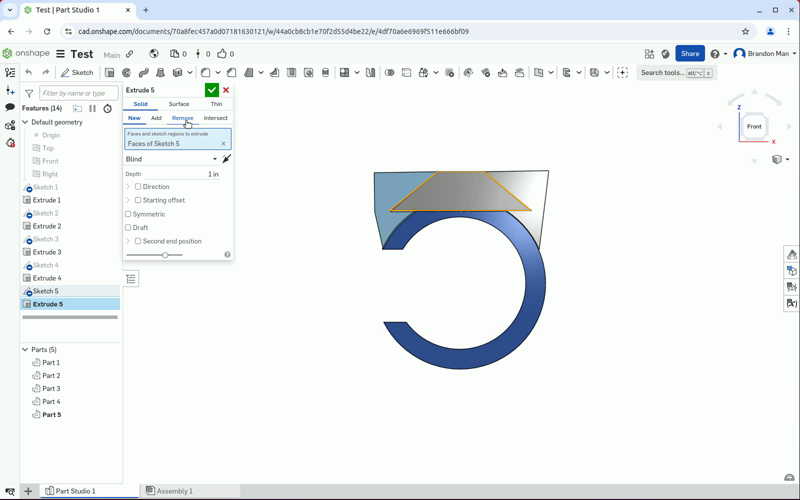
click(186, 120)
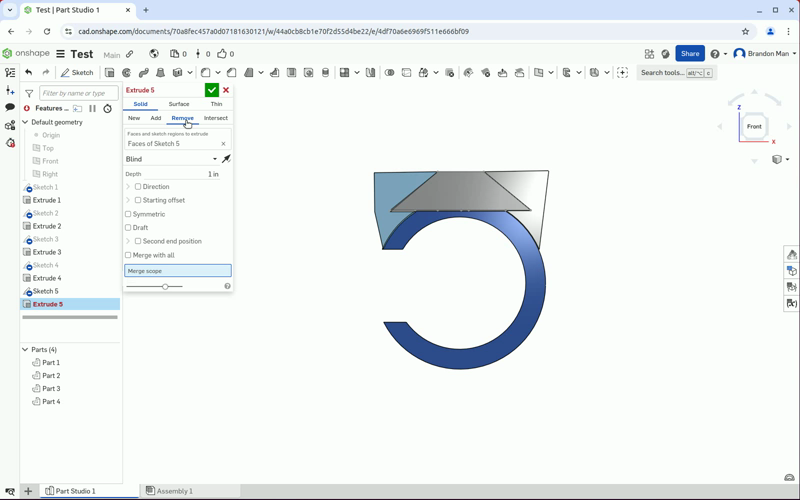
key(tab, 4)
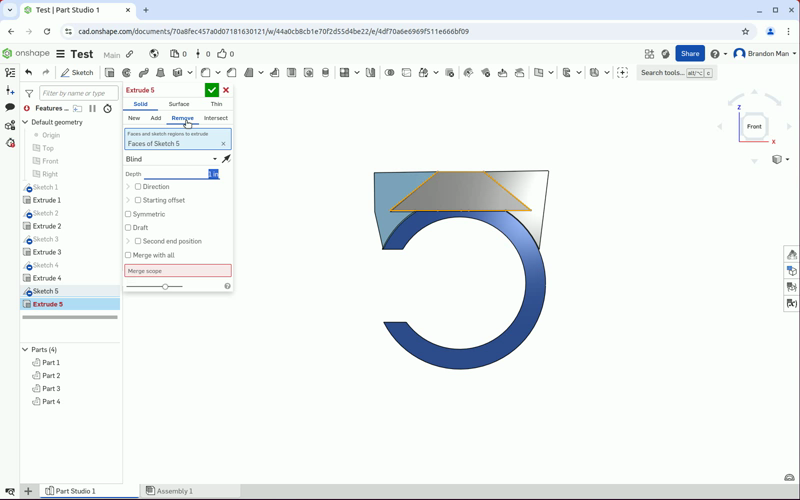
text(-19.257)
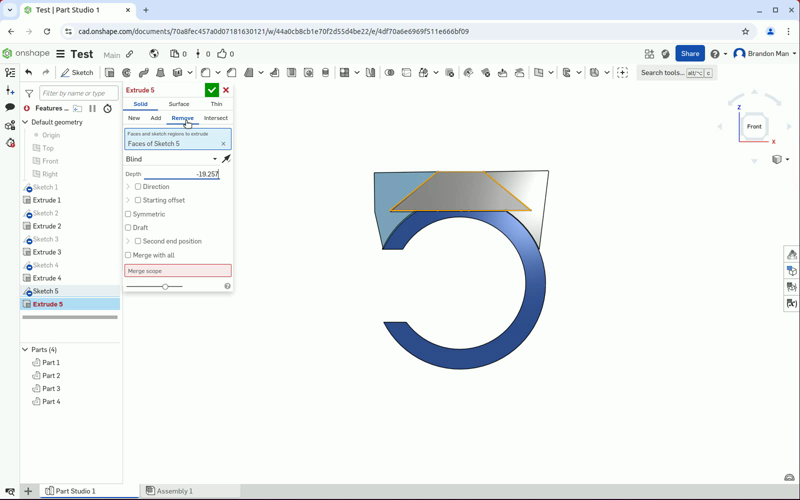
key(tab, 6)
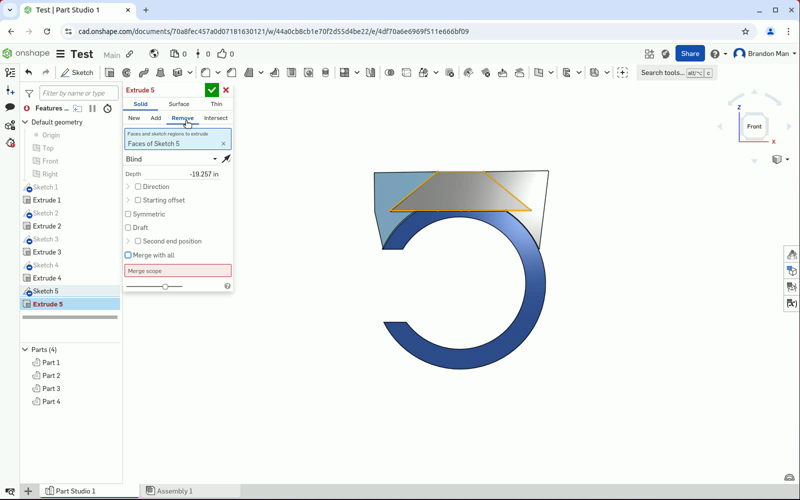
key(space)
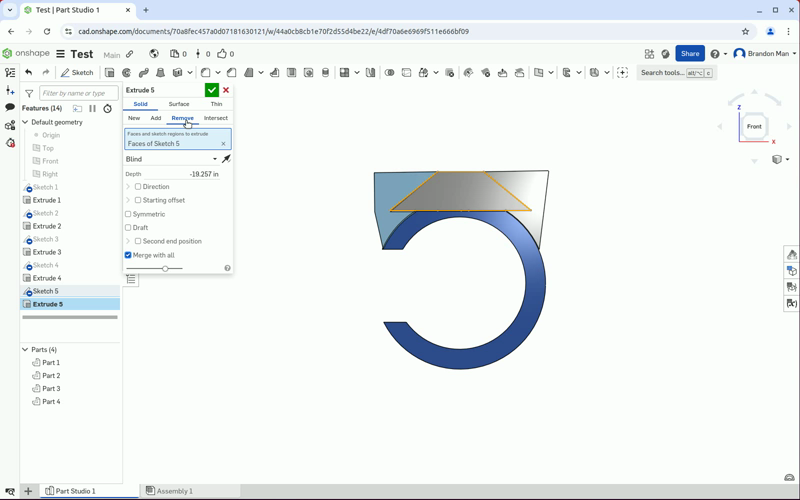
key(enter)
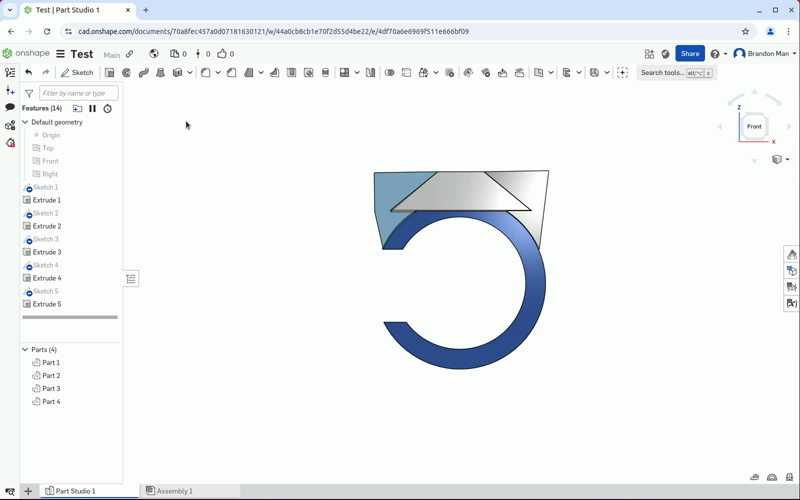
key(shift+h)
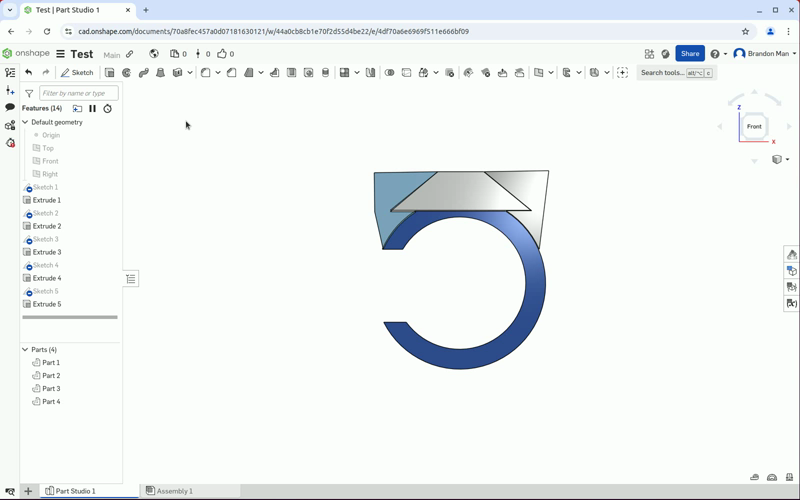
key(shift+h)
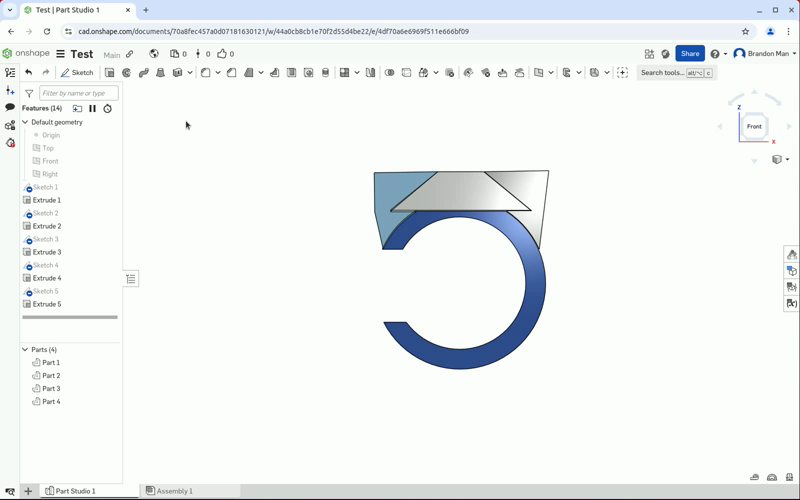
key(shift+7)
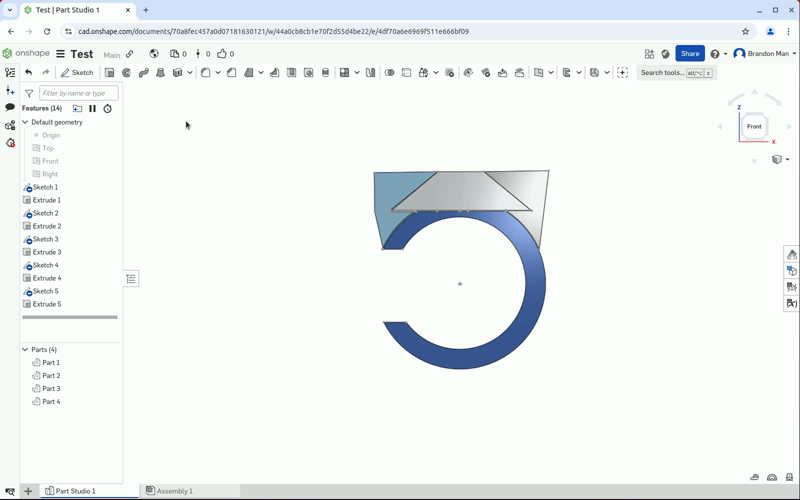
key(left, 2)
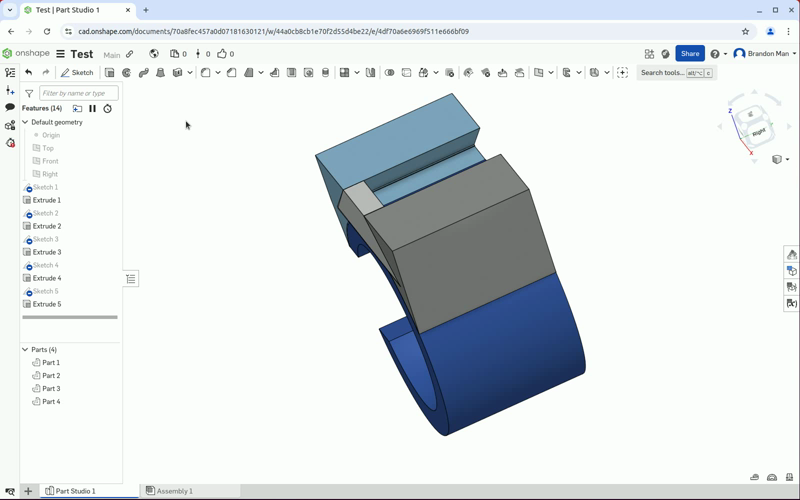
key(down, 2)
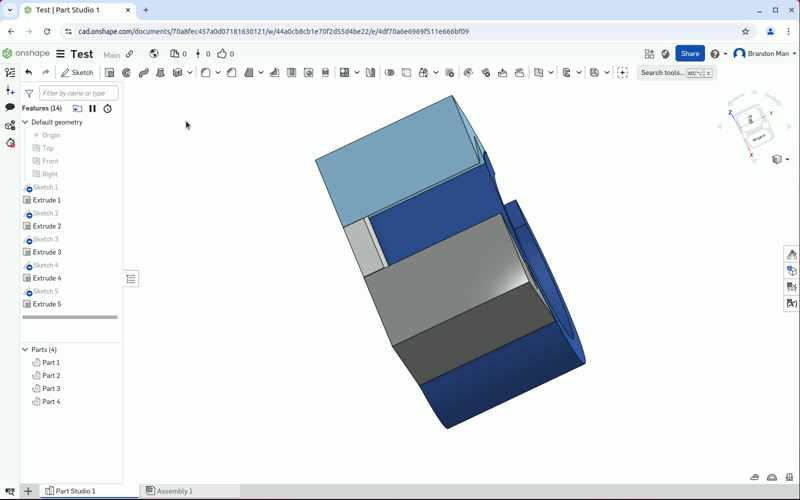
key(up, 2)
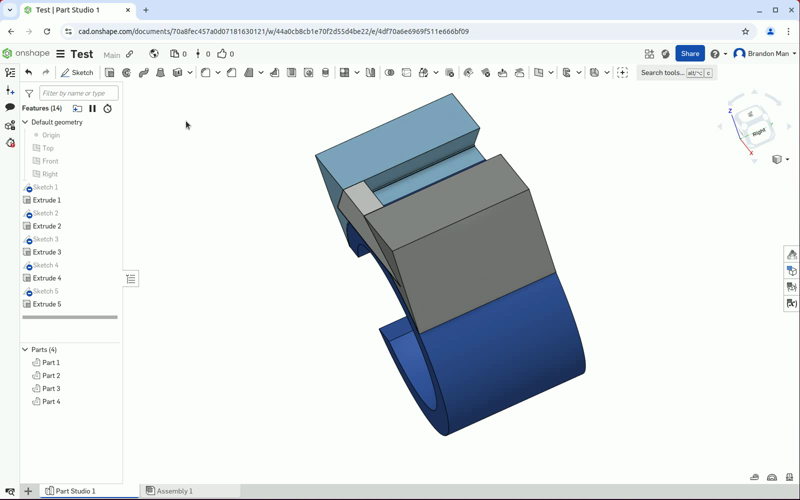
key(right, 2)
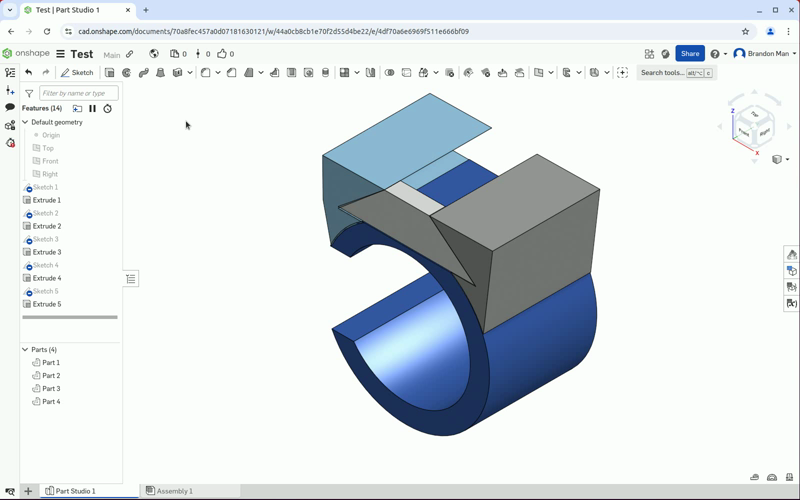
mouse_move(73, 189)
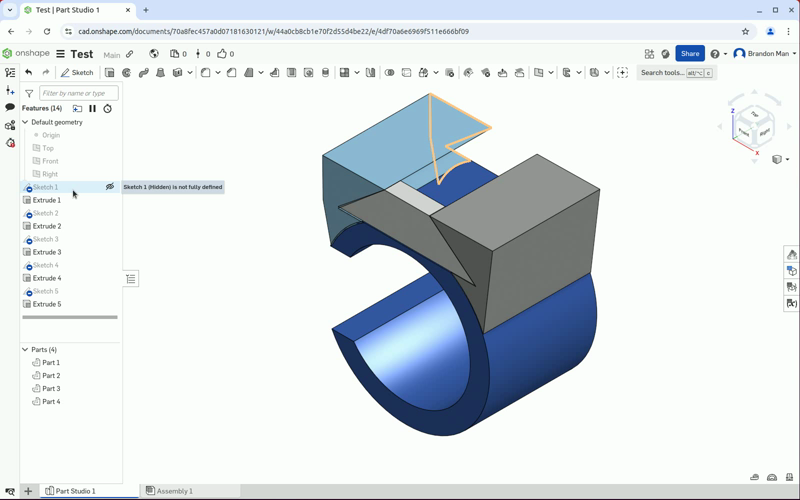
click(73, 189)